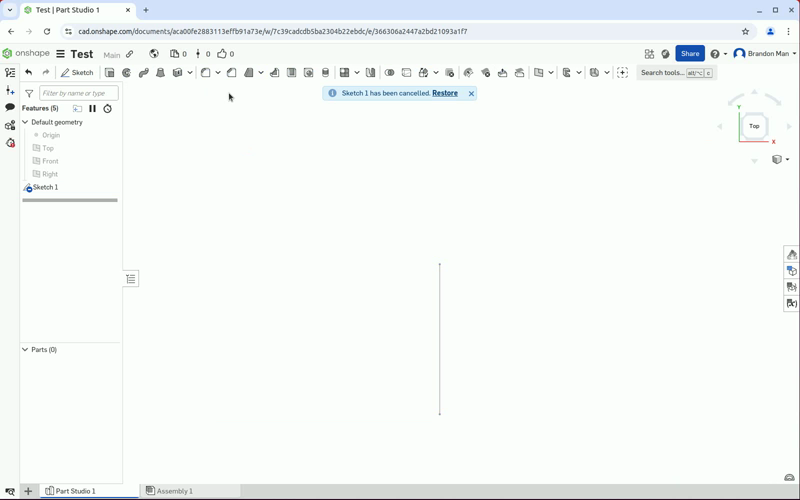
key(shift+h)
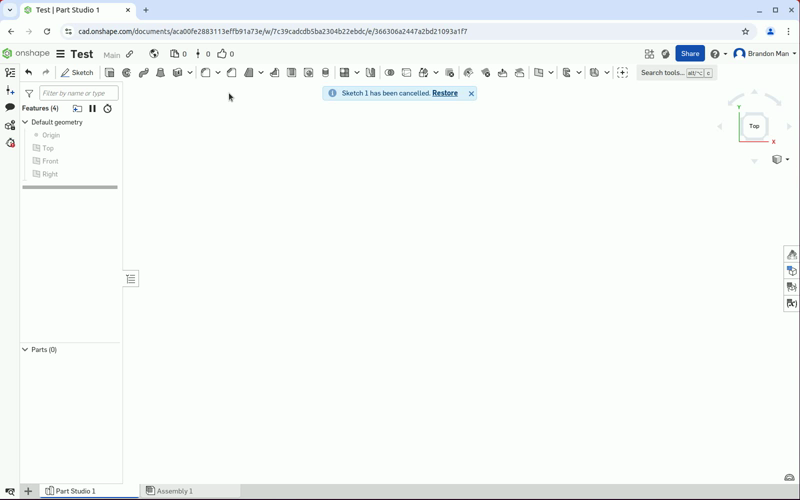
key(shift+s)
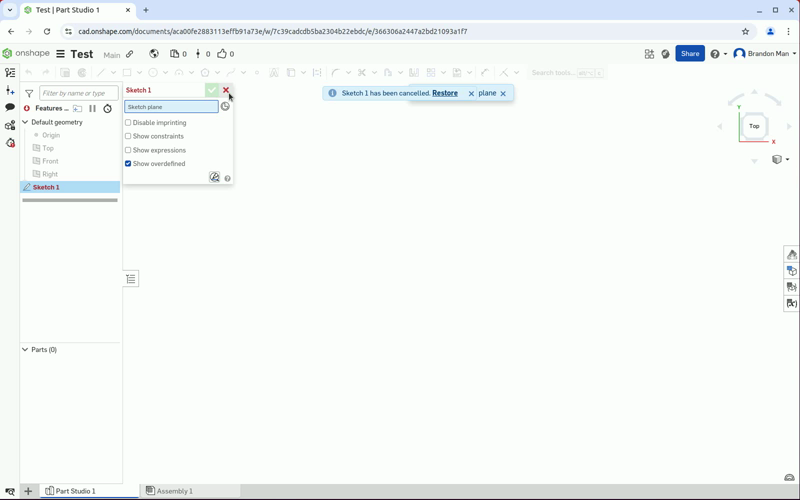
mouse_move(73, 150)
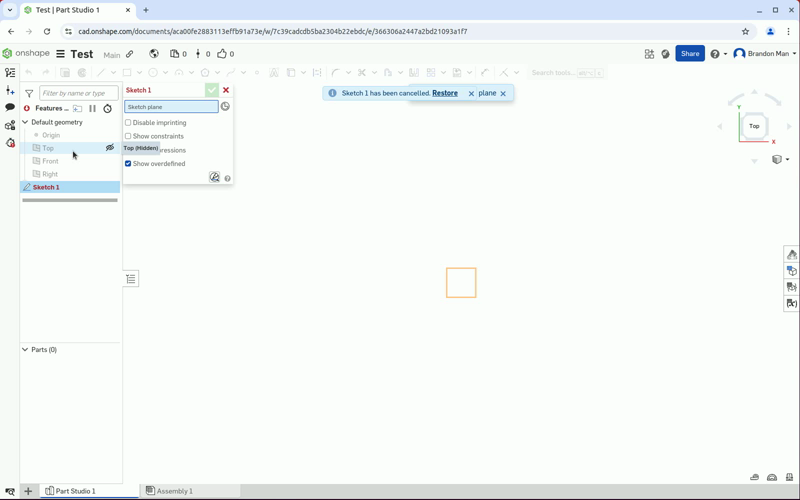
click(73, 150)
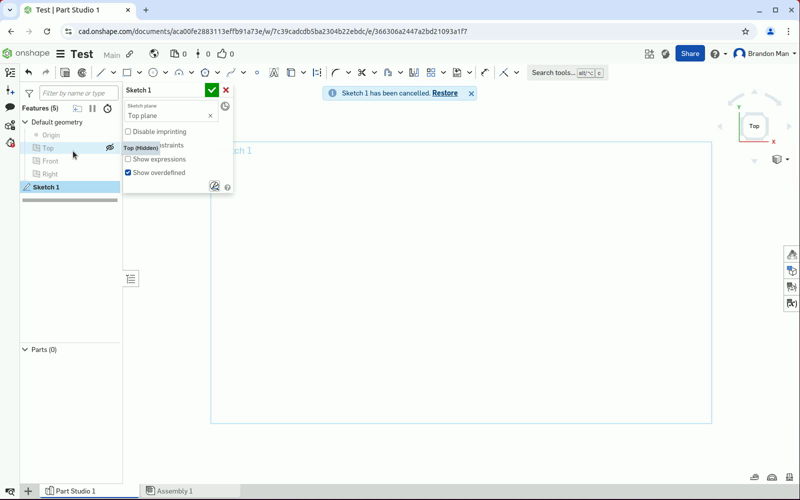
mouse_move(73, 352)
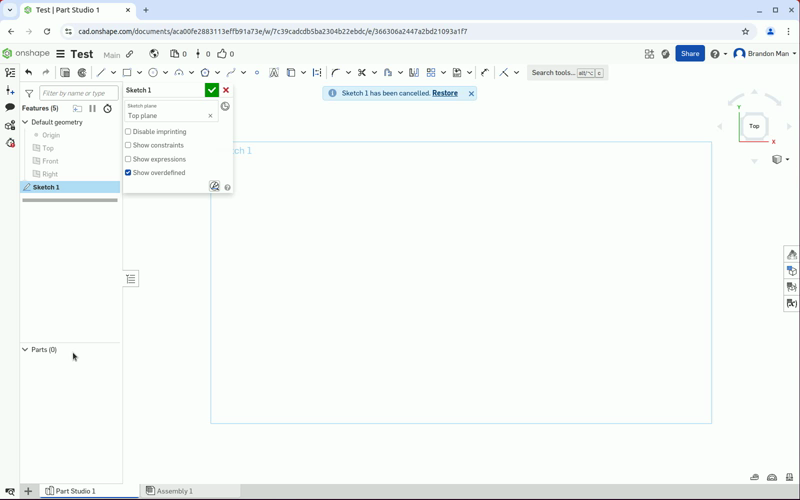
key(y)
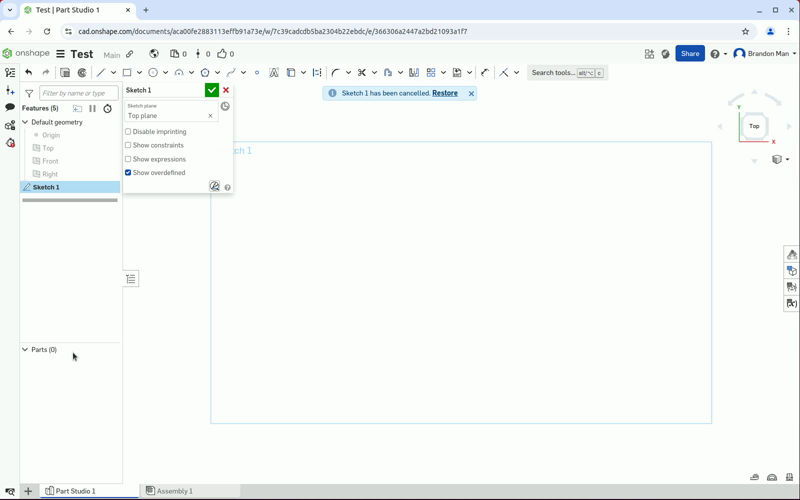
key(l)
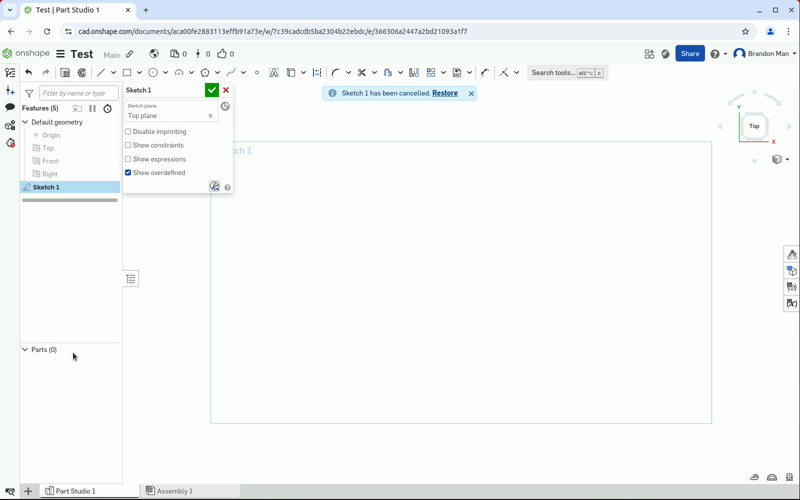
key_down(shift)
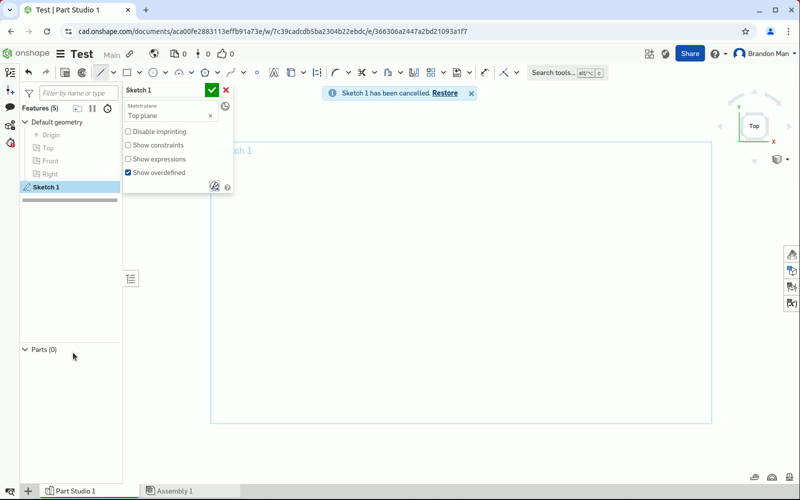
mouse_move(407, 271)
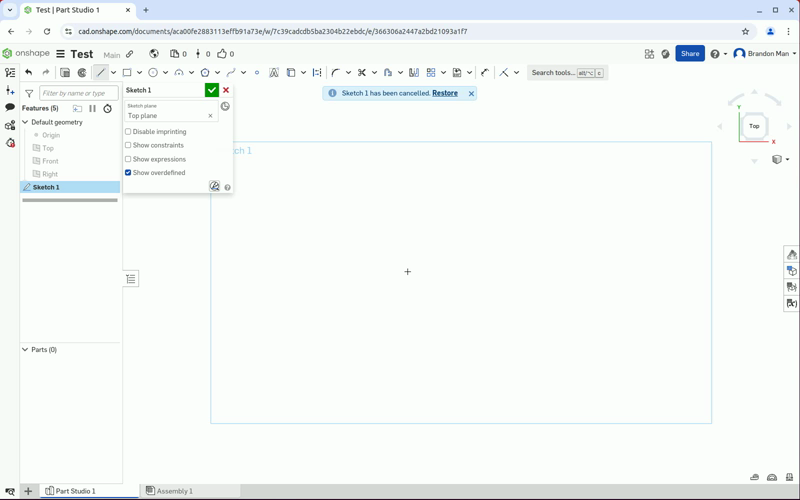
click(407, 271)
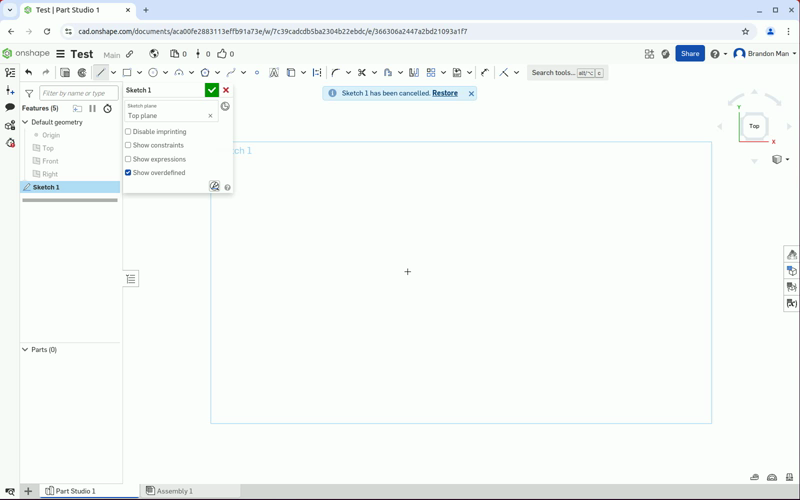
key_up(shift)
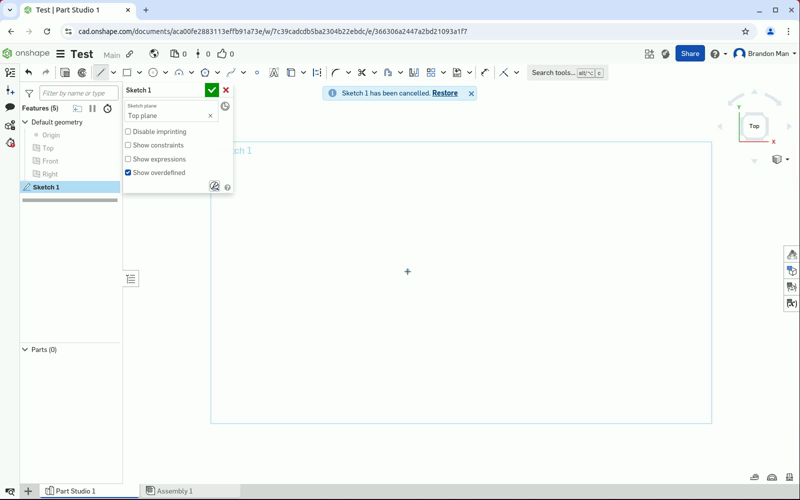
key_down(shift)
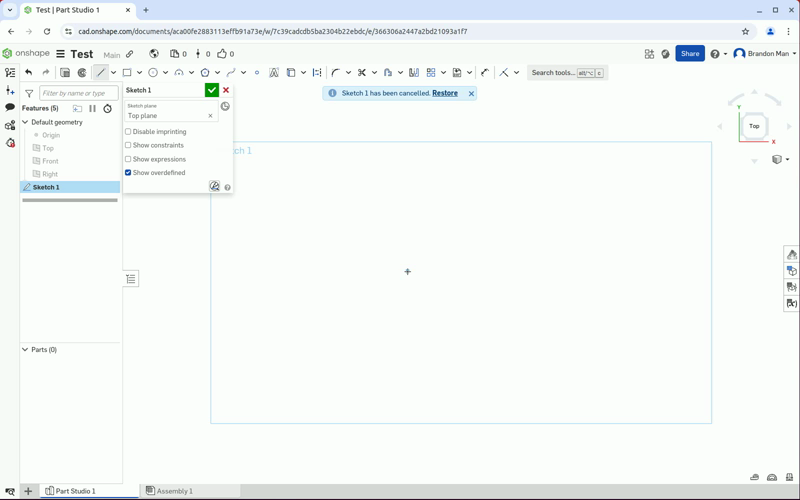
mouse_move(437, 271)
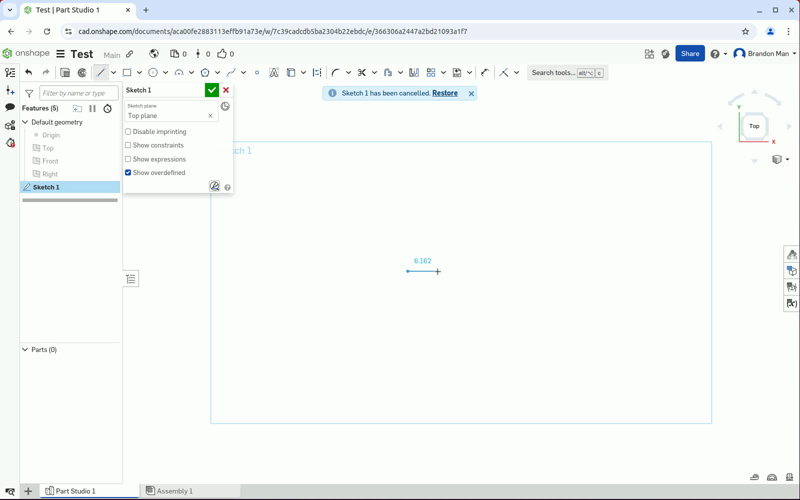
mouse_move(415, 271)
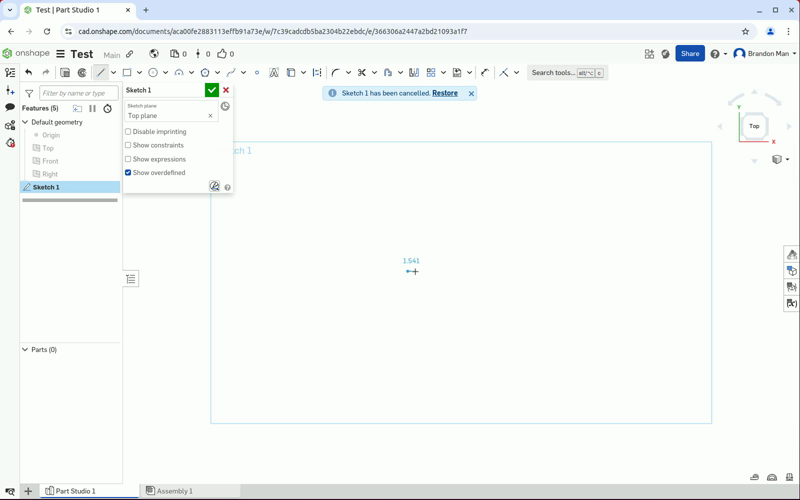
scroll(6)
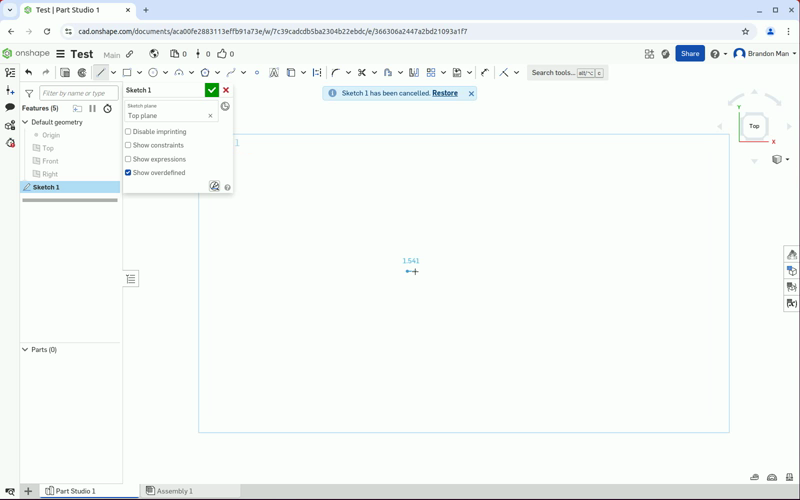
scroll(6)
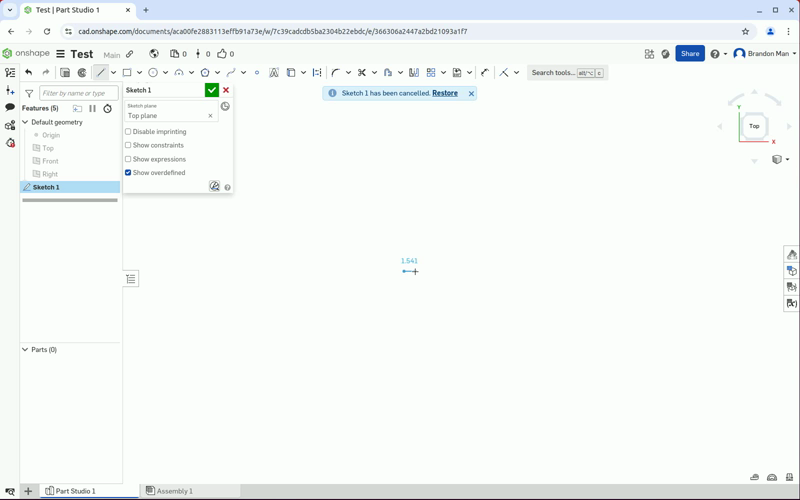
scroll(6)
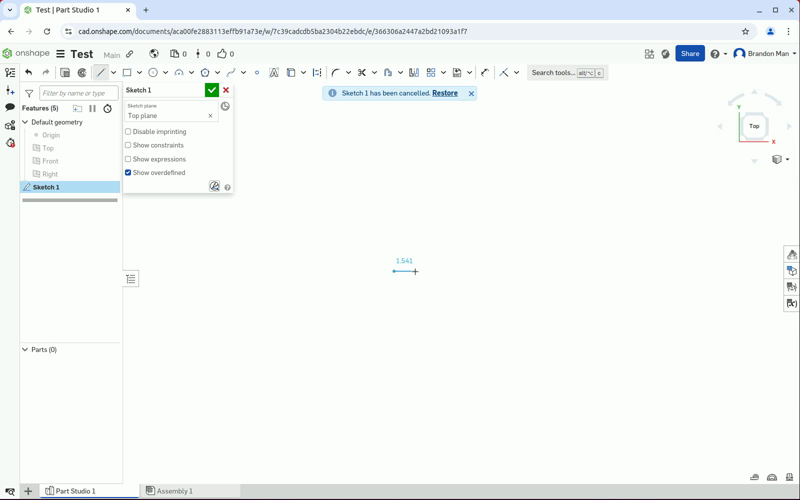
scroll(6)
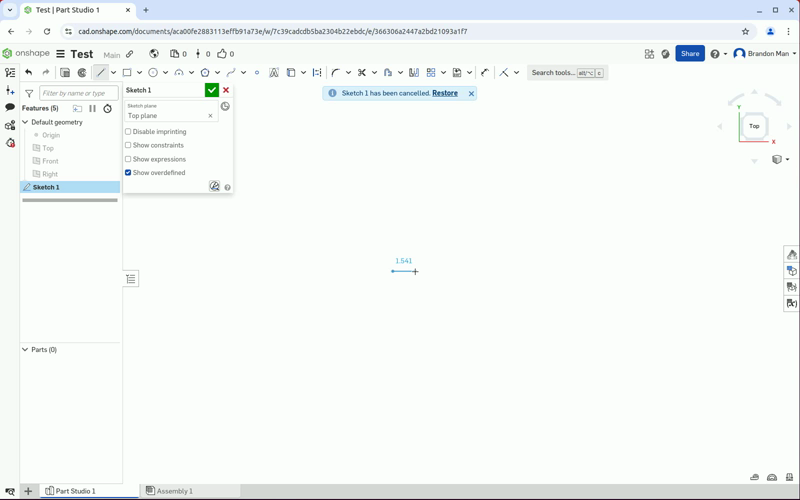
scroll(6)
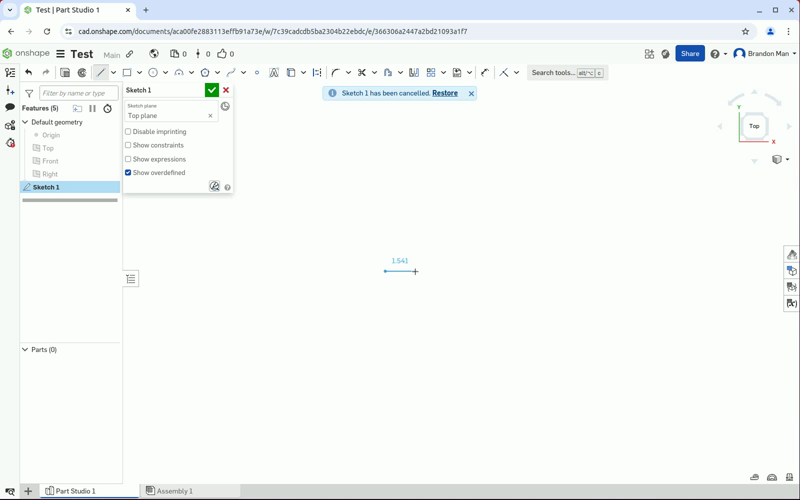
scroll(6)
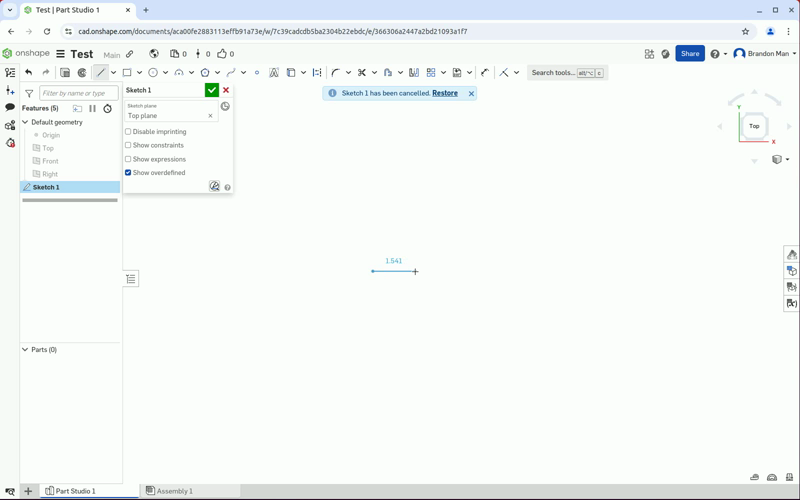
scroll(6)
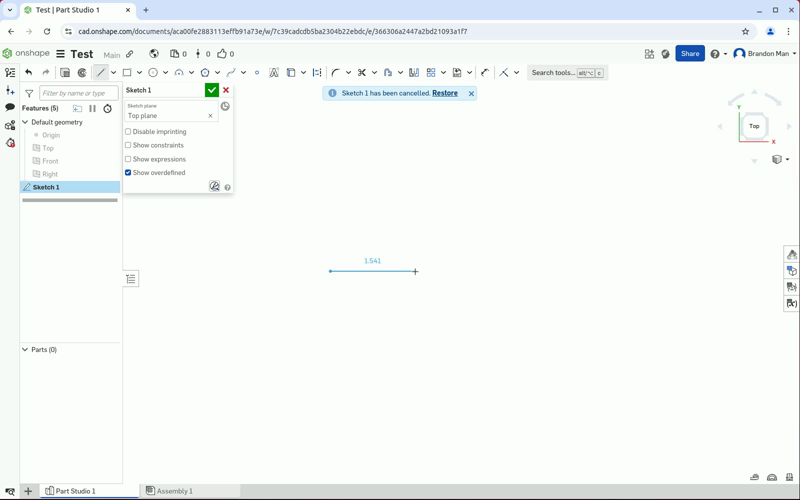
click(415, 271)
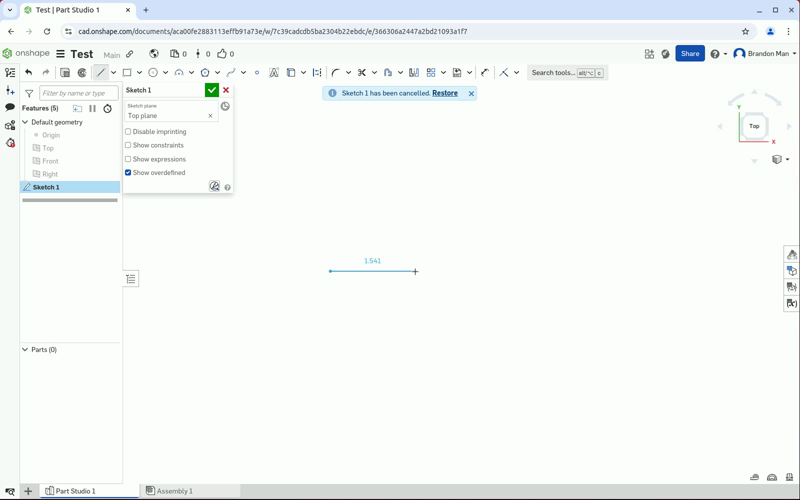
scroll(-6)
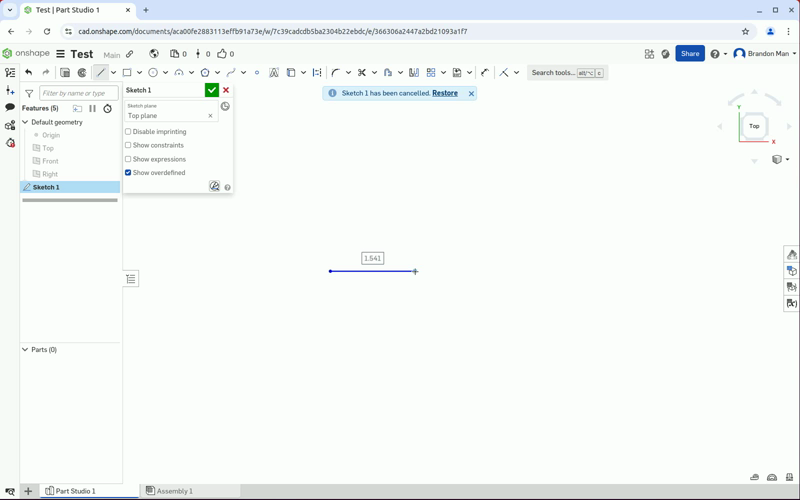
scroll(-6)
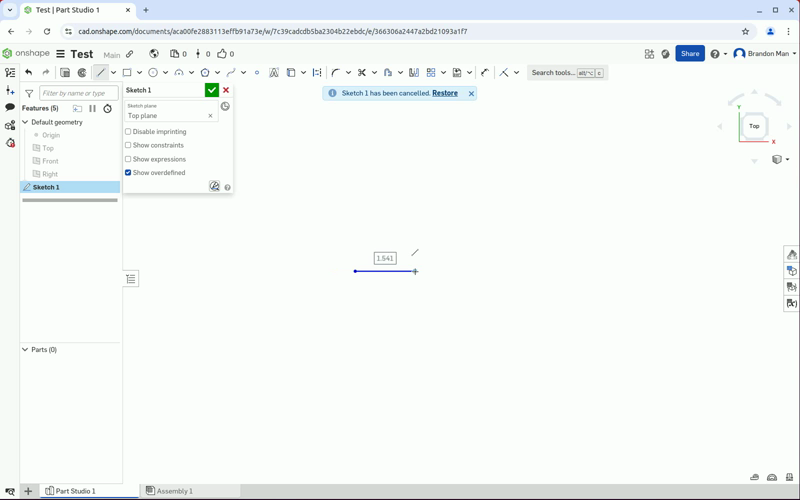
scroll(-6)
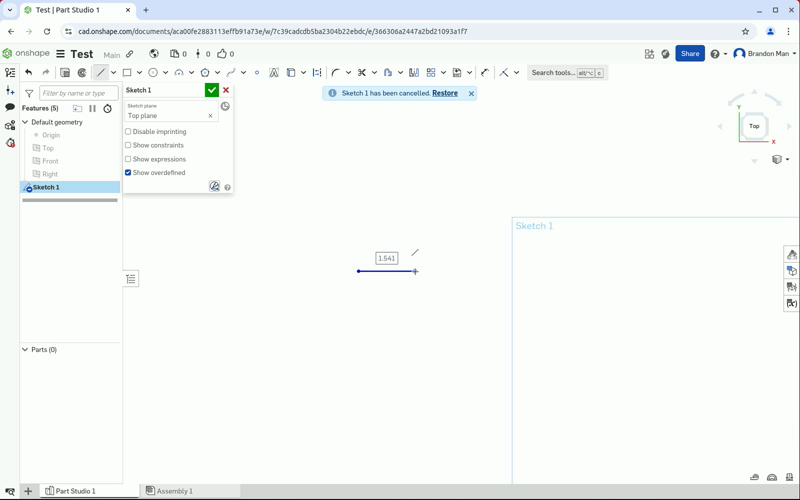
scroll(-6)
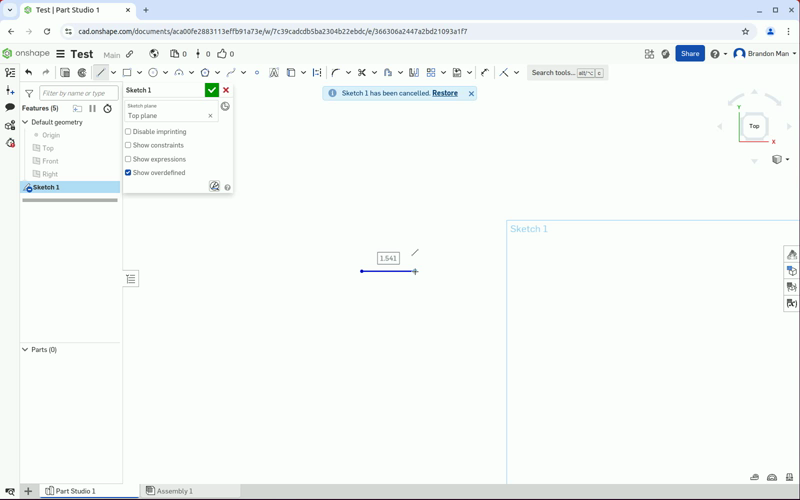
scroll(-6)
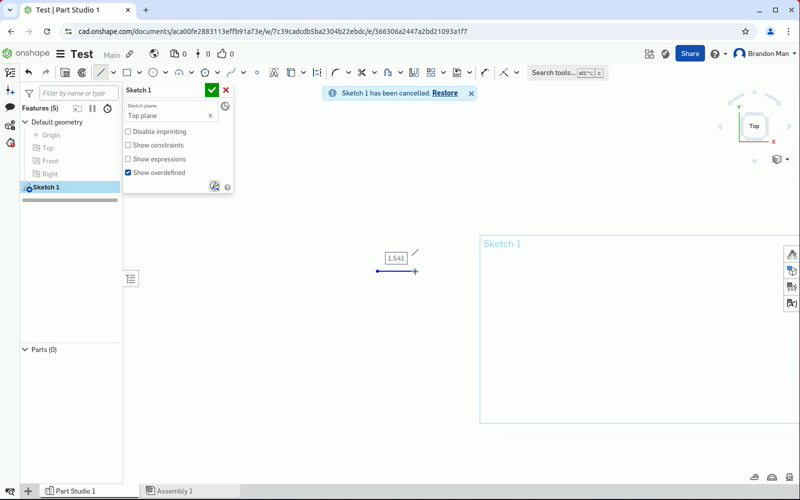
scroll(-6)
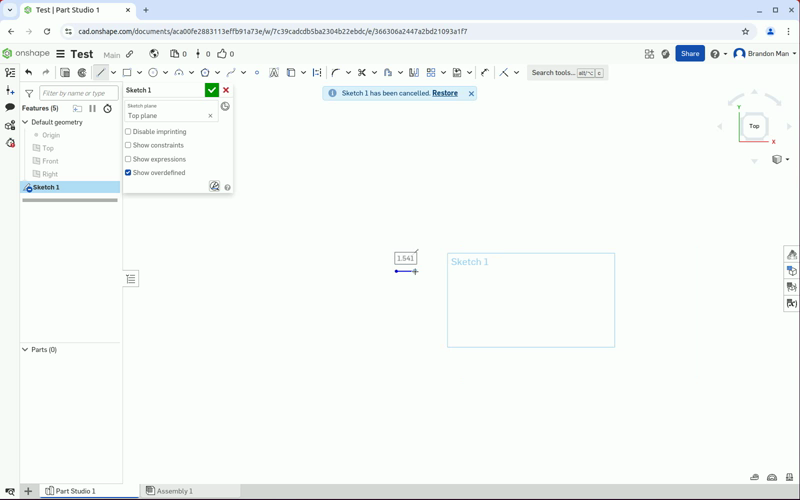
scroll(-6)
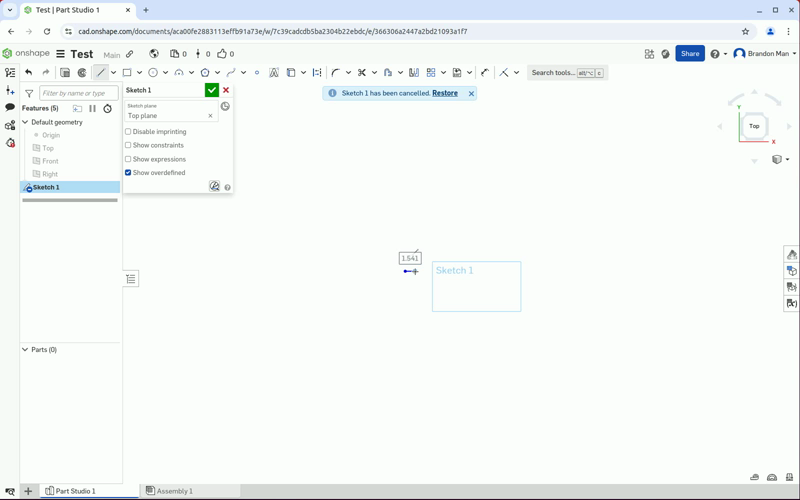
key_up(shift)
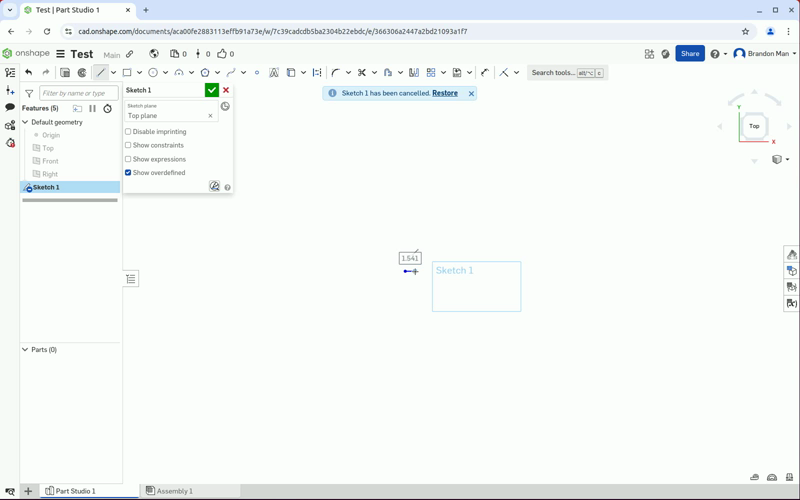
key_down(shift)
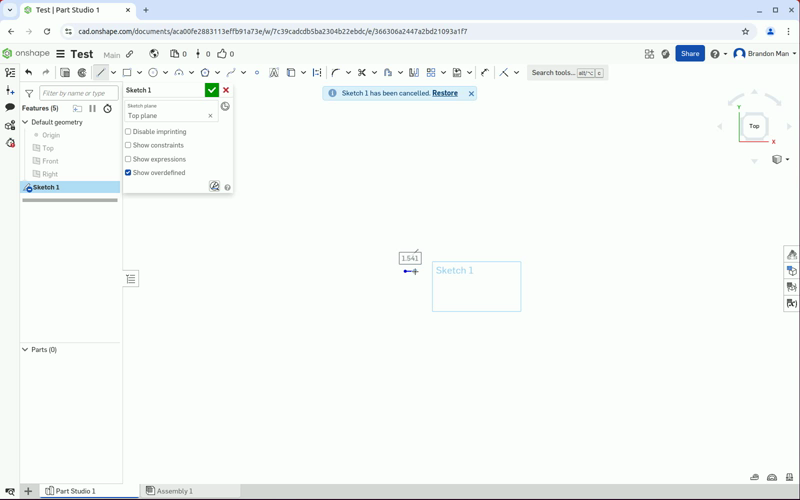
mouse_move(445, 271)
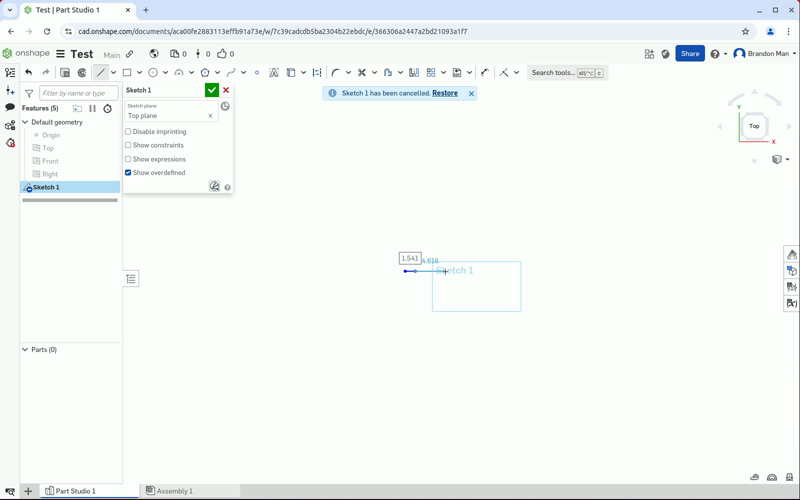
mouse_move(422, 271)
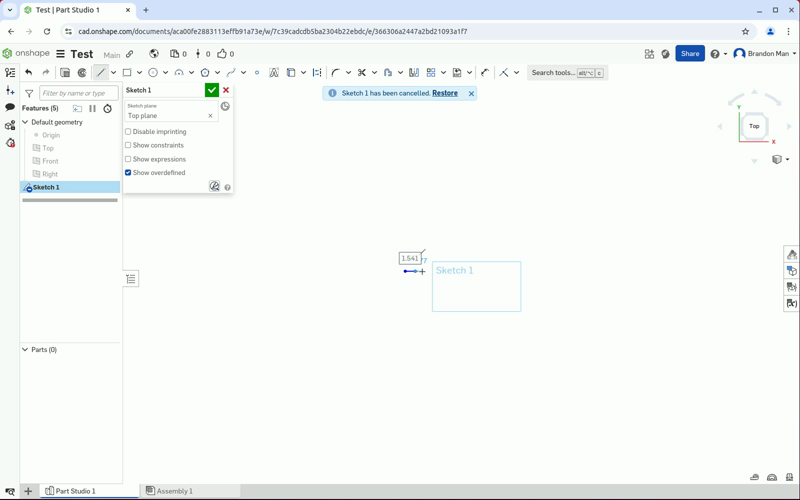
scroll(6)
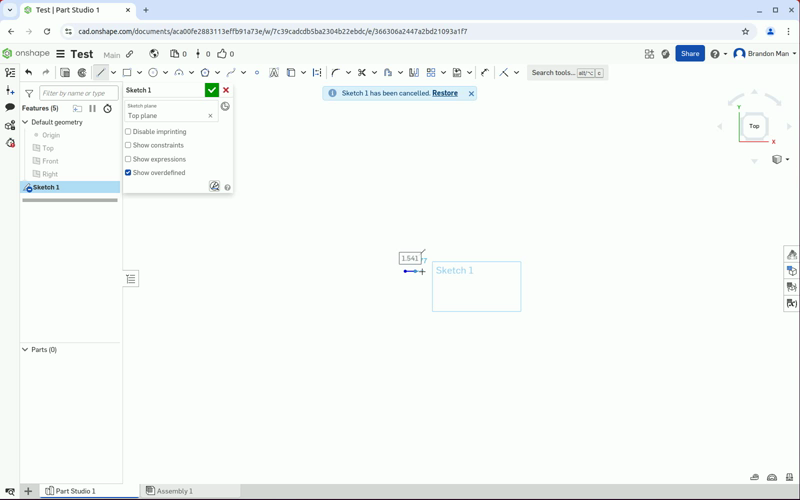
scroll(6)
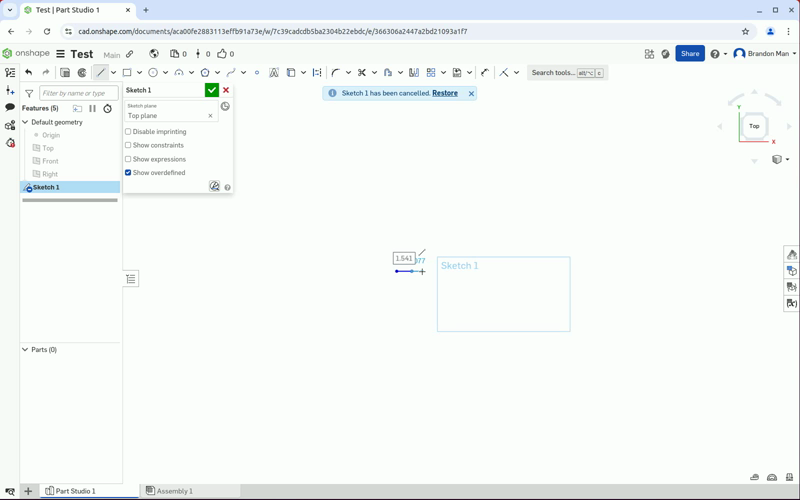
scroll(6)
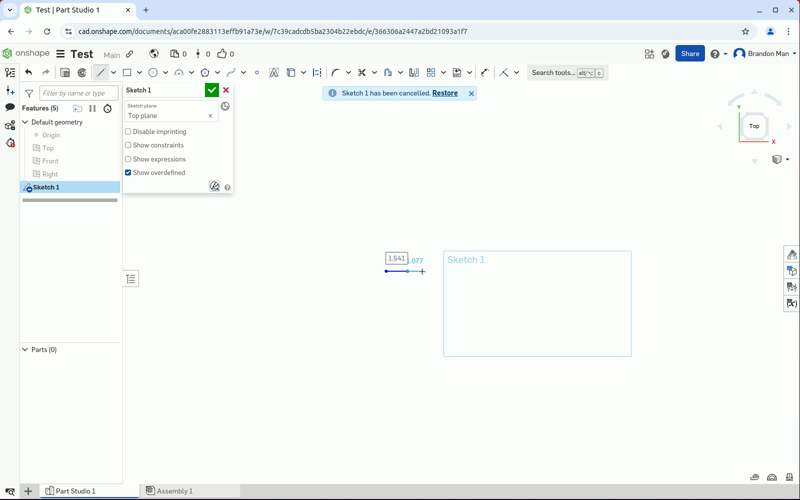
scroll(6)
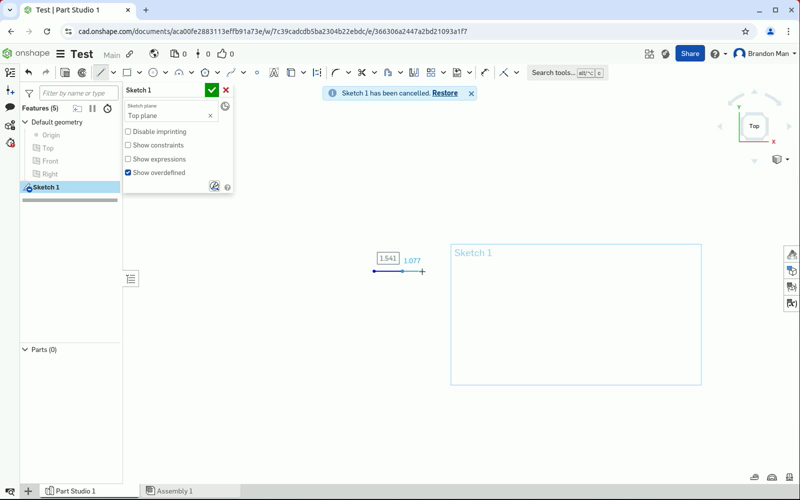
scroll(6)
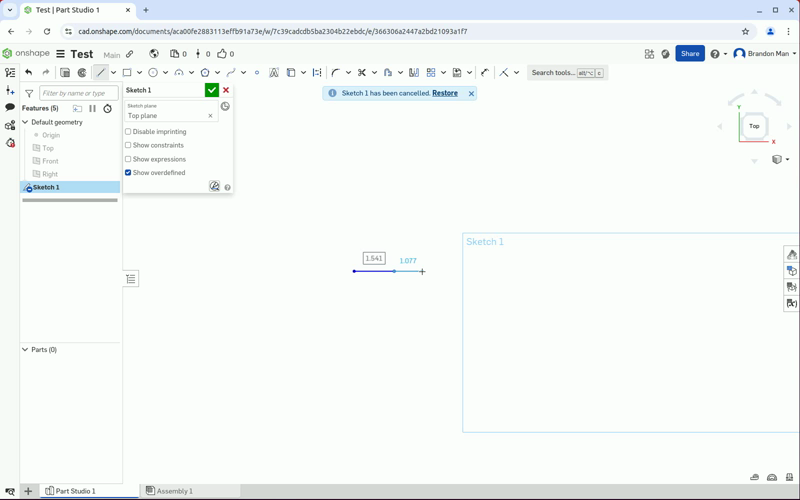
scroll(6)
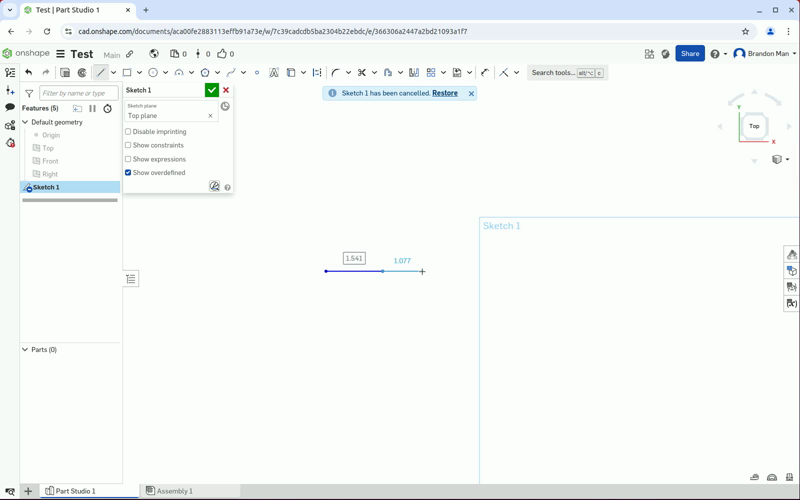
scroll(6)
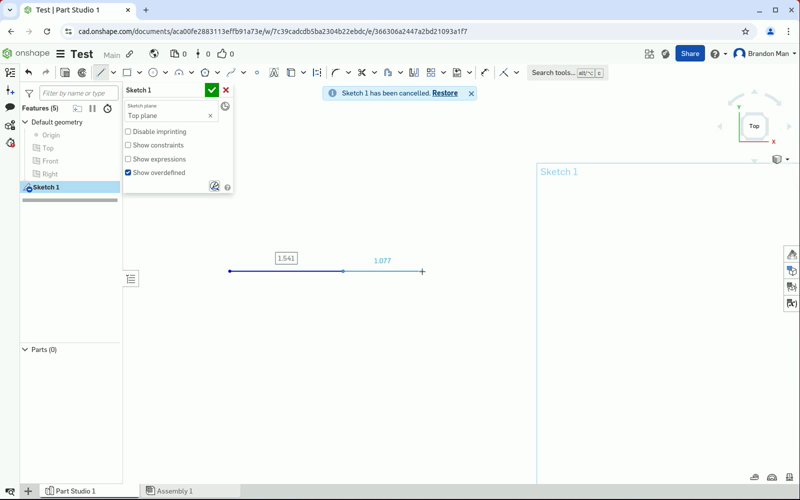
click(422, 271)
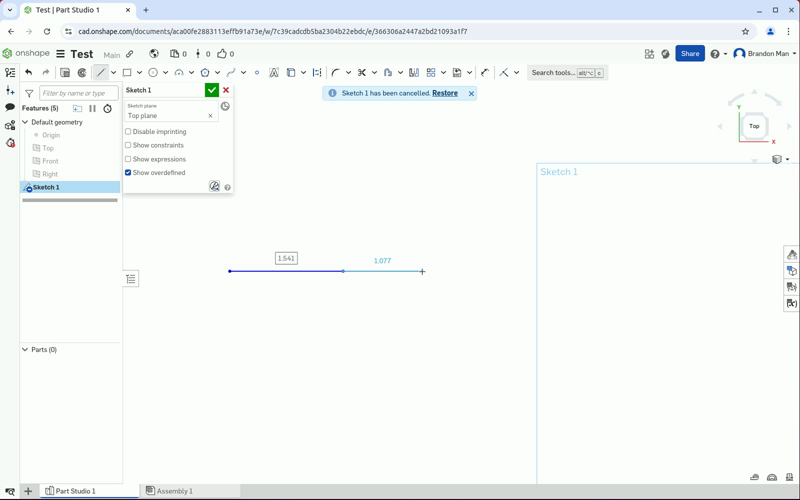
scroll(-6)
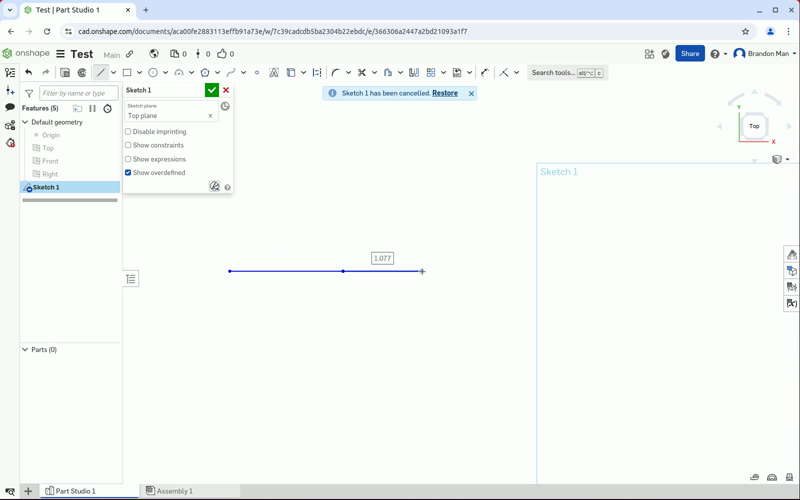
scroll(-6)
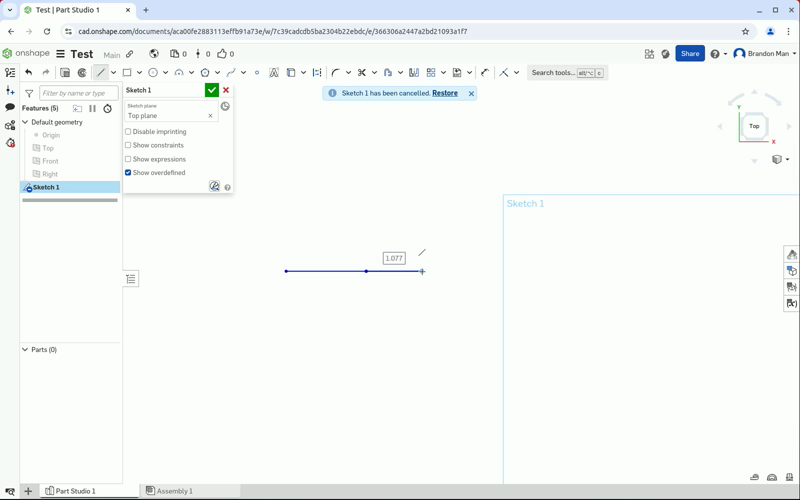
scroll(-6)
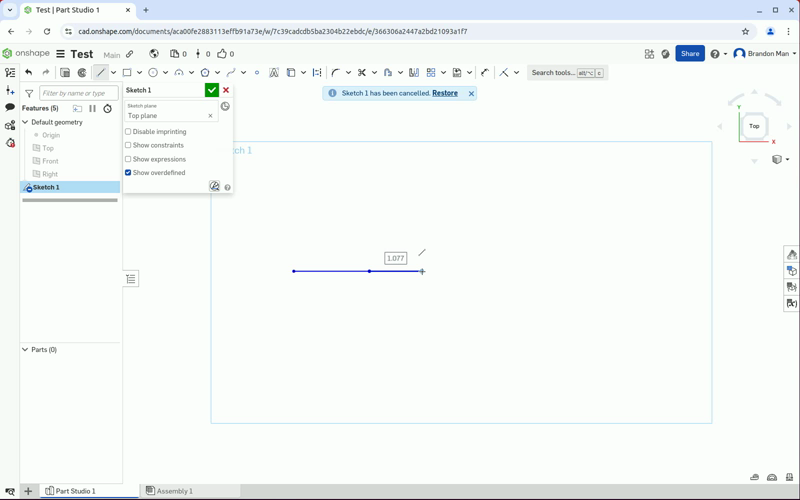
scroll(-6)
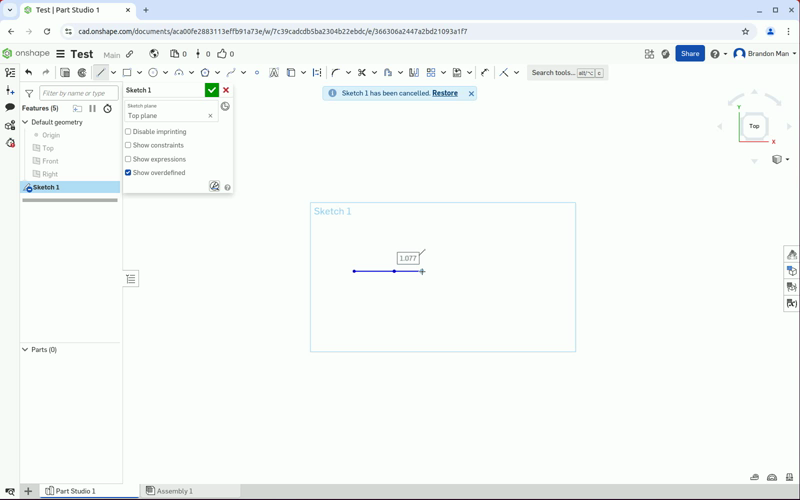
scroll(-6)
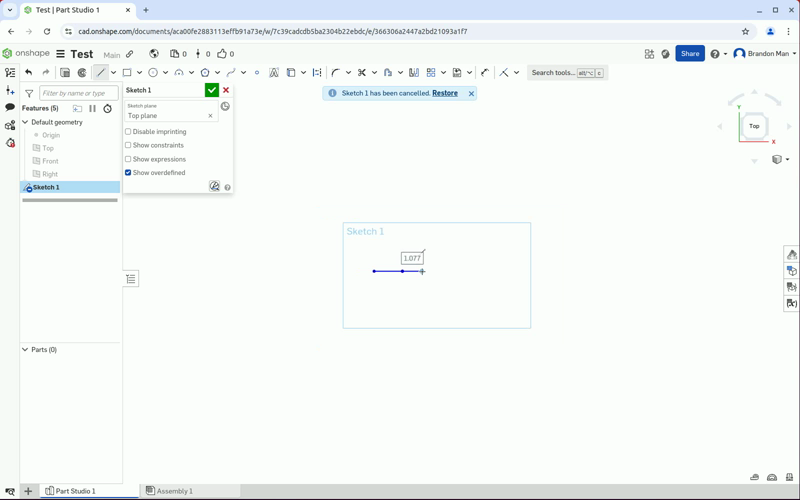
scroll(-6)
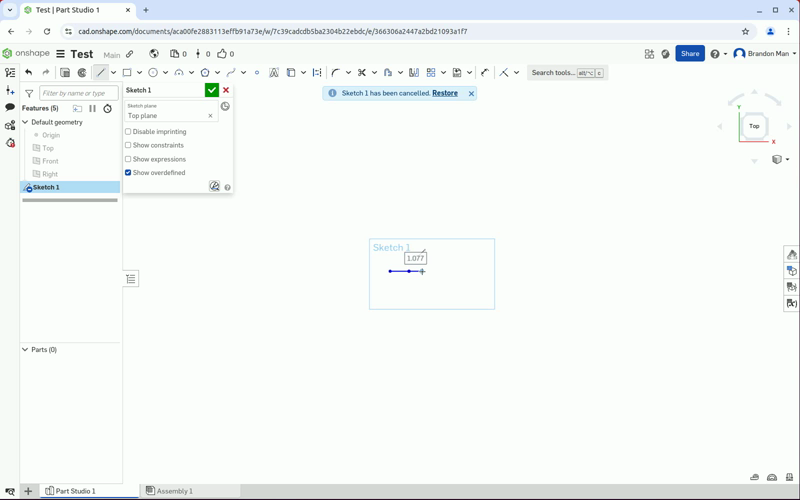
scroll(-6)
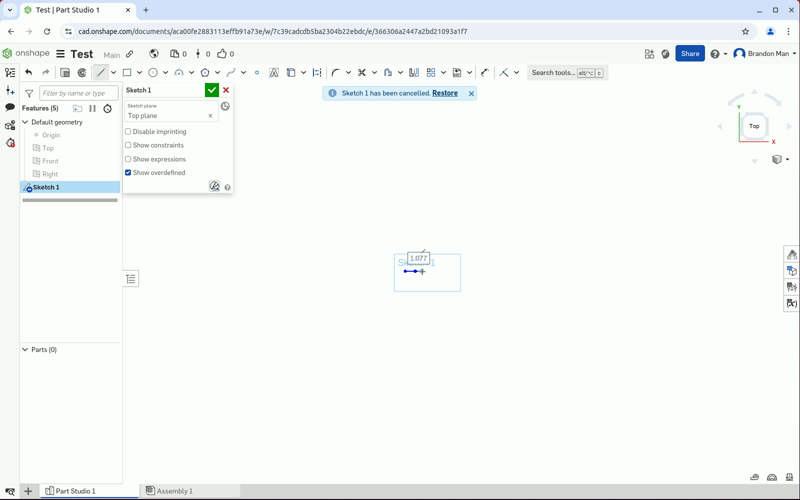
key_up(shift)
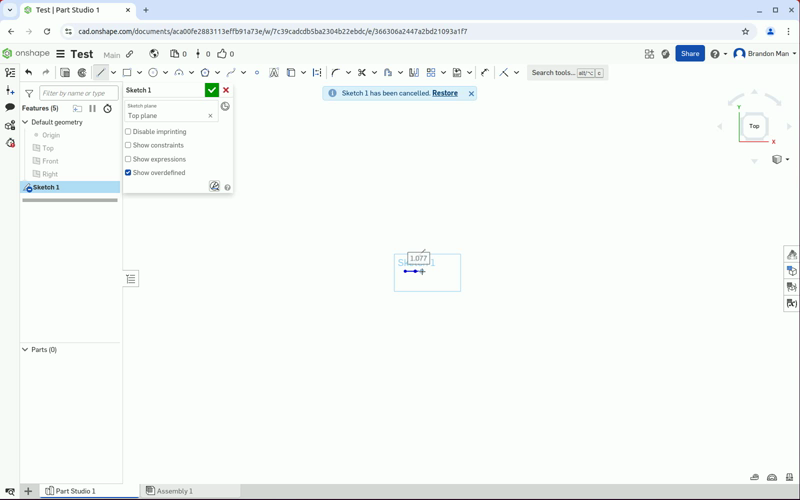
key_down(shift)
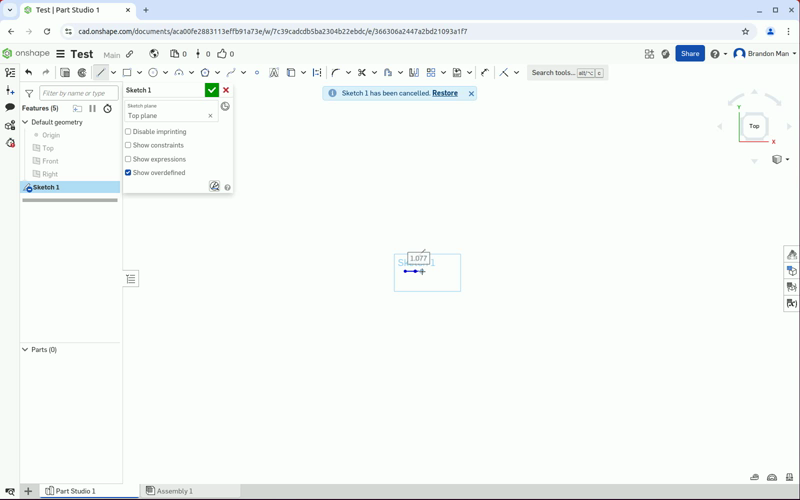
mouse_move(452, 271)
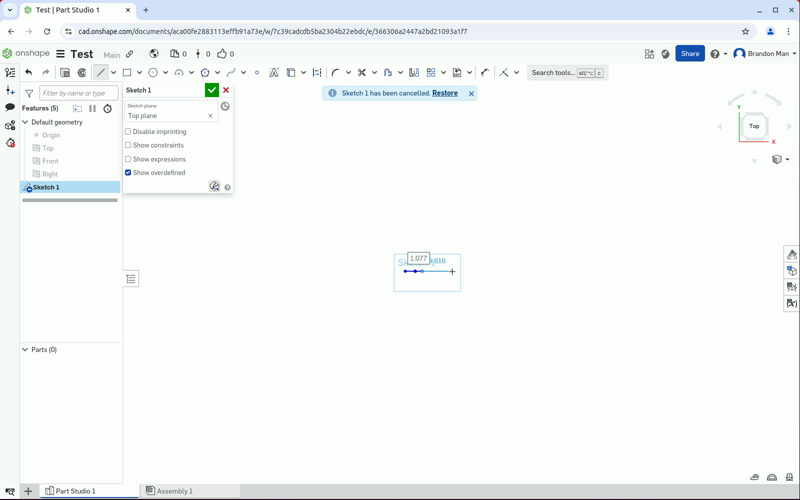
mouse_move(429, 271)
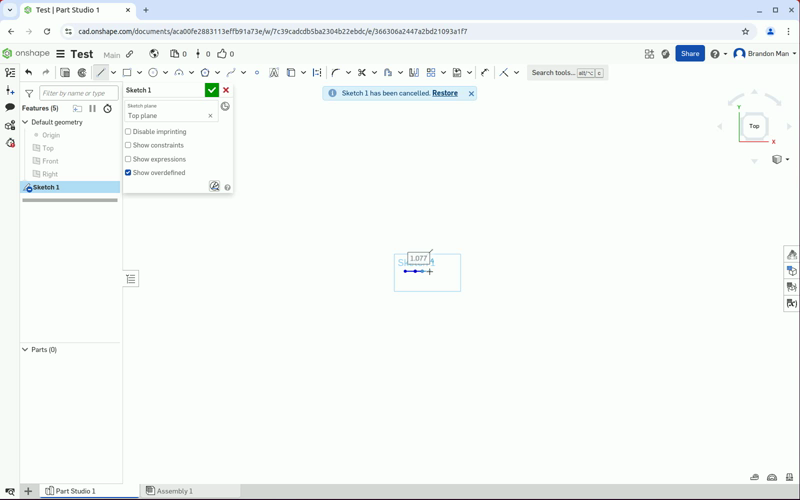
click(429, 271)
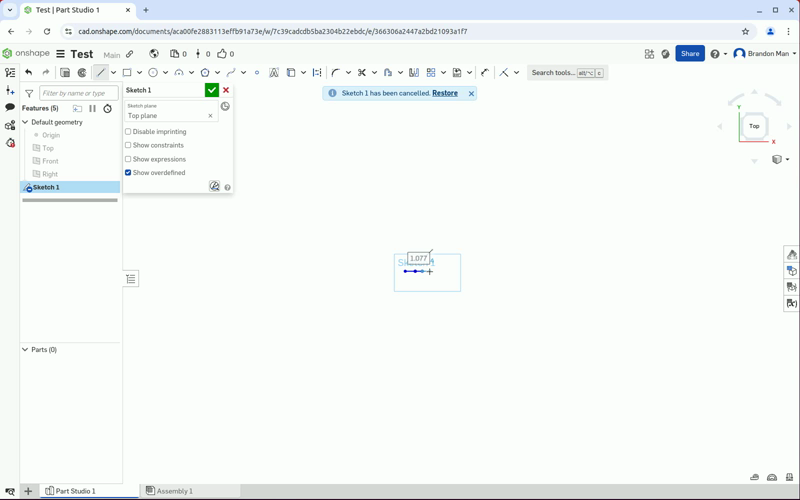
key_up(shift)
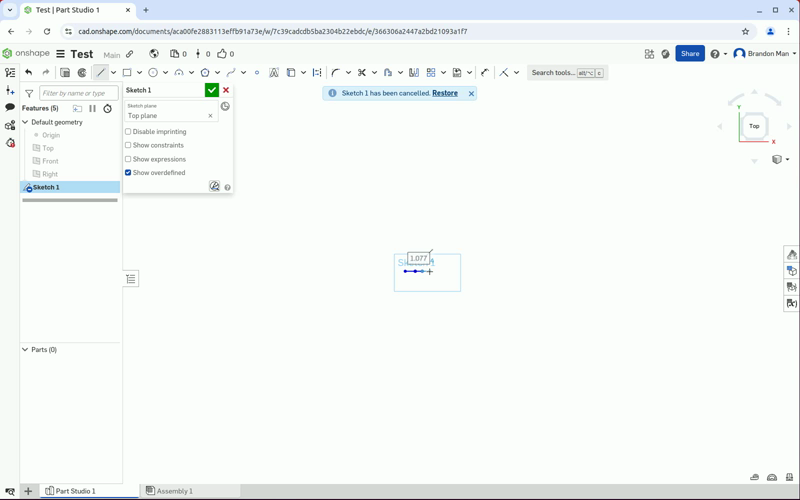
key_down(shift)
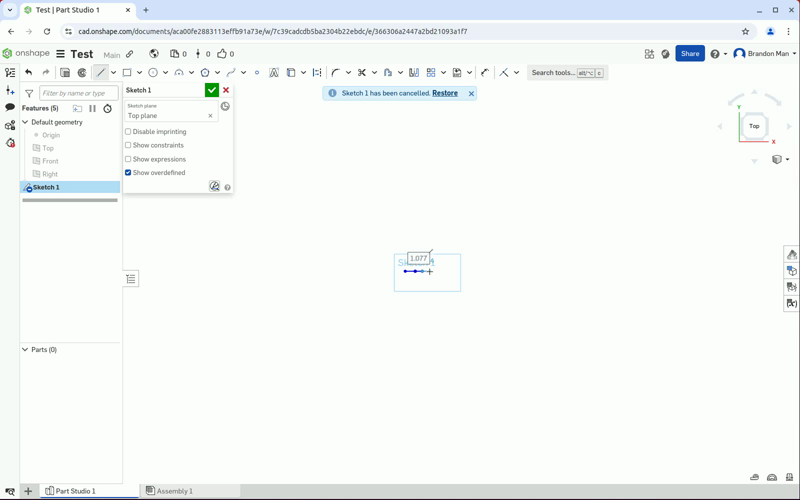
mouse_move(459, 271)
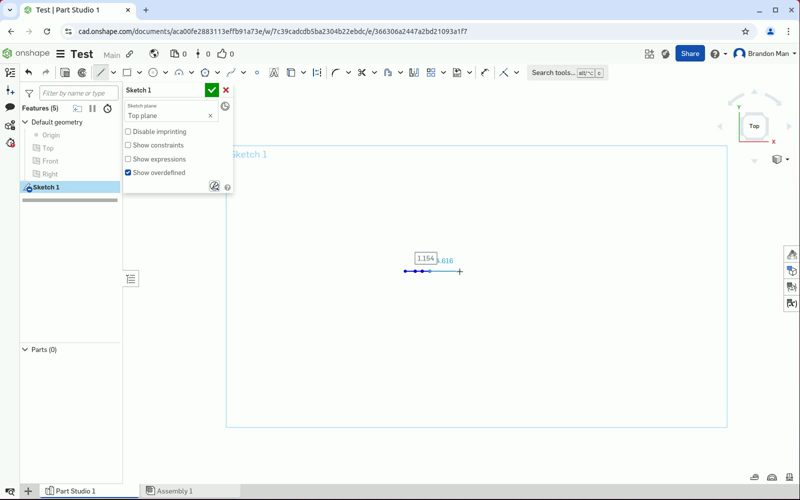
mouse_move(438, 271)
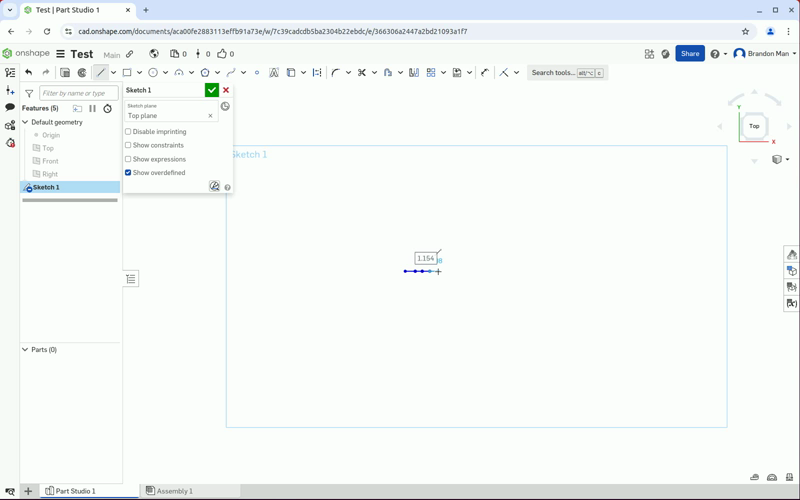
click(438, 271)
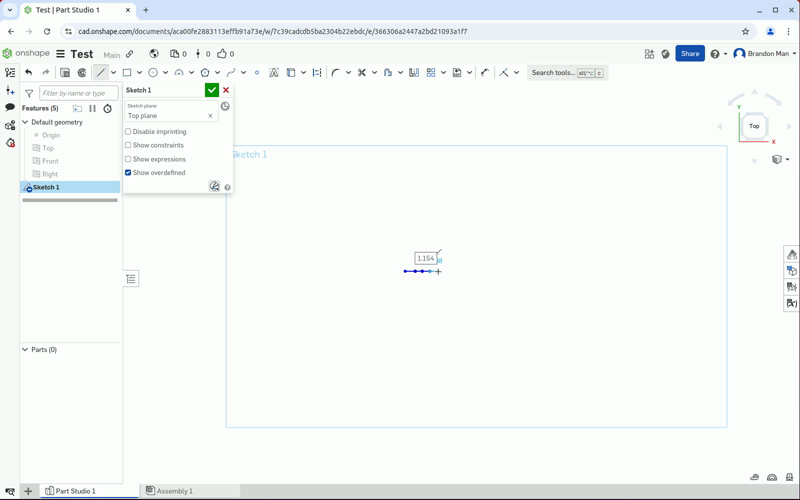
key_up(shift)
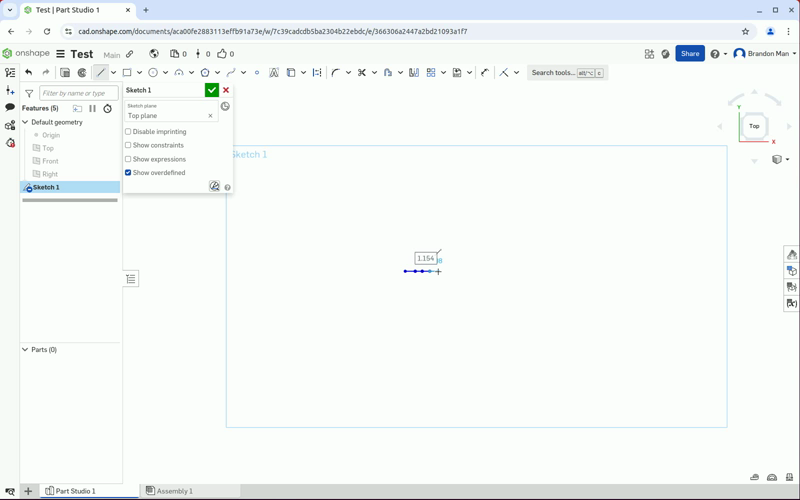
key_down(shift)
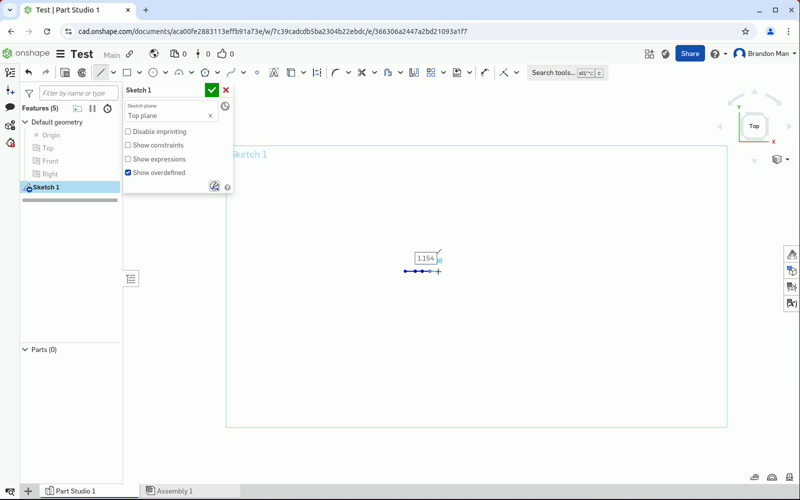
mouse_move(468, 271)
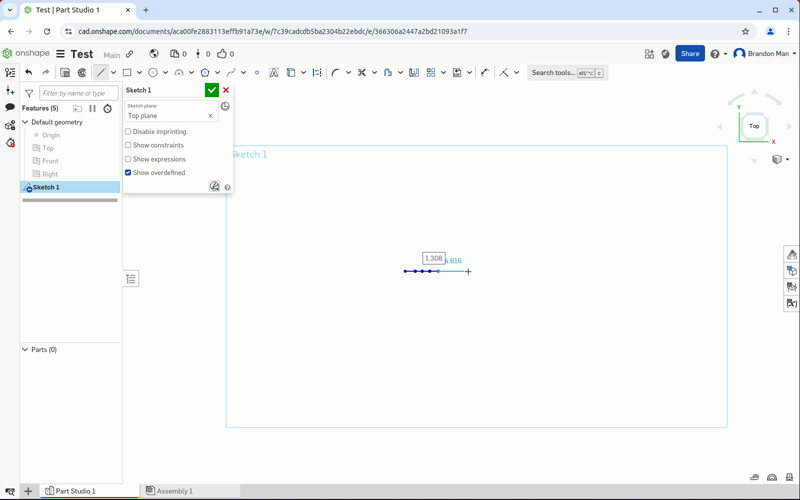
mouse_move(447, 271)
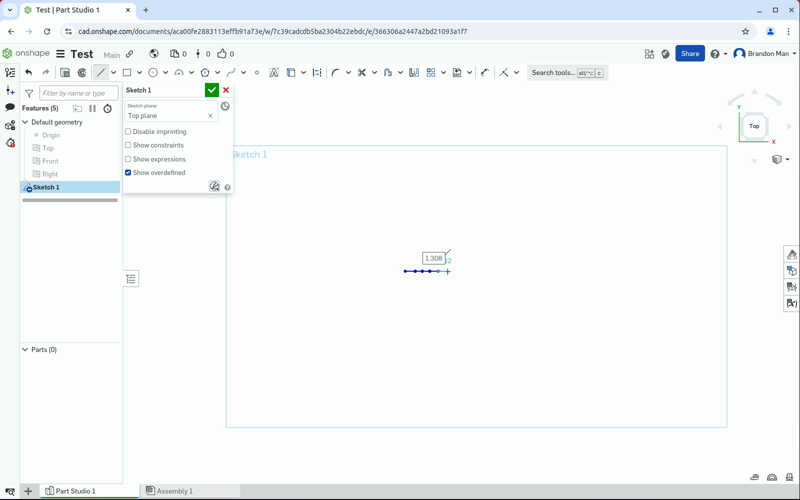
click(447, 271)
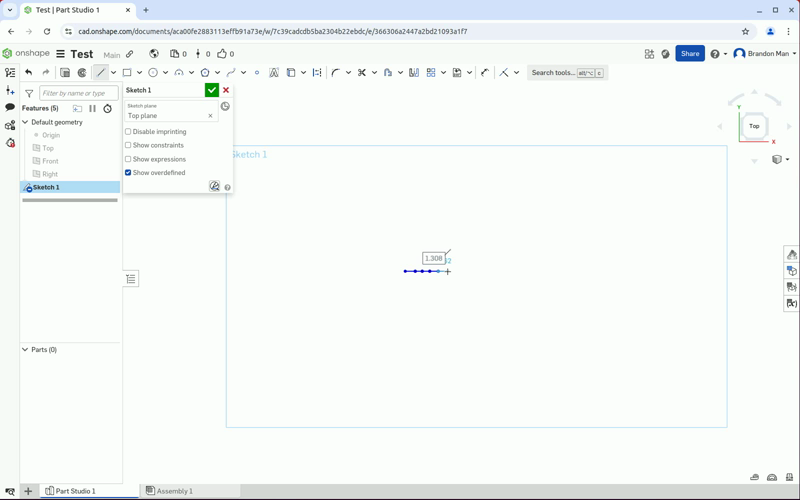
key_up(shift)
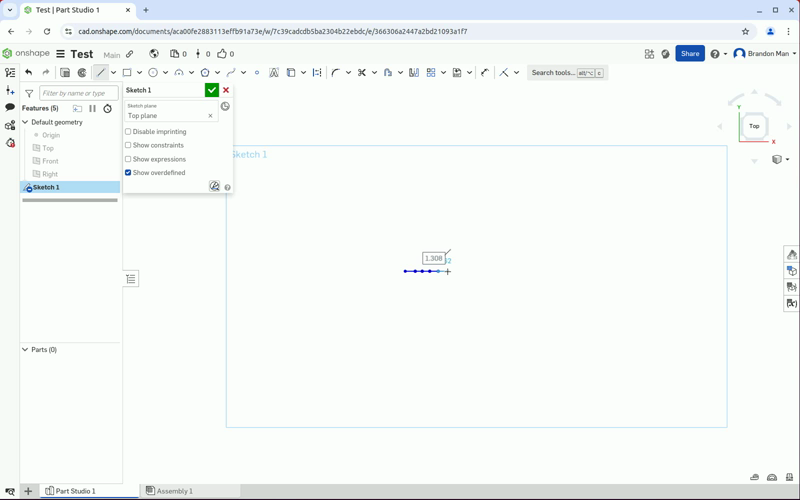
key_down(shift)
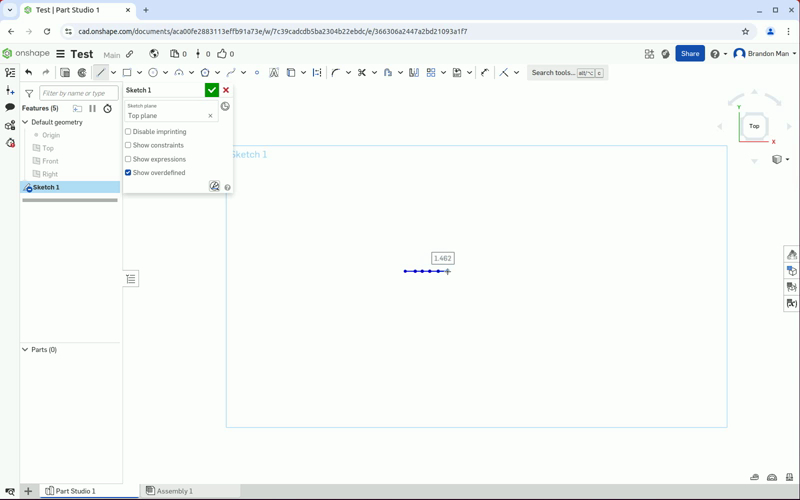
mouse_move(522, 271)
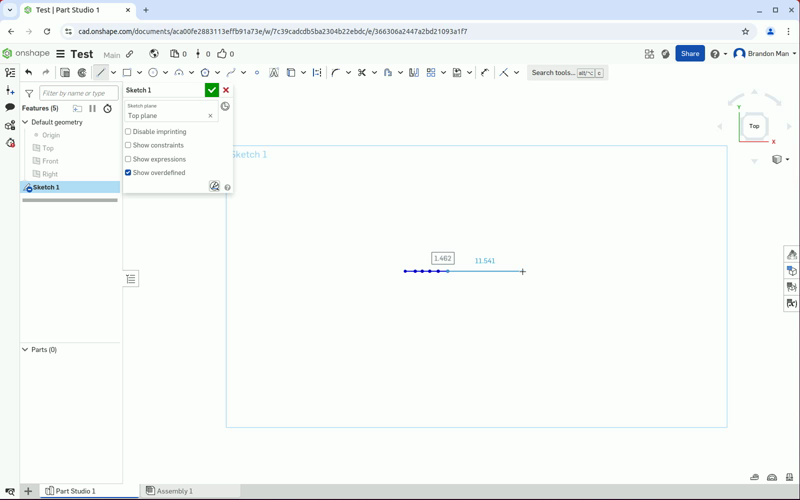
click(522, 271)
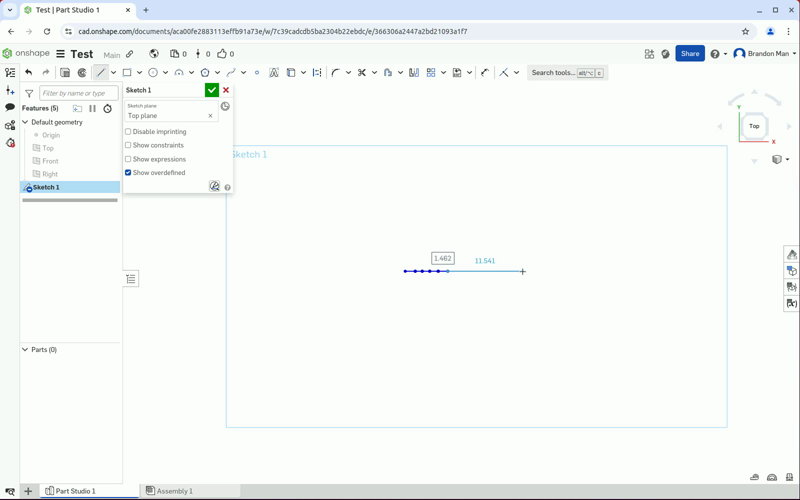
key_up(shift)
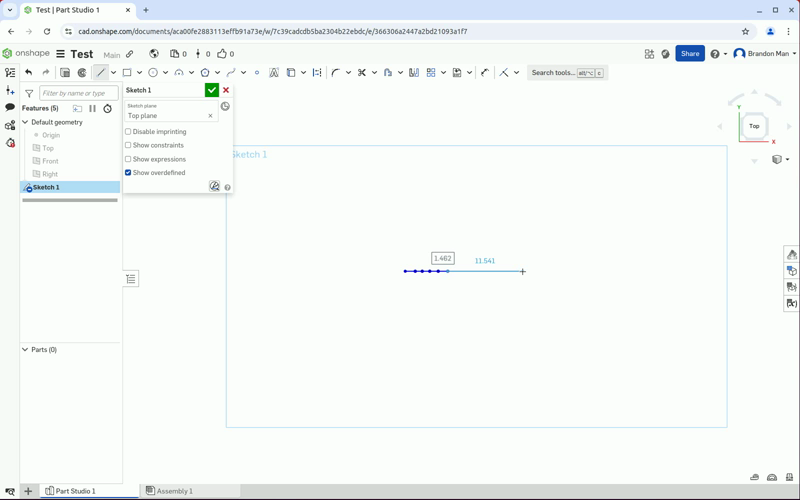
key_down(shift)
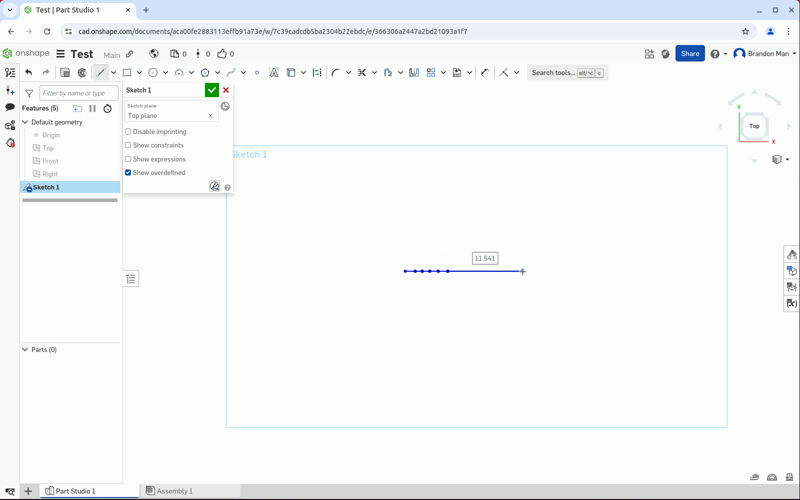
mouse_move(552, 271)
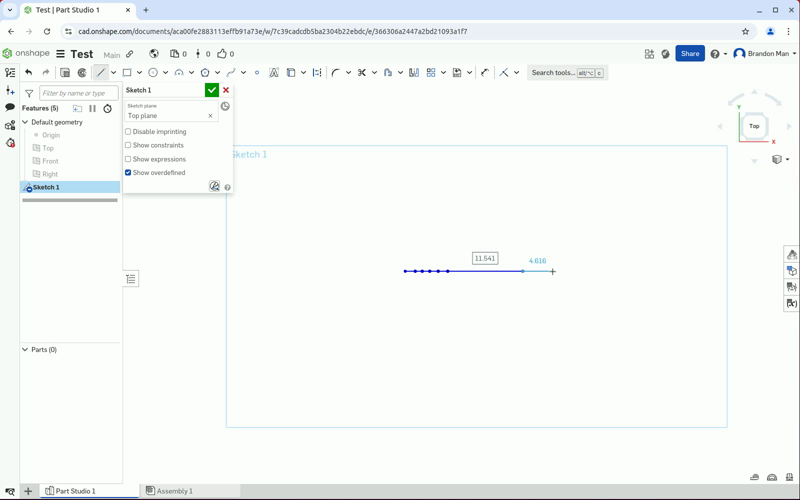
mouse_move(522, 253)
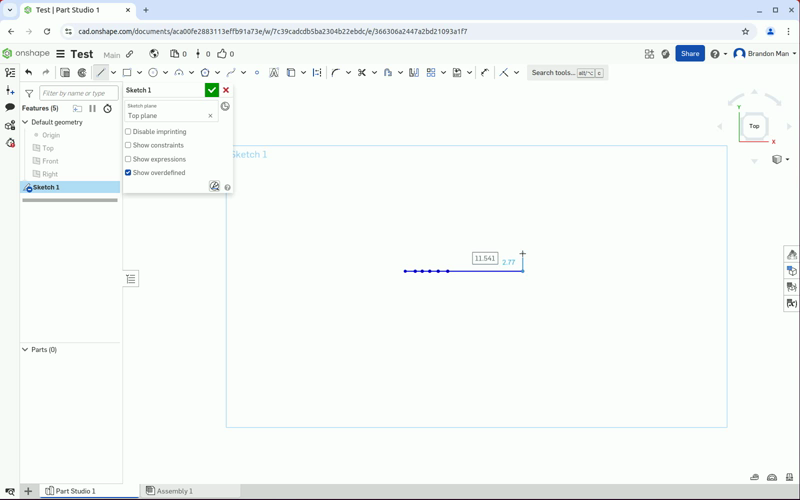
click(522, 253)
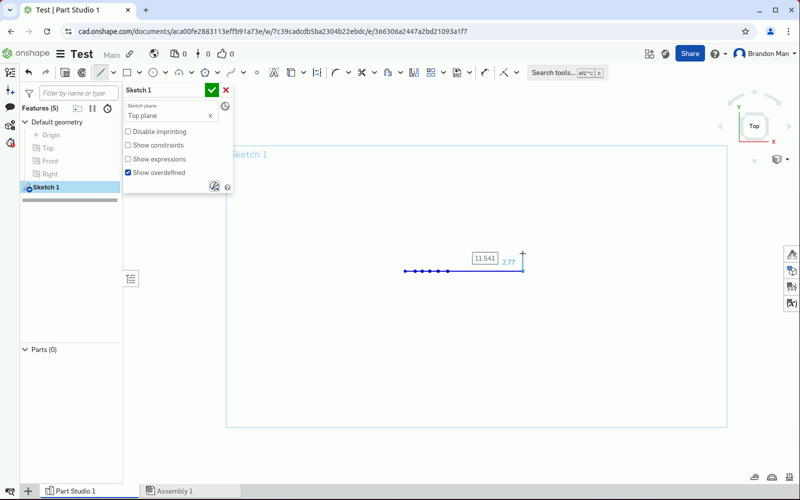
key_up(shift)
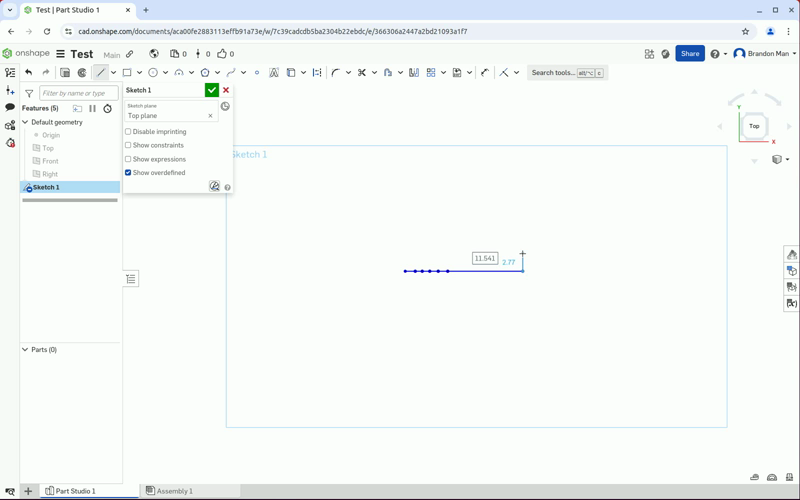
key_down(shift)
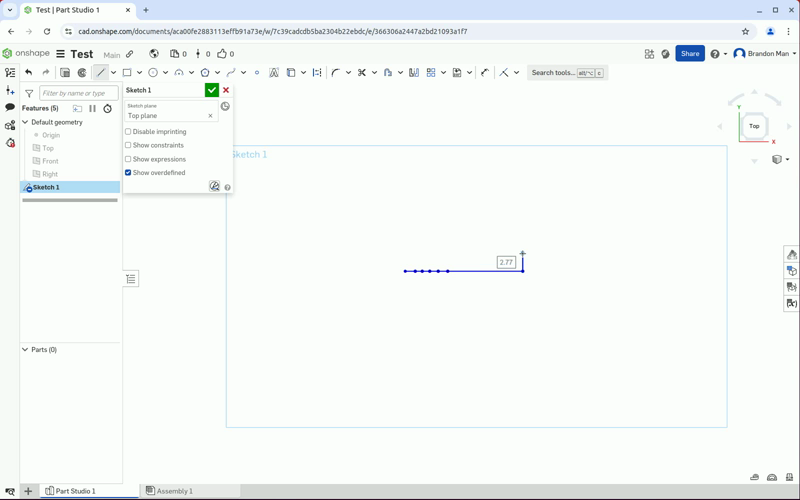
mouse_move(407, 253)
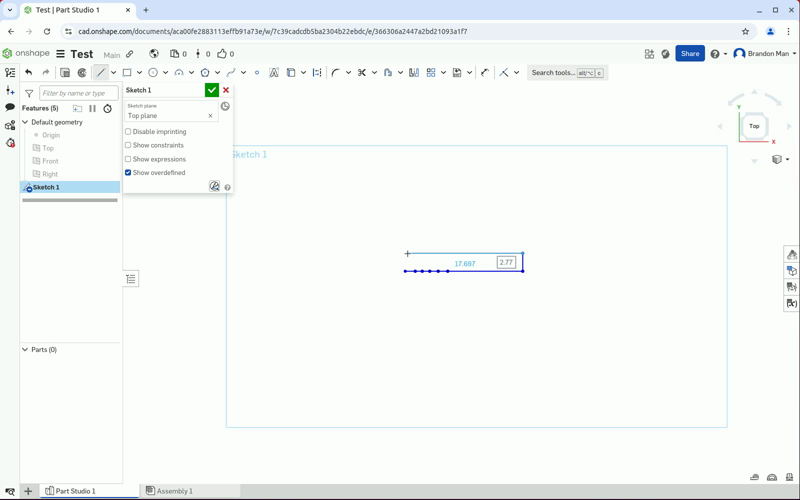
click(407, 253)
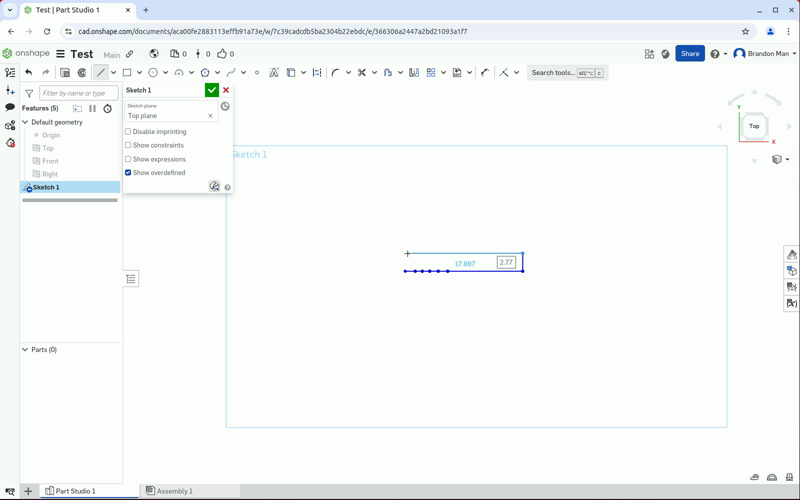
key_up(shift)
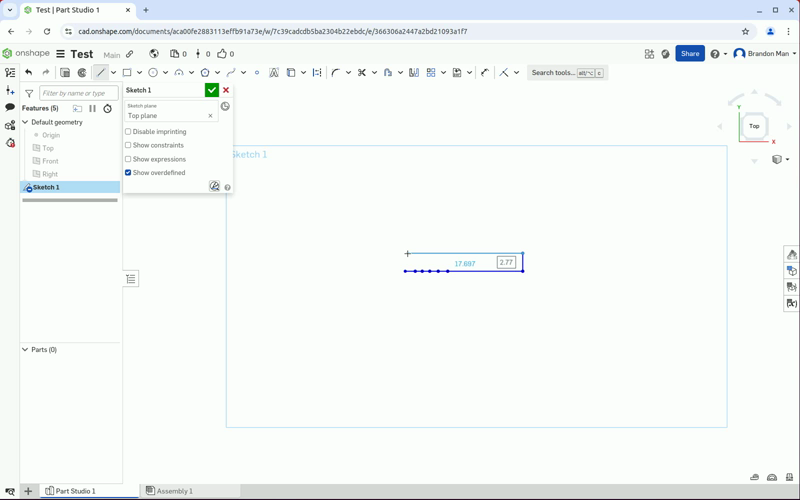
mouse_move(437, 253)
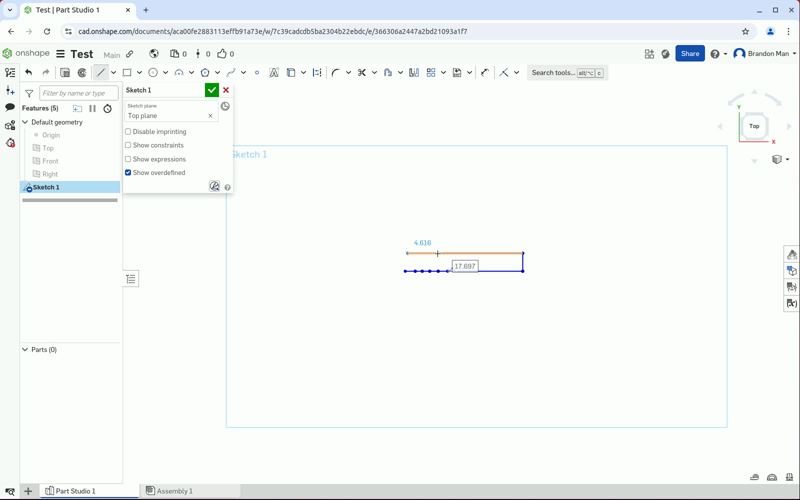
key_down(shift)
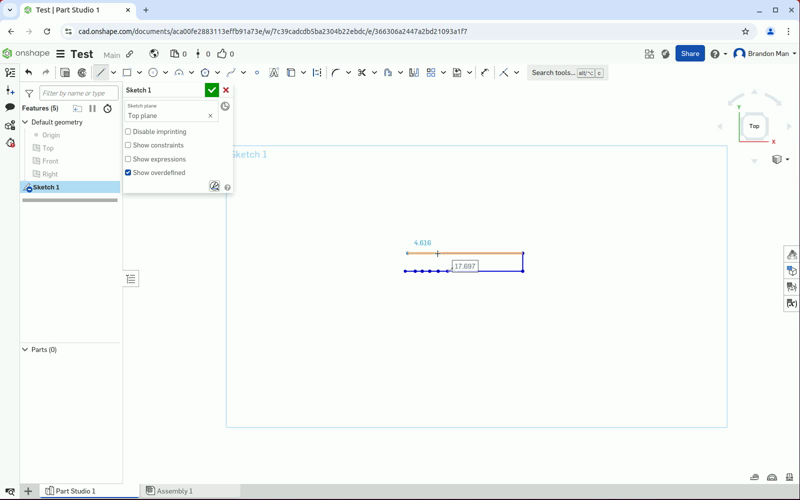
mouse_move(407, 271)
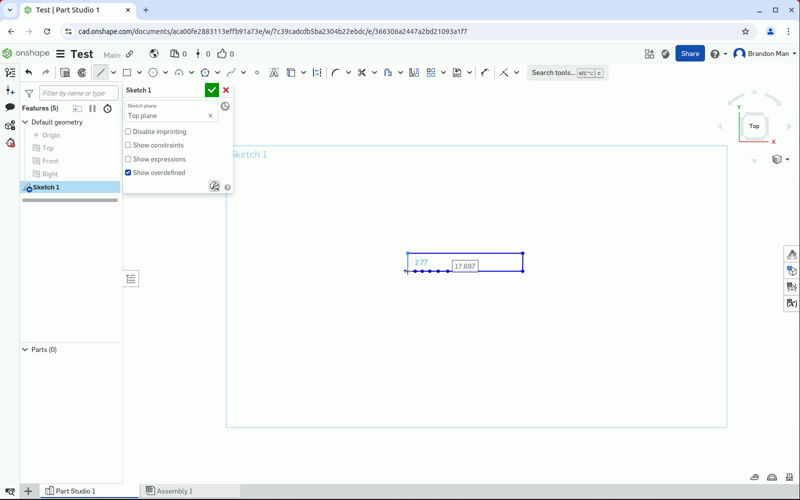
key_up(shift)
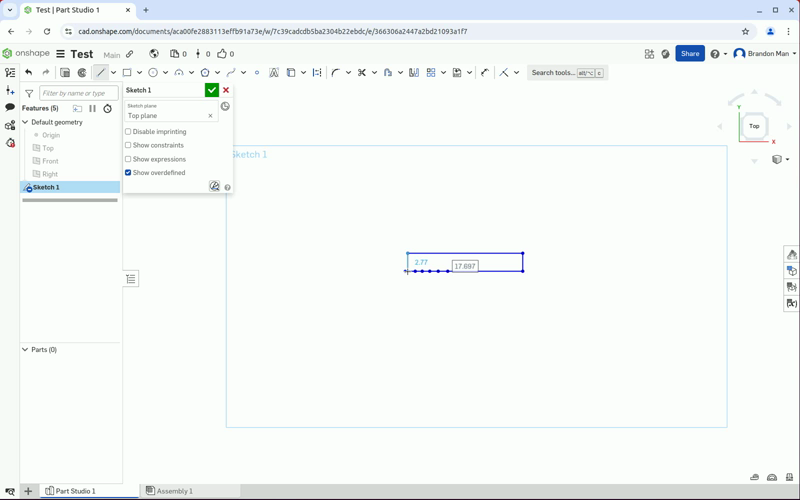
click(407, 271)
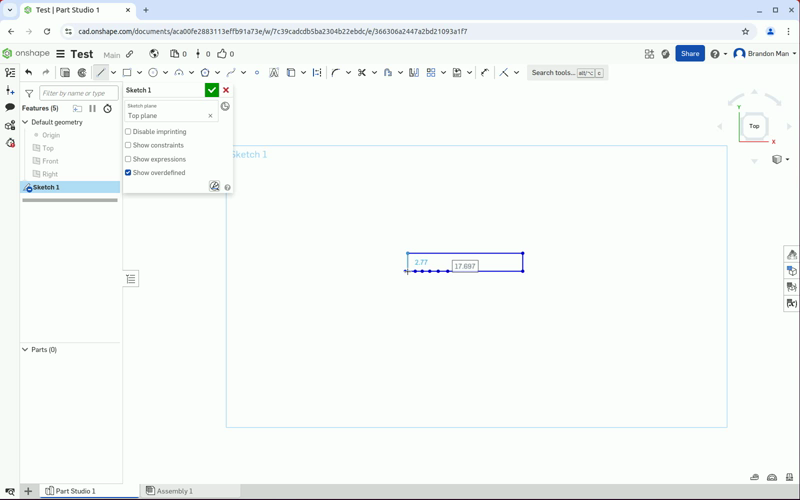
key(esc)
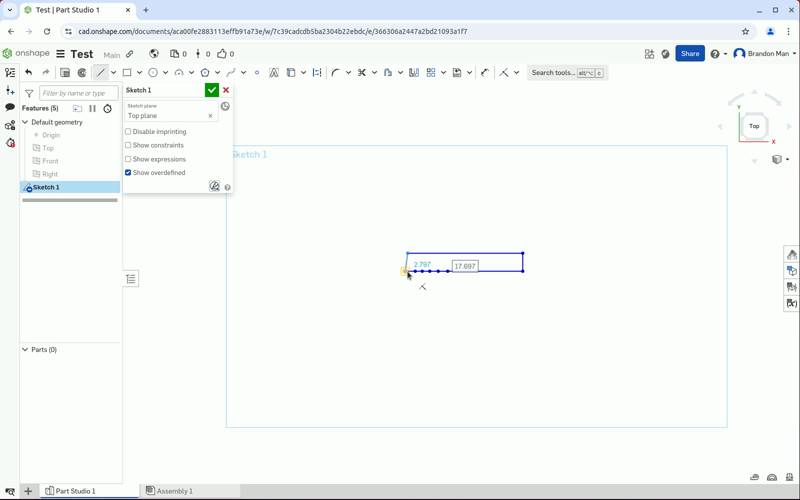
mouse_move(422, 256)
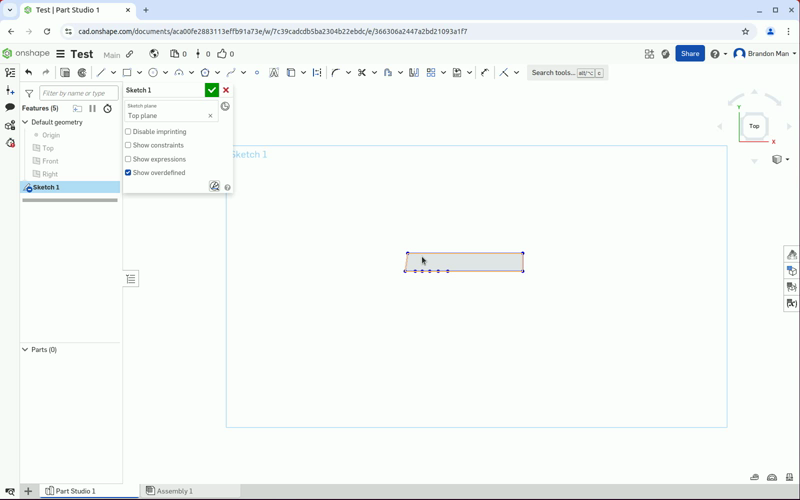
click(422, 256)
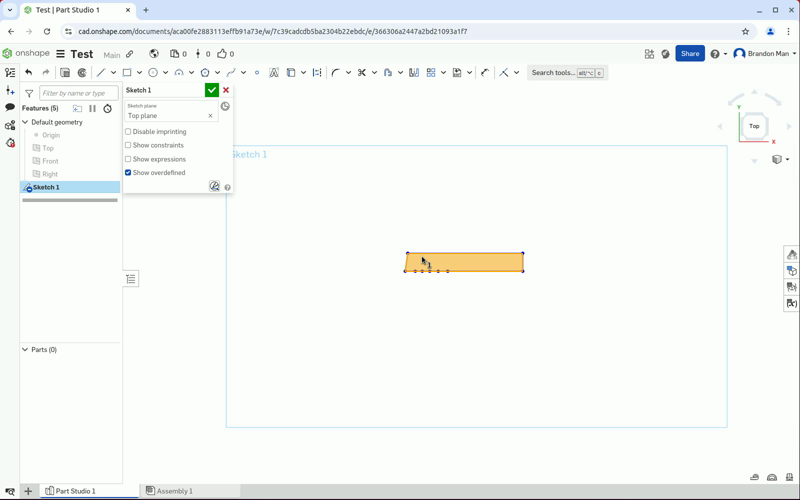
mouse_move(73, 352)
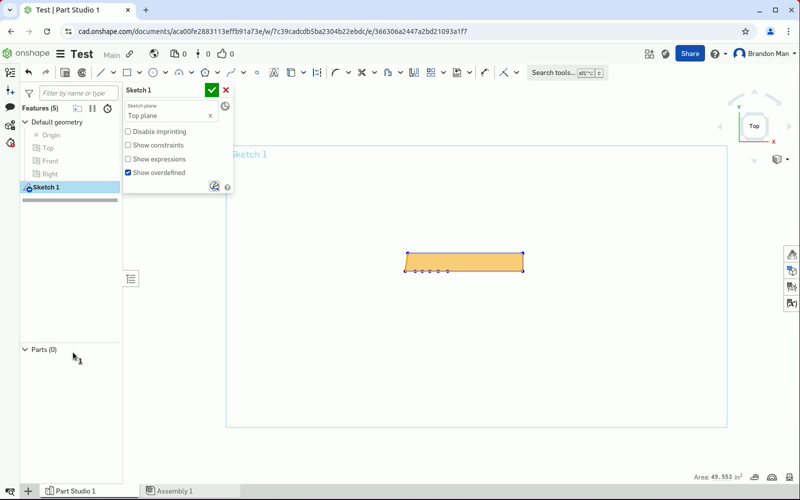
key(shift+y)
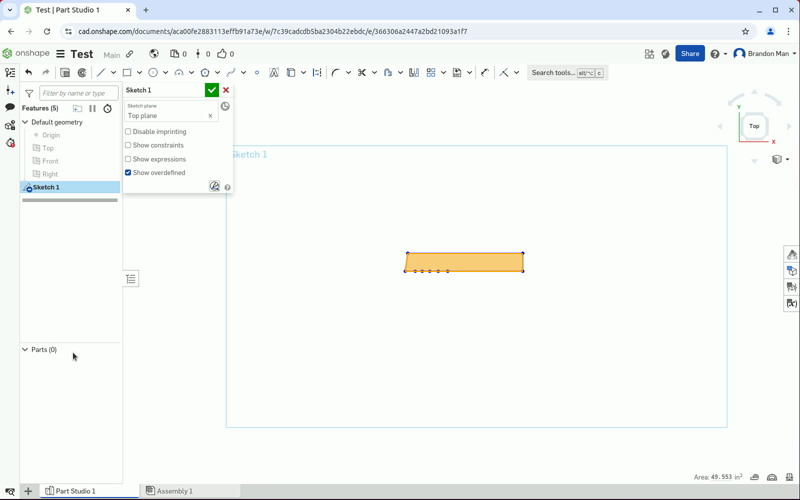
key(shift+e)
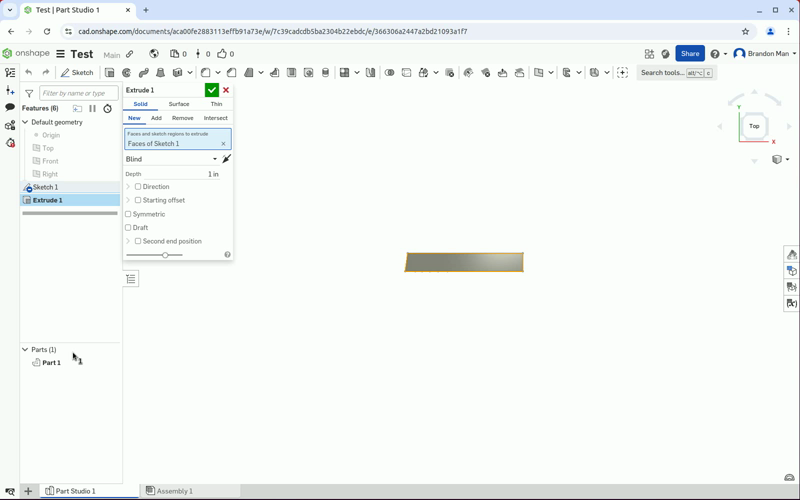
mouse_move(143, 106)
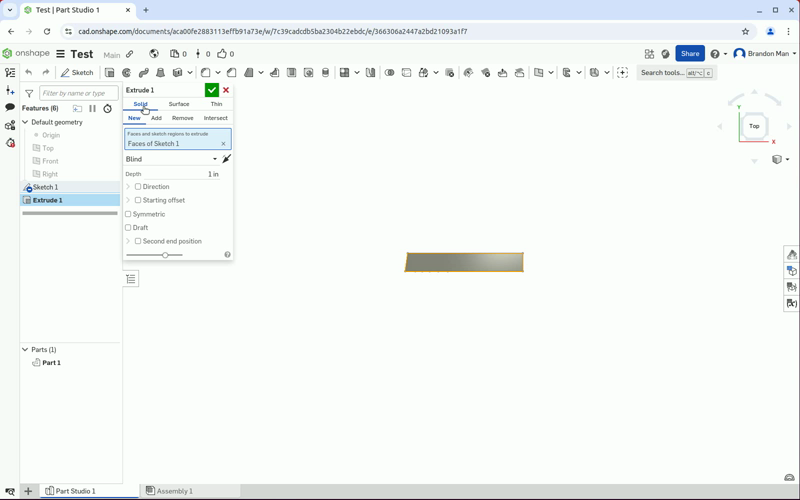
click(143, 106)
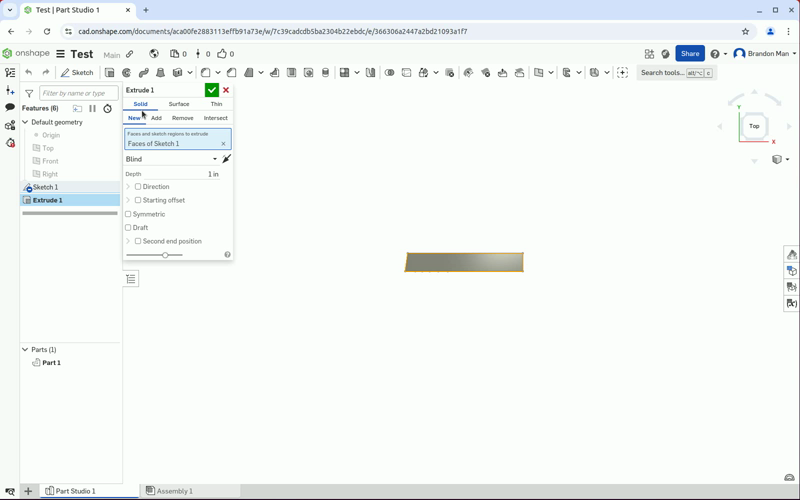
mouse_move(137, 120)
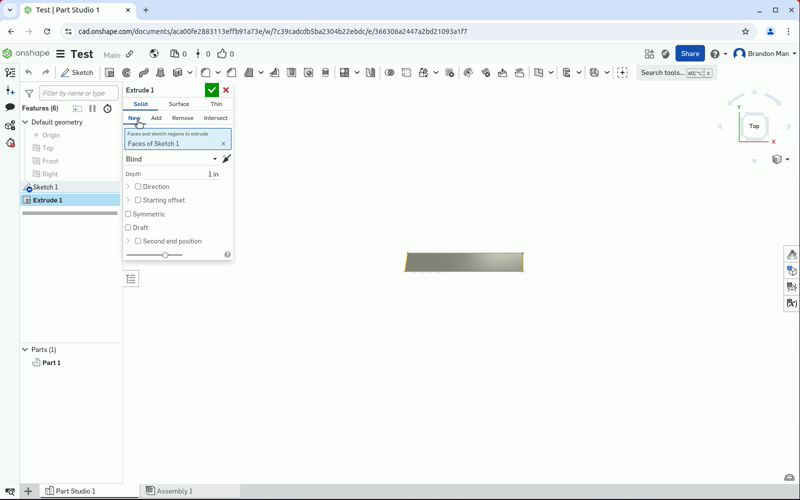
click(137, 120)
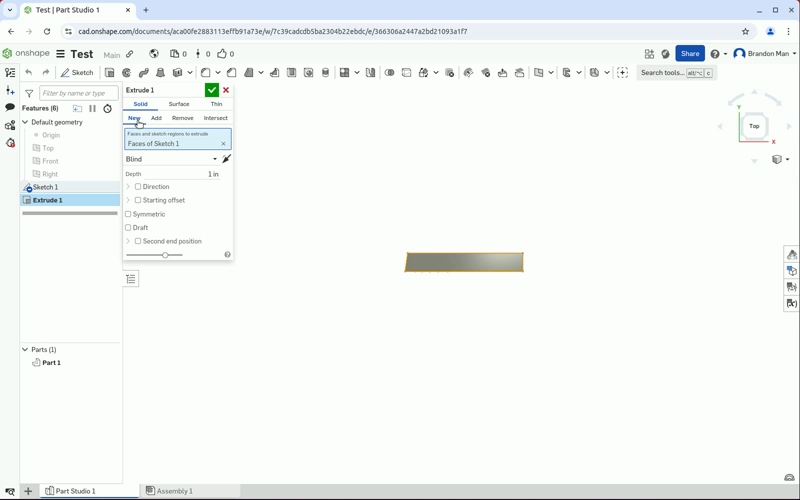
key(tab, 4)
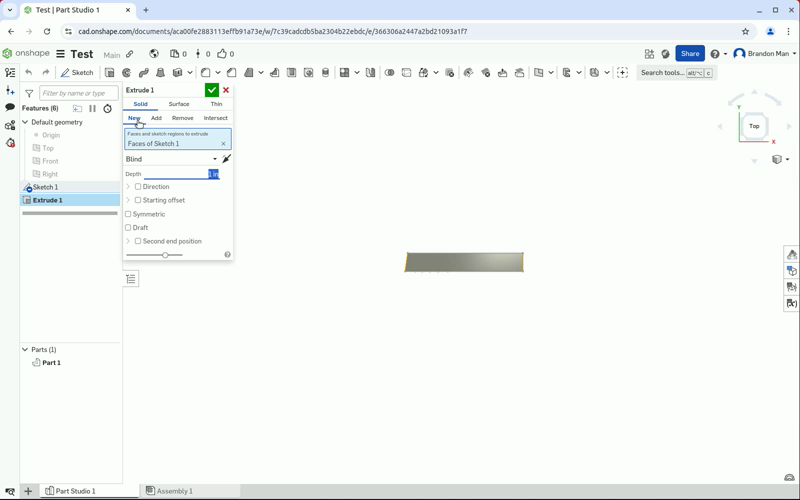
text(2.407)
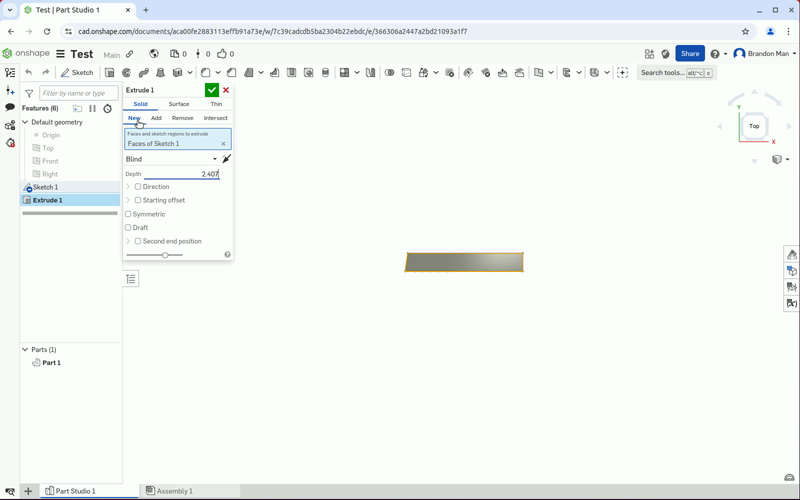
key(enter)
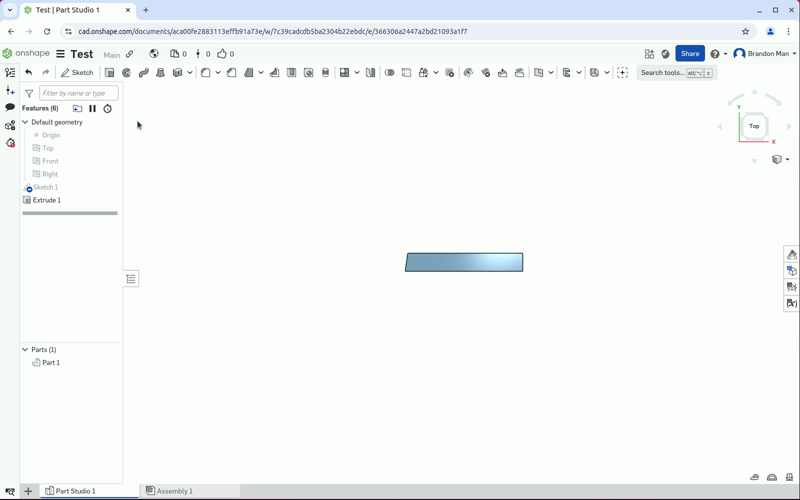
key(shift+h)
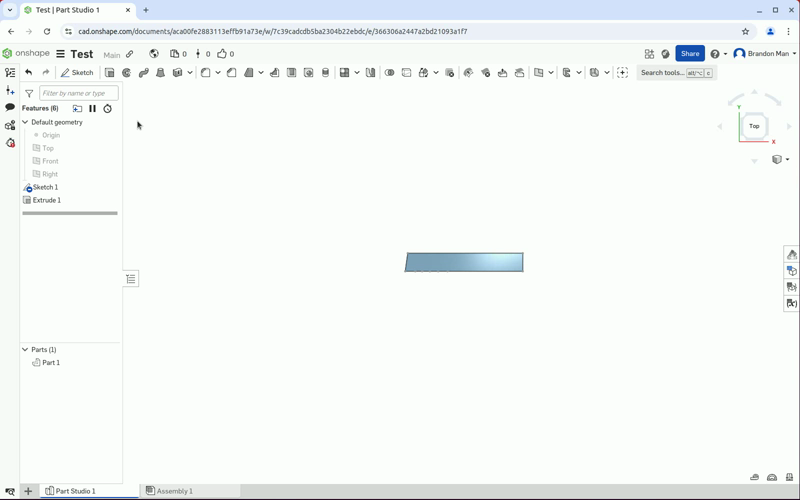
key(shift+h)
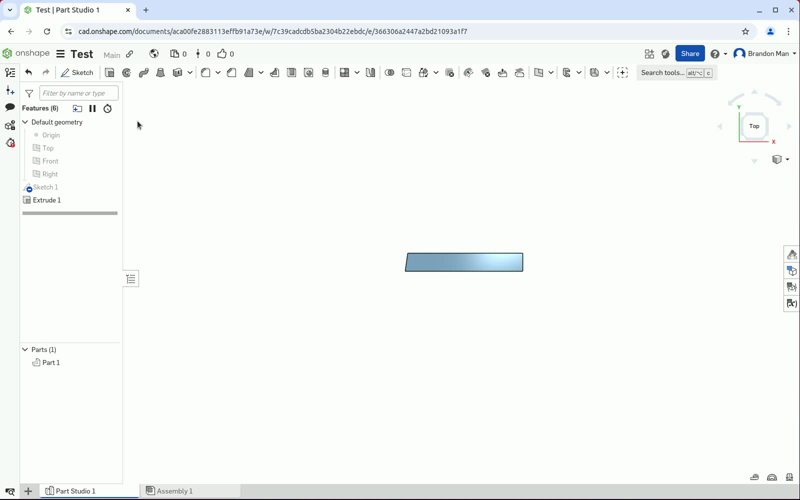
mouse_move(73, 189)
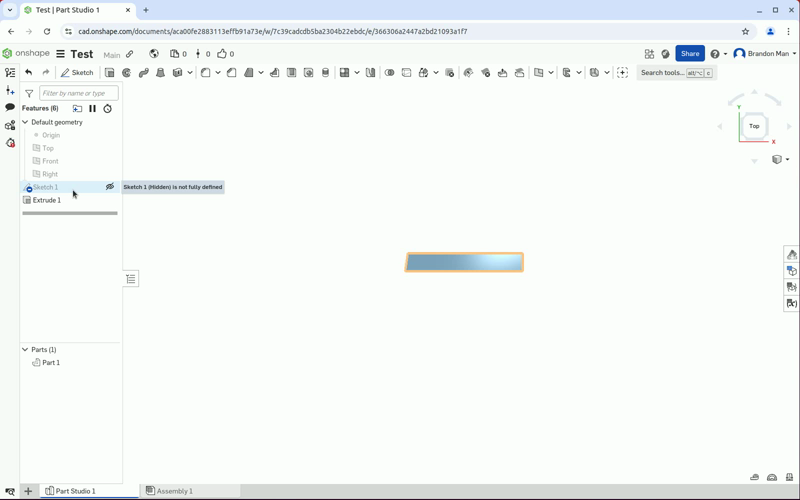
click(73, 189)
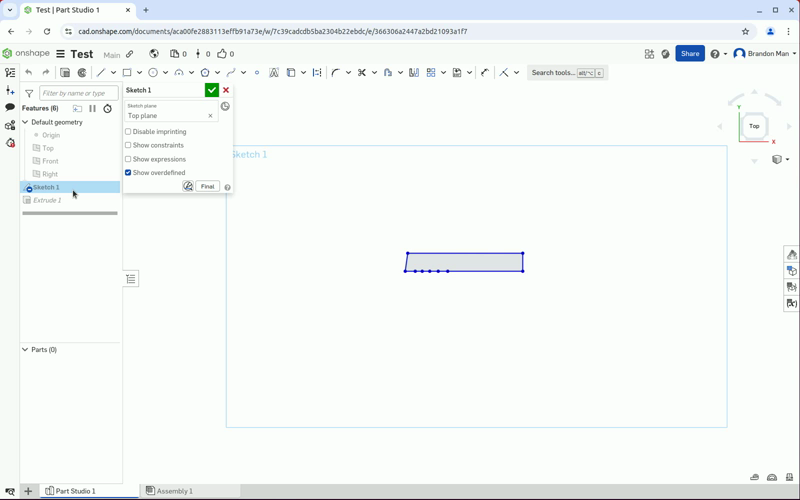
mouse_move(229, 92)
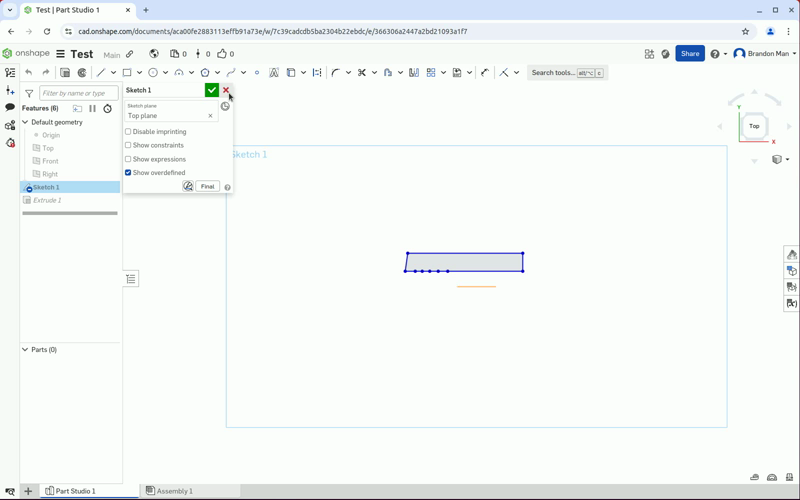
click(229, 92)
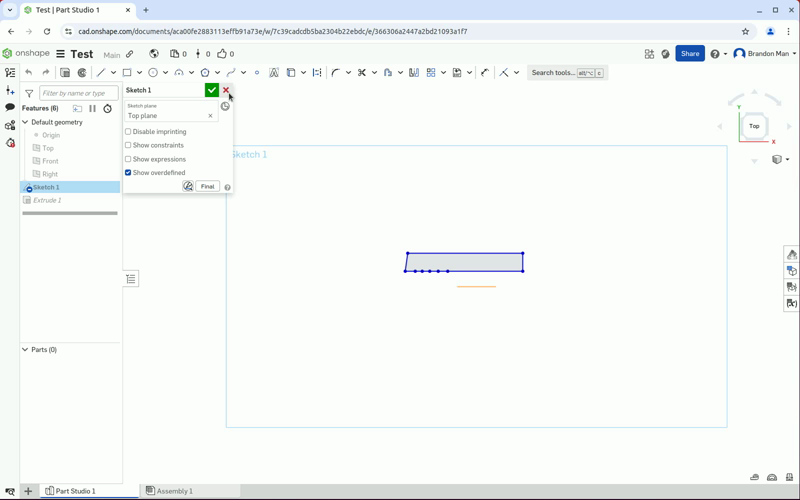
key(shift+s)
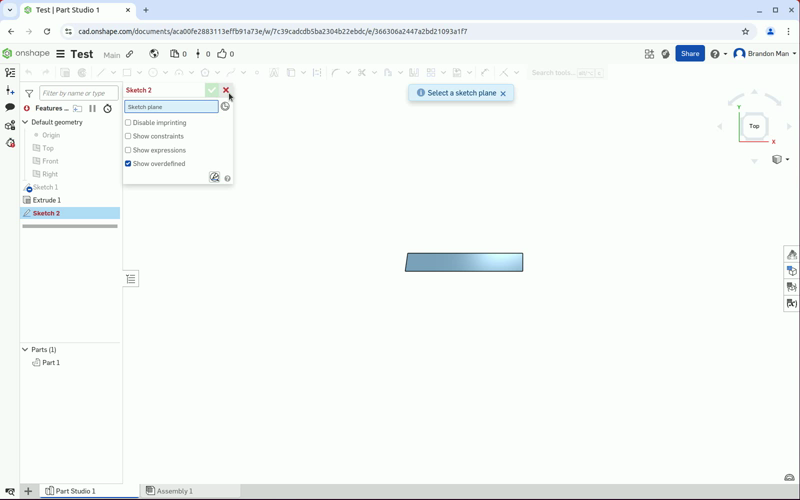
mouse_move(73, 150)
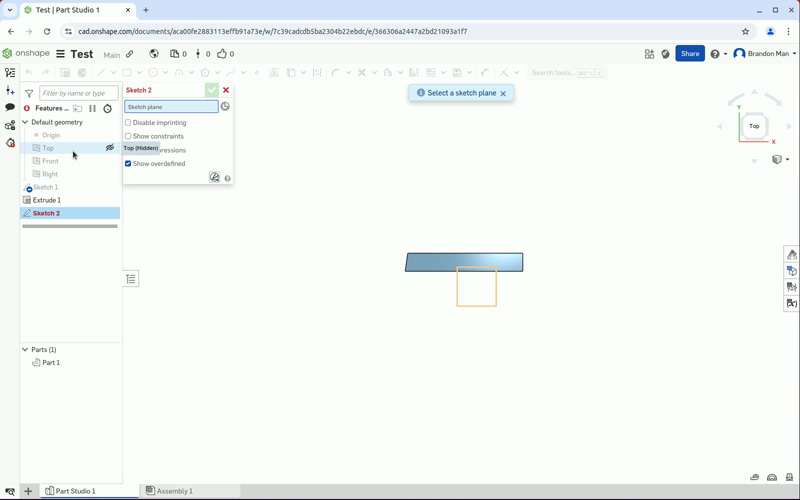
click(73, 150)
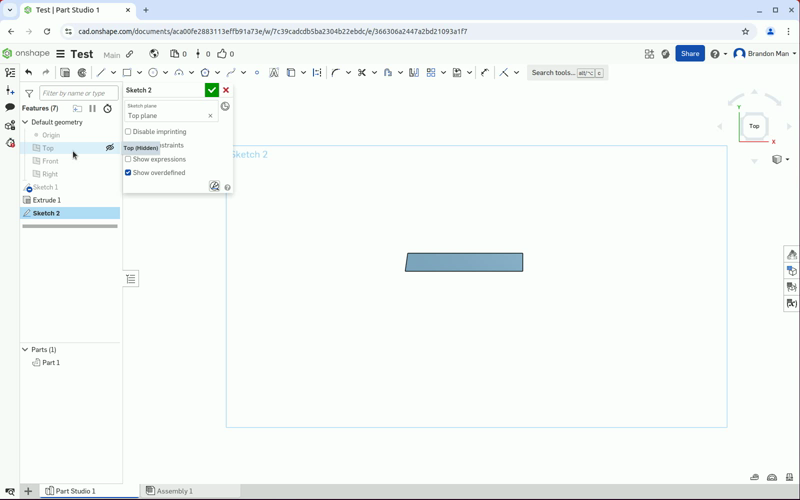
mouse_move(73, 352)
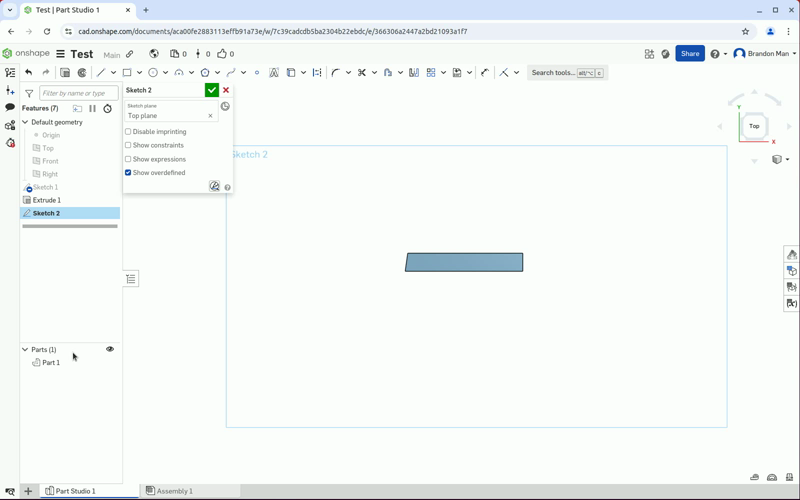
key(y)
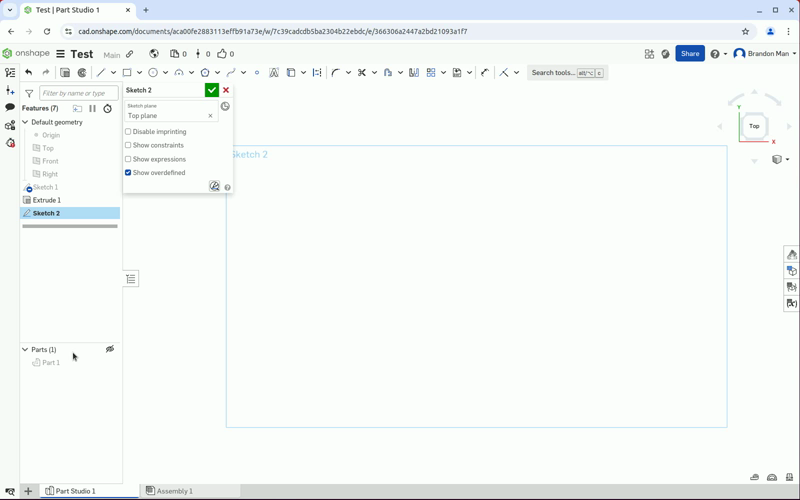
key(a)
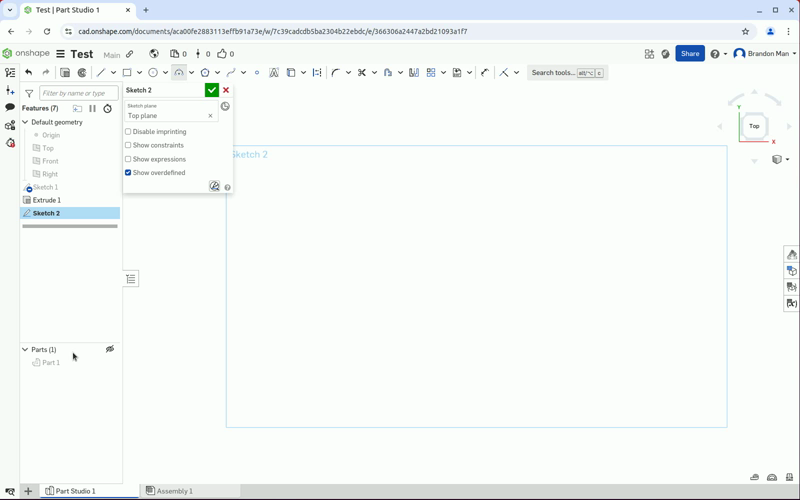
key_down(shift)
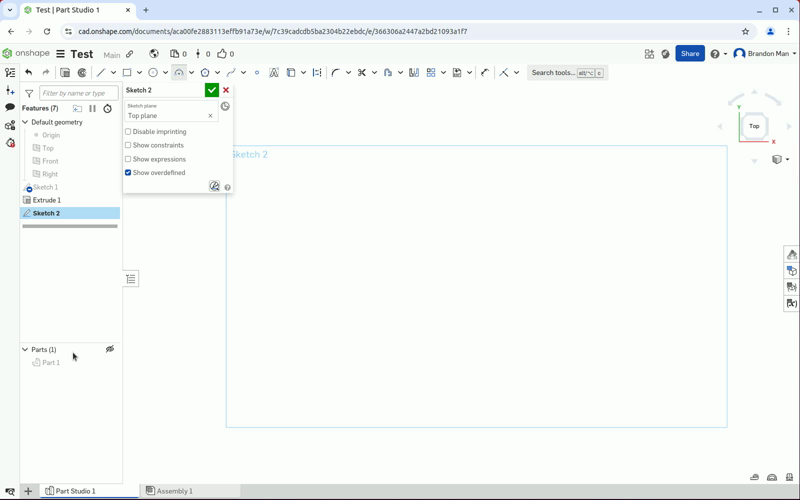
mouse_move(522, 271)
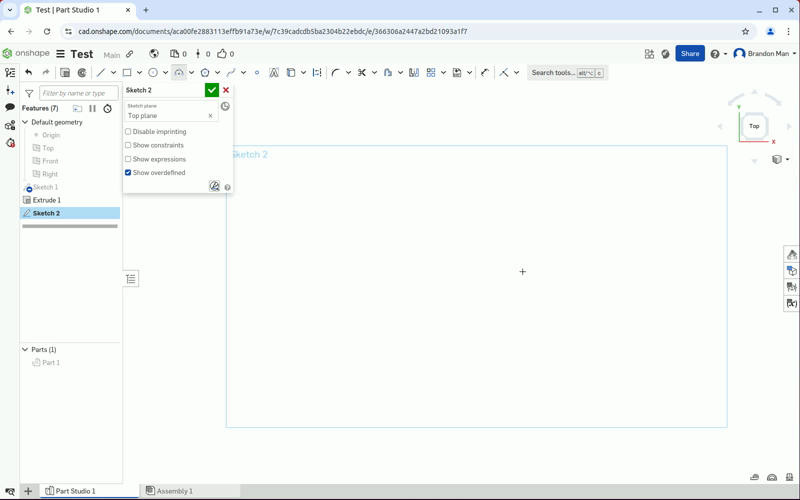
click(522, 271)
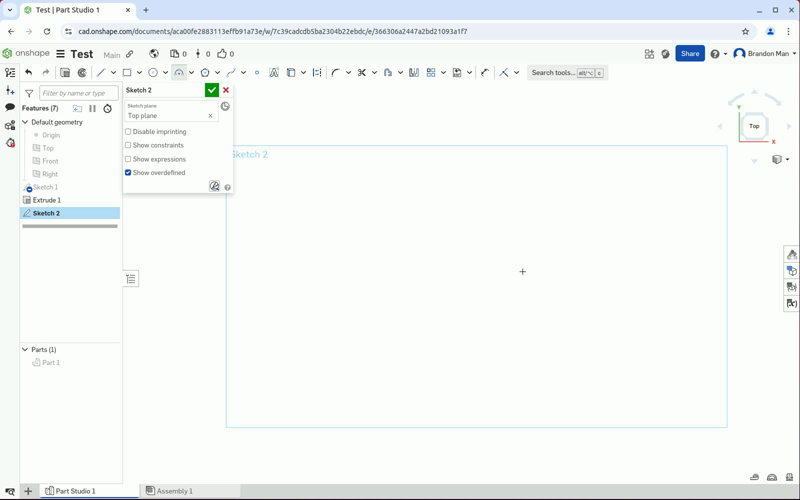
key_up(shift)
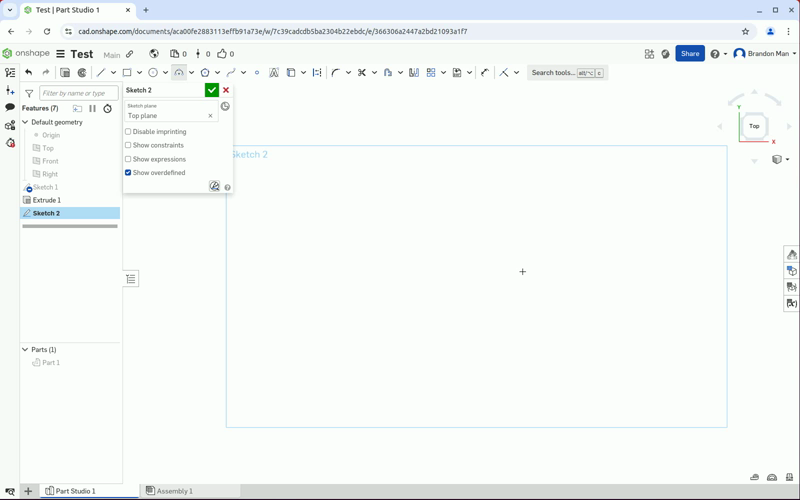
key_down(shift)
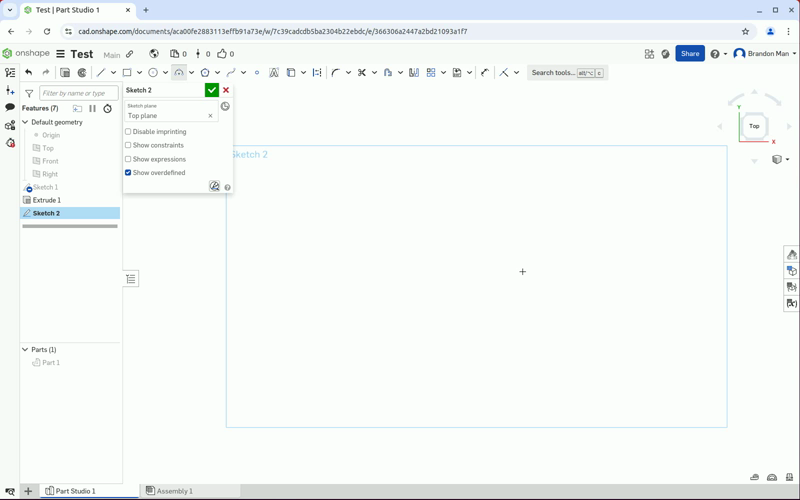
mouse_move(522, 252)
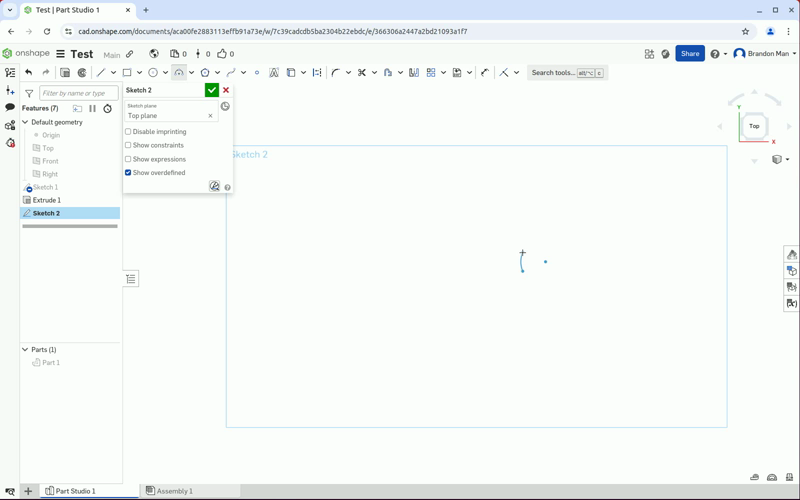
click(522, 252)
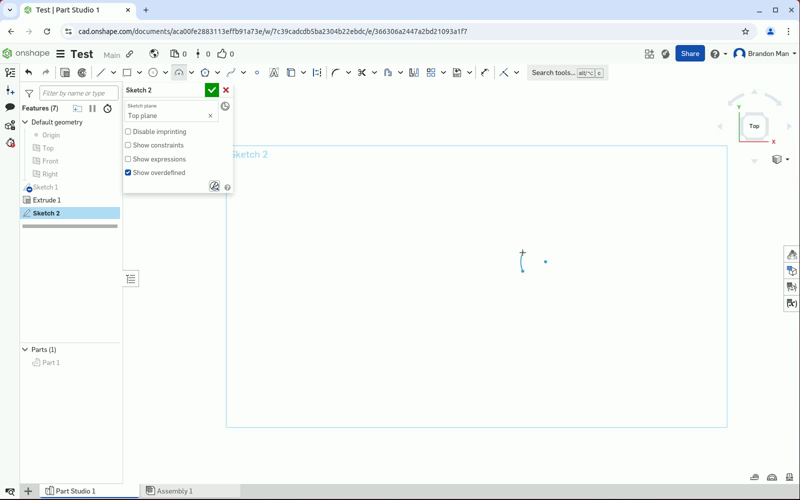
mouse_move(573, 261)
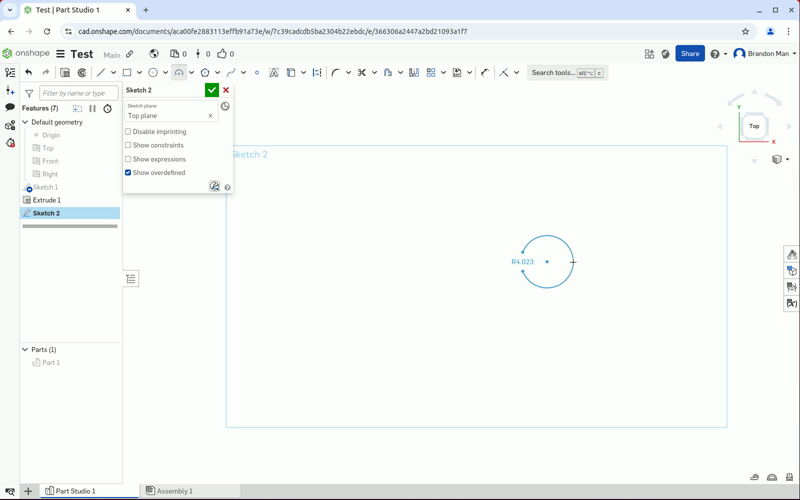
click(573, 261)
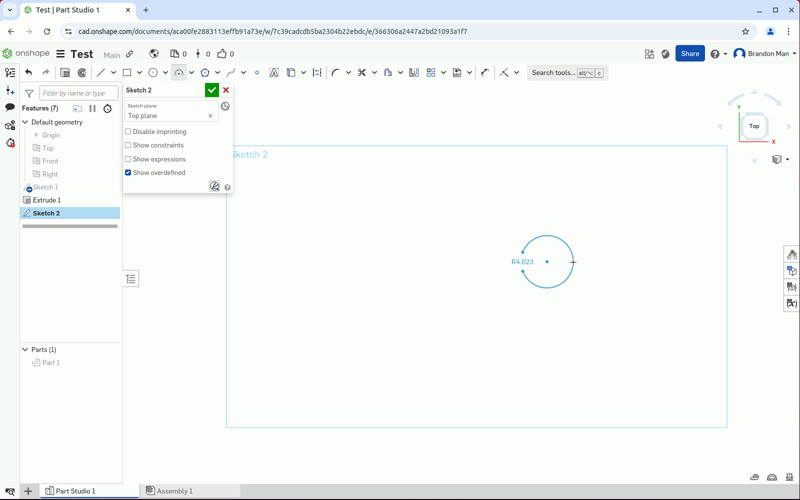
key_up(shift)
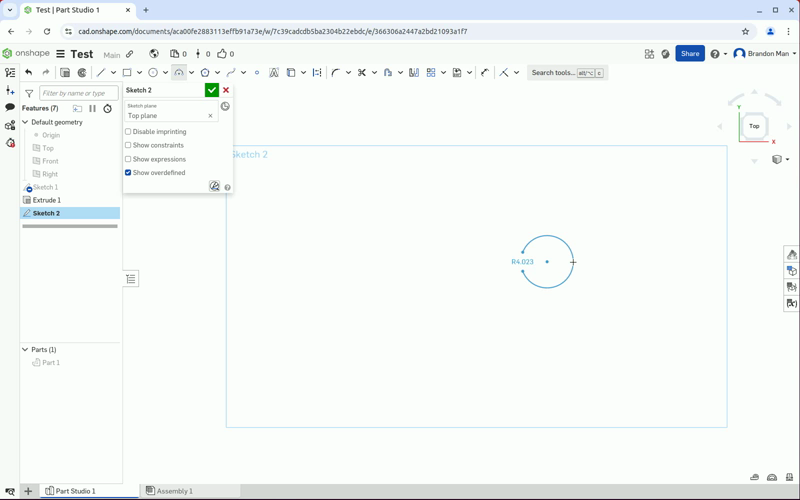
key(esc)
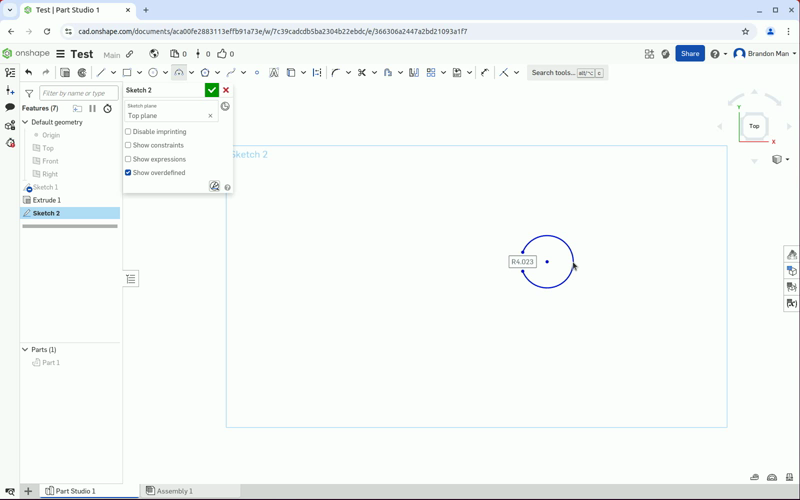
key(l)
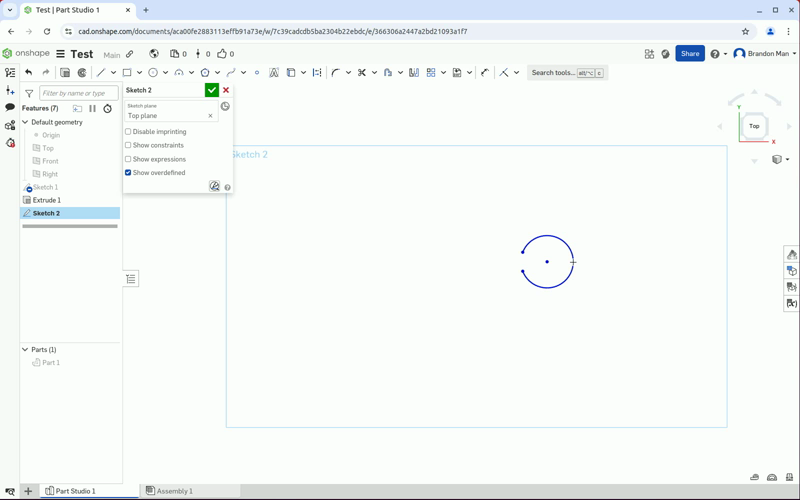
mouse_move(522, 252)
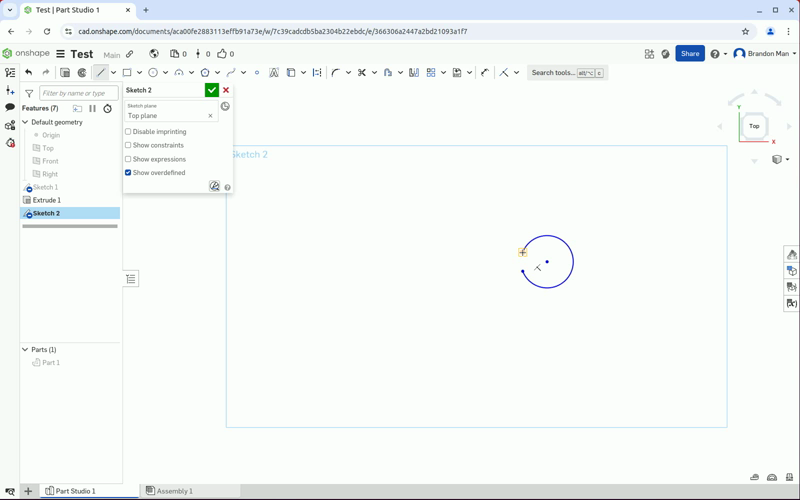
click(522, 252)
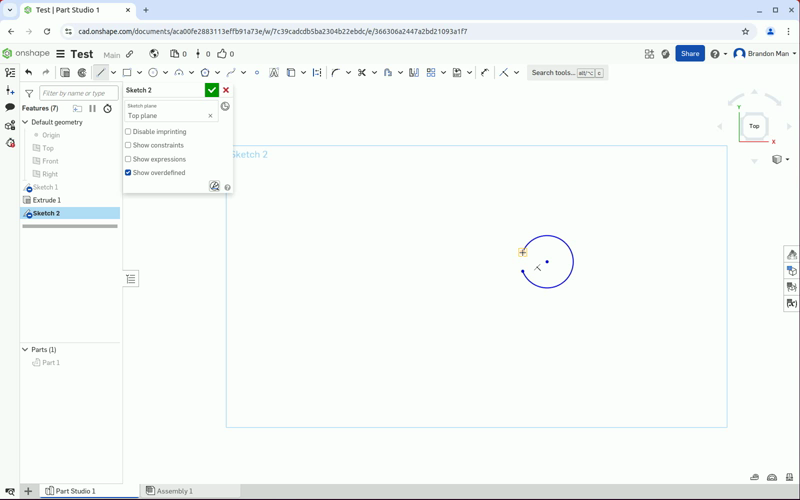
mouse_move(552, 252)
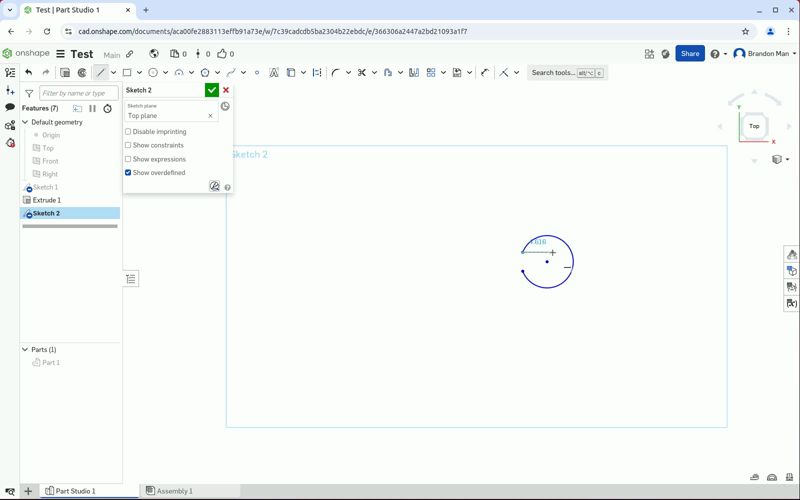
key_down(shift)
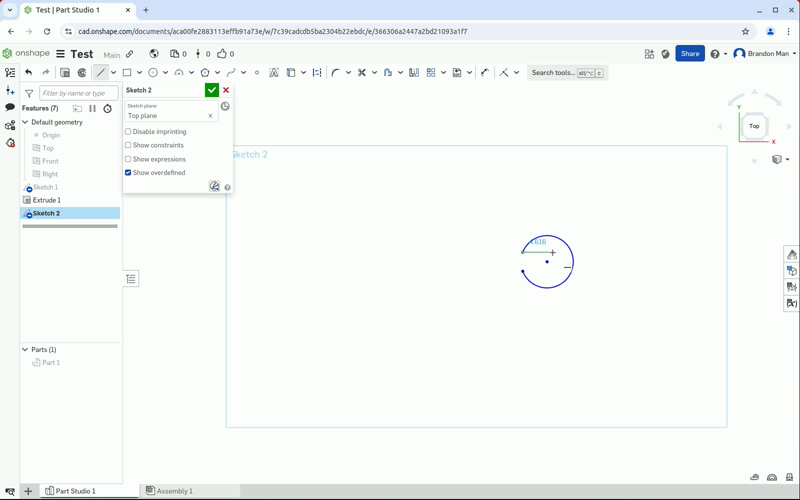
mouse_move(522, 271)
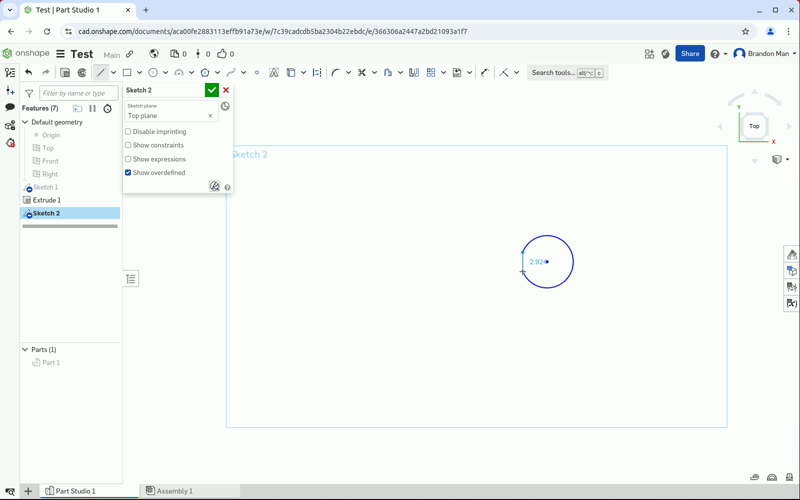
key_up(shift)
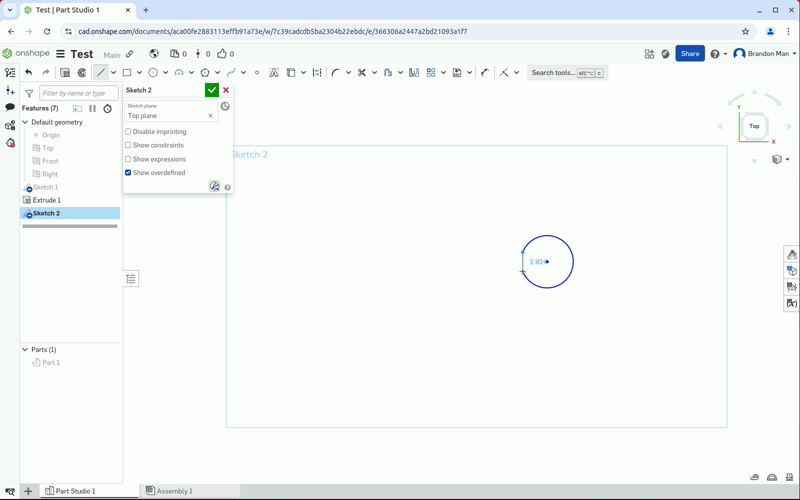
click(522, 271)
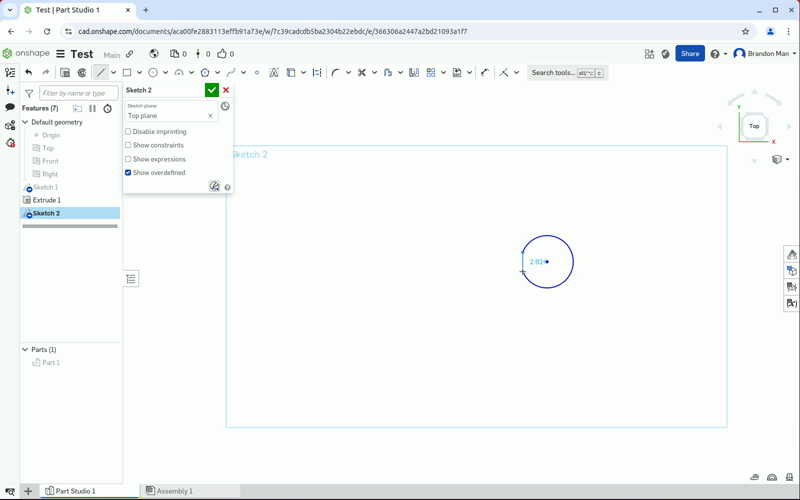
key(esc)
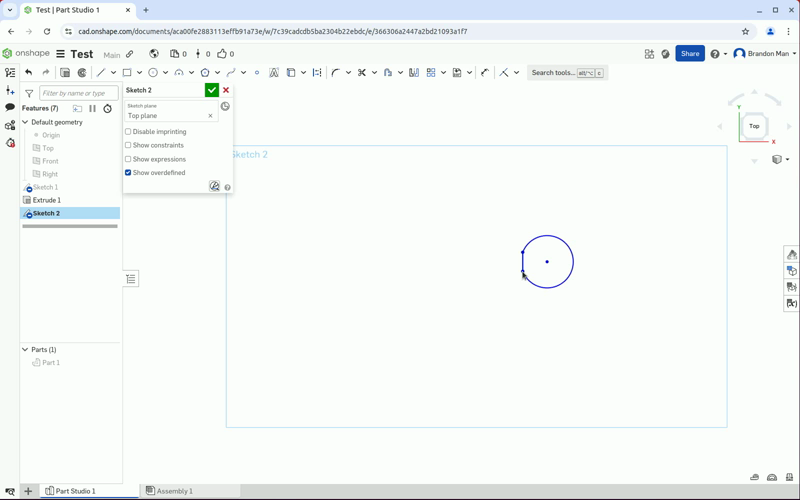
key(c)
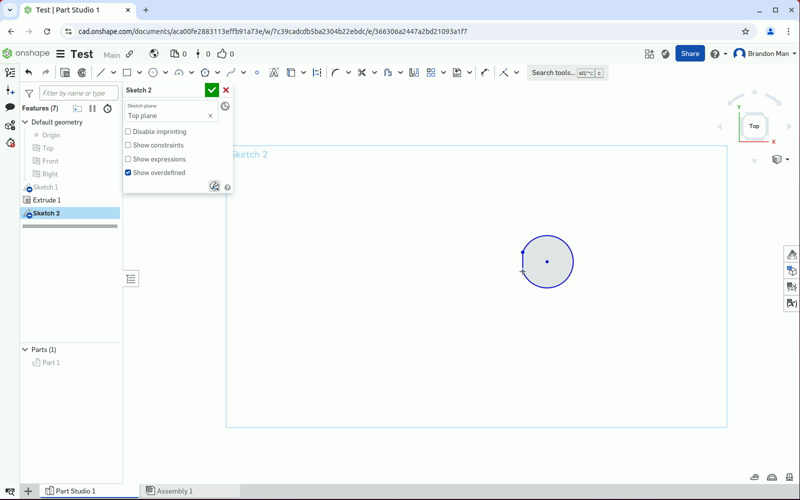
key_down(shift)
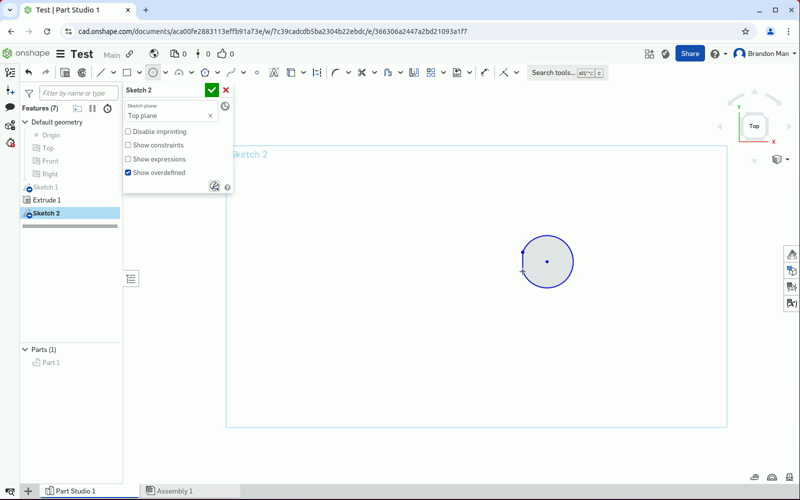
mouse_move(547, 261)
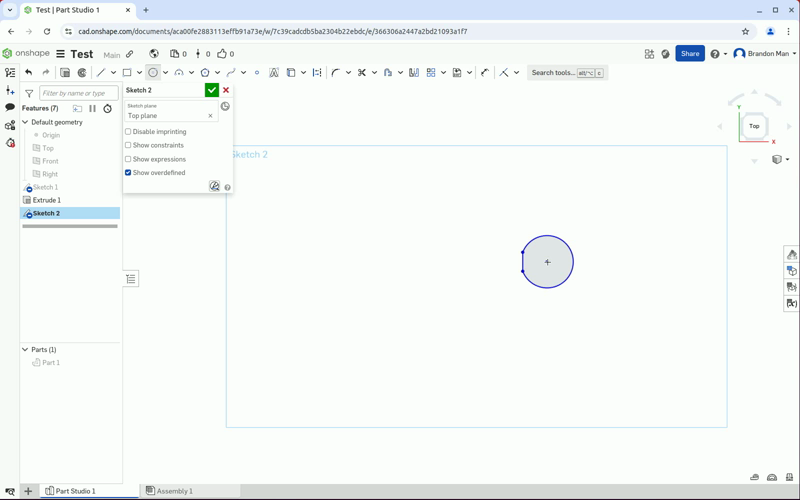
click(547, 261)
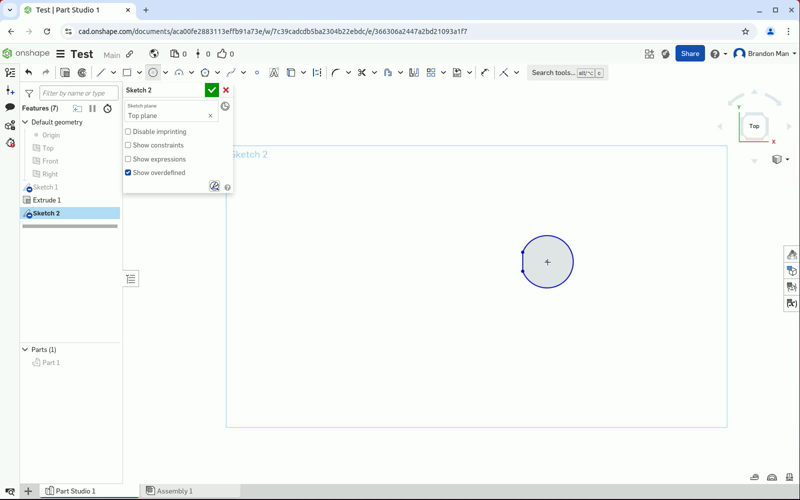
key_up(shift)
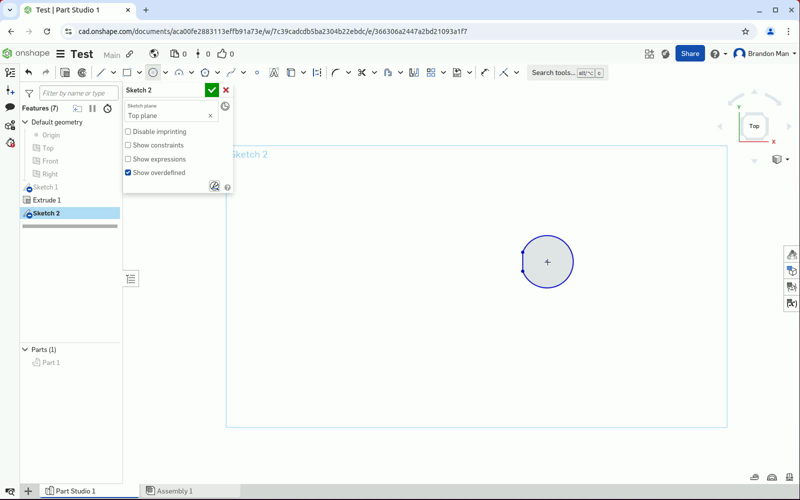
mouse_move(561, 261)
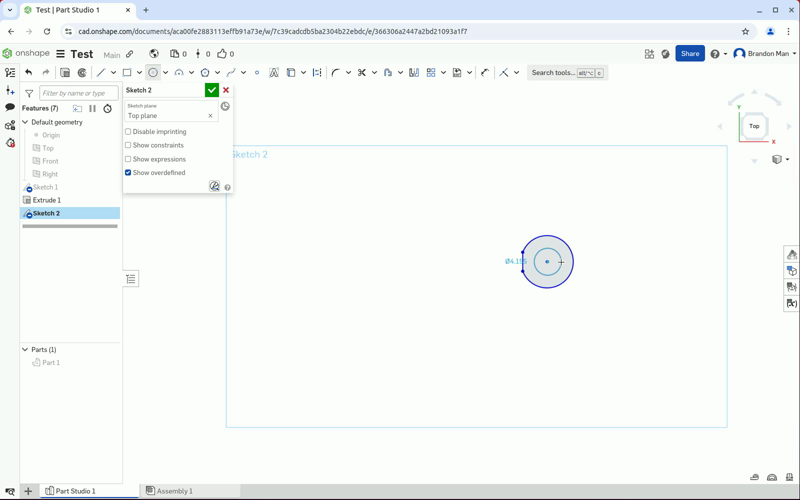
click(561, 261)
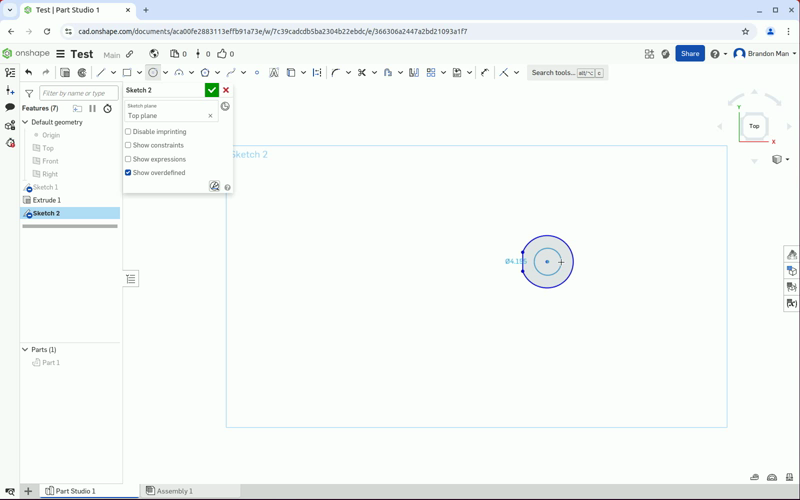
key(esc)
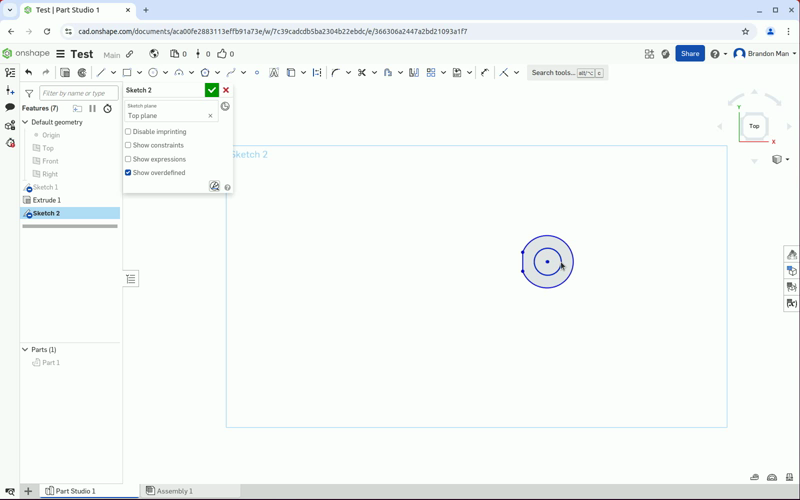
mouse_move(539, 279)
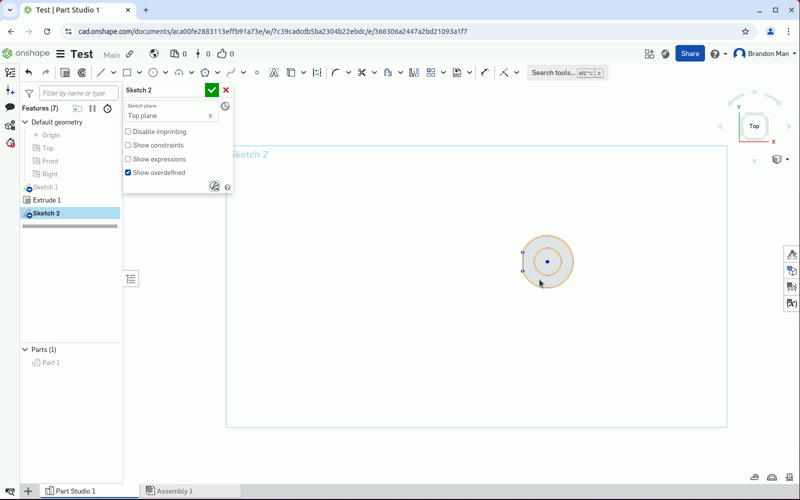
scroll(6)
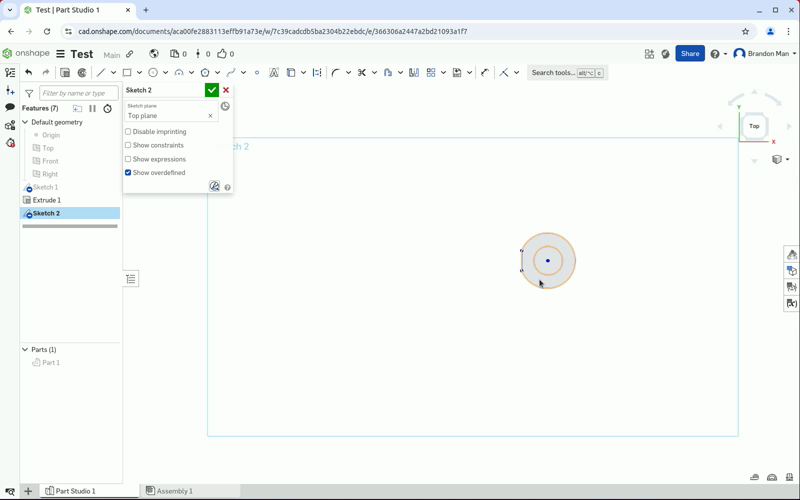
scroll(6)
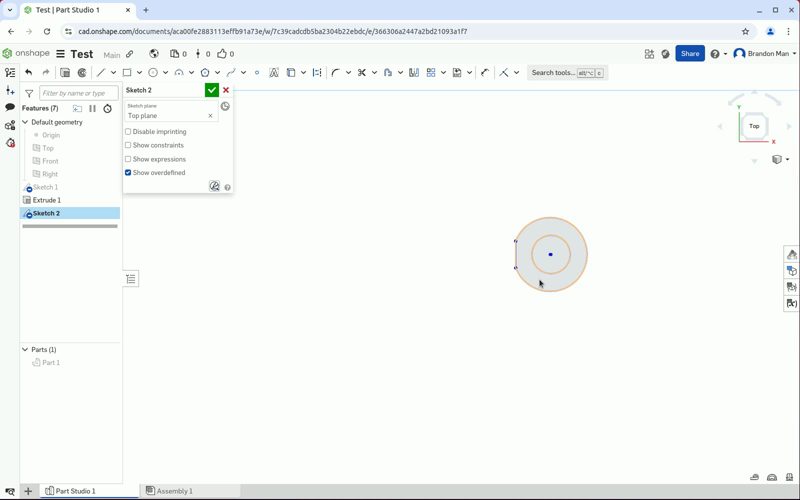
scroll(6)
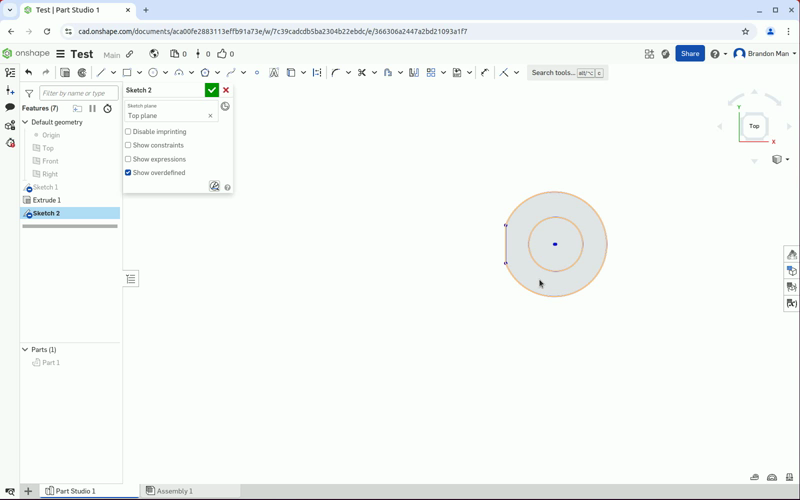
scroll(6)
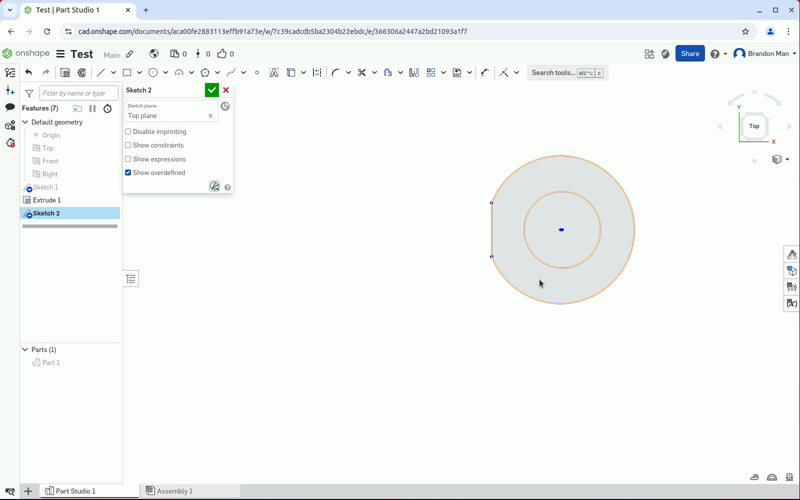
scroll(6)
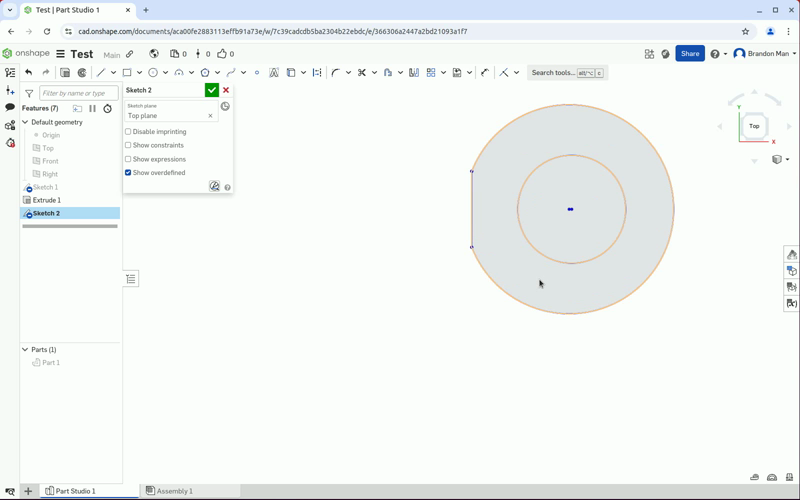
scroll(6)
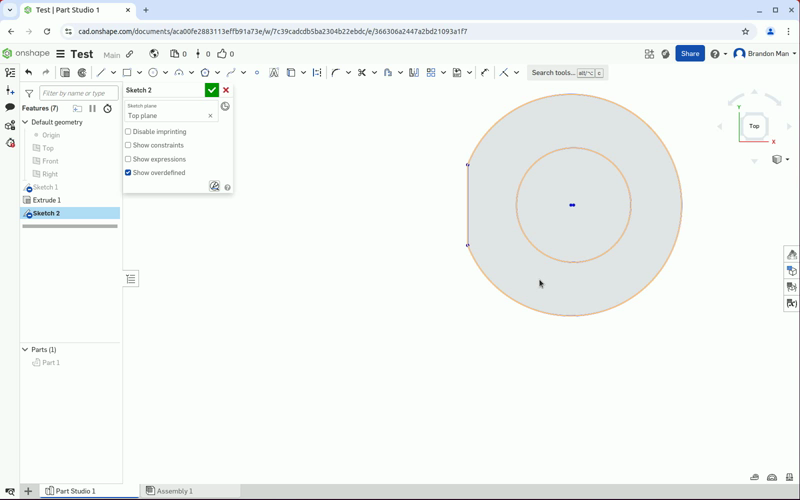
scroll(6)
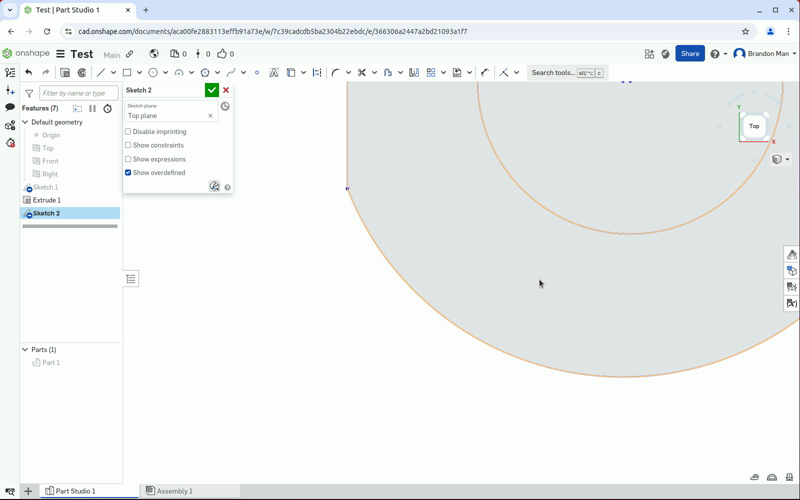
click(539, 279)
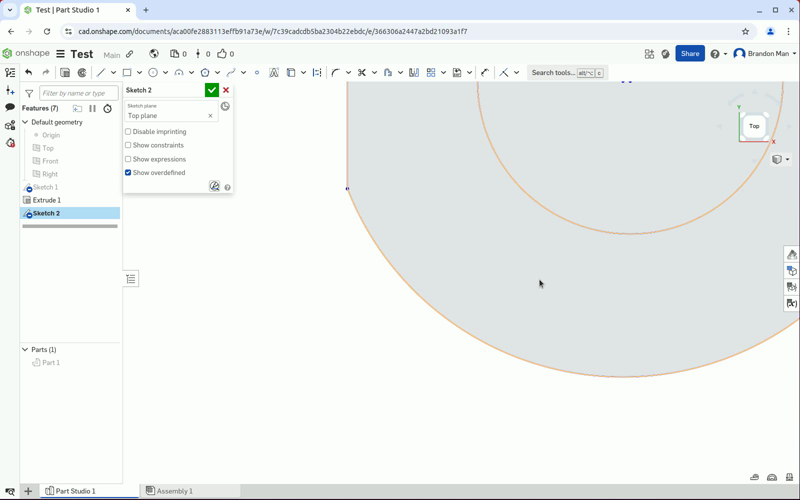
scroll(-6)
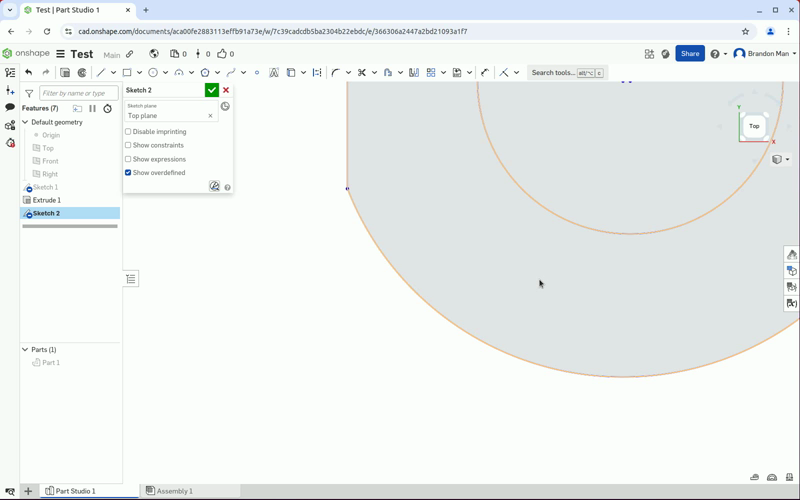
scroll(-6)
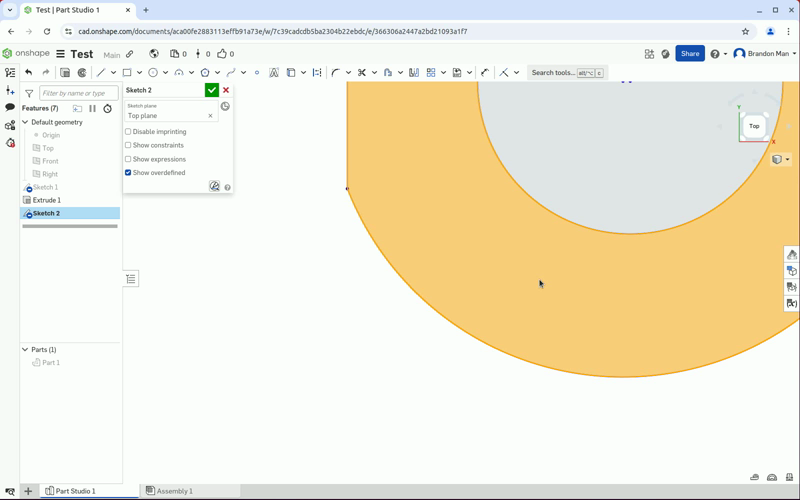
scroll(-6)
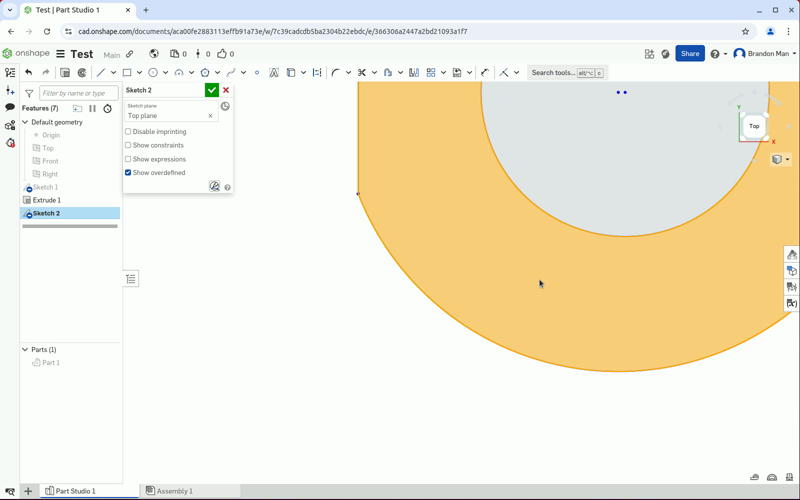
scroll(-6)
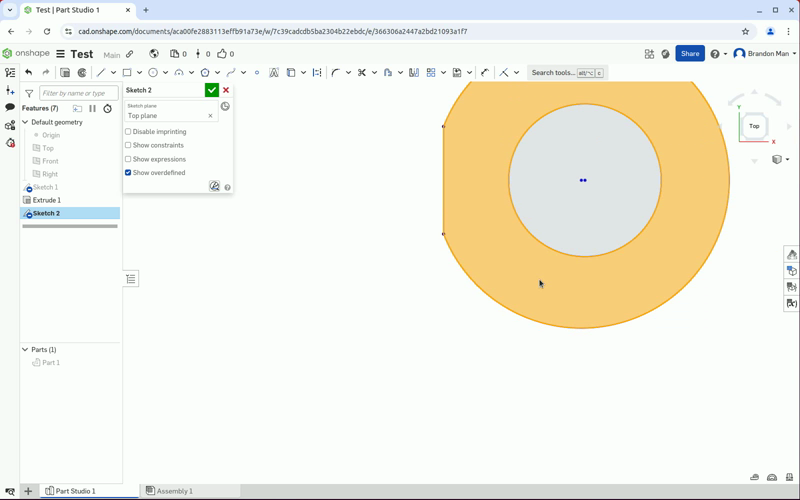
scroll(-6)
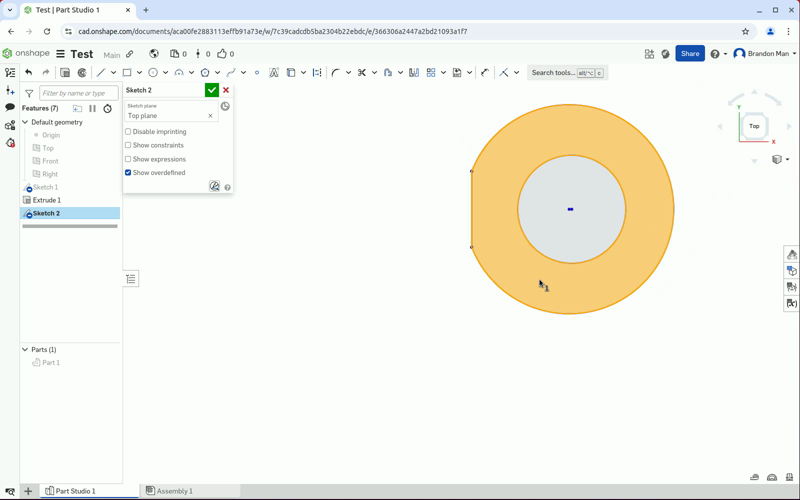
scroll(-6)
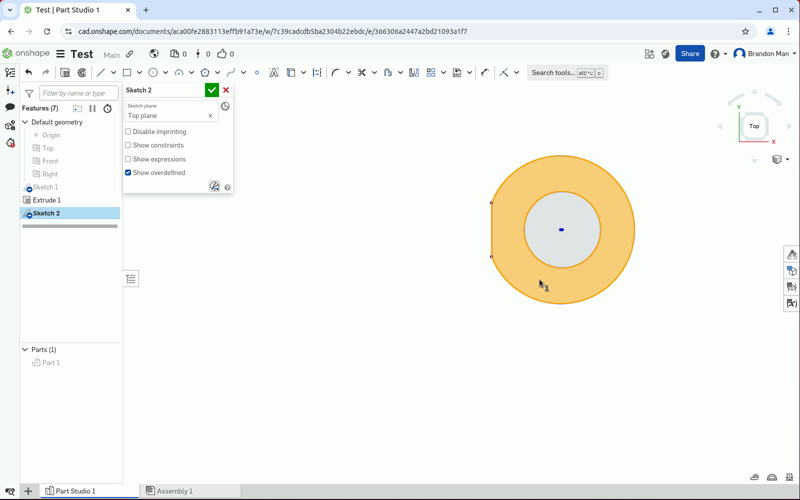
scroll(-6)
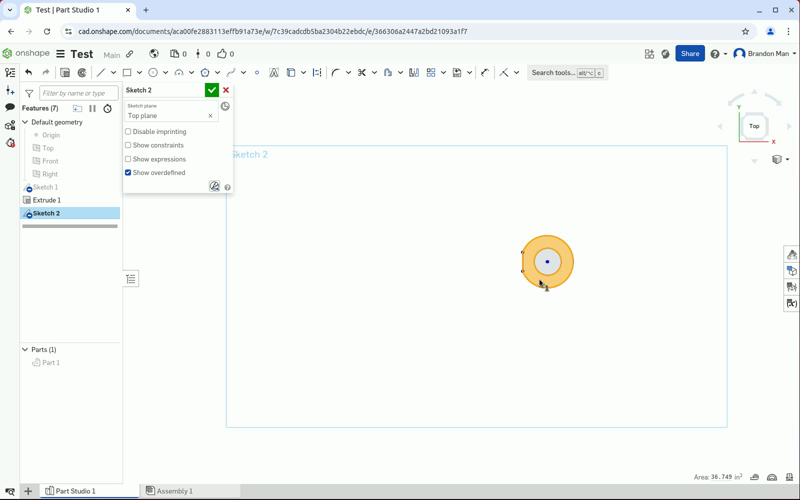
mouse_move(73, 352)
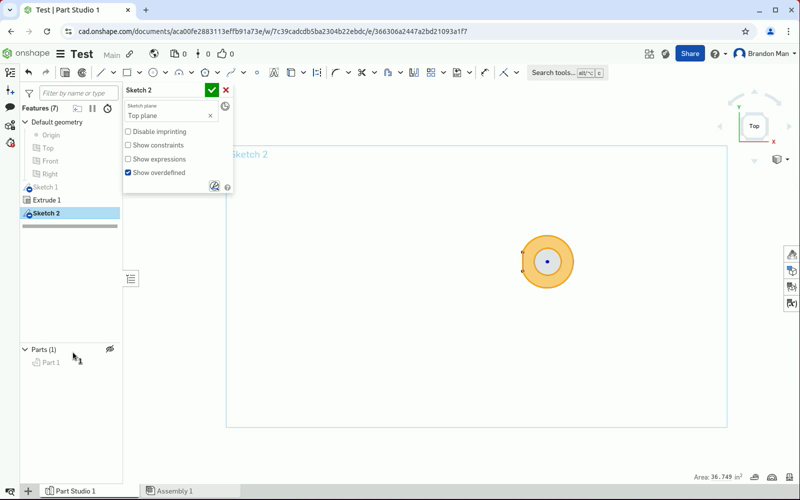
key(shift+y)
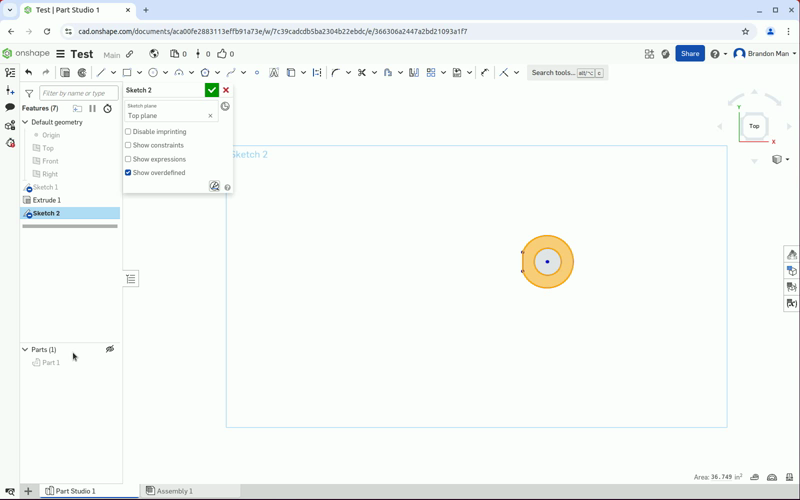
key(shift+e)
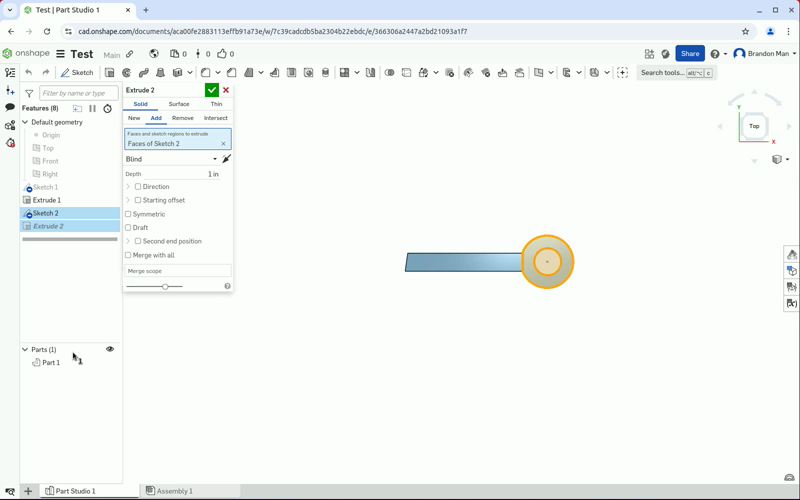
mouse_move(143, 106)
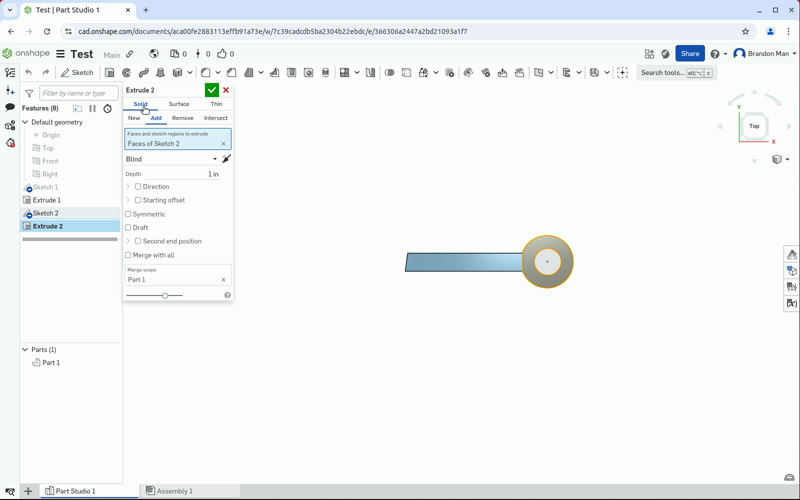
click(143, 106)
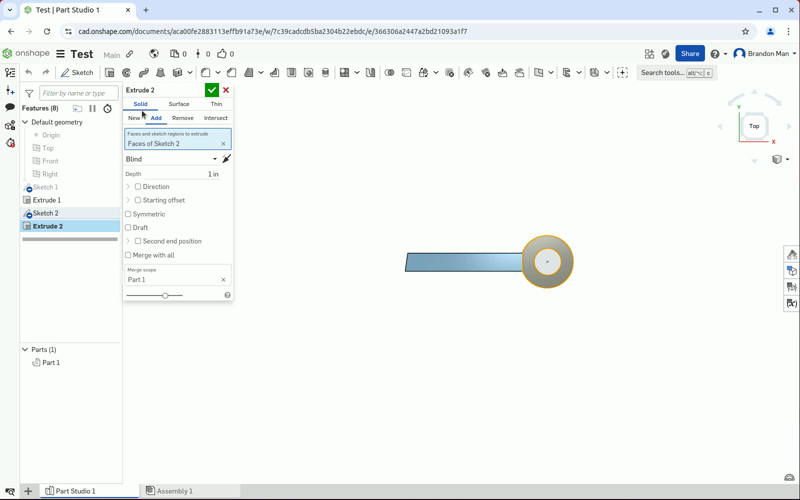
mouse_move(137, 120)
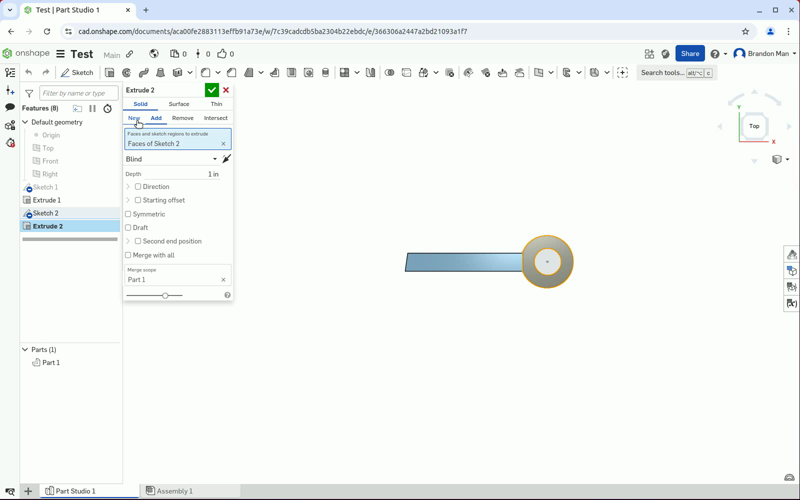
click(137, 120)
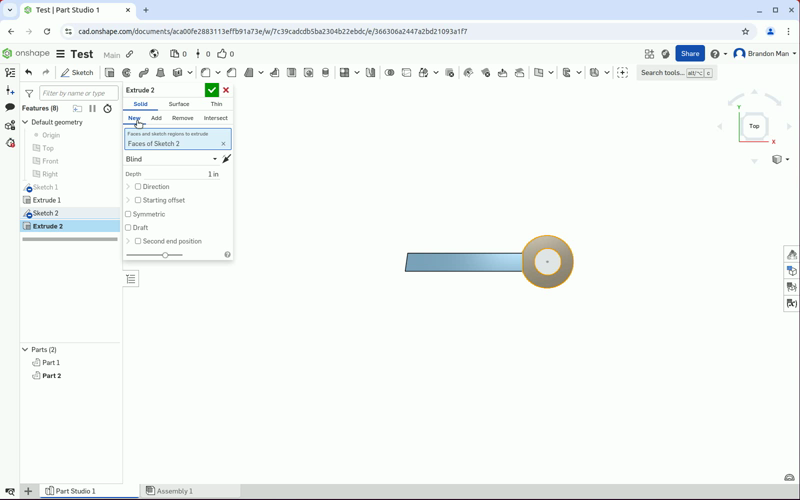
key(tab, 4)
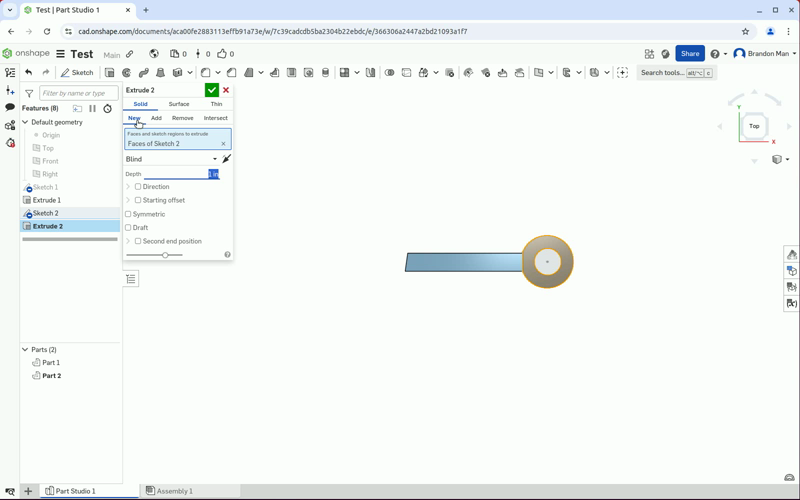
text(2.407)
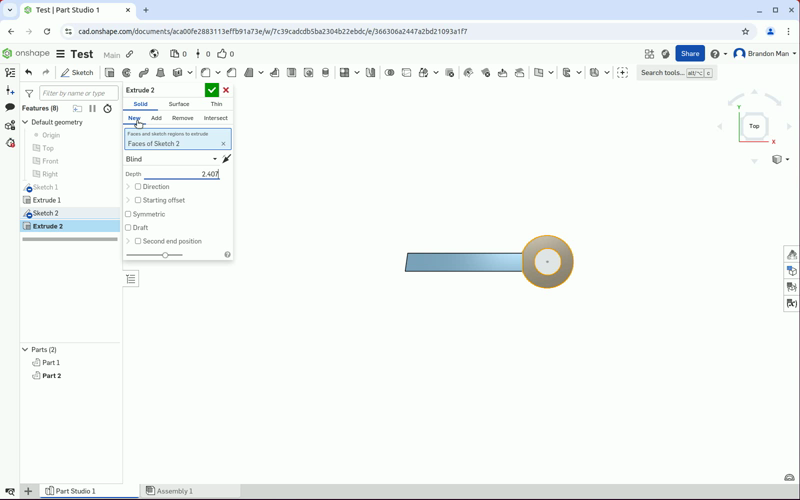
key(enter)
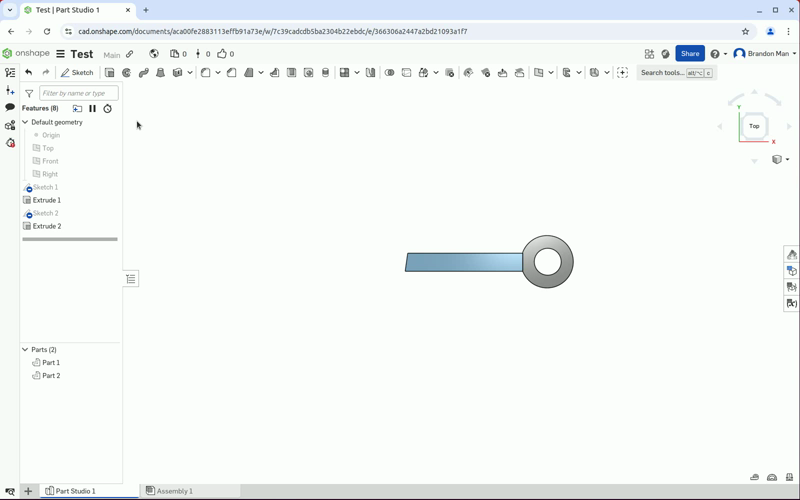
key(shift+h)
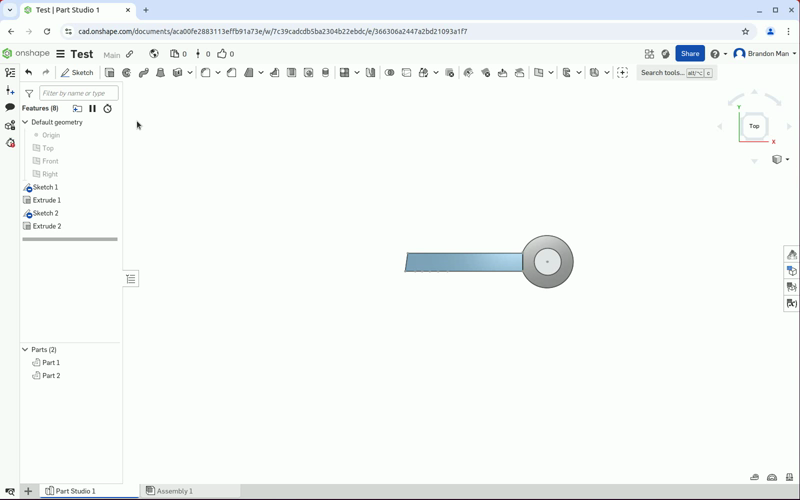
key(shift+h)
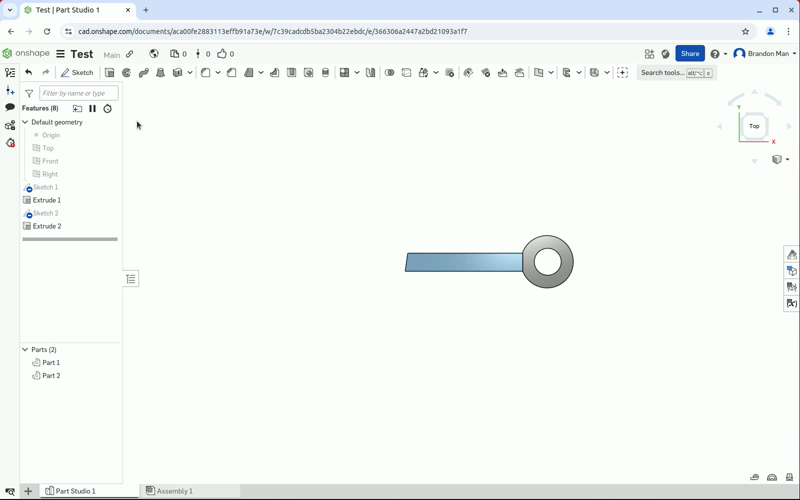
mouse_move(73, 189)
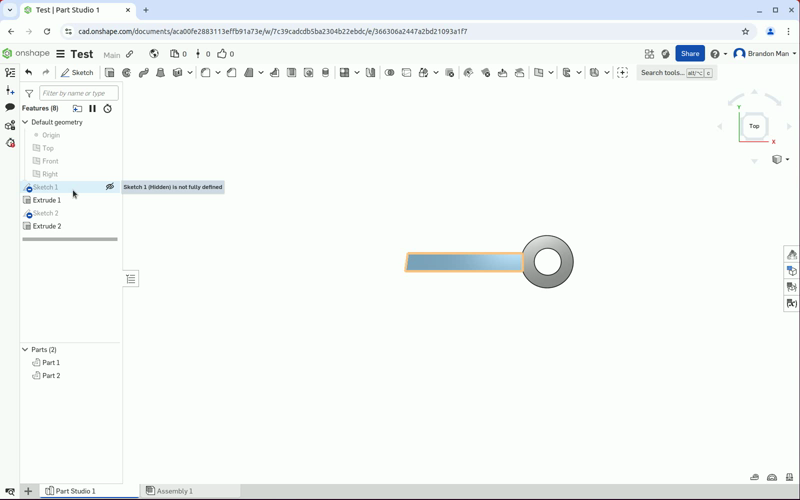
click(73, 189)
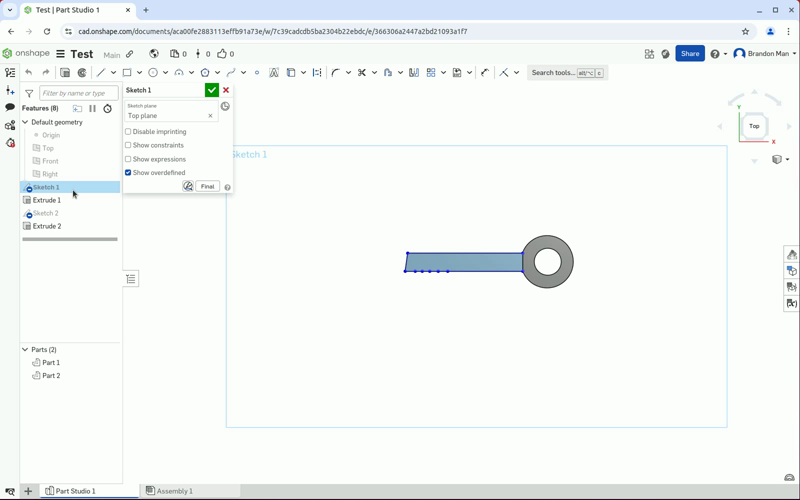
mouse_move(229, 92)
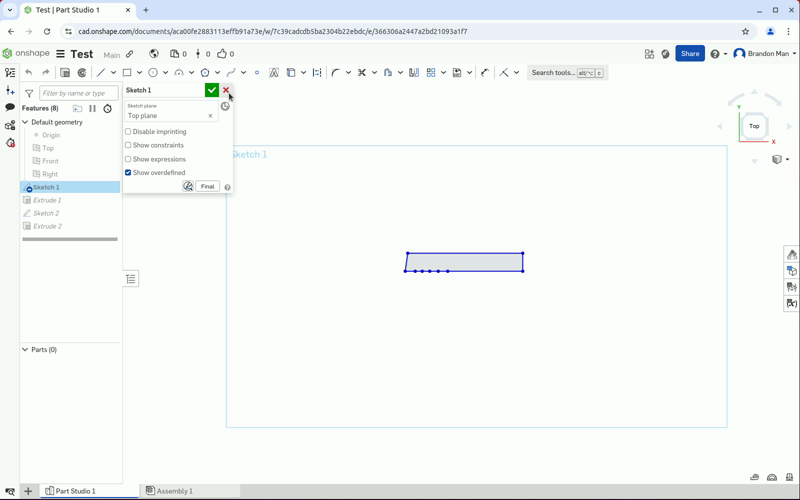
click(229, 92)
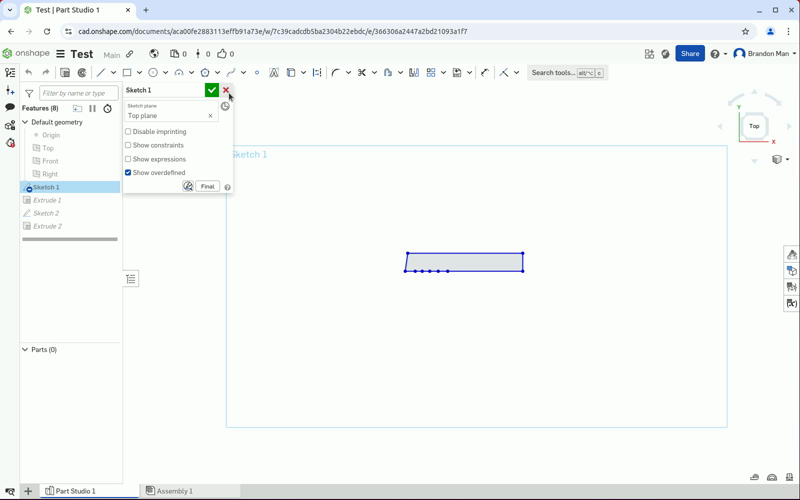
key(shift+s)
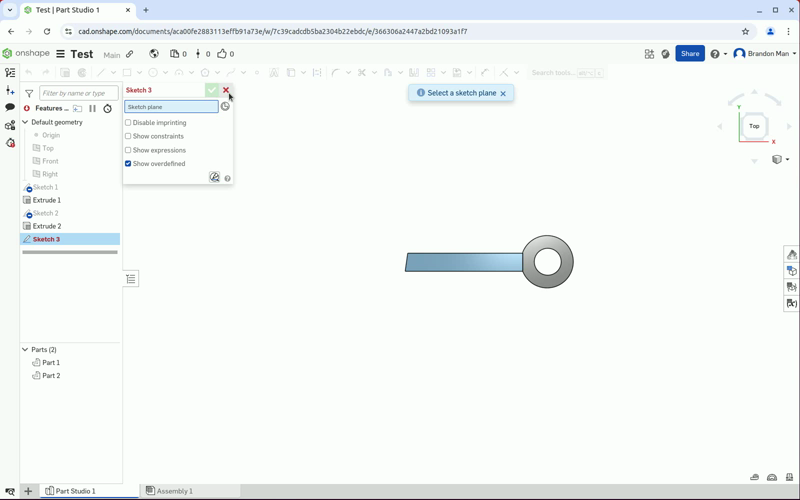
mouse_move(73, 150)
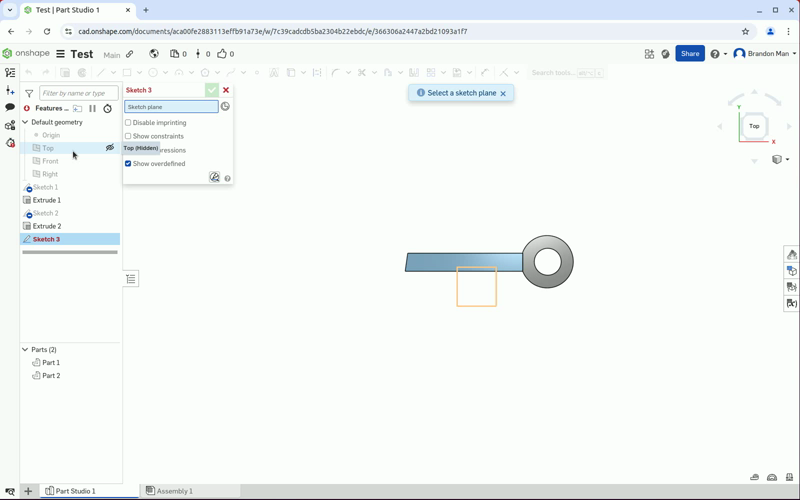
click(73, 150)
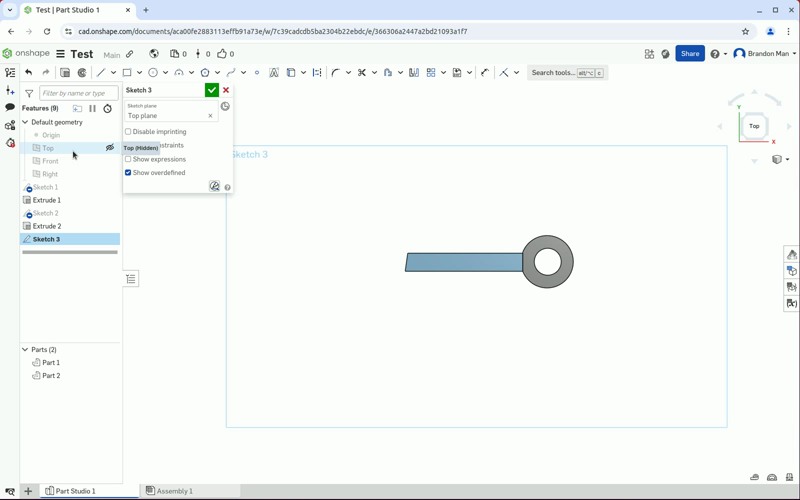
mouse_move(73, 352)
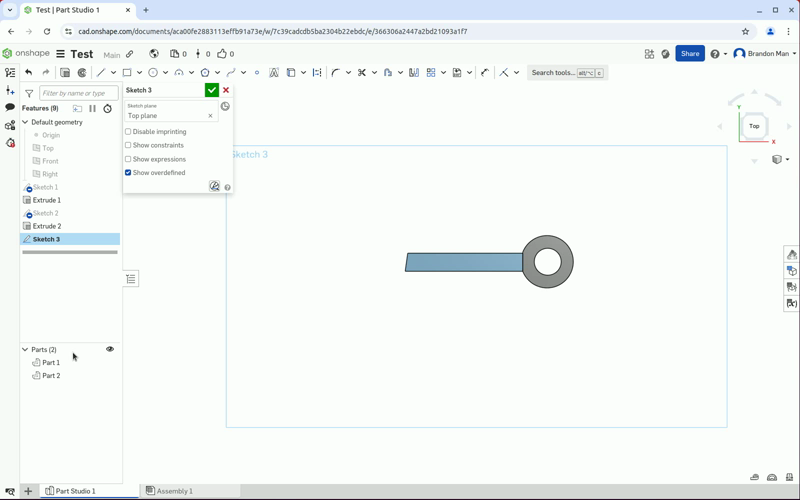
key(y)
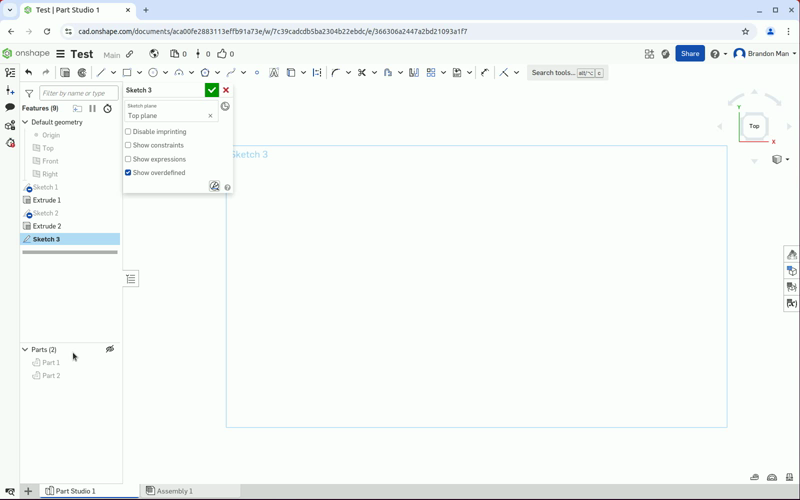
key(l)
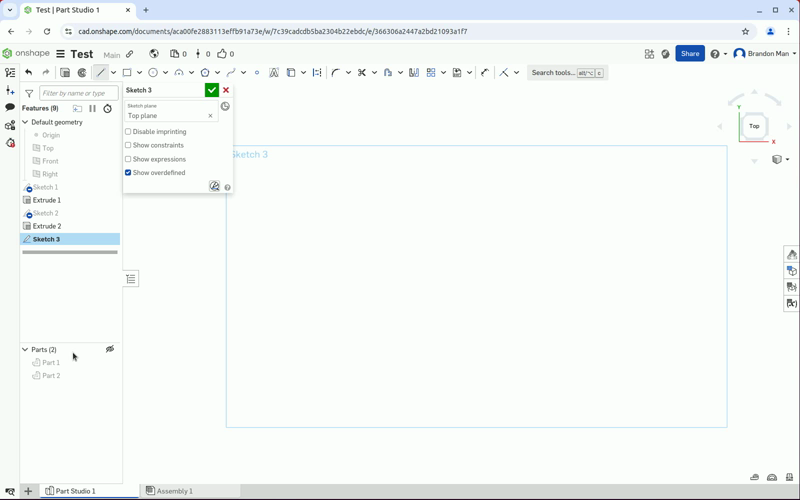
key_down(shift)
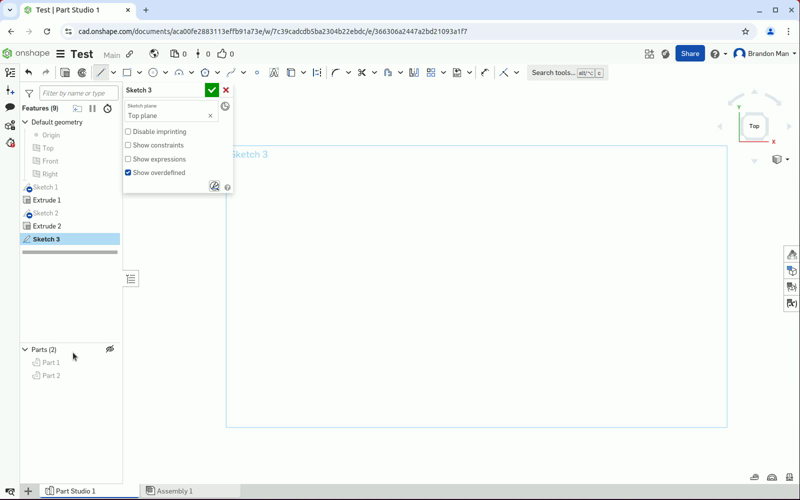
mouse_move(407, 294)
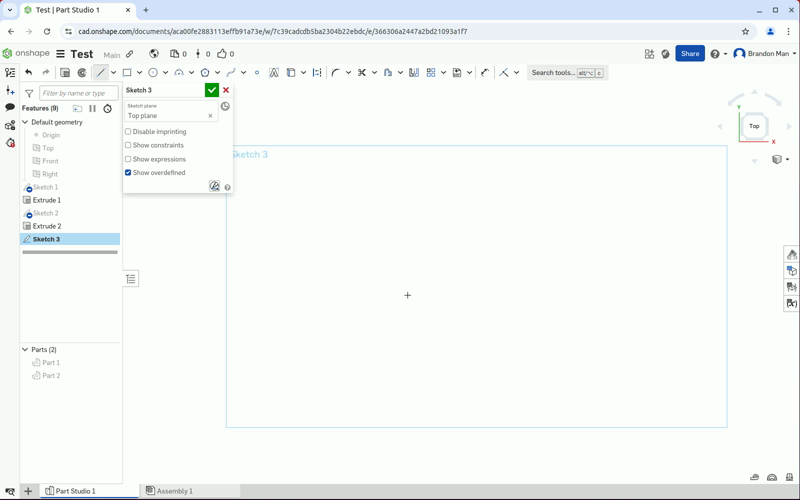
click(407, 294)
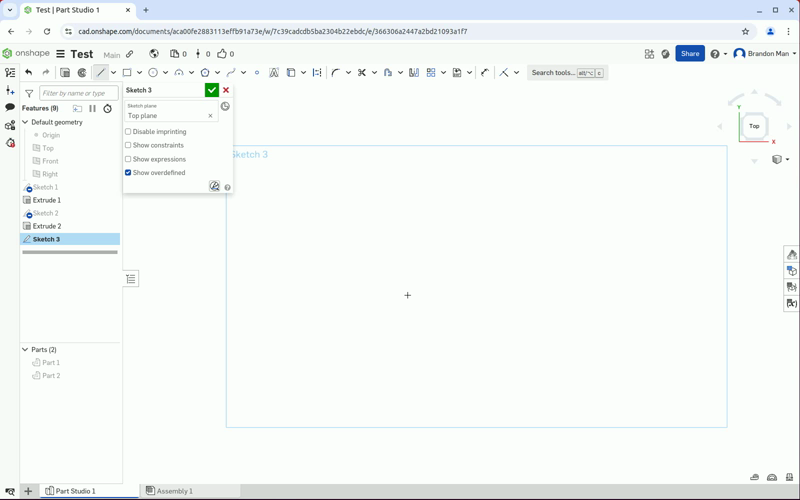
key_up(shift)
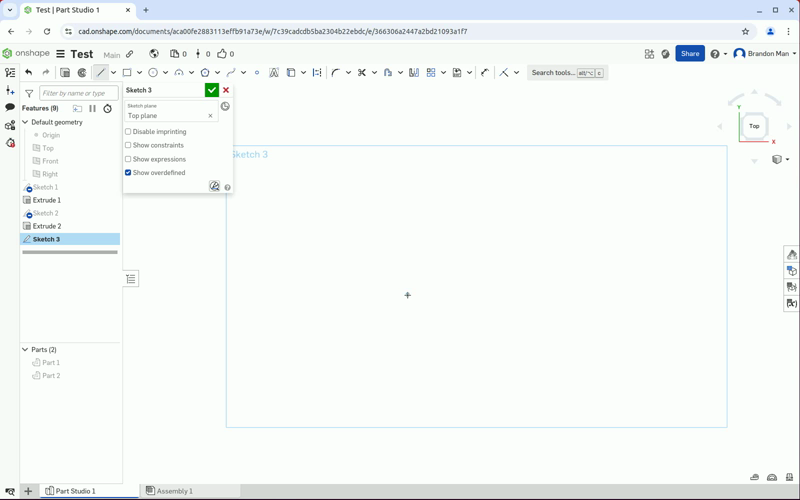
key_down(shift)
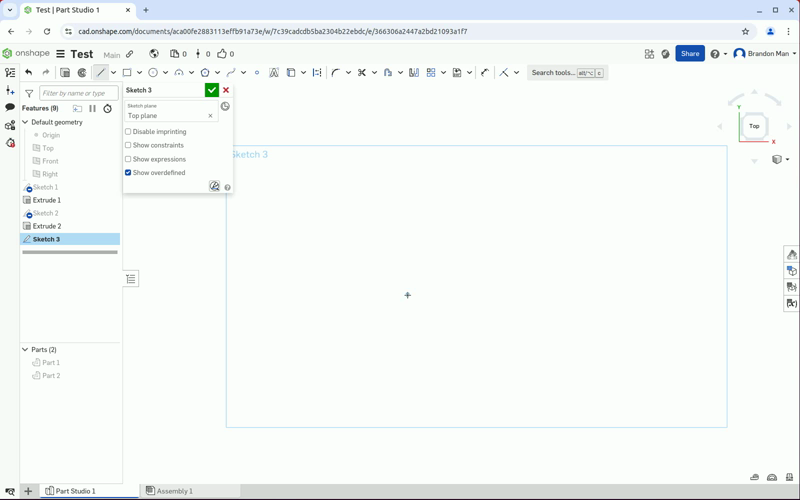
mouse_move(437, 294)
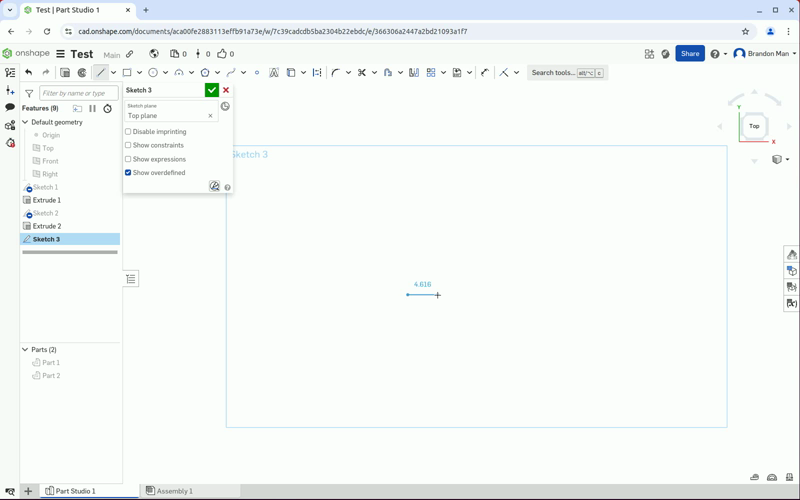
mouse_move(415, 294)
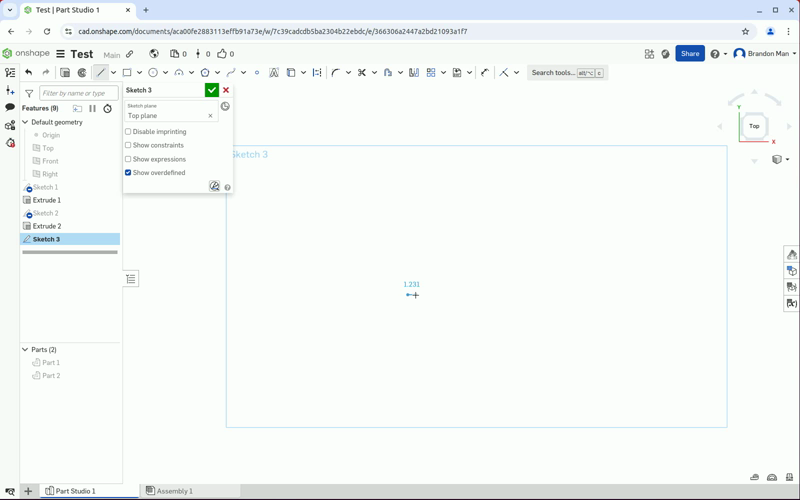
click(415, 294)
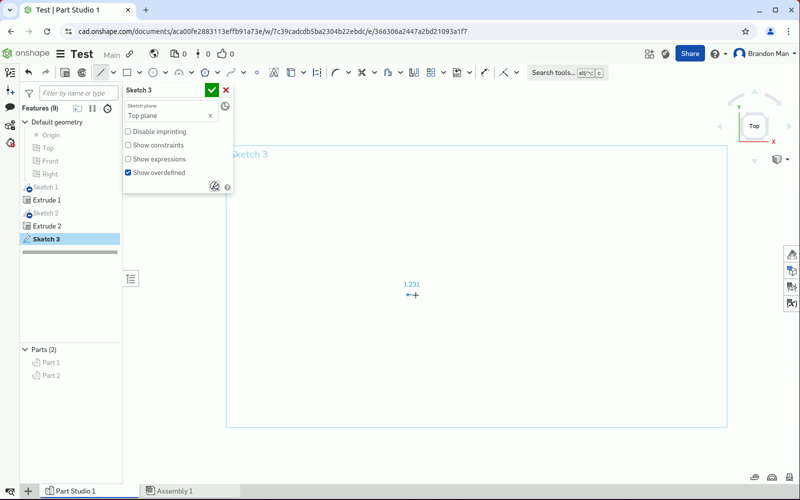
key_up(shift)
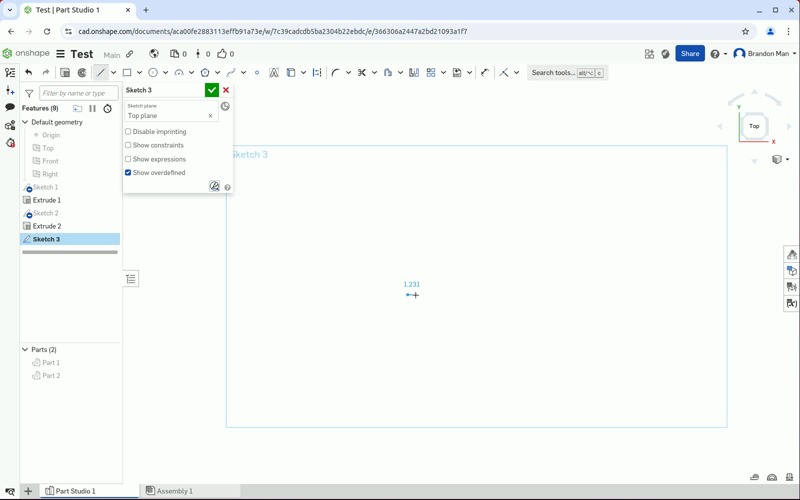
key_down(shift)
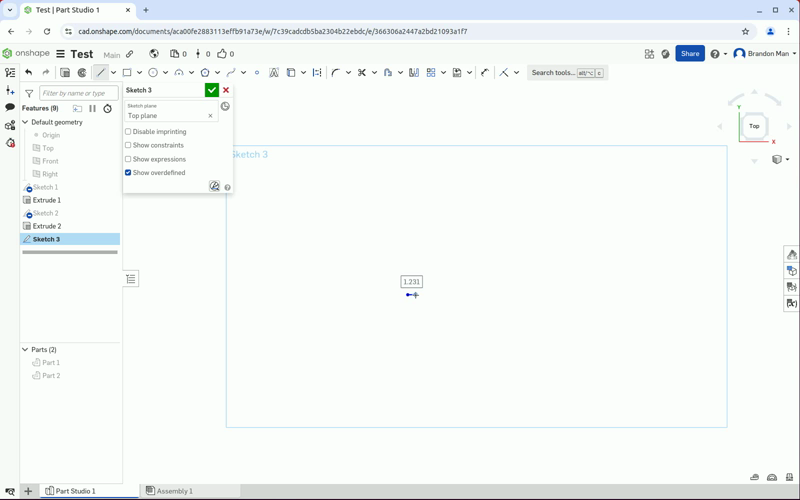
mouse_move(445, 294)
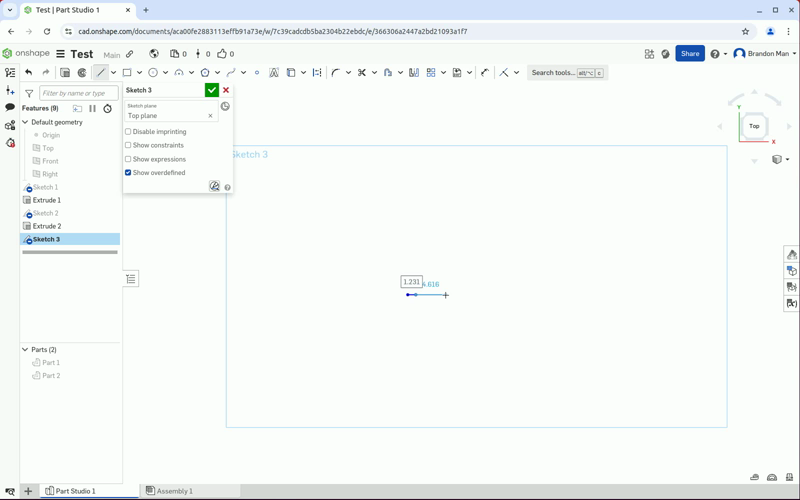
mouse_move(415, 271)
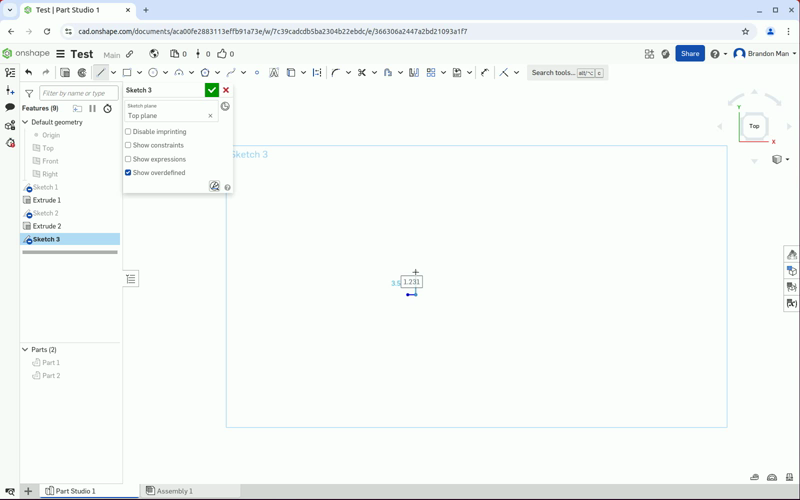
click(415, 271)
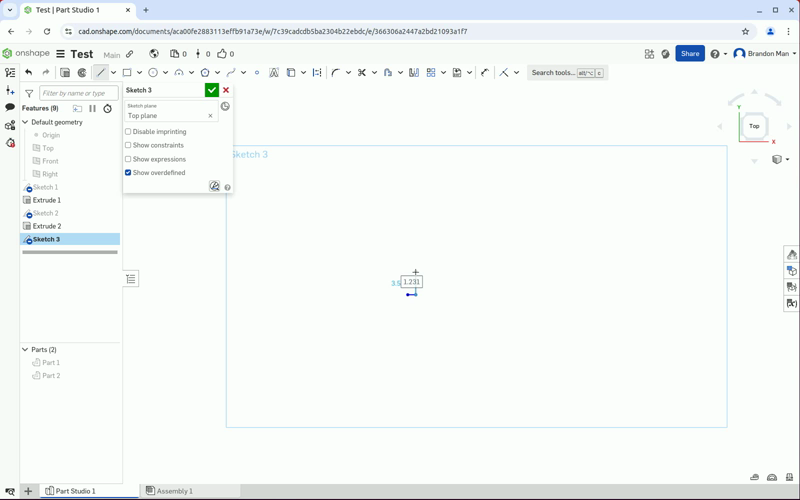
key_up(shift)
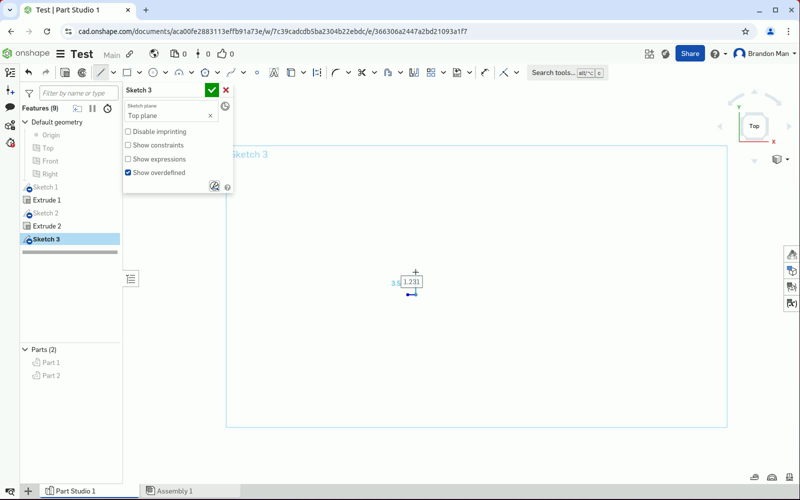
key_down(shift)
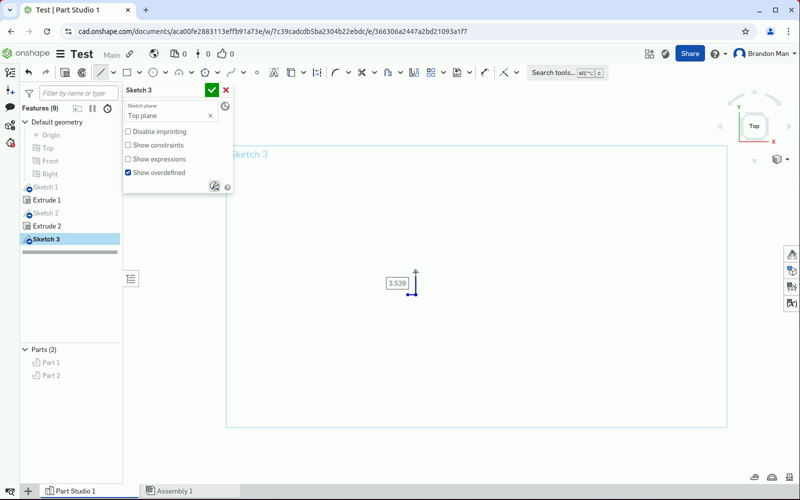
mouse_move(445, 271)
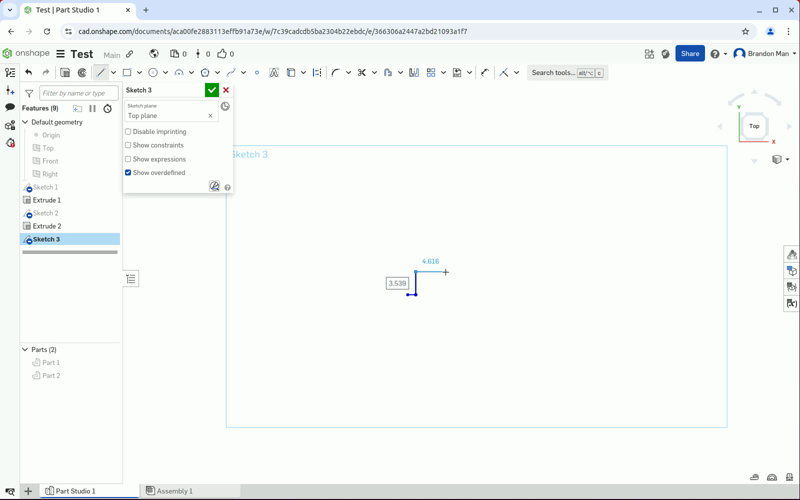
mouse_move(407, 271)
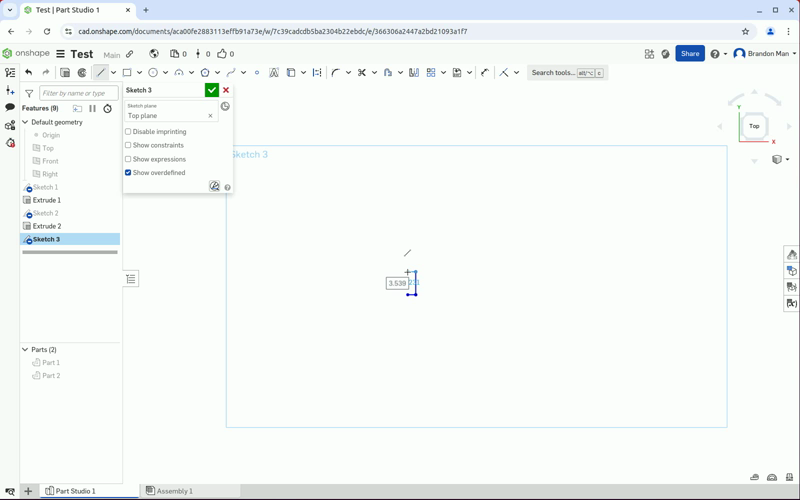
click(407, 271)
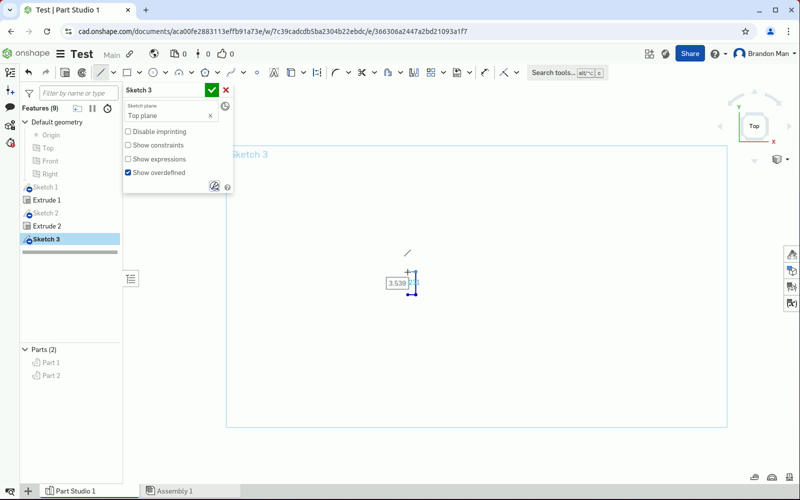
key_up(shift)
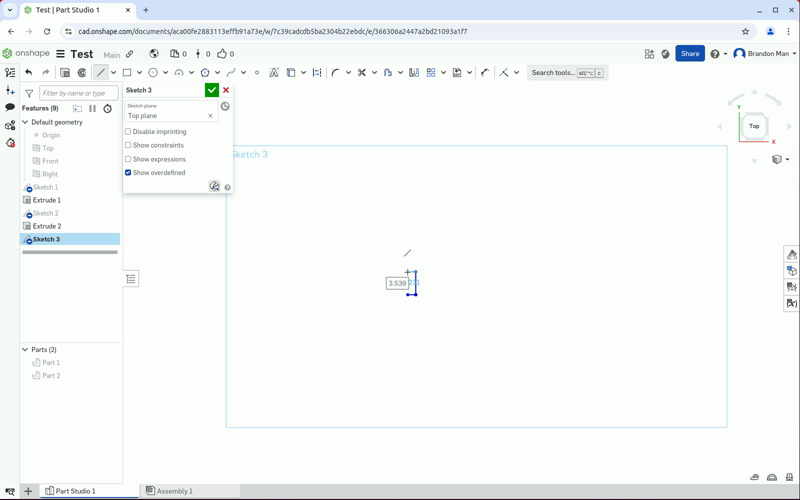
mouse_move(437, 271)
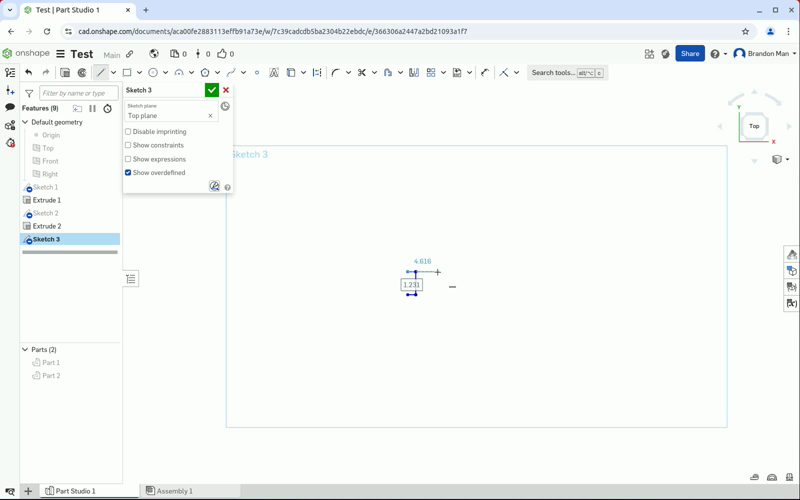
key_down(shift)
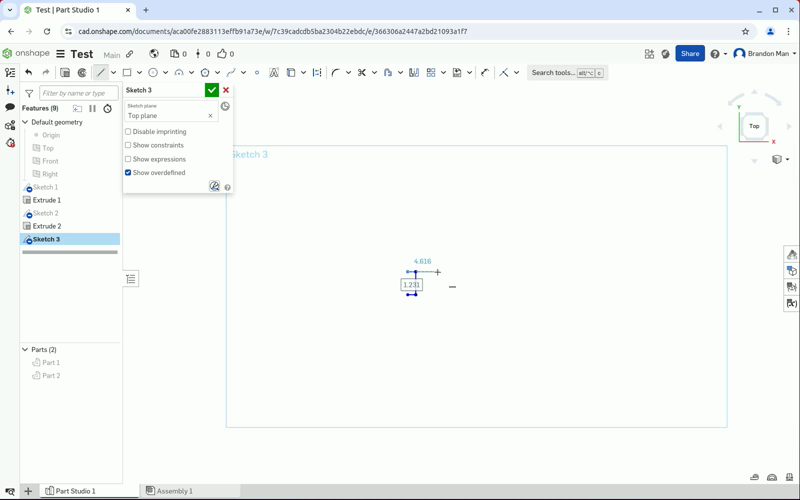
mouse_move(407, 294)
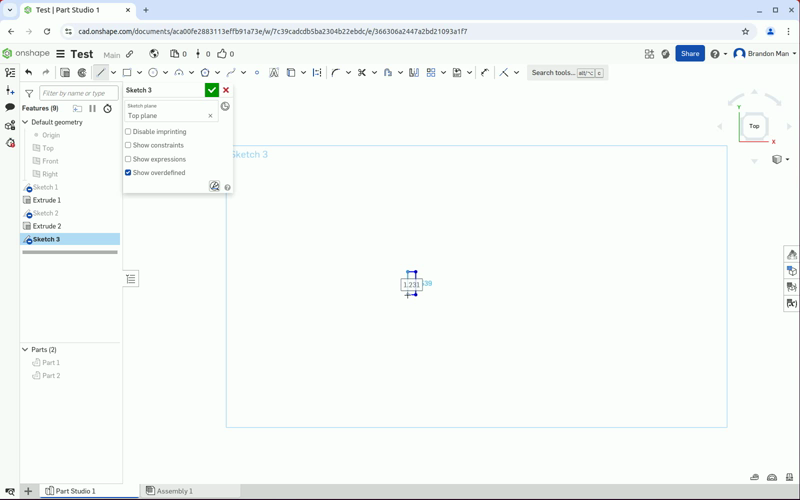
key_up(shift)
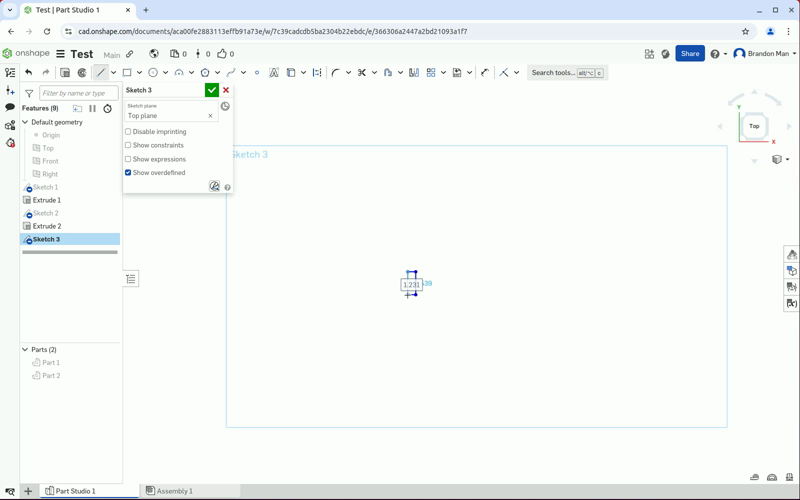
click(407, 294)
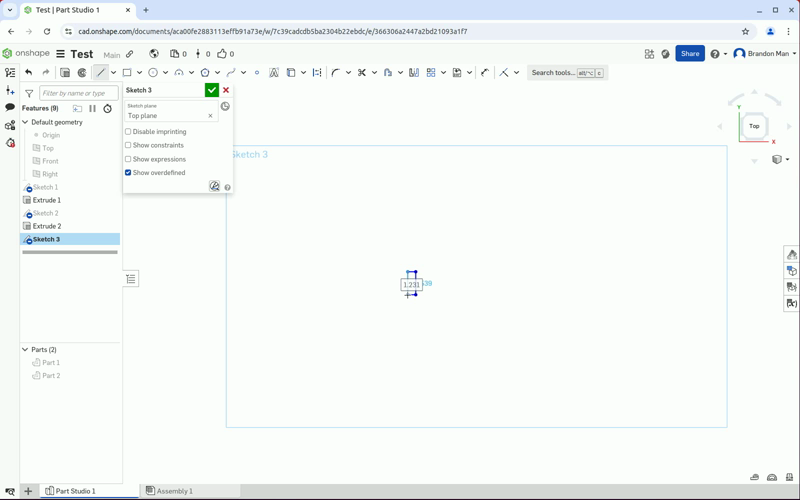
key(esc)
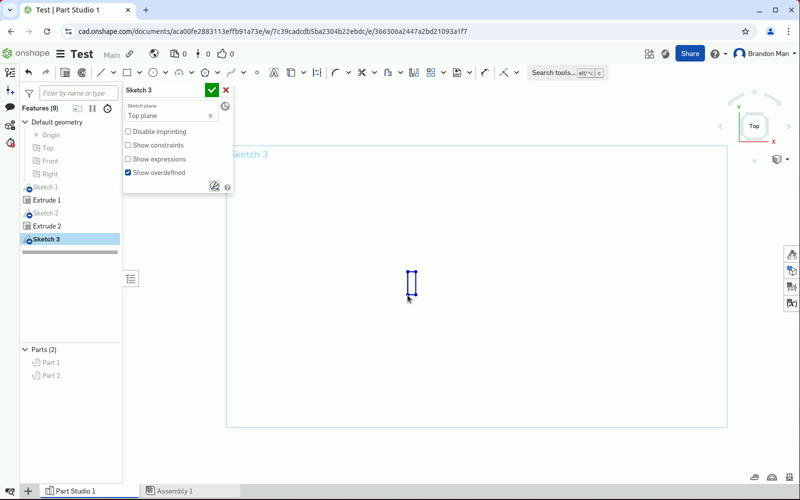
mouse_move(413, 286)
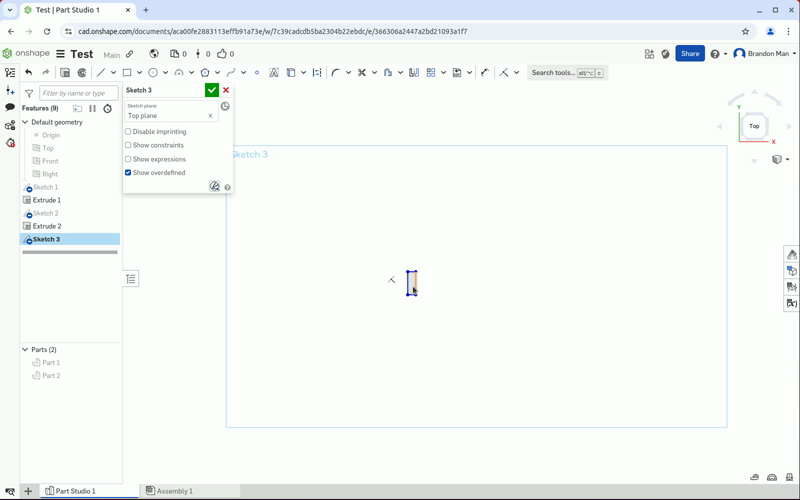
scroll(6)
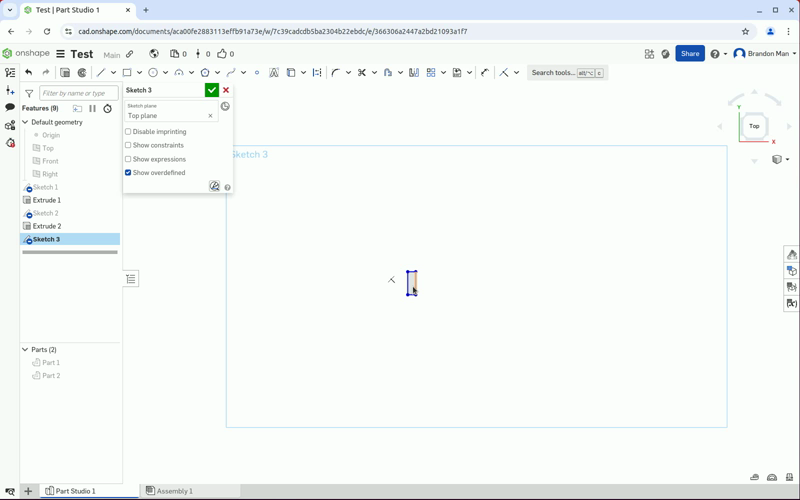
scroll(6)
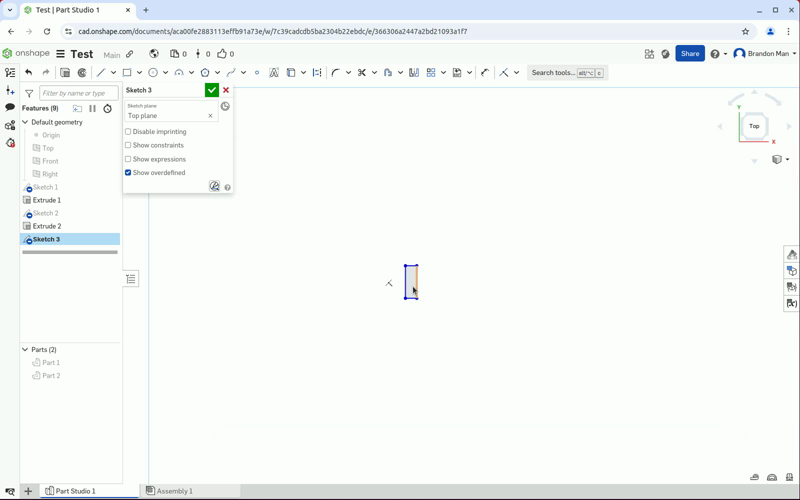
scroll(6)
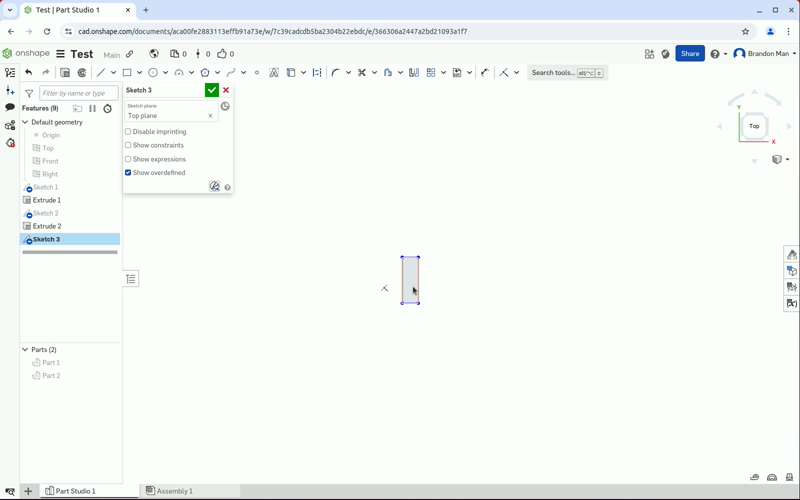
scroll(6)
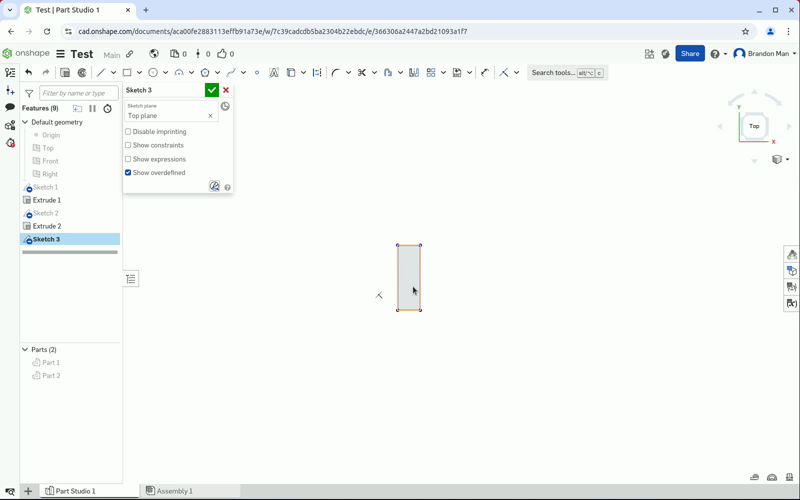
scroll(6)
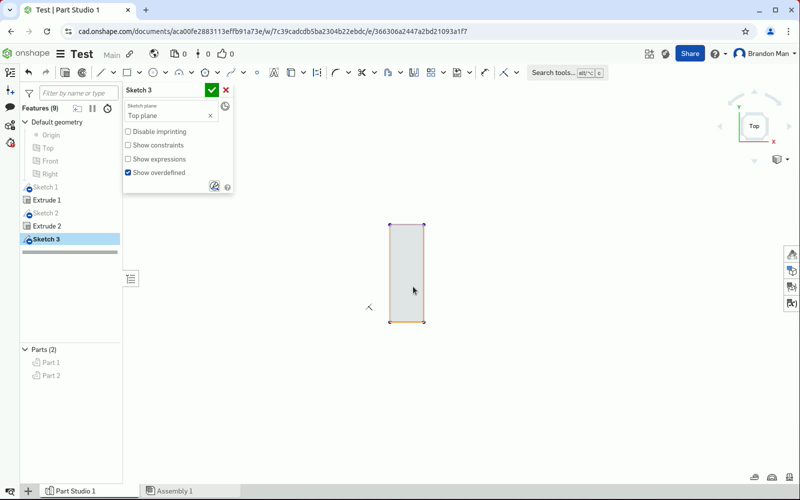
scroll(6)
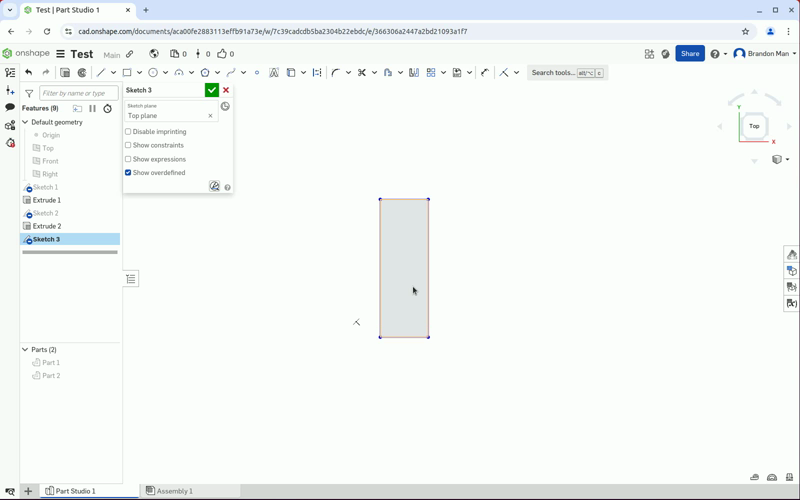
scroll(6)
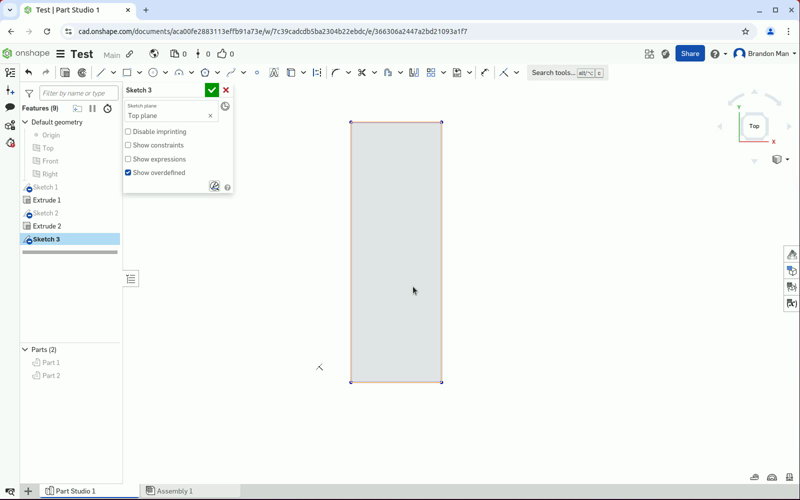
click(413, 286)
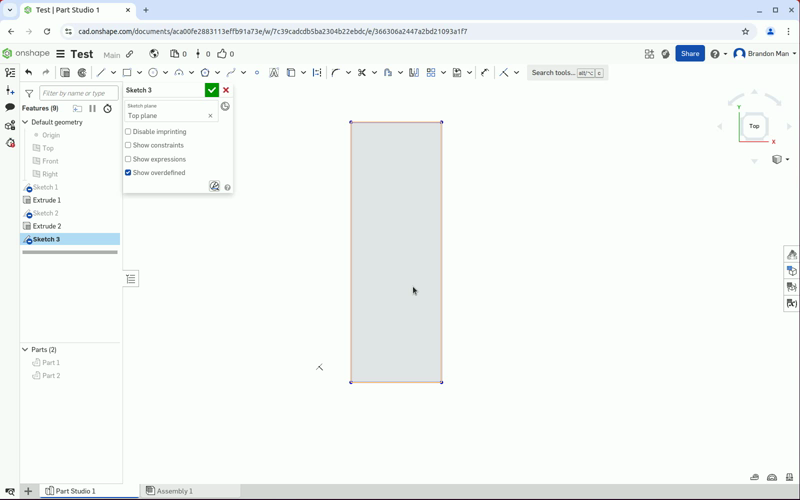
scroll(-6)
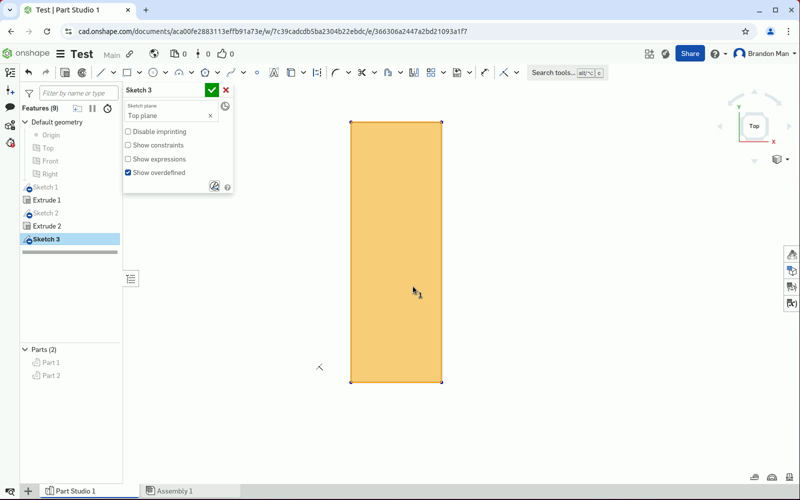
scroll(-6)
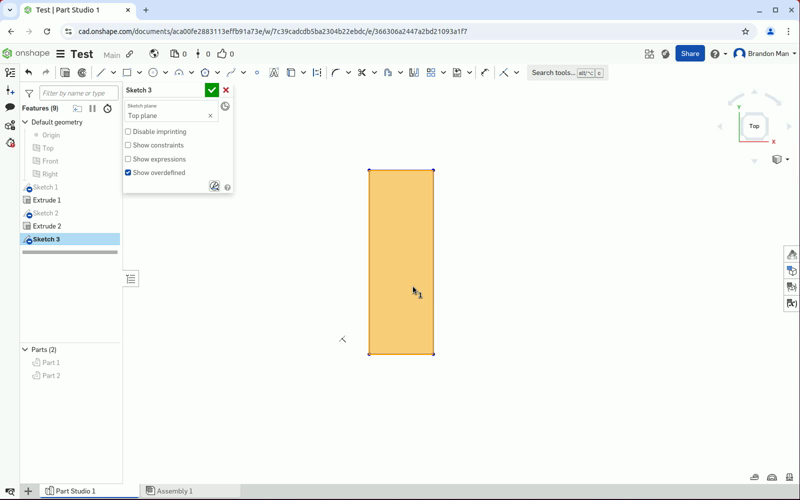
scroll(-6)
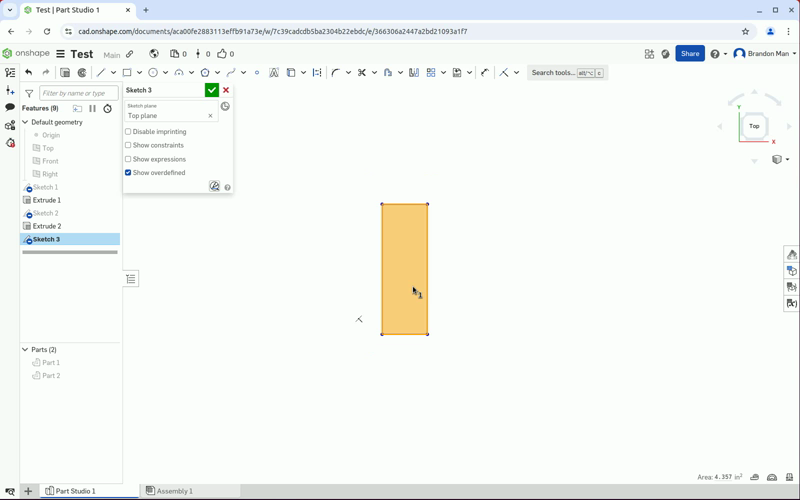
scroll(-6)
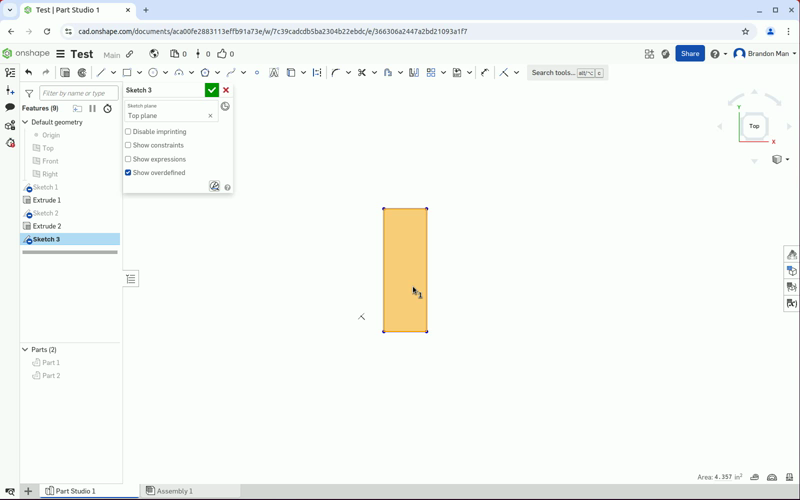
scroll(-6)
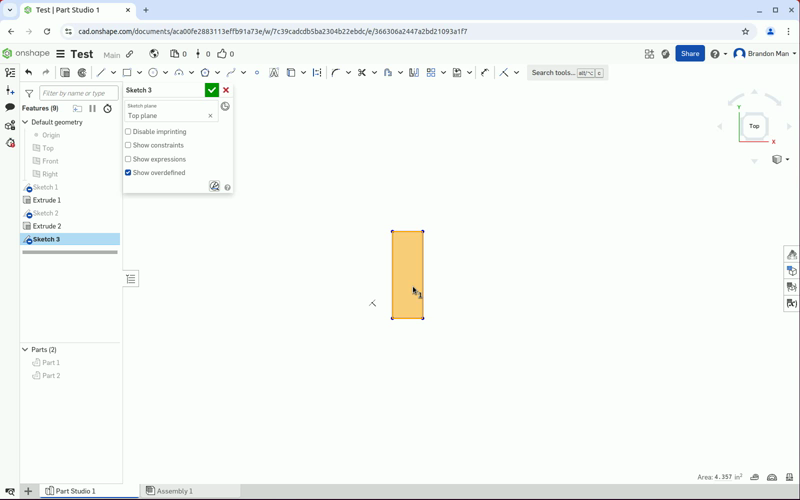
scroll(-6)
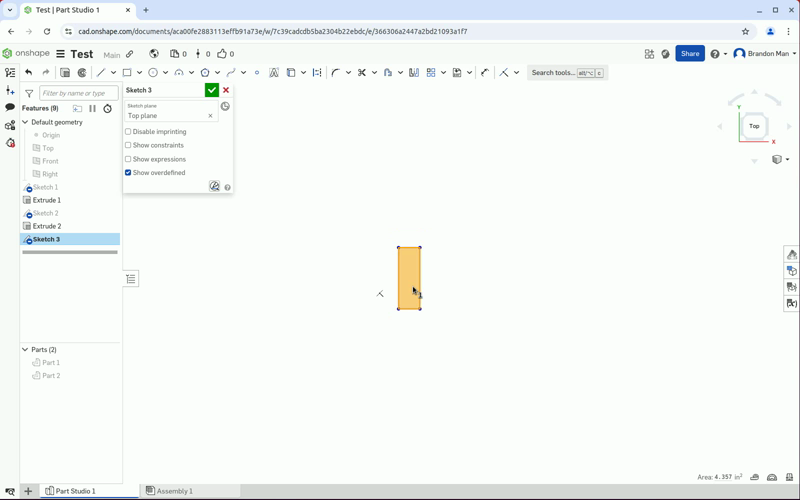
scroll(-6)
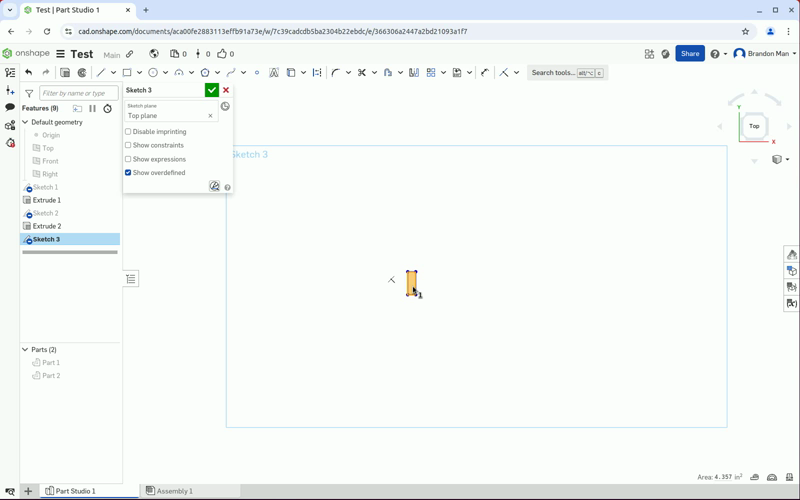
mouse_move(73, 352)
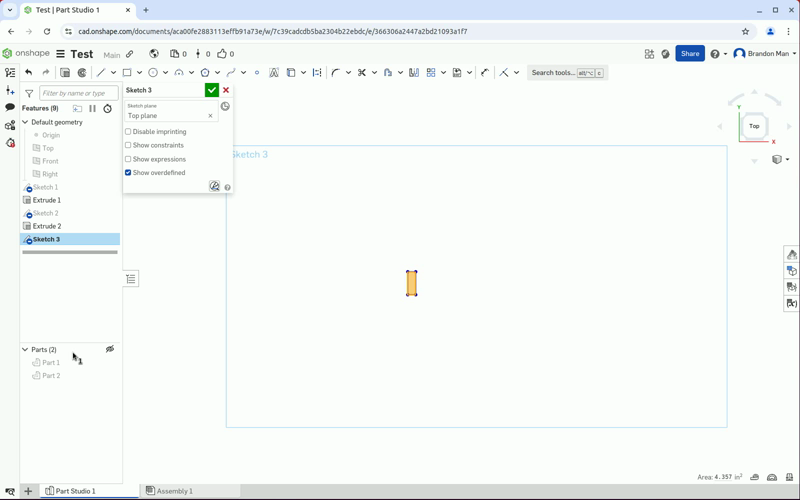
key(shift+y)
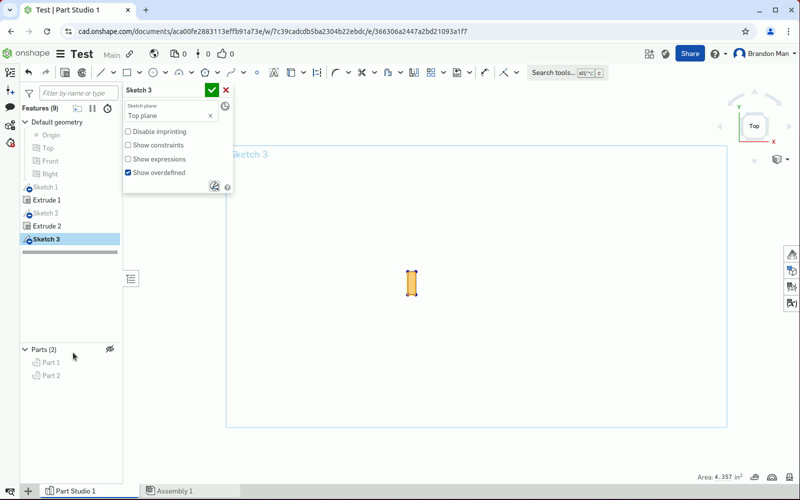
key(shift+e)
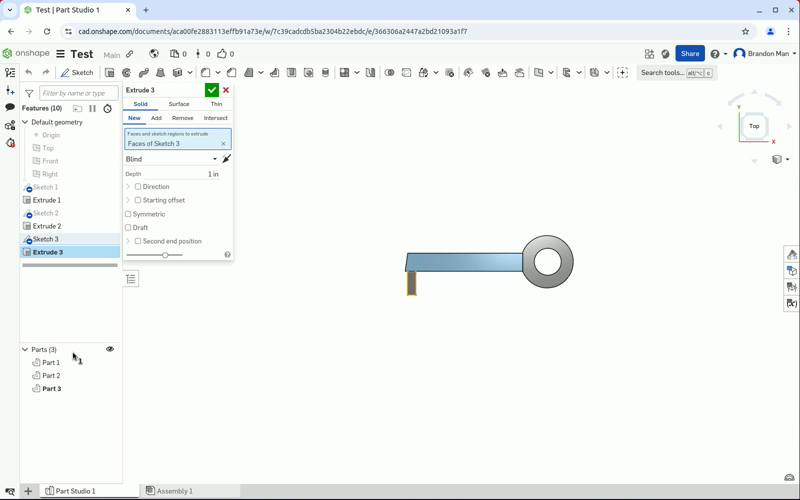
mouse_move(143, 106)
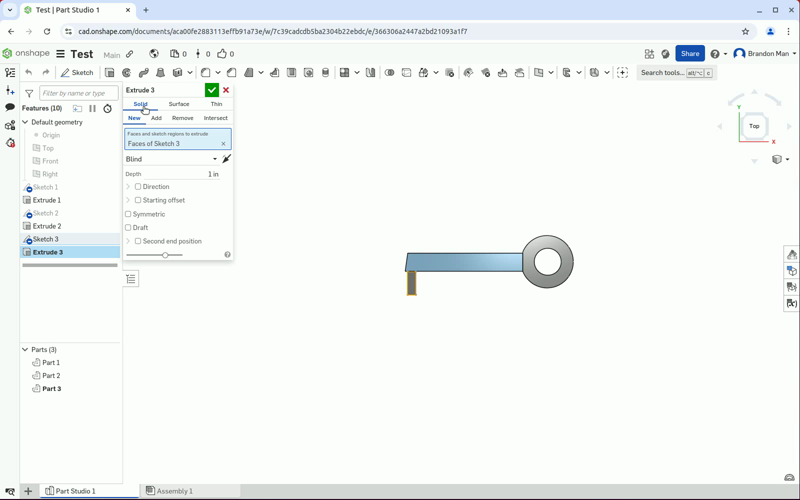
click(143, 106)
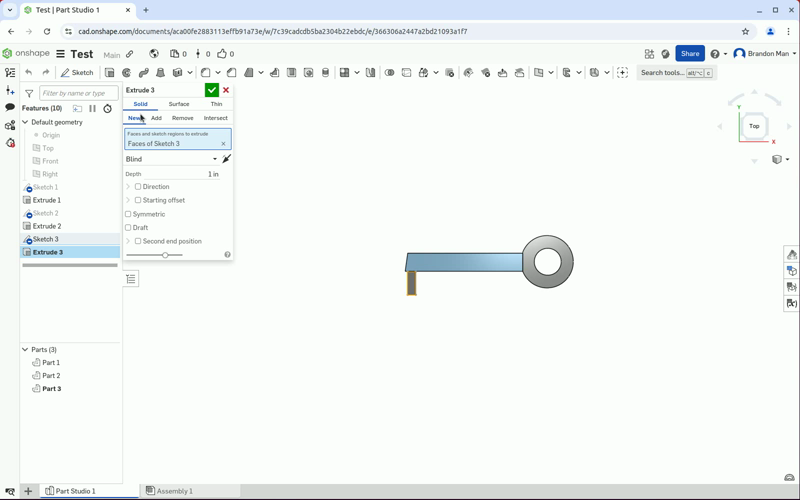
mouse_move(137, 120)
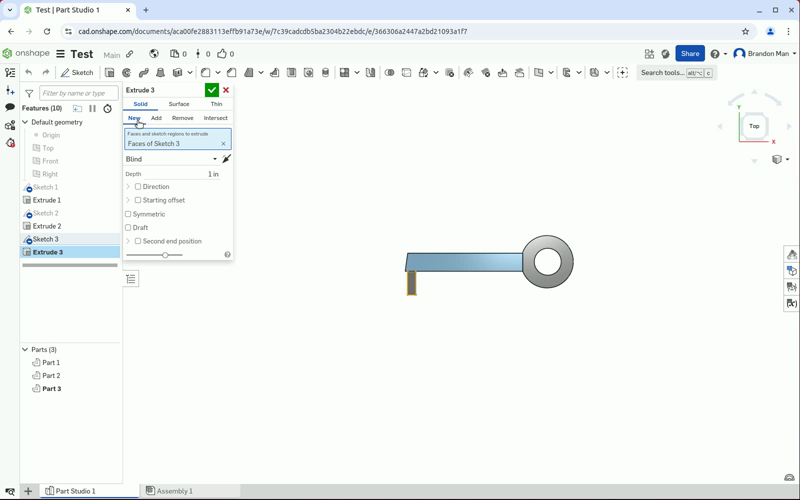
click(137, 120)
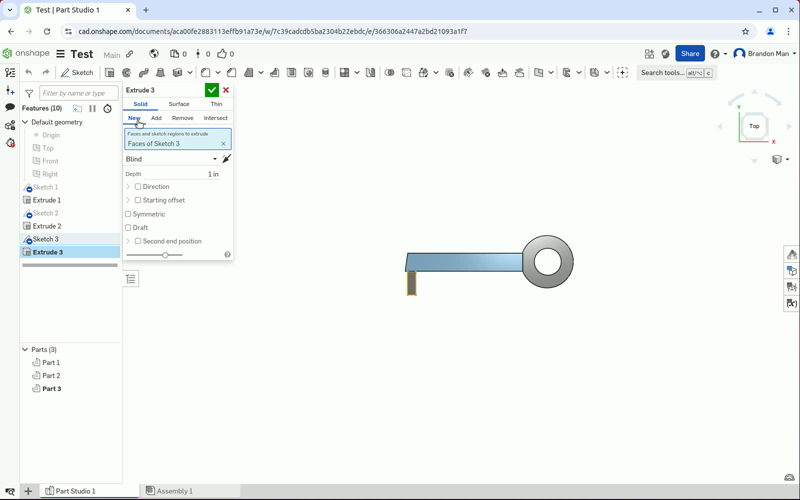
key(tab, 4)
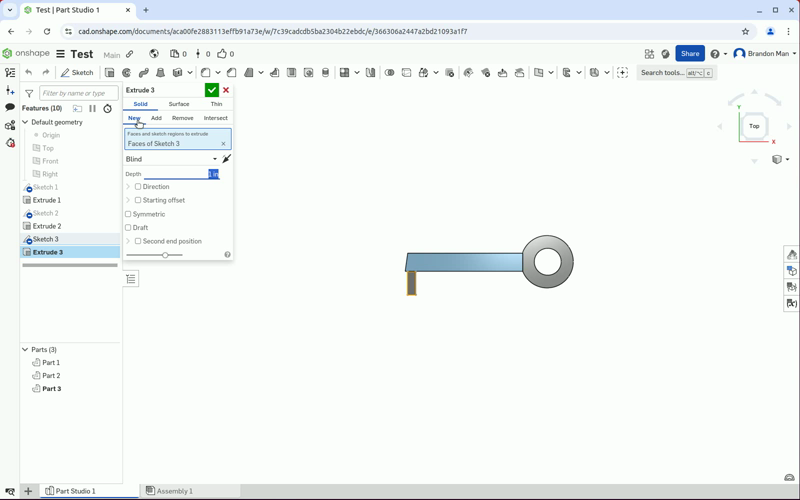
text(2.407)
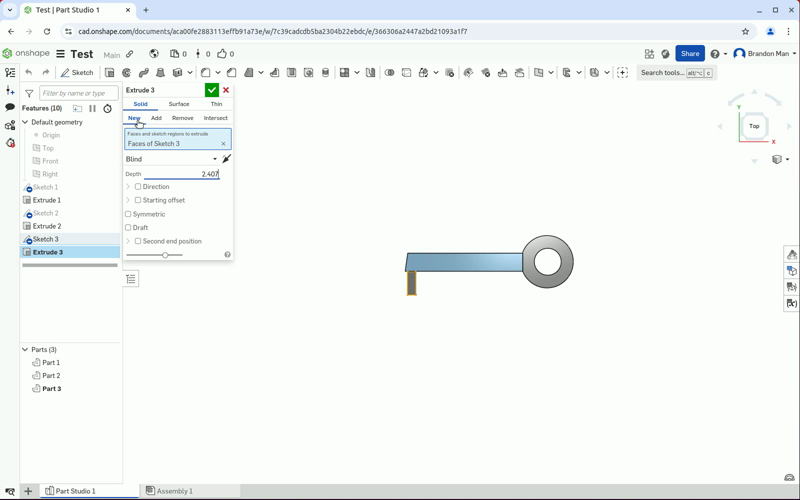
key(enter)
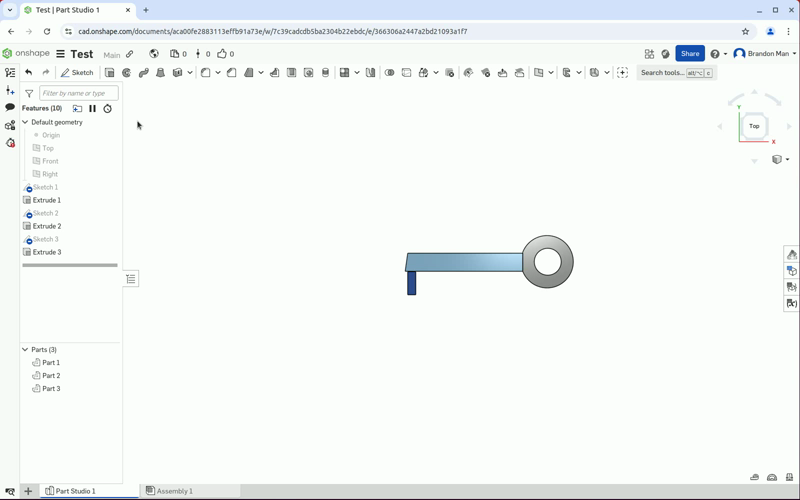
key(shift+h)
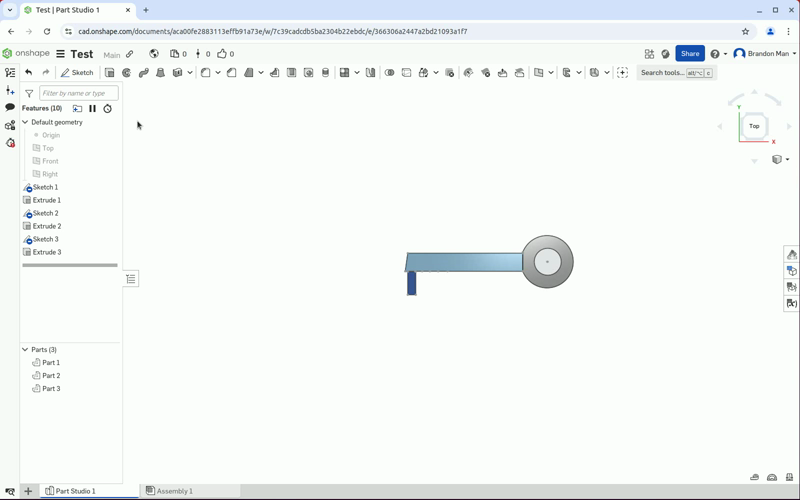
key(shift+h)
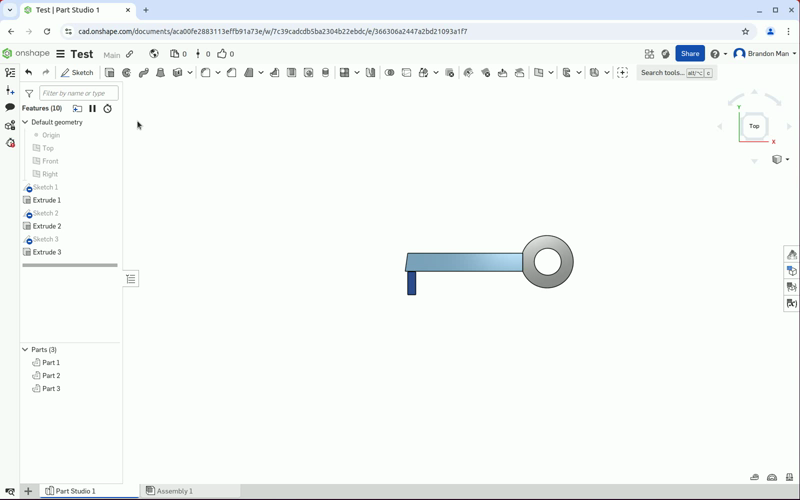
mouse_move(73, 189)
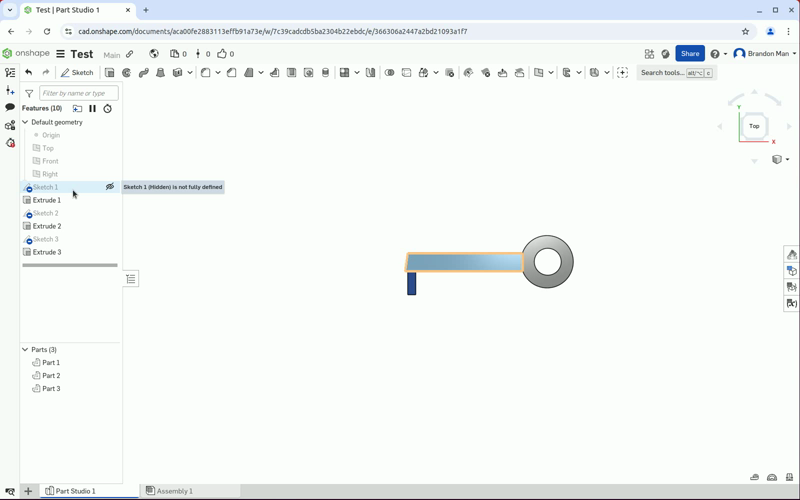
click(73, 189)
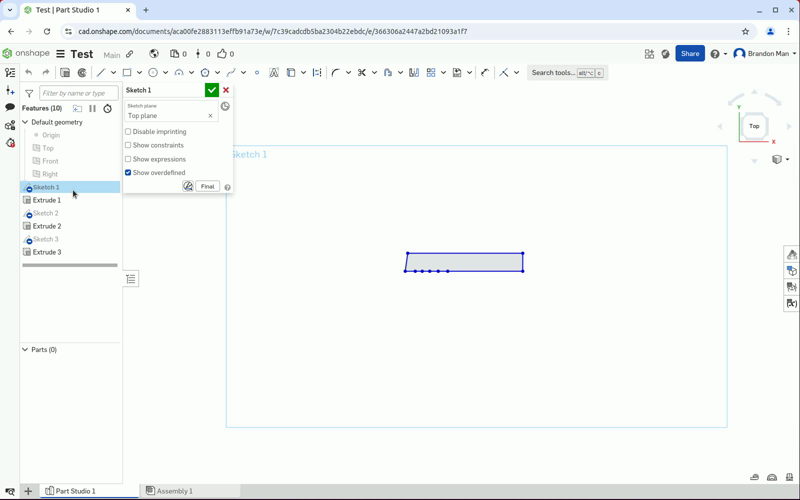
mouse_move(229, 92)
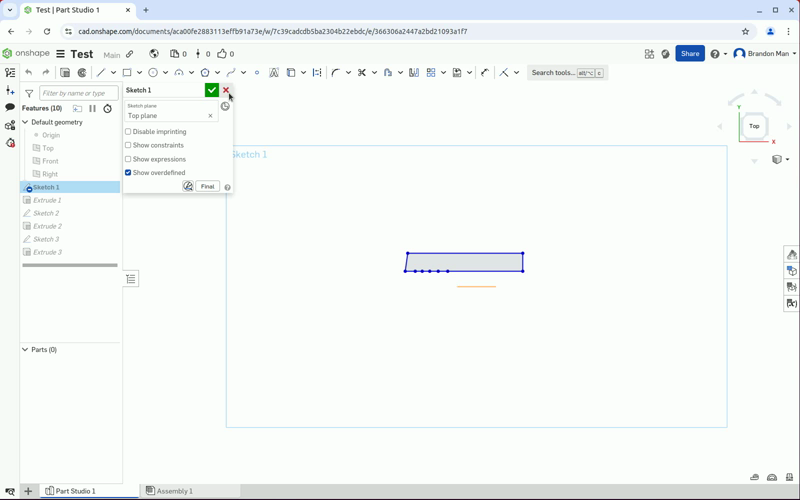
click(229, 92)
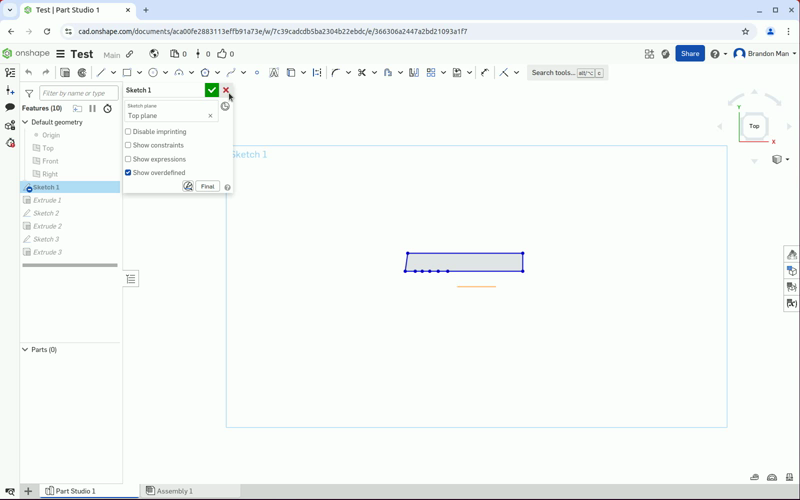
key(shift+s)
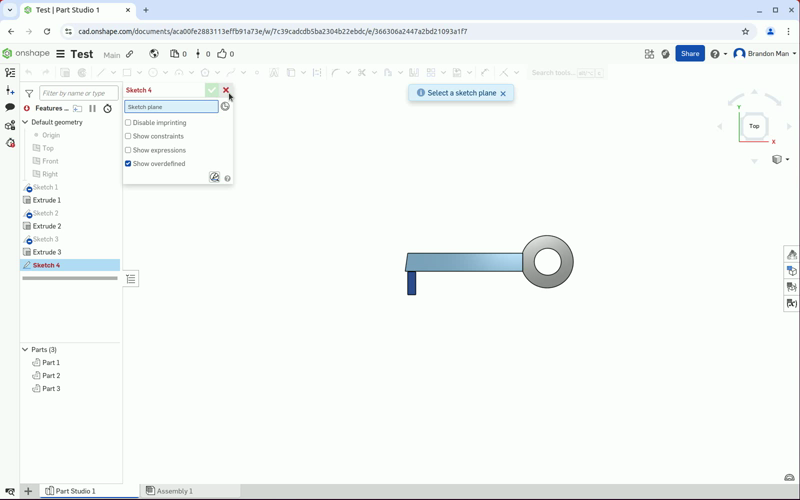
mouse_move(73, 150)
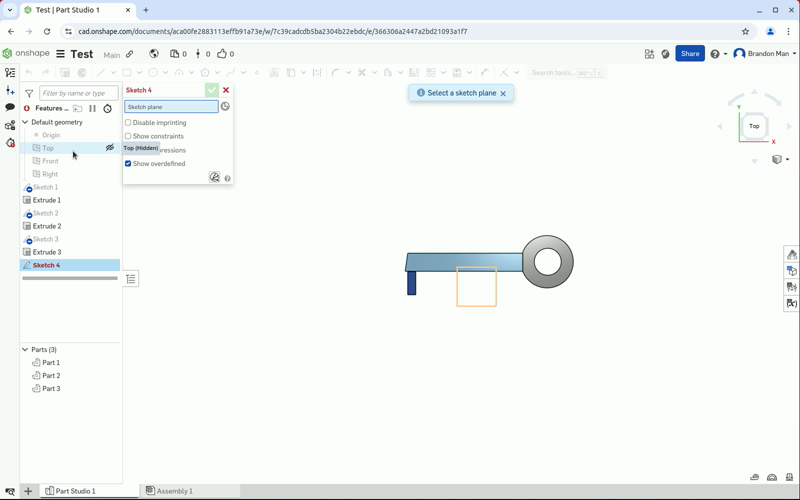
click(73, 150)
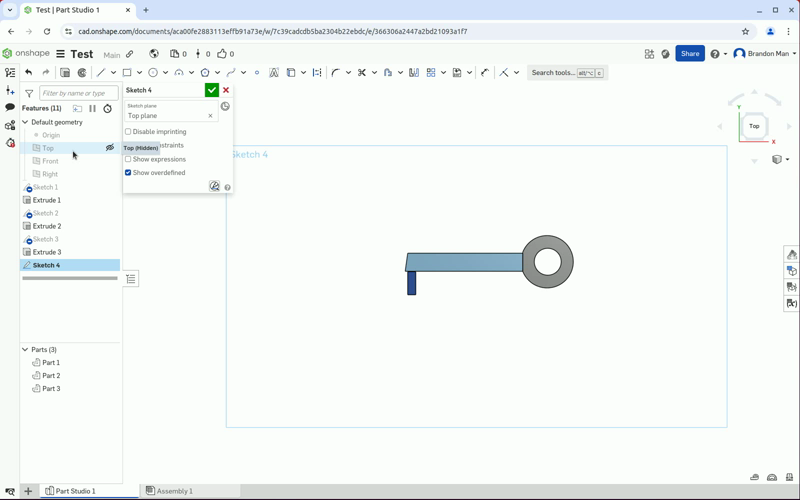
mouse_move(73, 352)
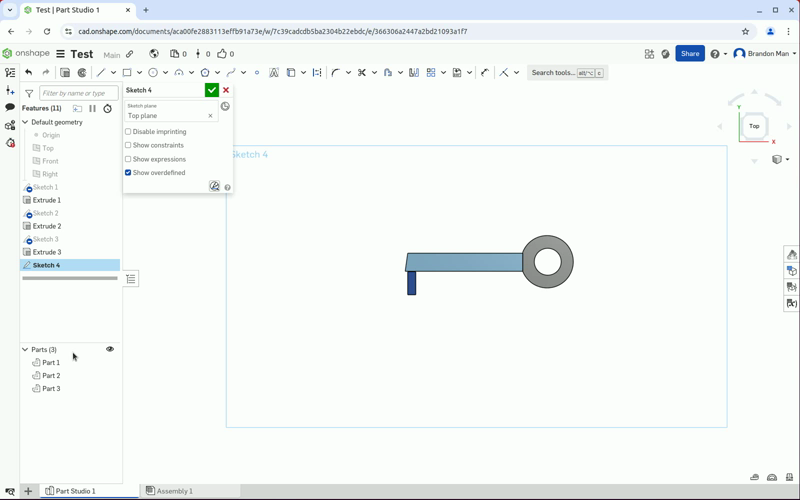
key(y)
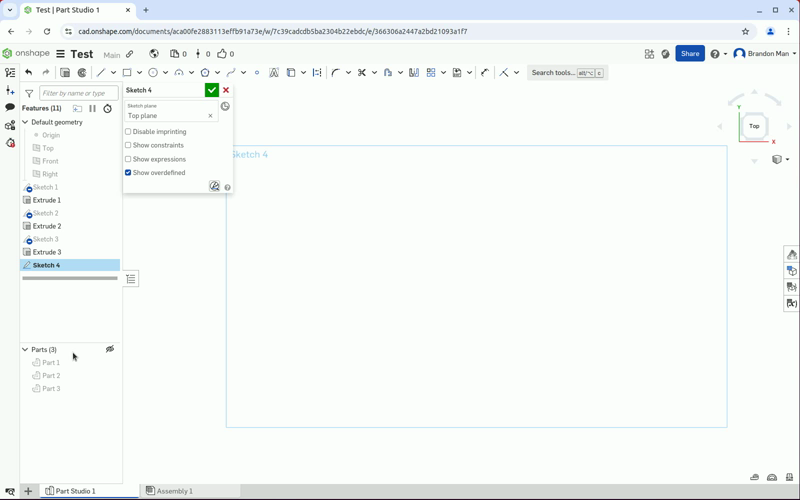
key(l)
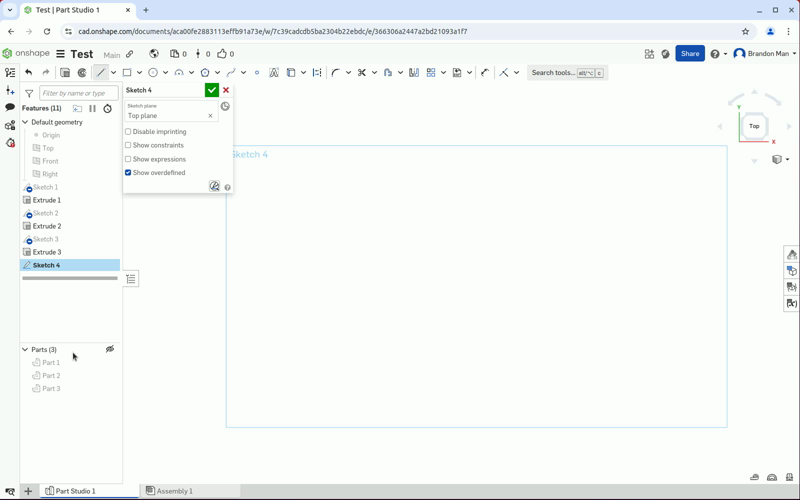
key_down(shift)
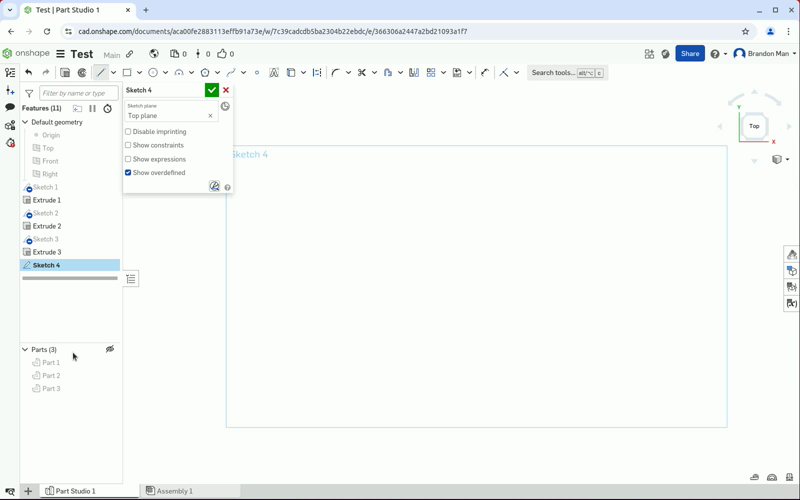
mouse_move(422, 282)
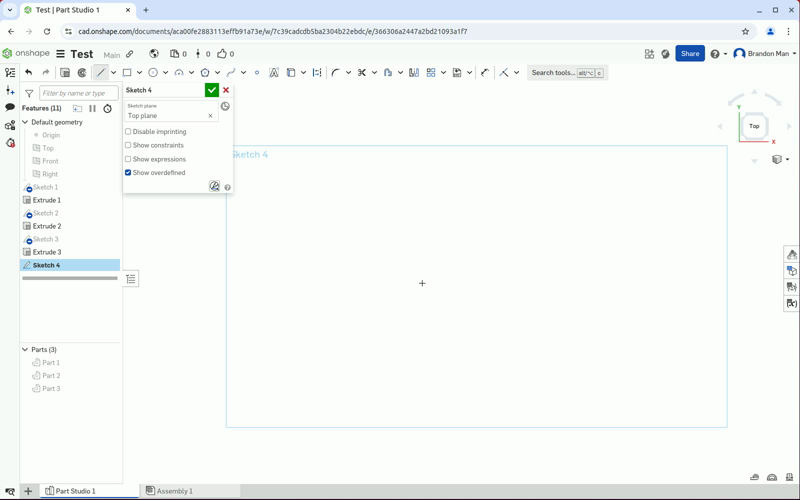
click(422, 282)
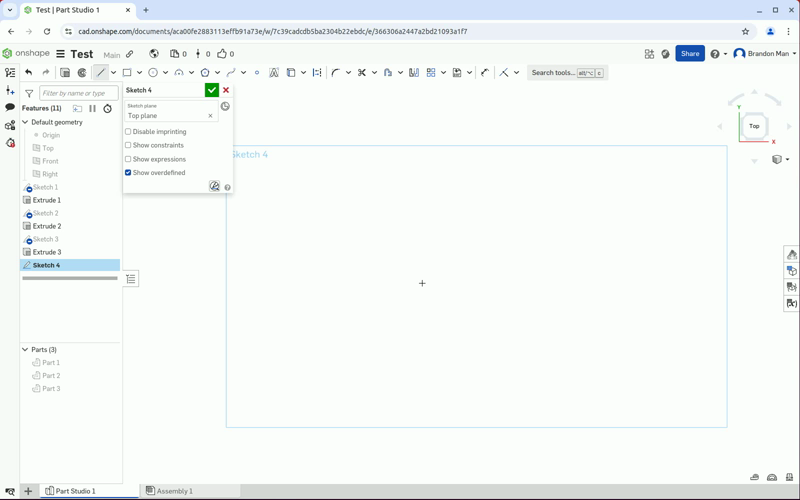
key_up(shift)
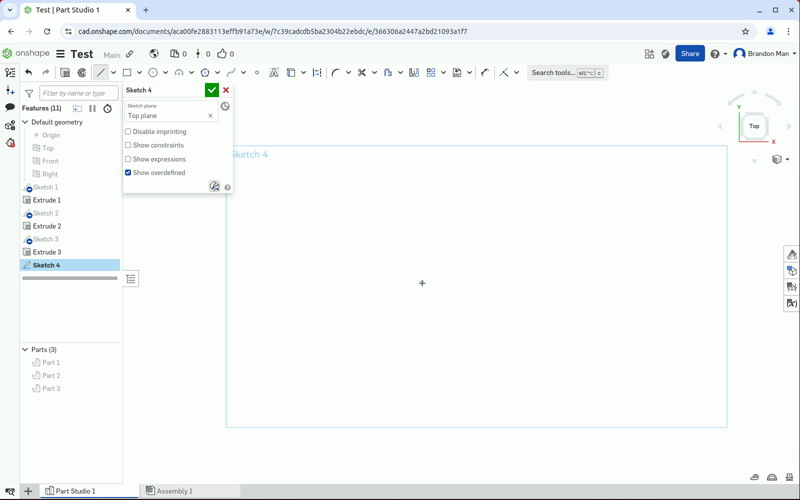
key_down(shift)
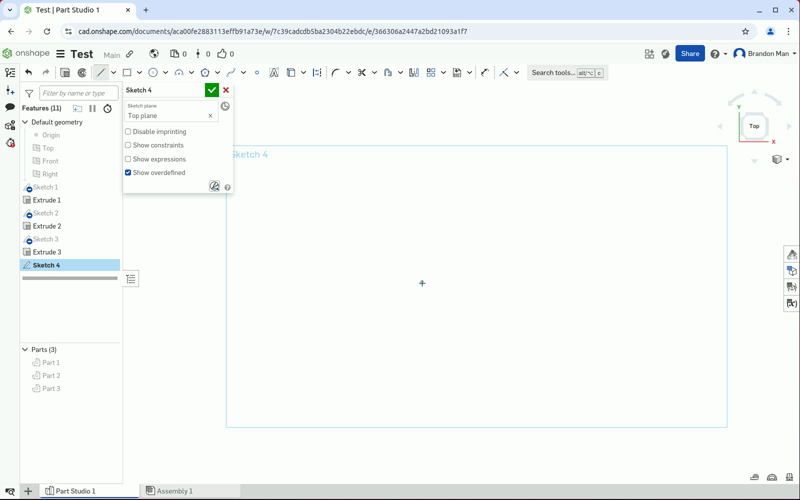
mouse_move(452, 282)
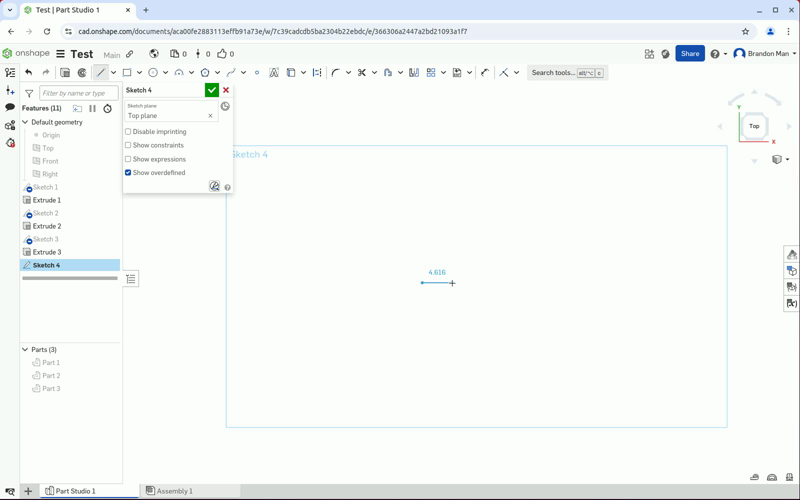
mouse_move(430, 282)
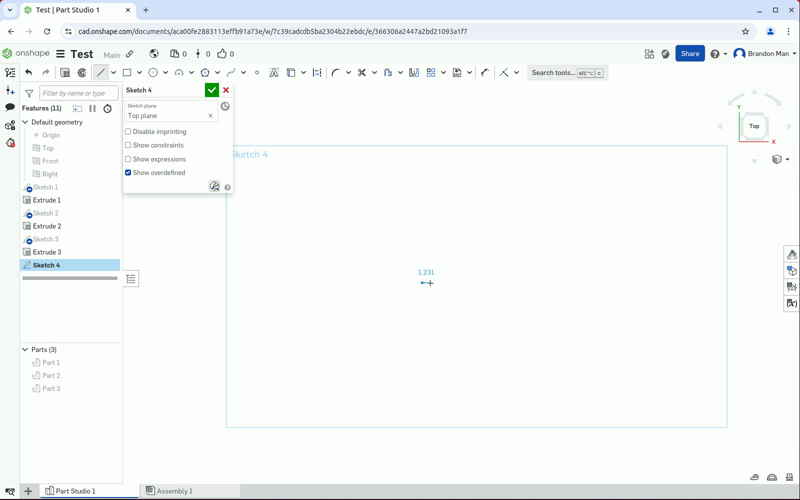
click(430, 282)
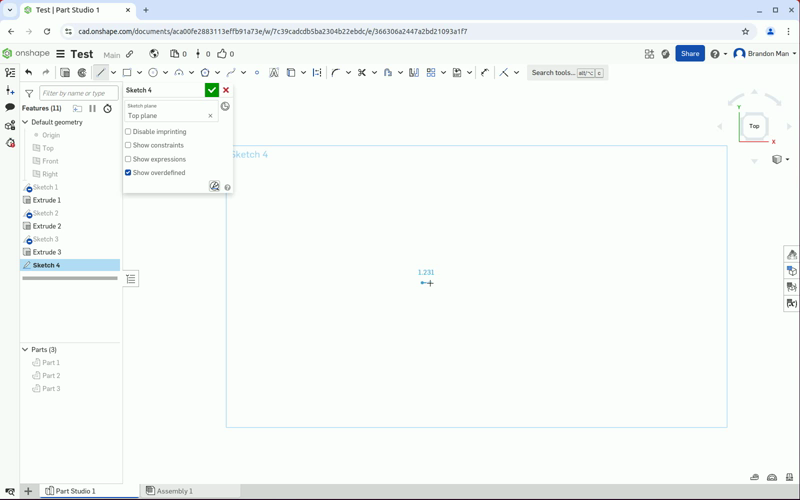
key_up(shift)
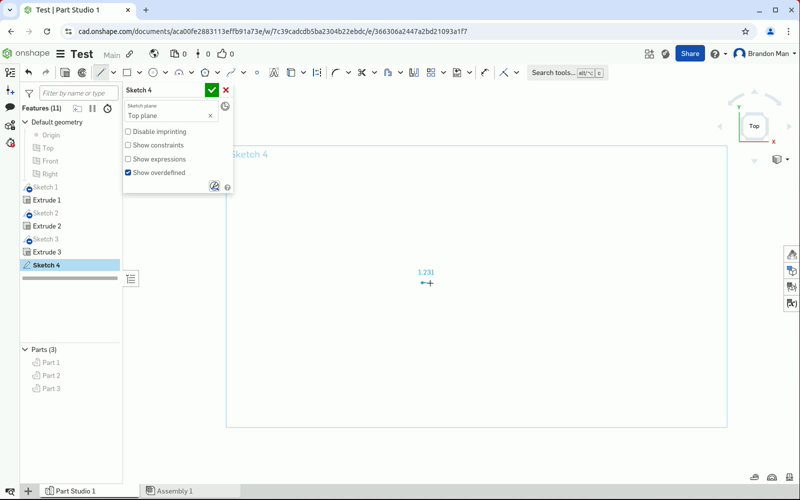
key_down(shift)
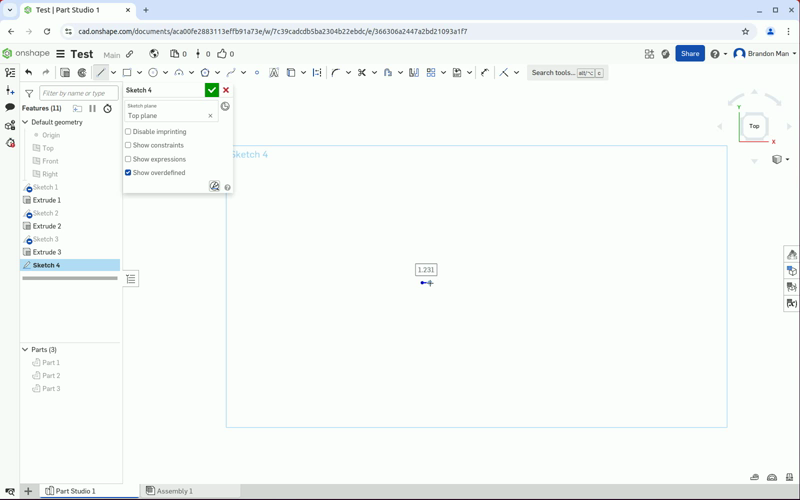
mouse_move(460, 282)
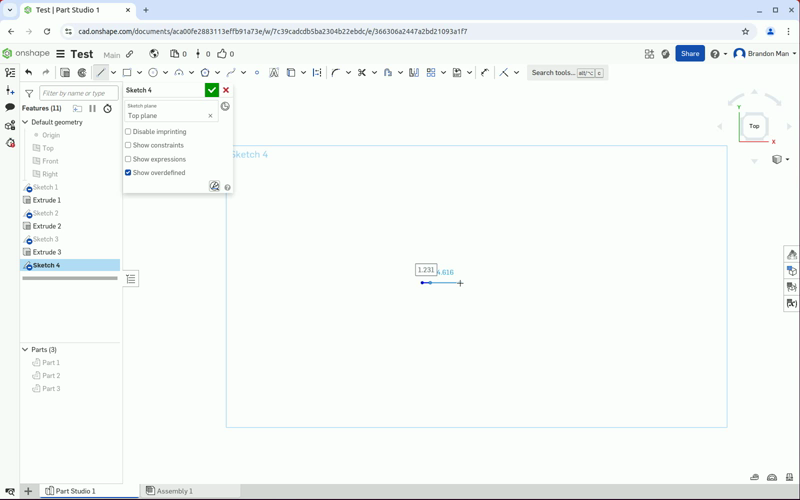
mouse_move(430, 270)
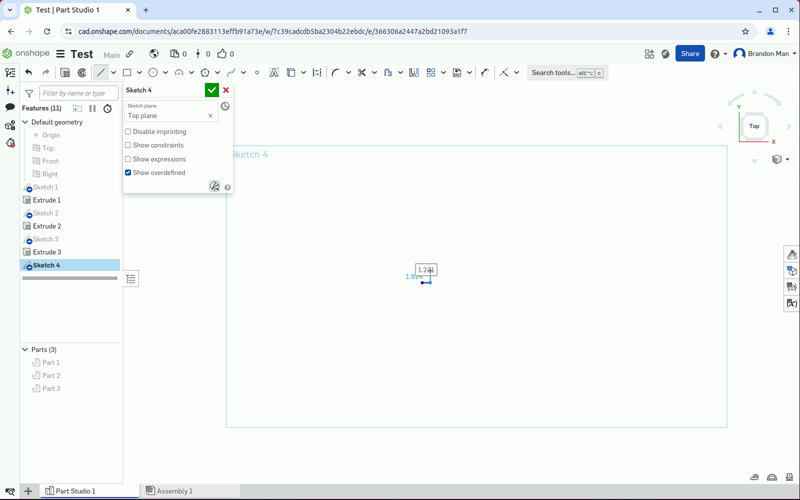
click(430, 270)
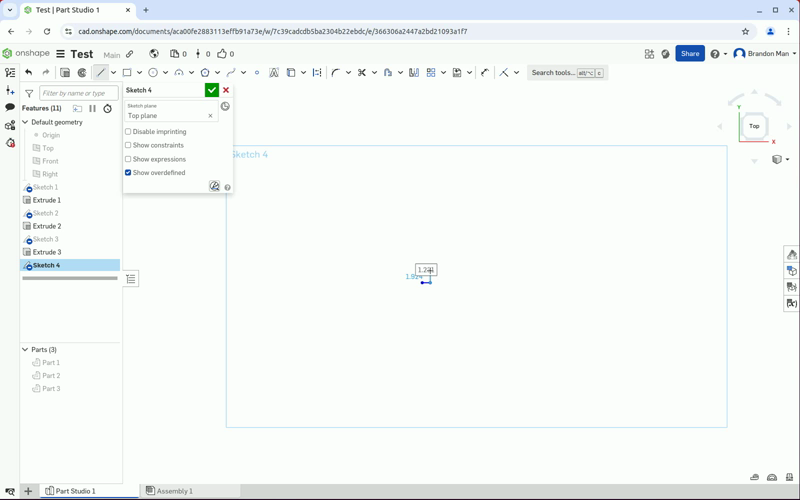
key_up(shift)
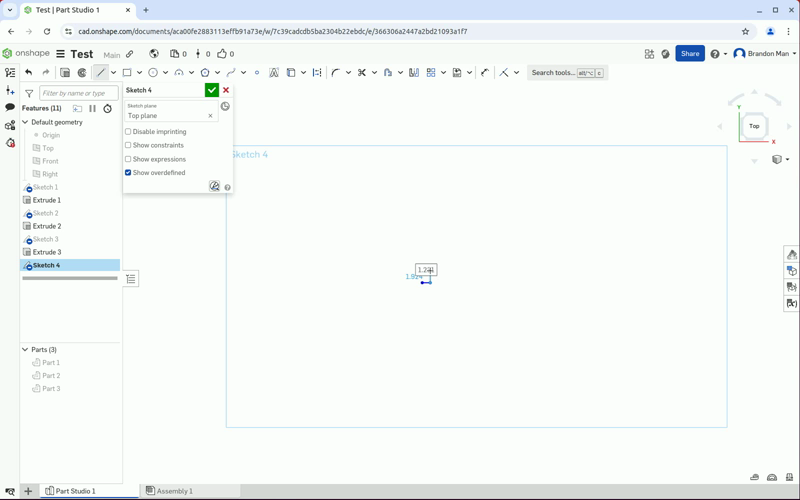
key_down(shift)
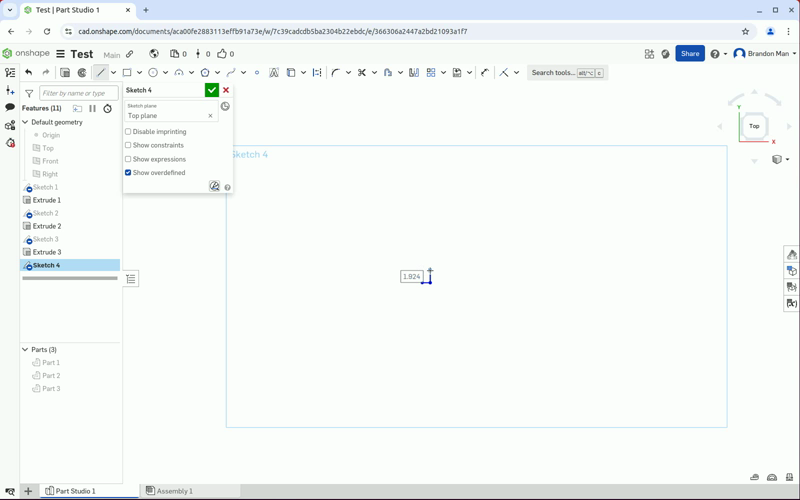
mouse_move(460, 270)
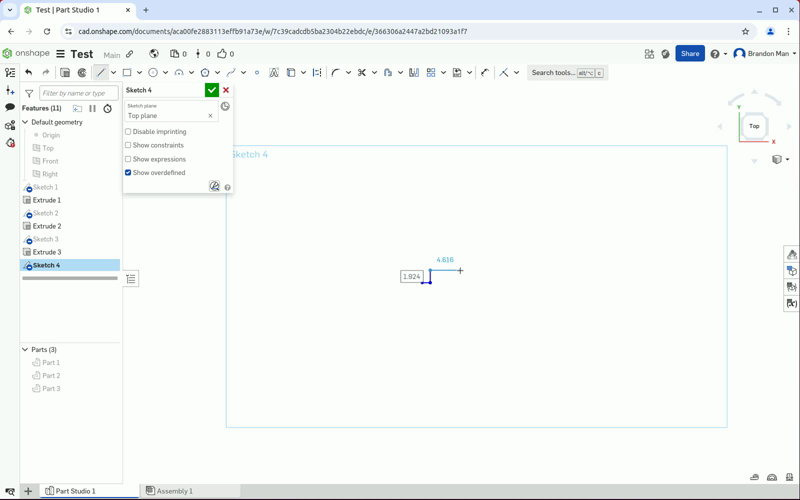
mouse_move(422, 270)
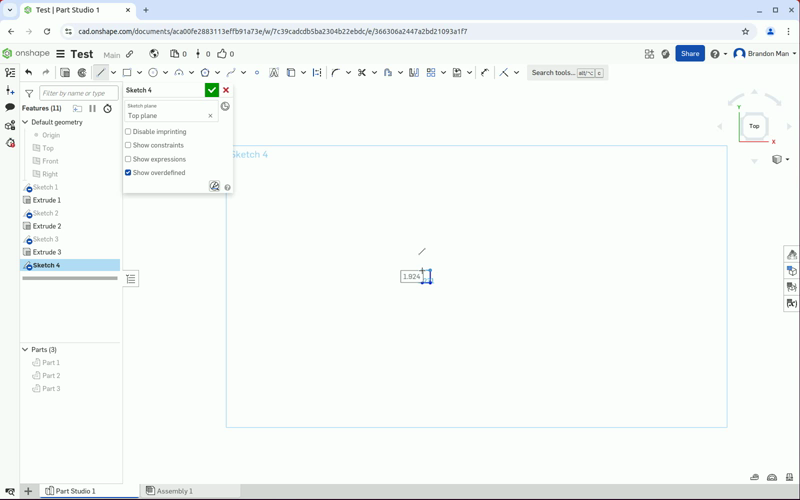
click(422, 270)
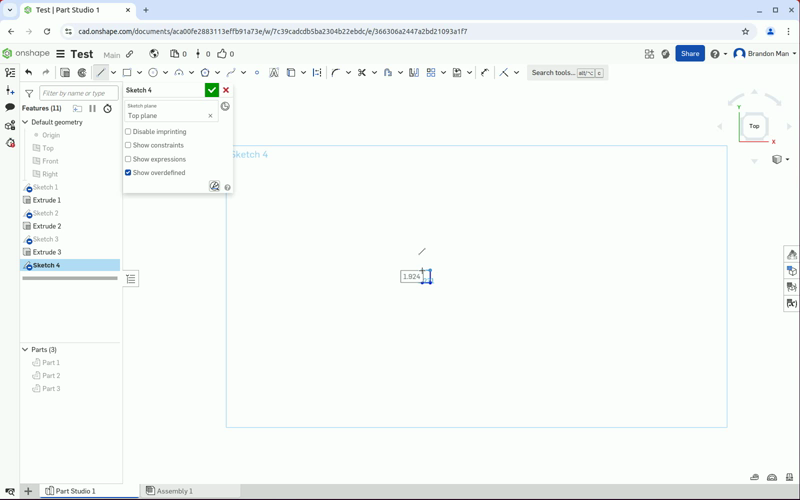
key_up(shift)
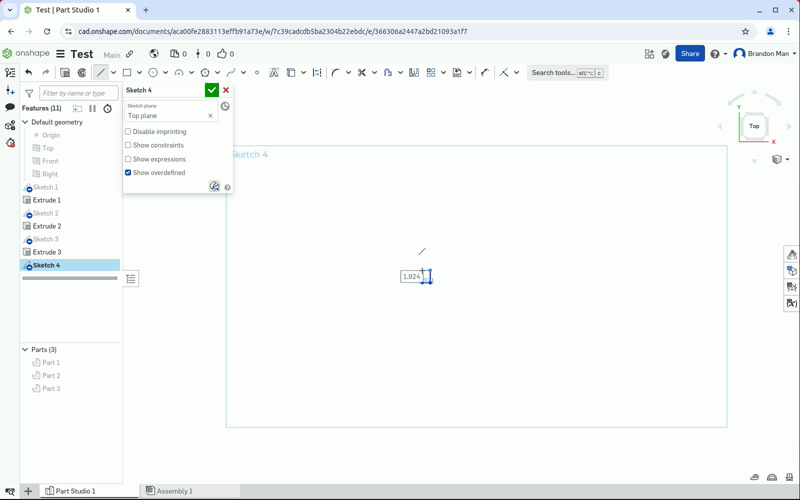
mouse_move(452, 270)
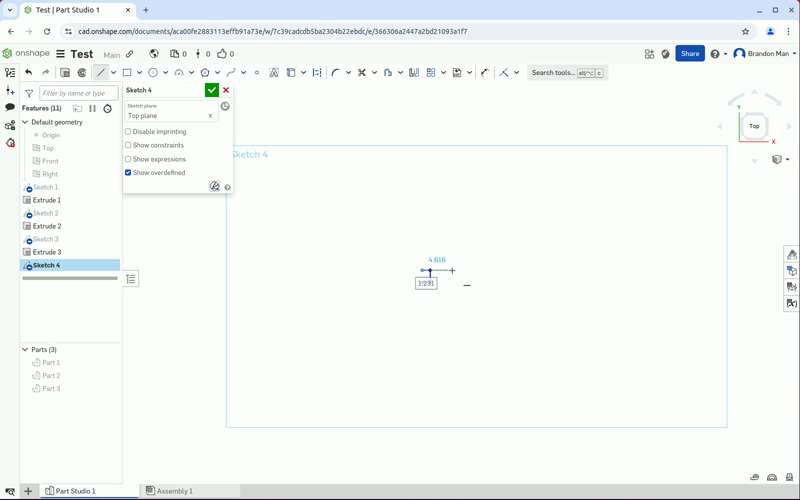
key_down(shift)
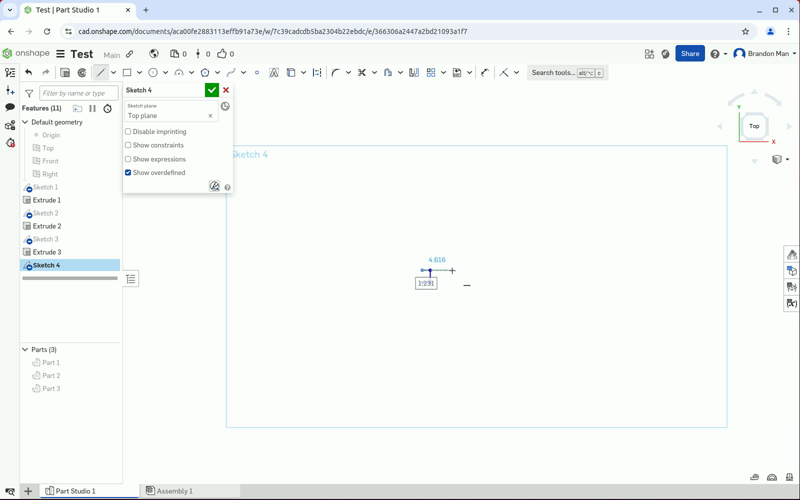
mouse_move(422, 282)
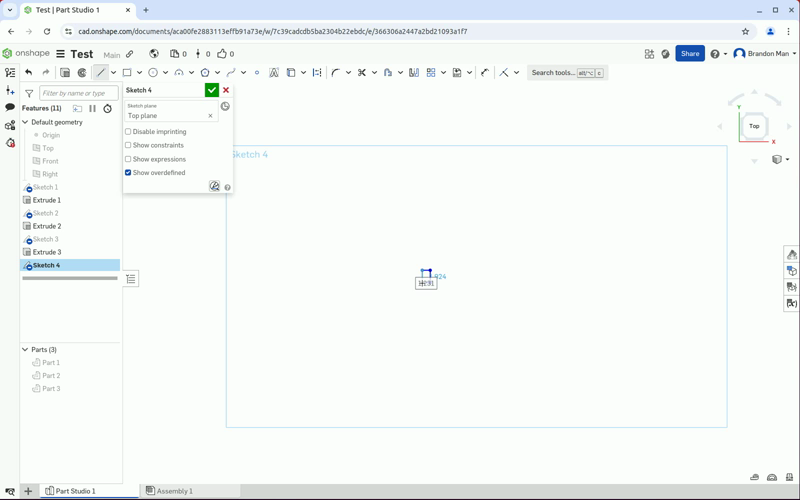
key_up(shift)
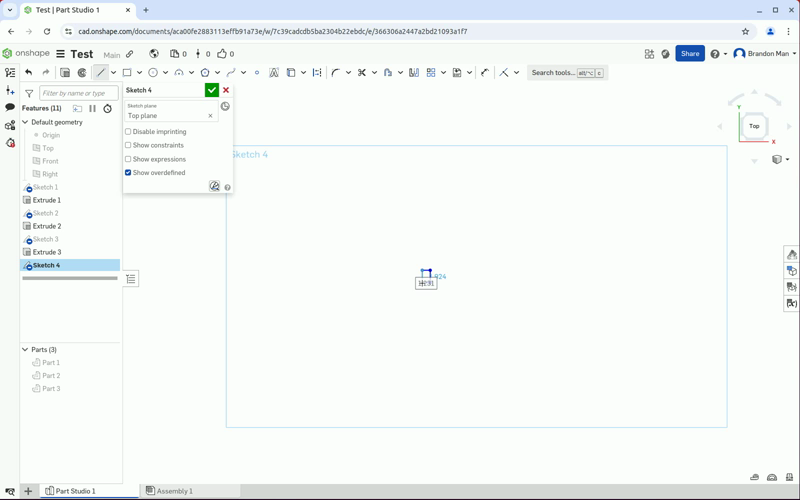
click(422, 282)
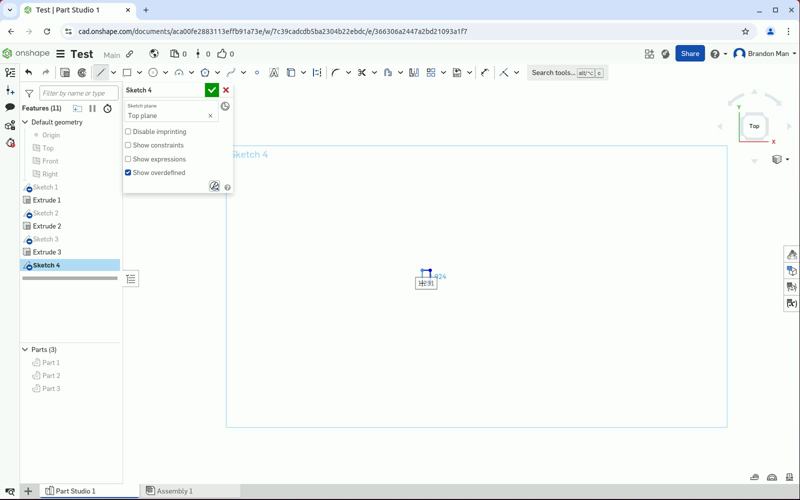
key(esc)
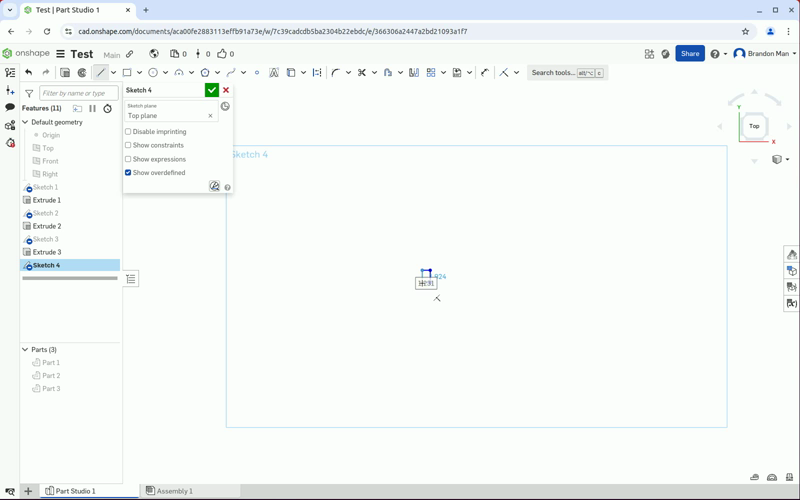
mouse_move(424, 271)
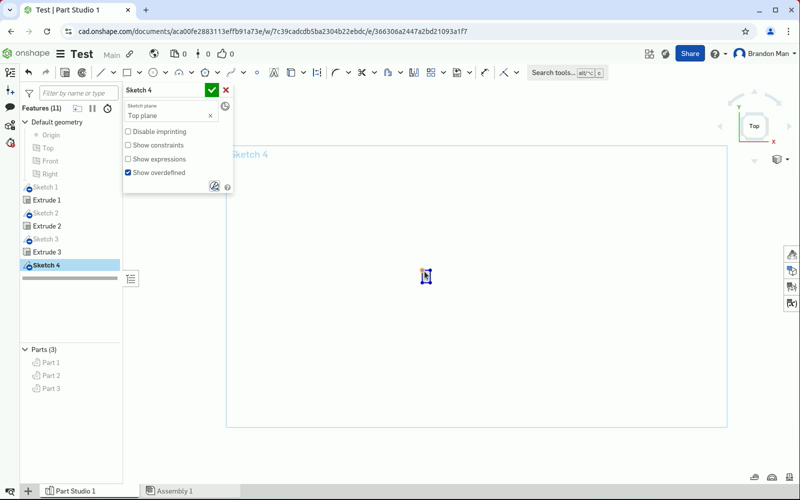
scroll(6)
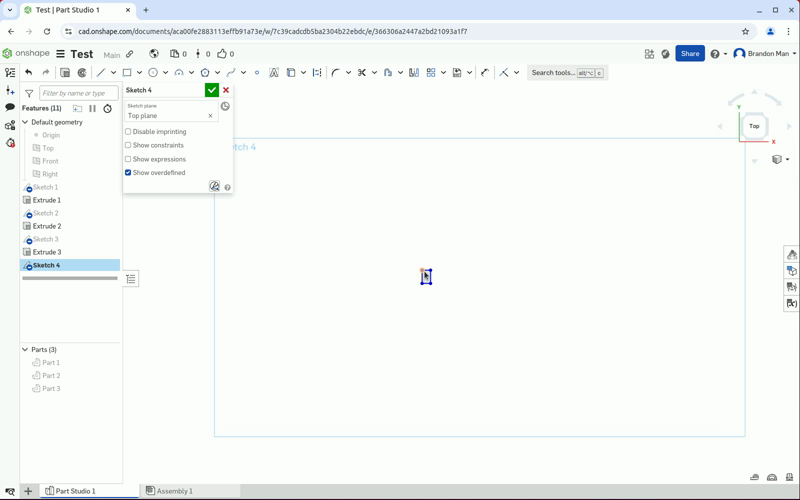
scroll(6)
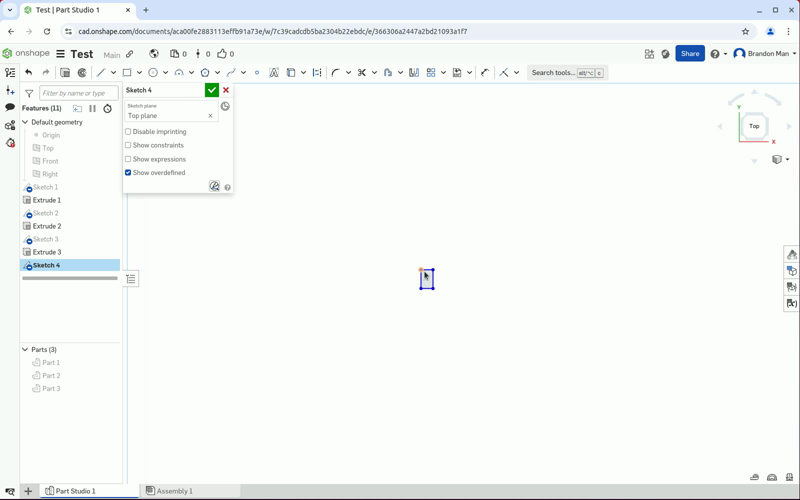
scroll(6)
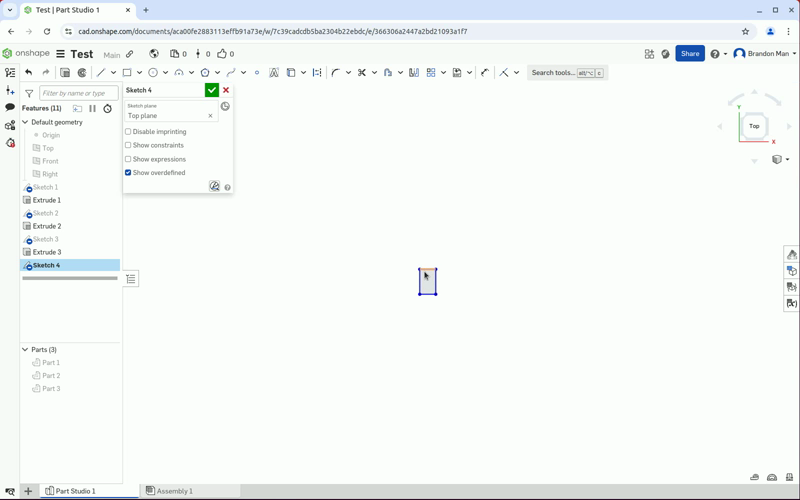
scroll(6)
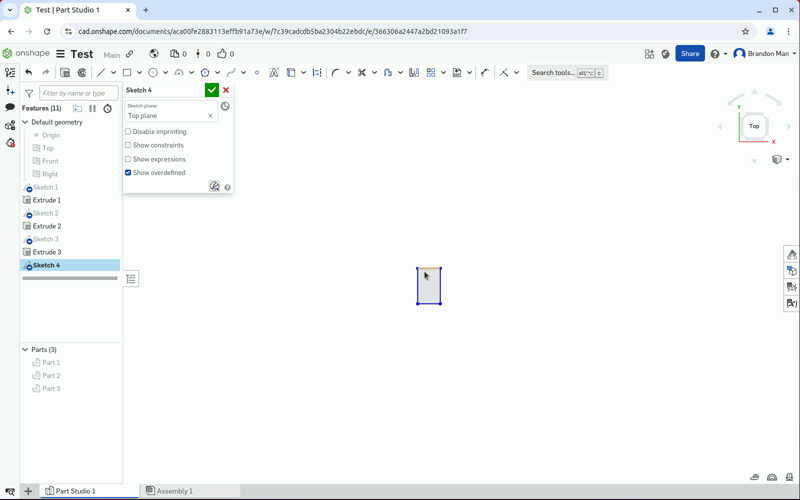
scroll(6)
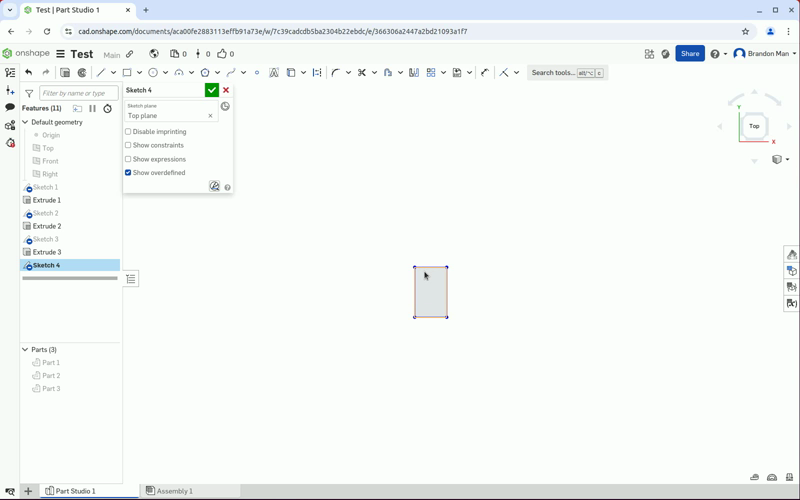
scroll(6)
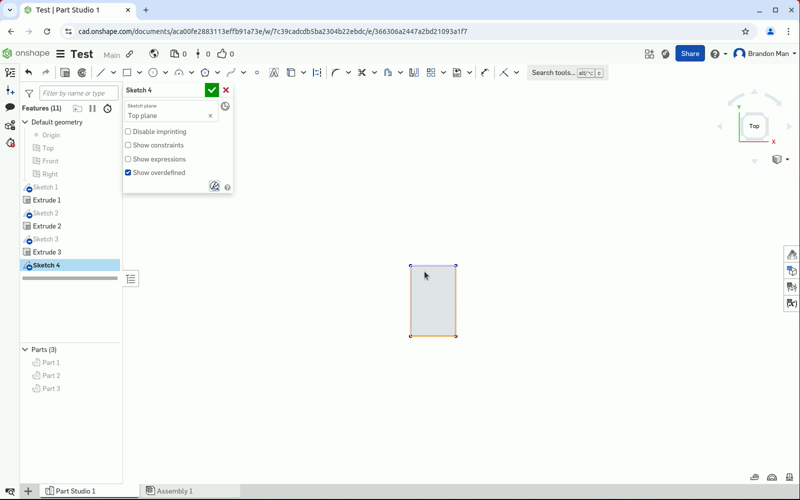
scroll(6)
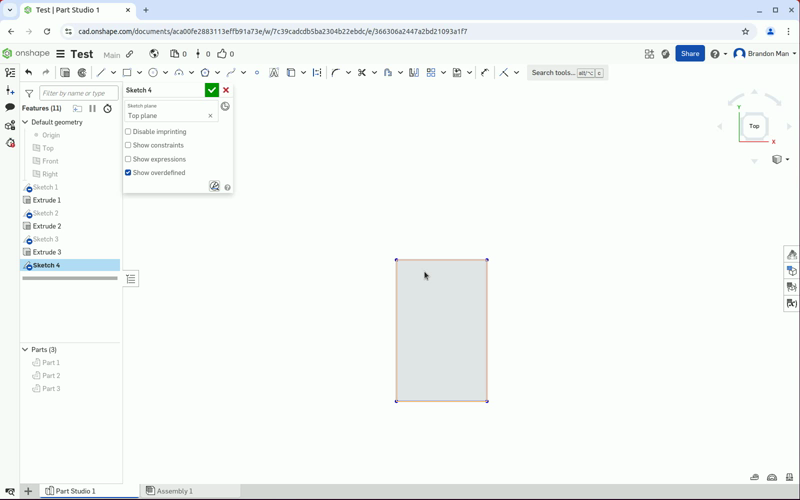
click(424, 271)
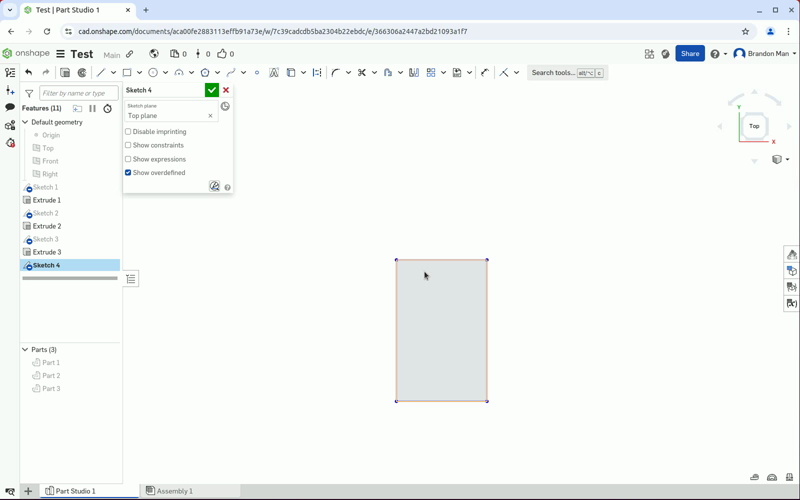
scroll(-6)
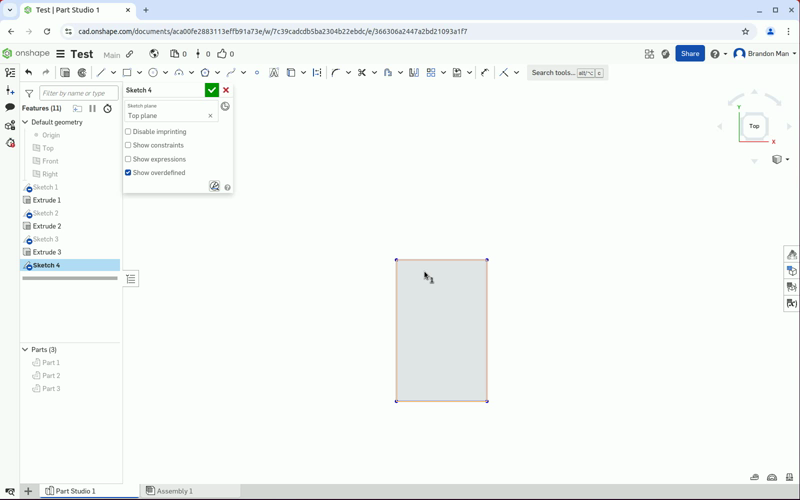
scroll(-6)
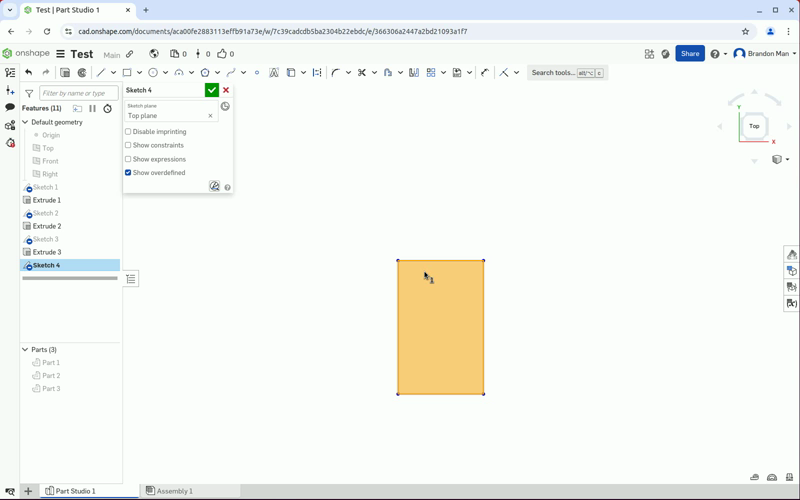
scroll(-6)
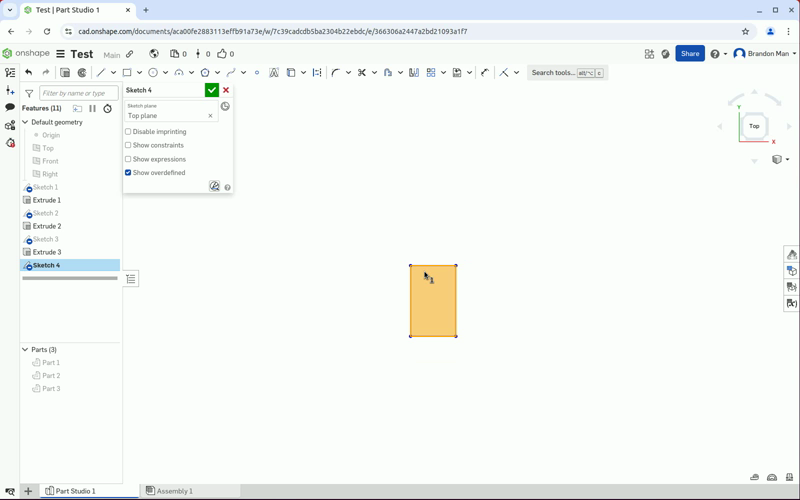
scroll(-6)
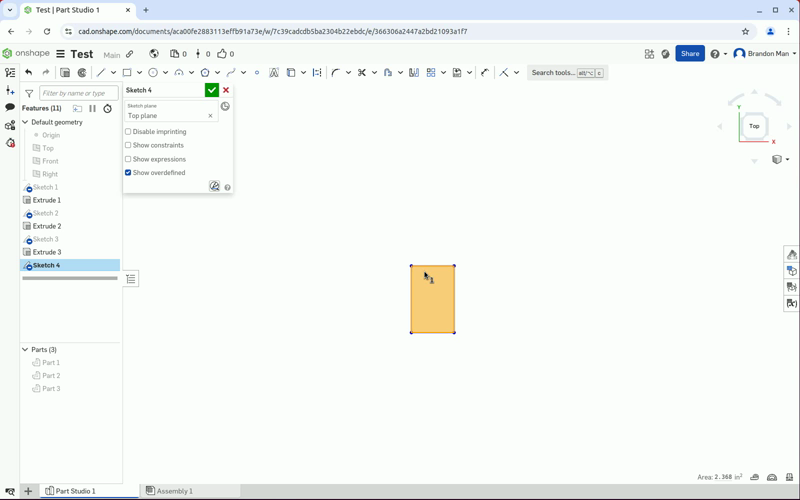
scroll(-6)
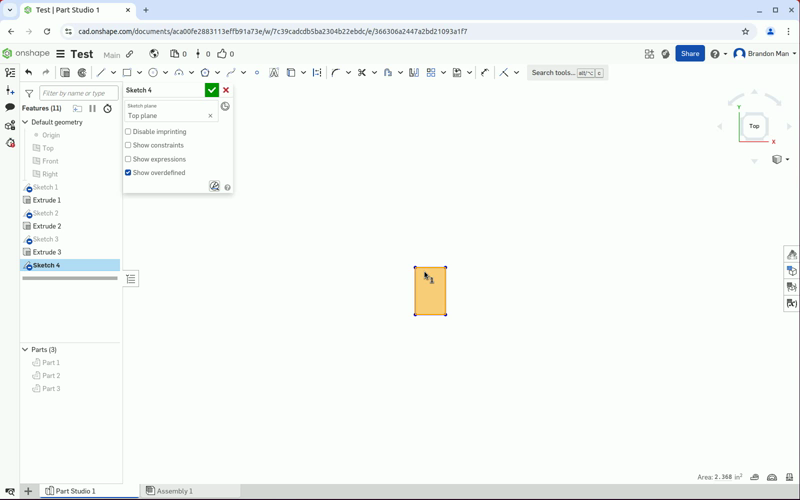
scroll(-6)
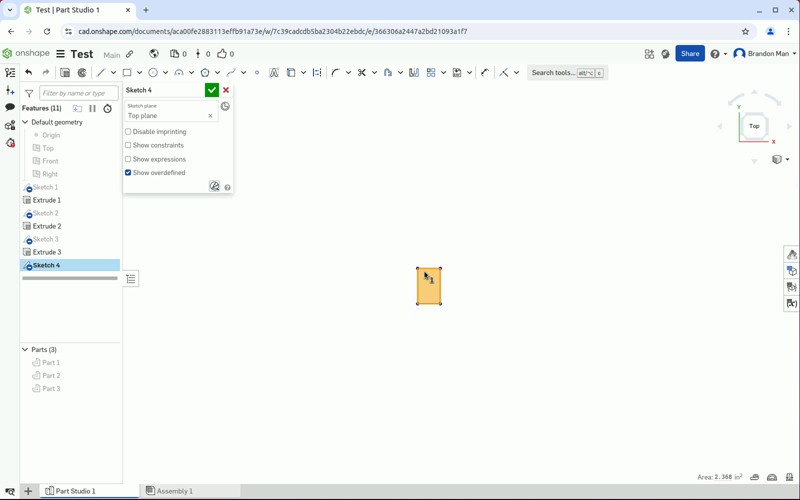
scroll(-6)
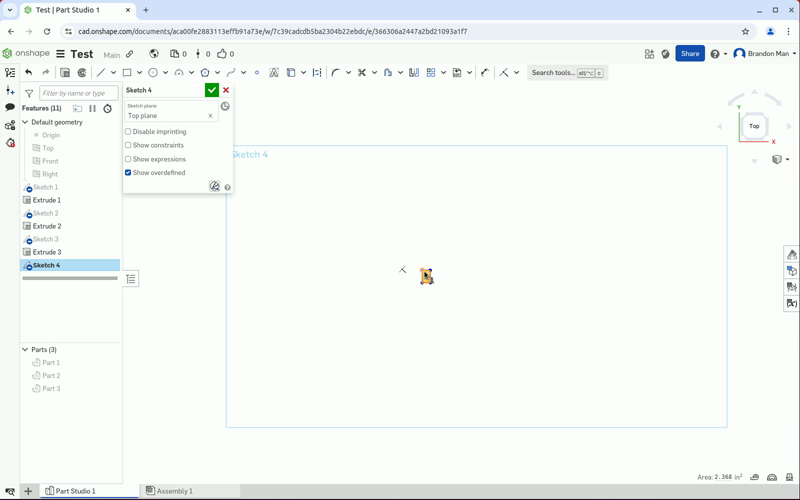
mouse_move(73, 352)
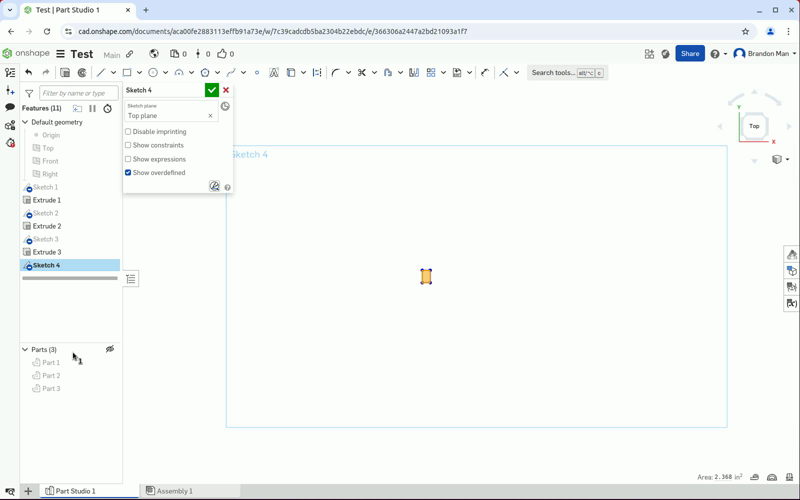
key(shift+y)
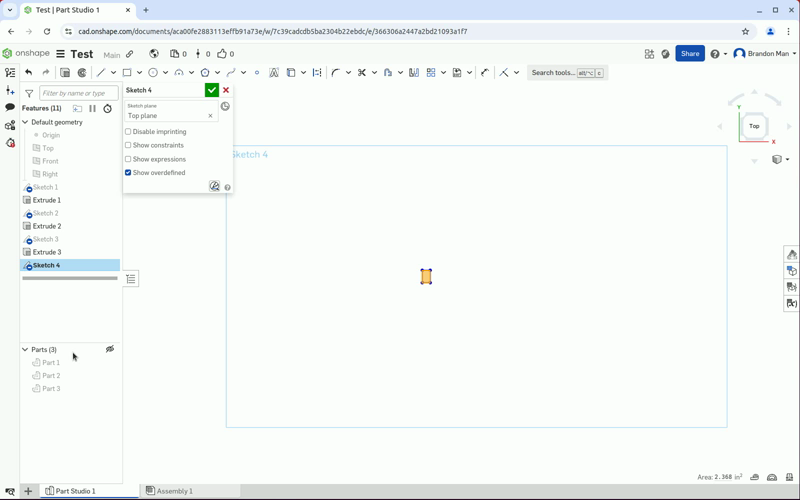
key(shift+e)
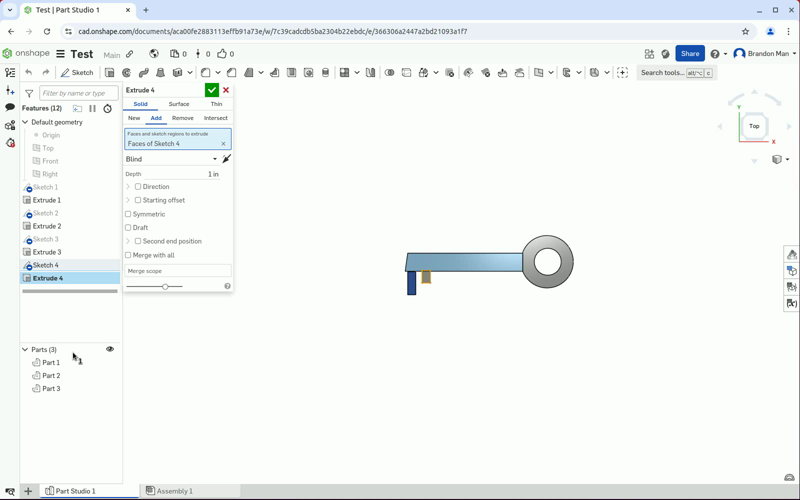
mouse_move(143, 106)
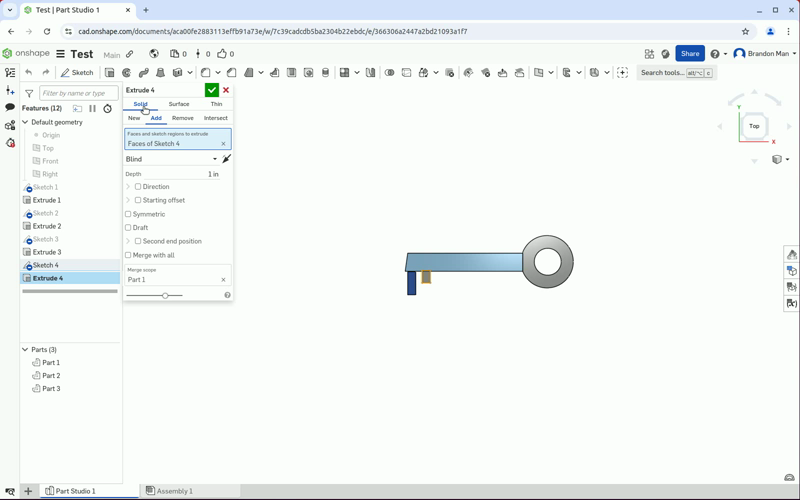
click(143, 106)
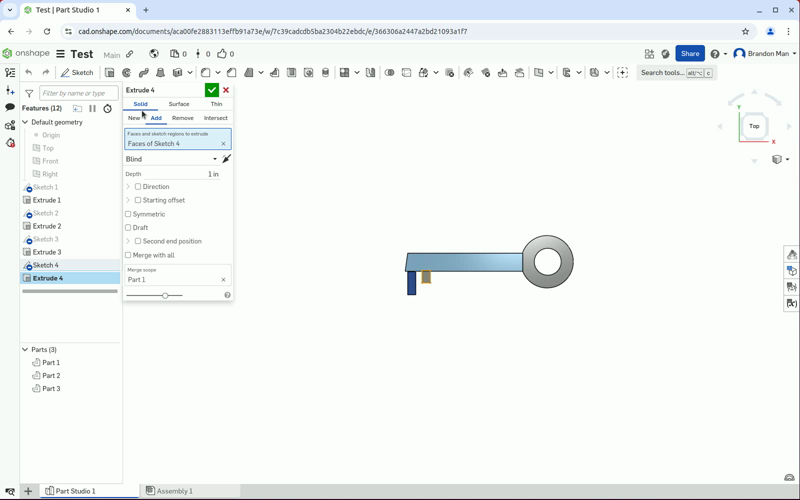
mouse_move(137, 120)
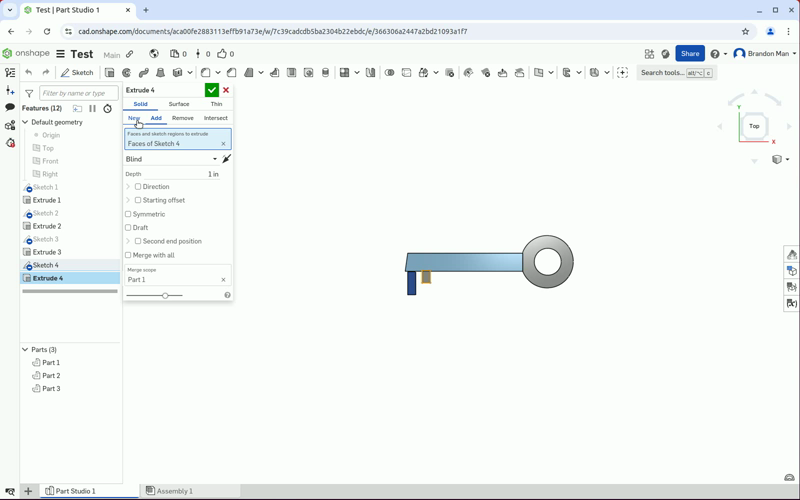
click(137, 120)
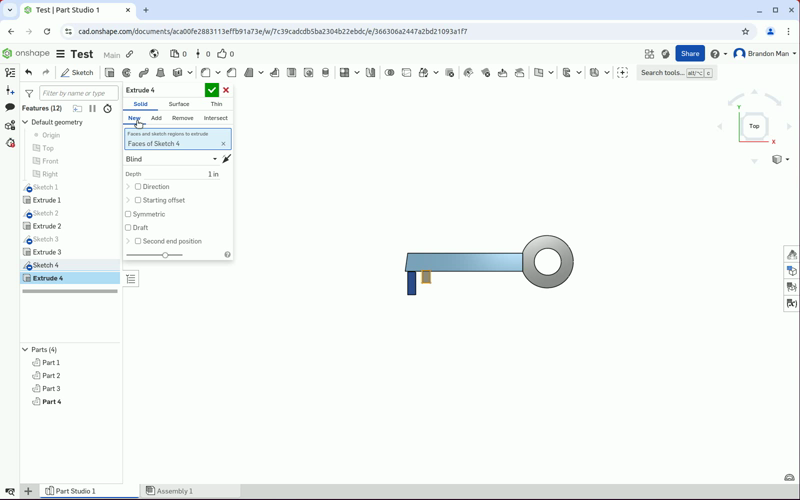
key(tab, 4)
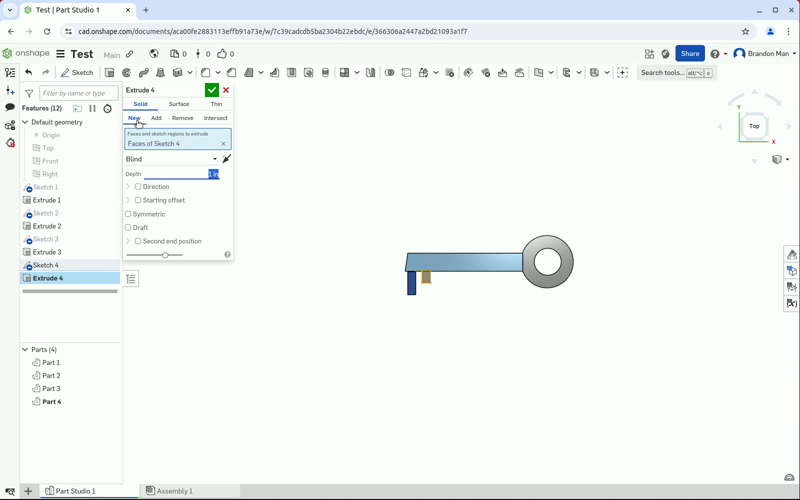
text(2.407)
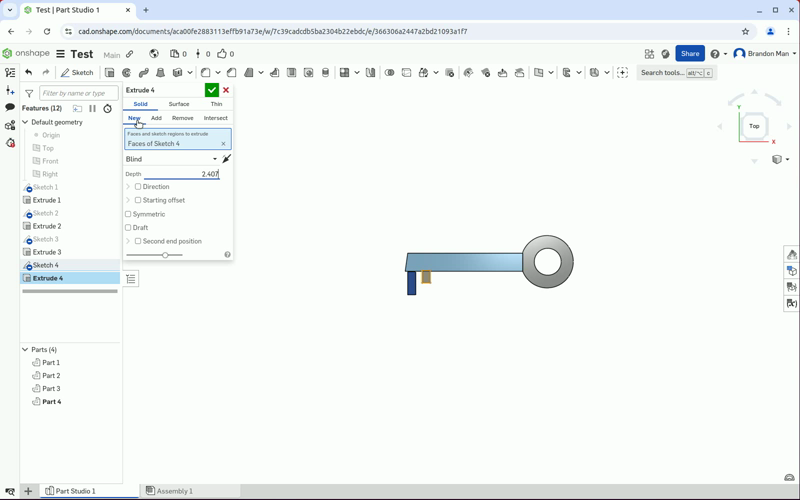
key(enter)
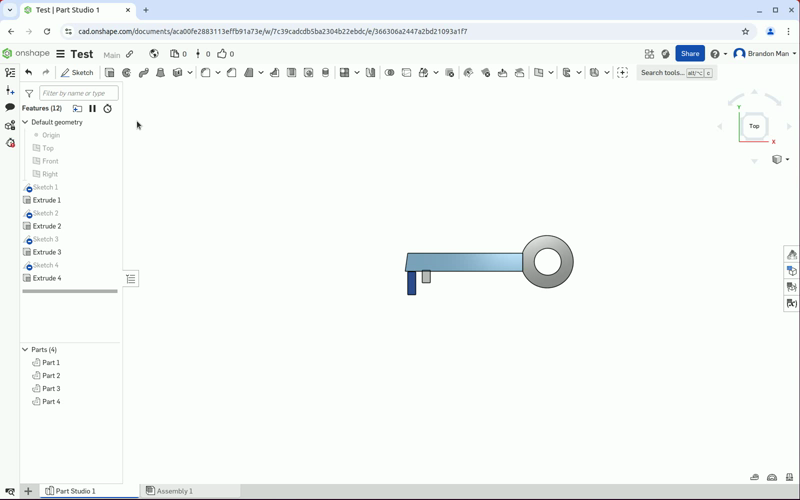
key(shift+h)
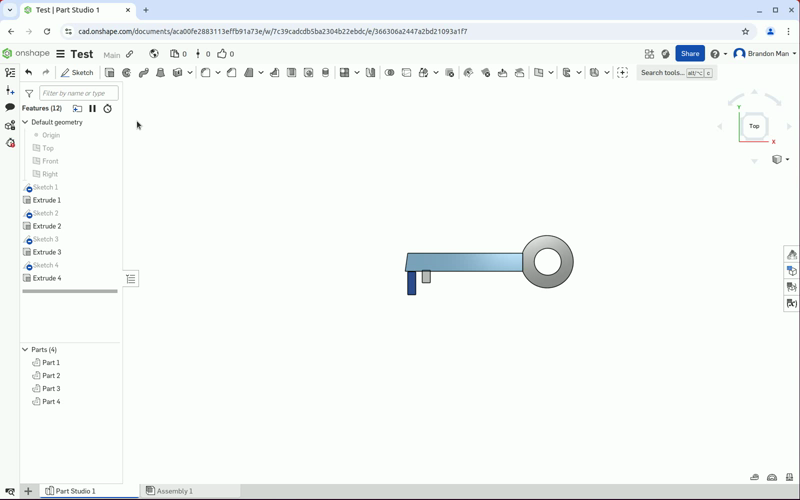
key(shift+h)
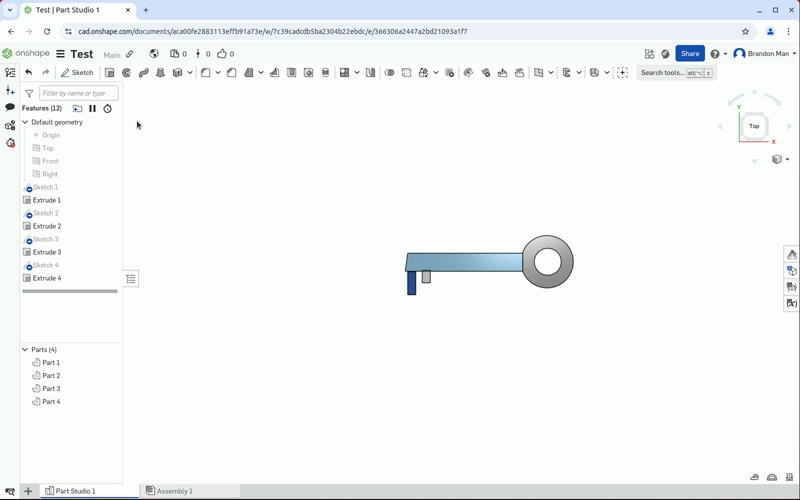
mouse_move(73, 189)
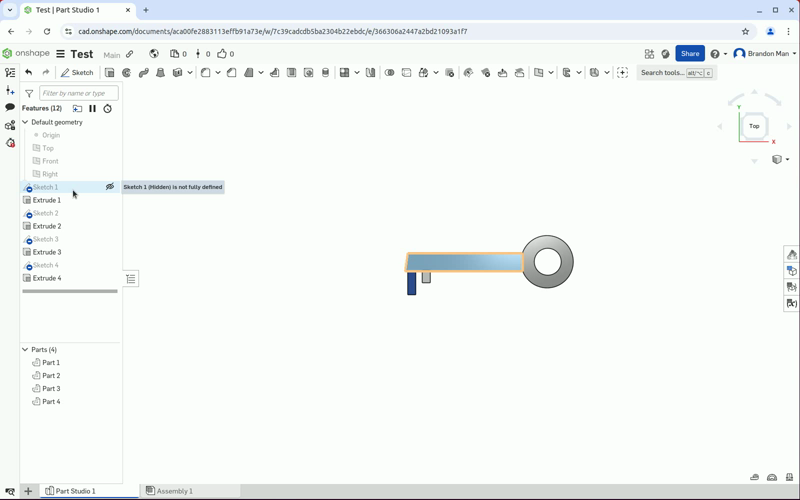
click(73, 189)
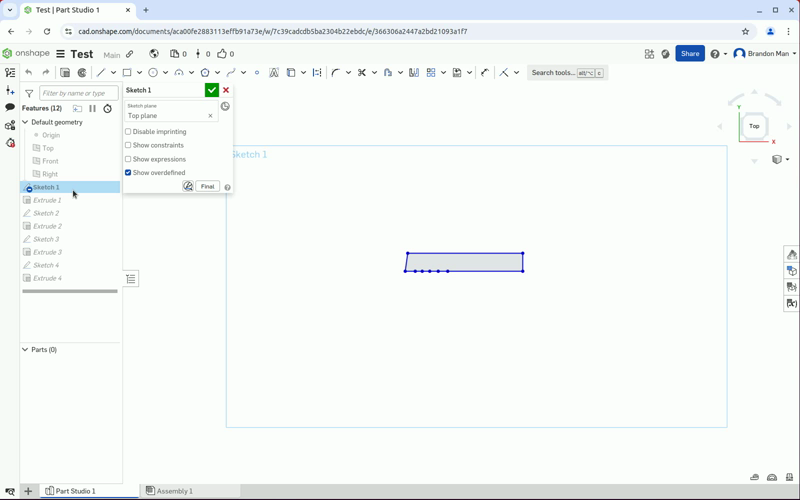
mouse_move(229, 92)
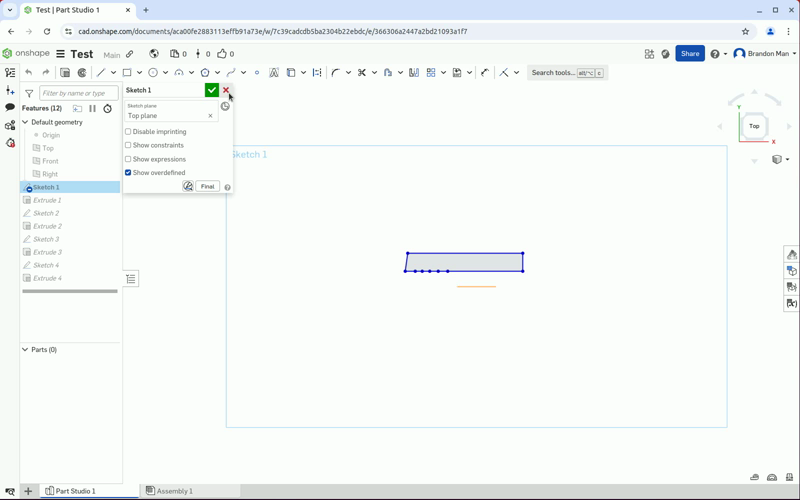
click(229, 92)
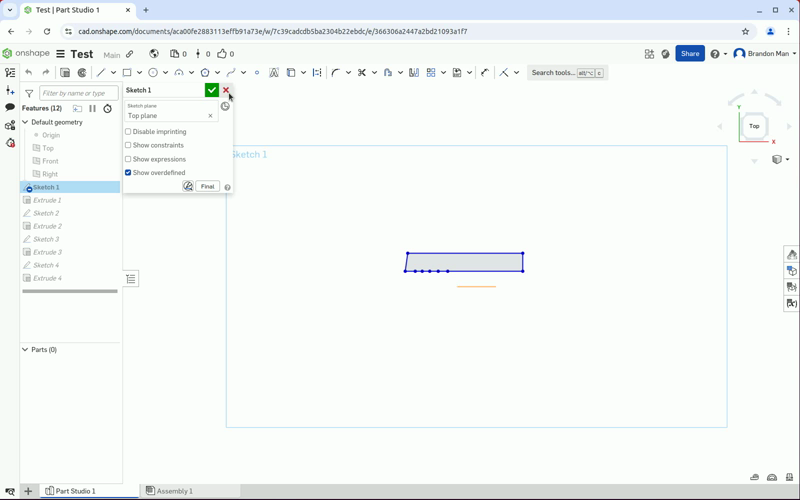
key(shift+s)
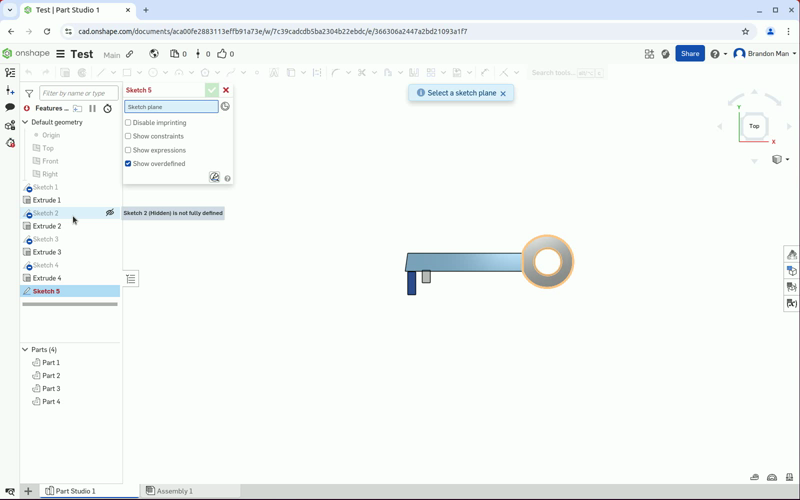
scroll(3)
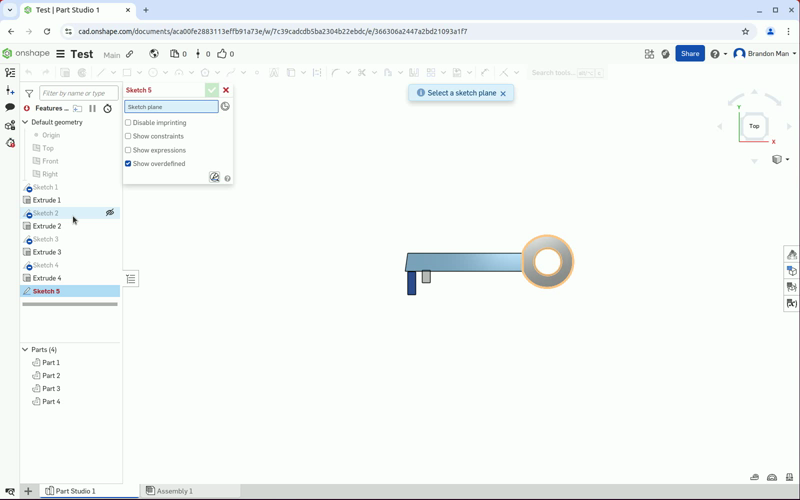
mouse_move(73, 150)
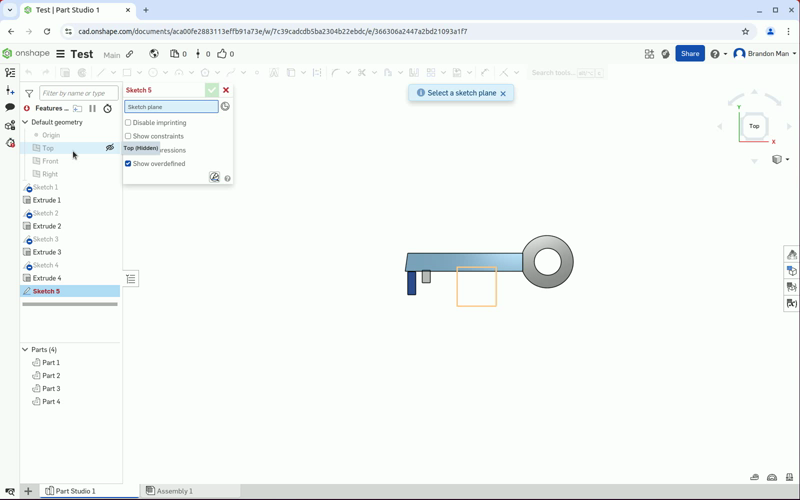
click(73, 150)
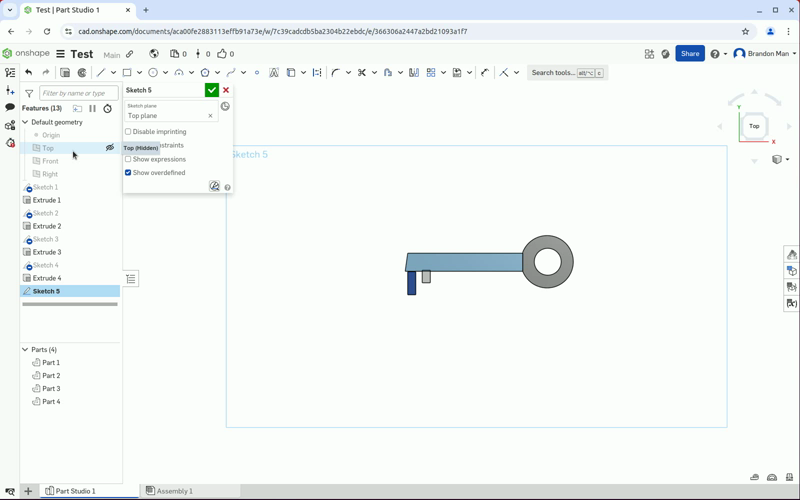
mouse_move(73, 352)
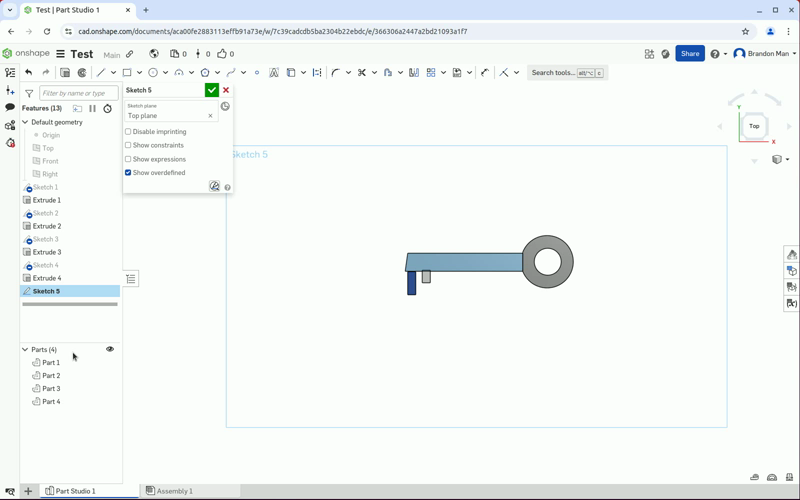
key(y)
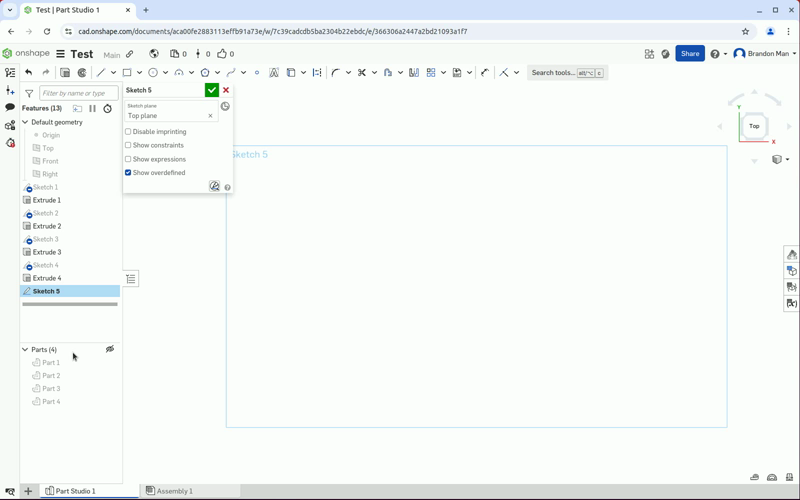
key(l)
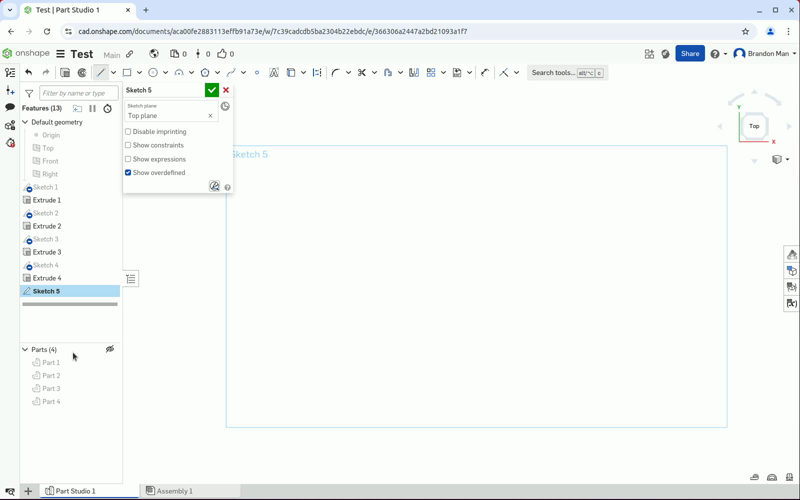
key_down(shift)
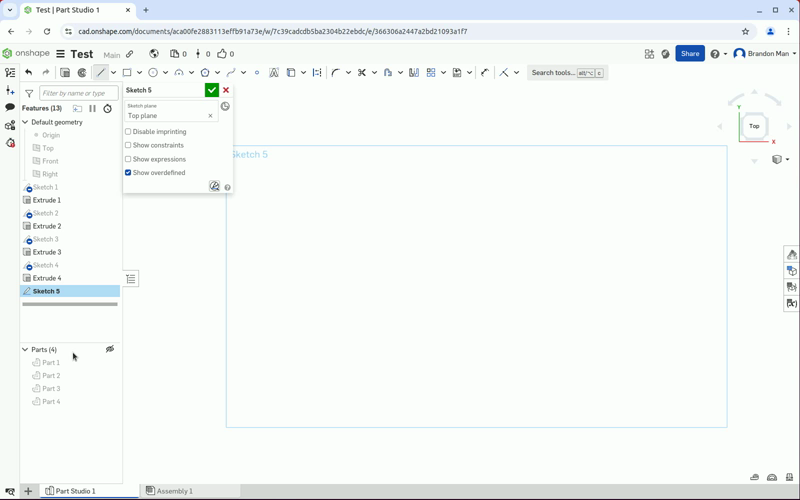
mouse_move(437, 271)
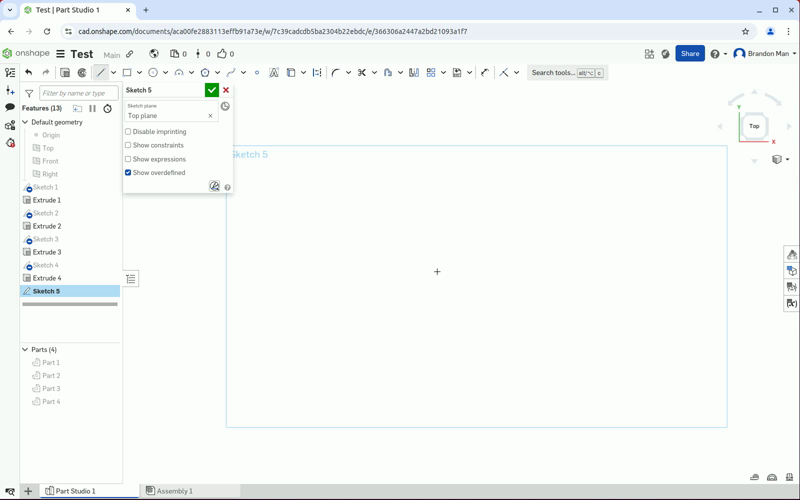
click(437, 271)
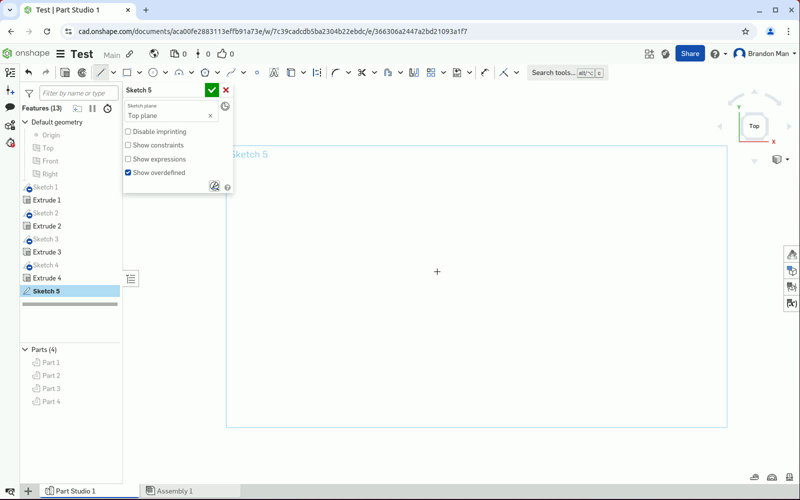
key_up(shift)
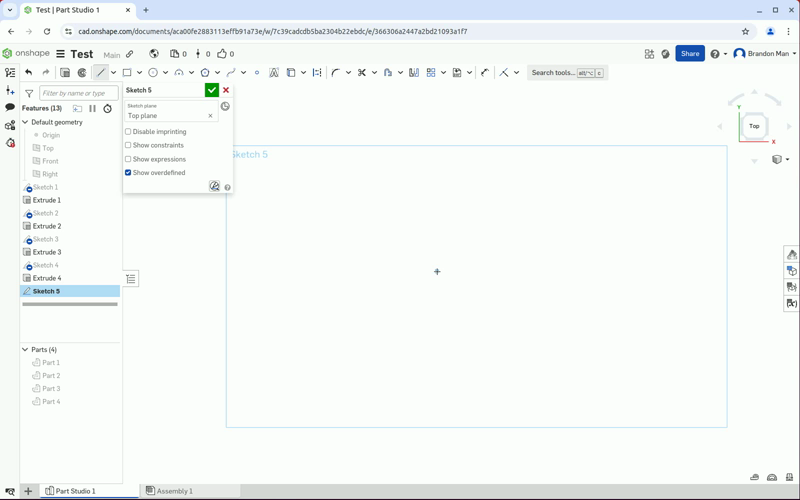
key_down(shift)
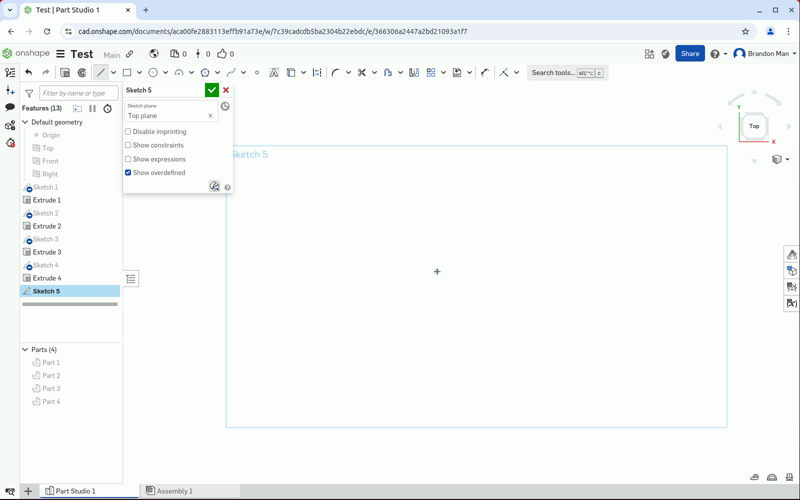
mouse_move(467, 271)
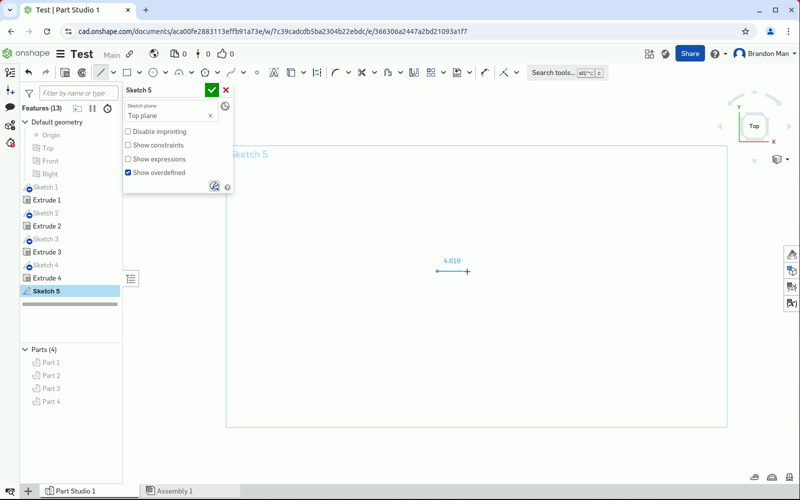
mouse_move(443, 284)
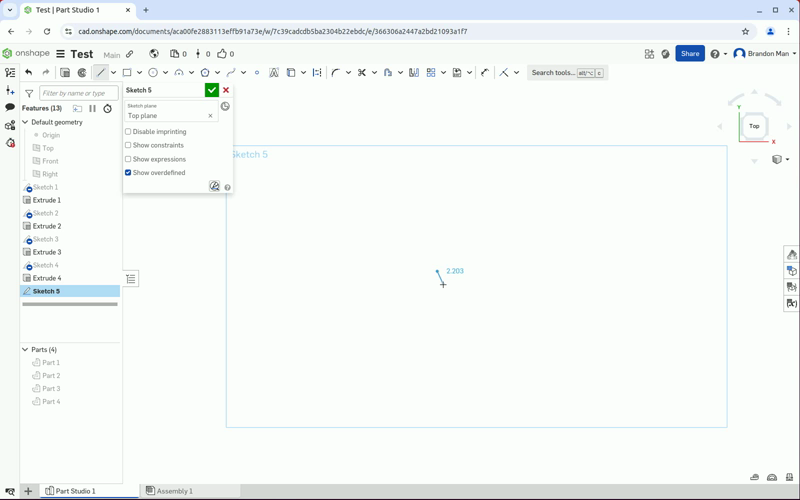
click(443, 284)
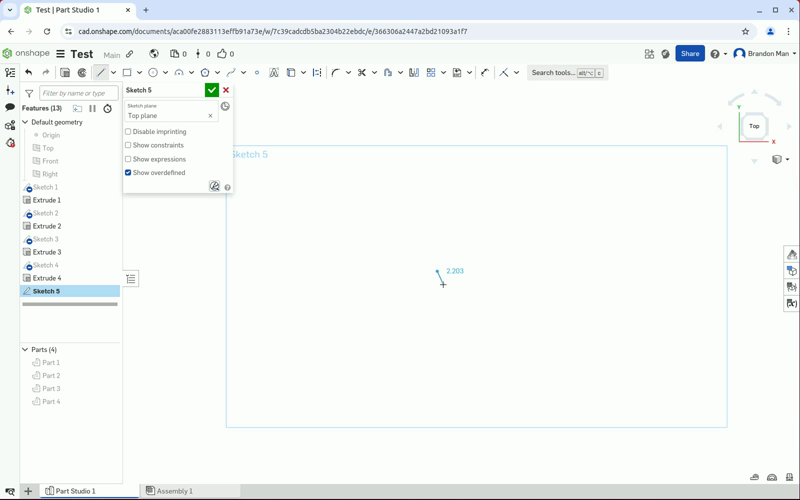
key_up(shift)
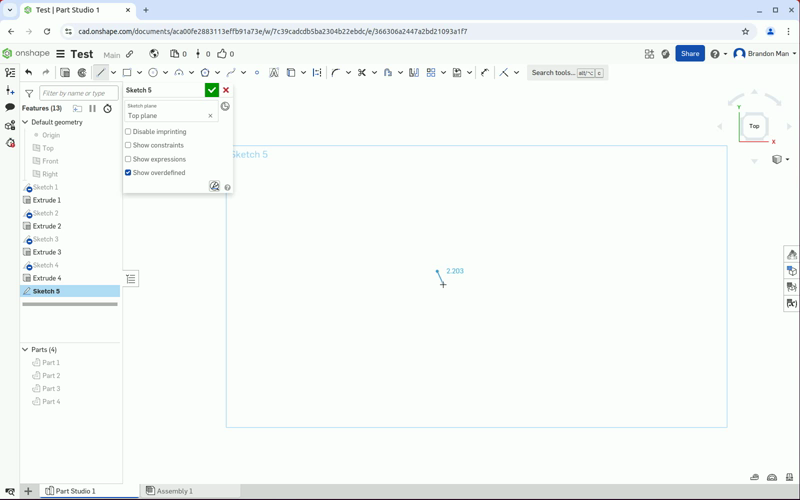
key_down(shift)
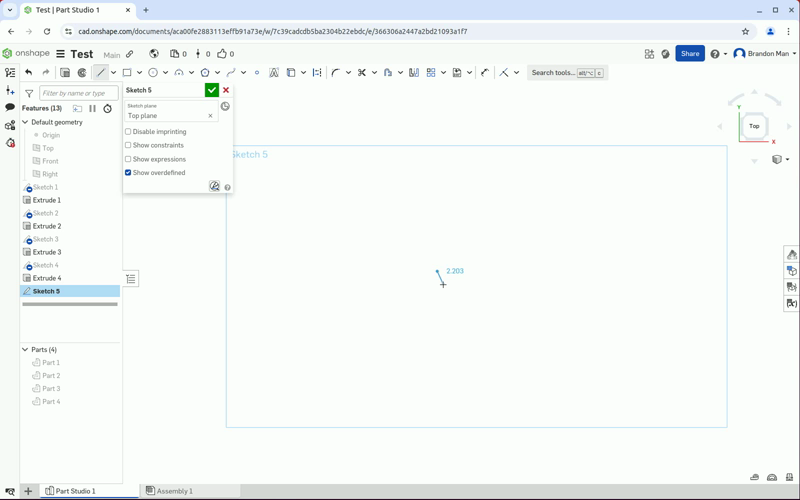
mouse_move(473, 284)
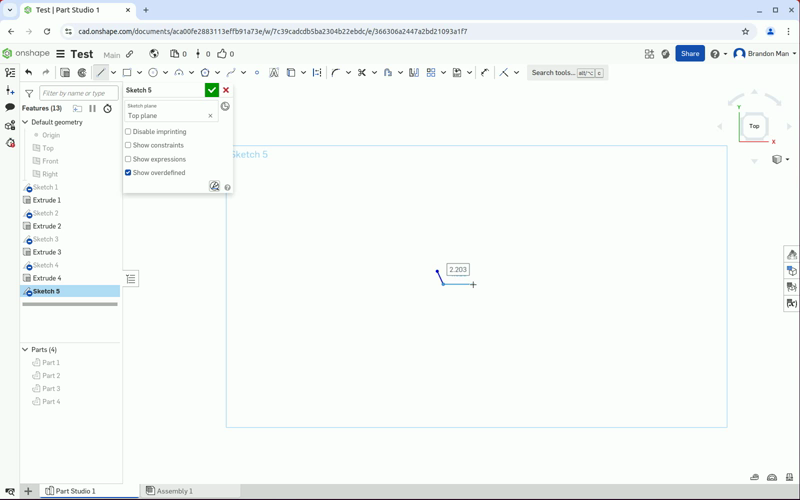
mouse_move(449, 271)
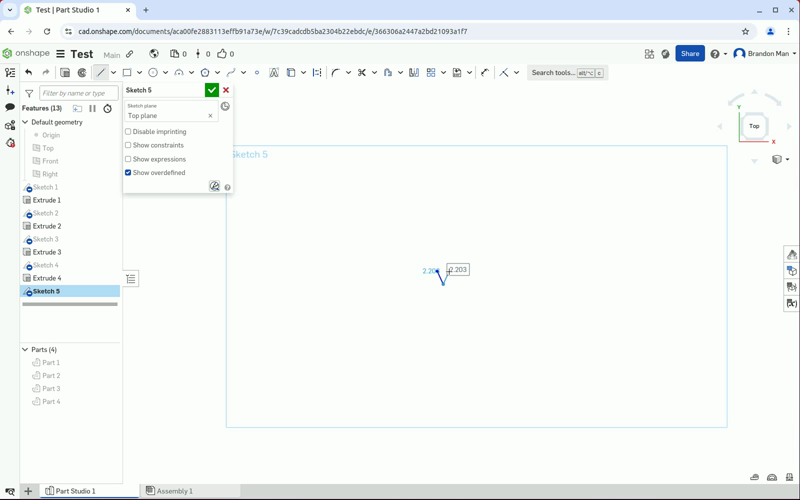
click(449, 271)
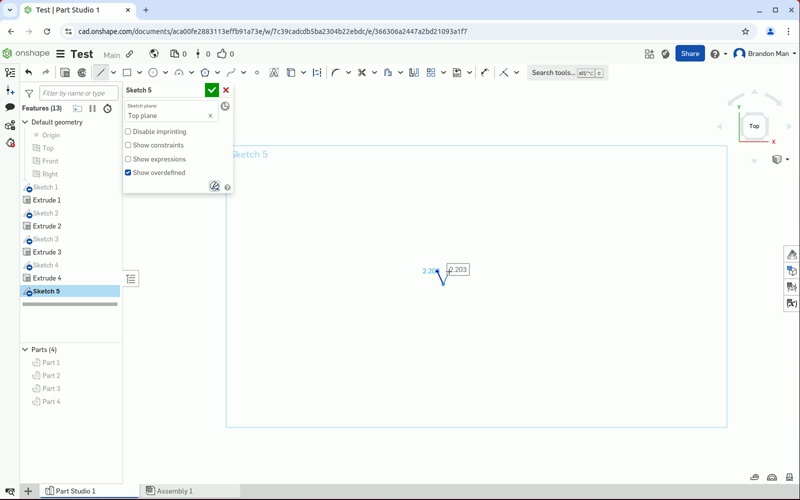
key_up(shift)
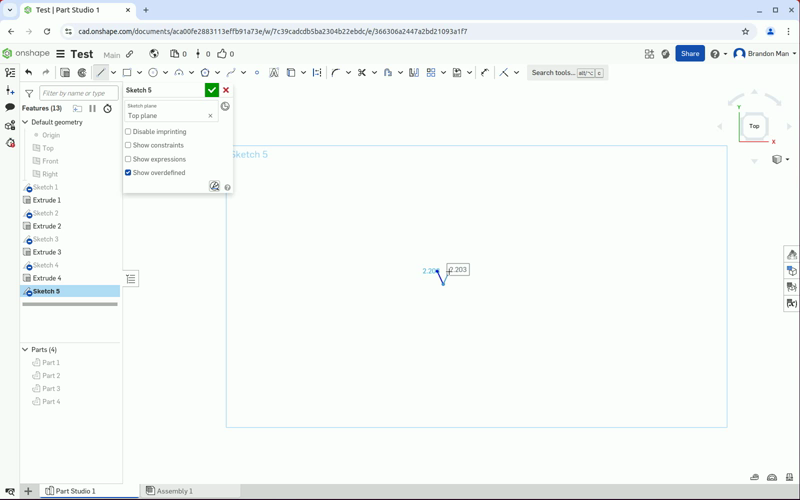
mouse_move(479, 271)
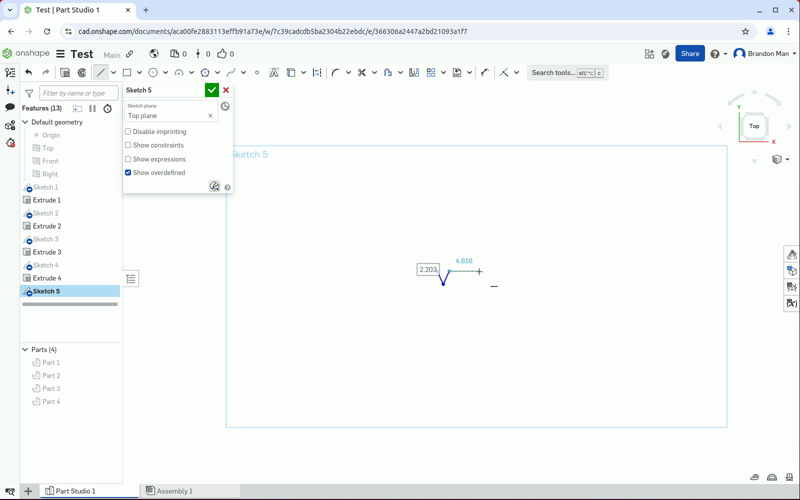
key_down(shift)
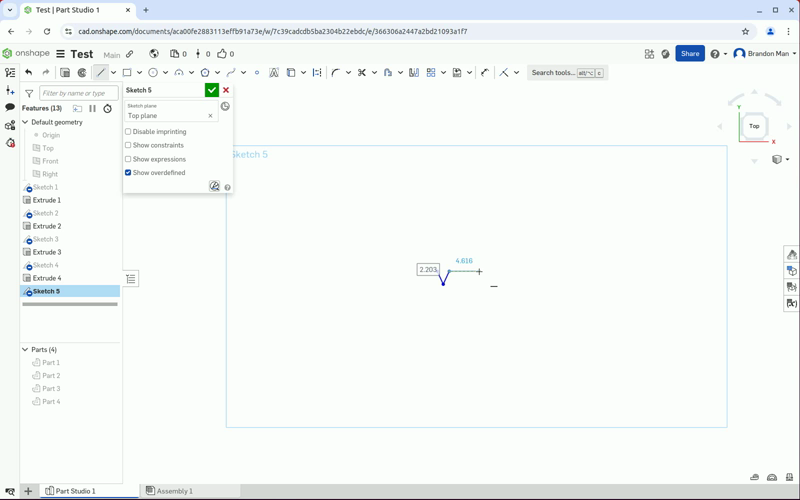
mouse_move(437, 271)
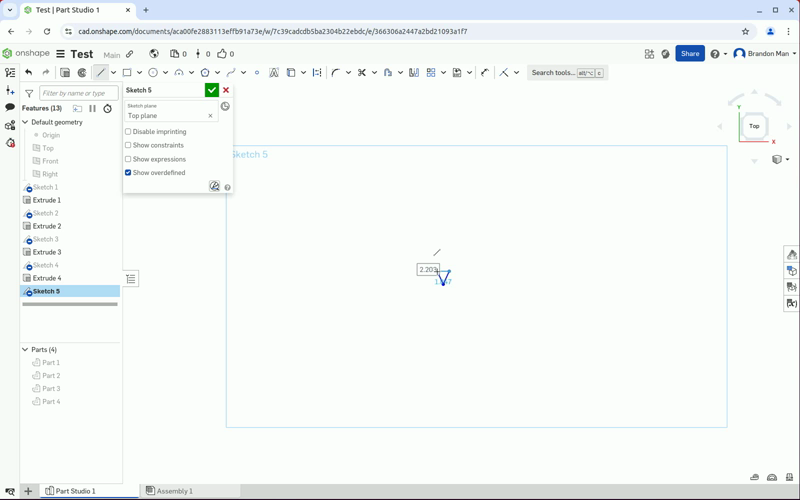
key_up(shift)
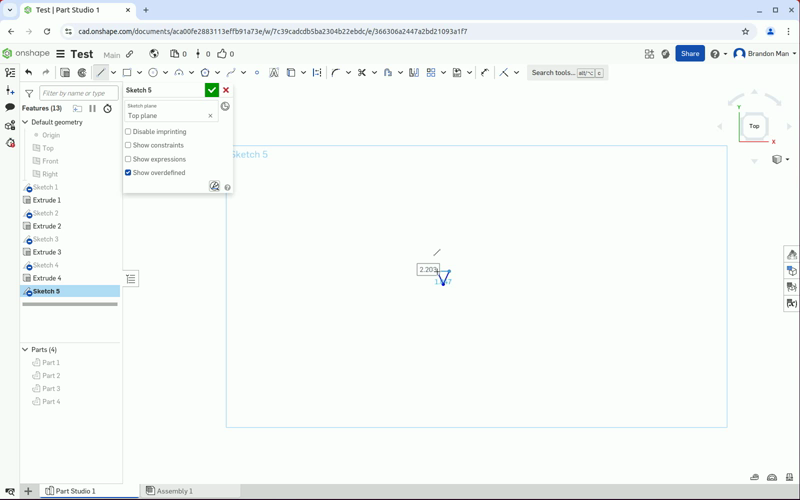
click(437, 271)
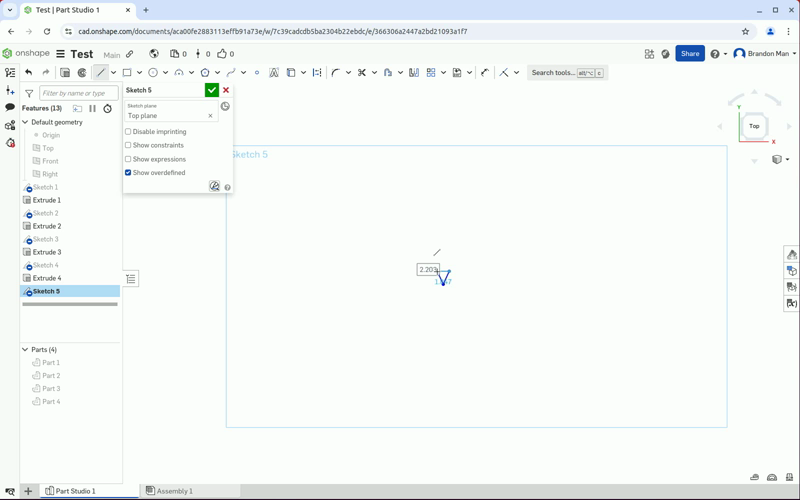
key(esc)
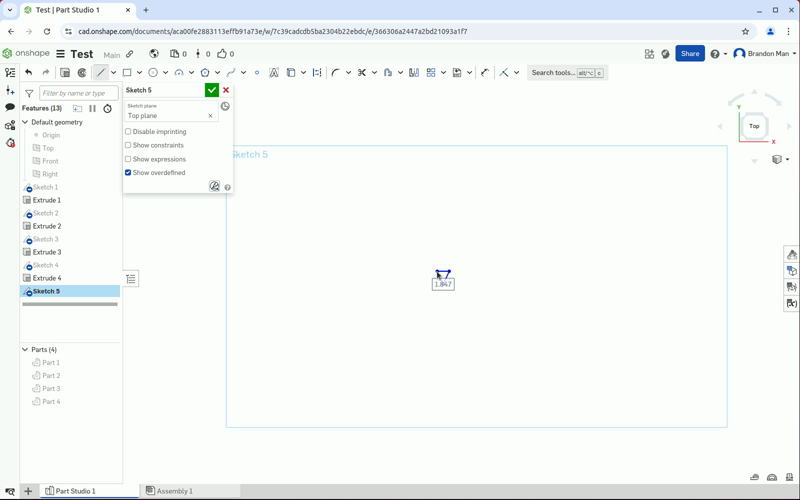
mouse_move(442, 278)
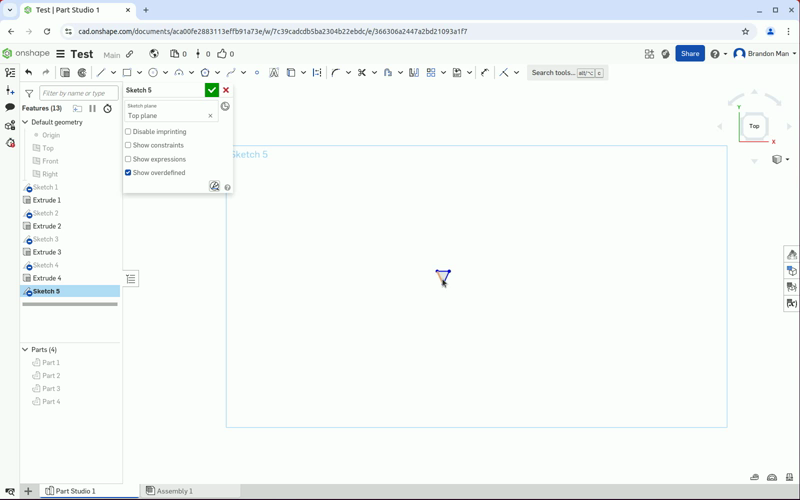
scroll(6)
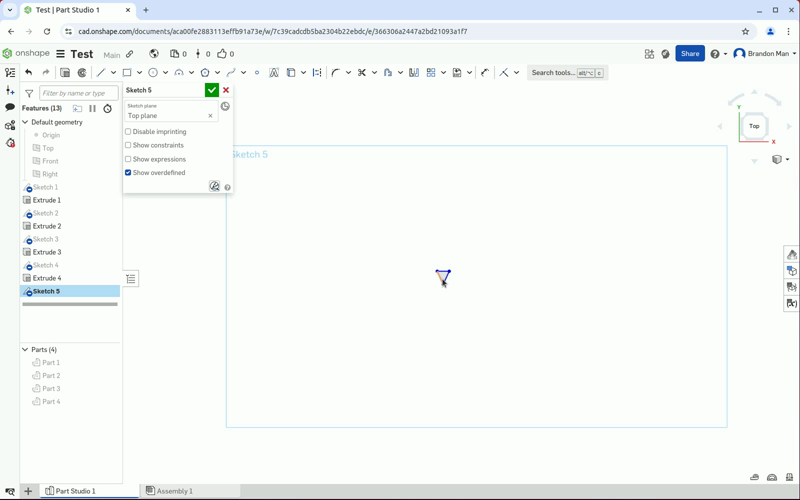
scroll(6)
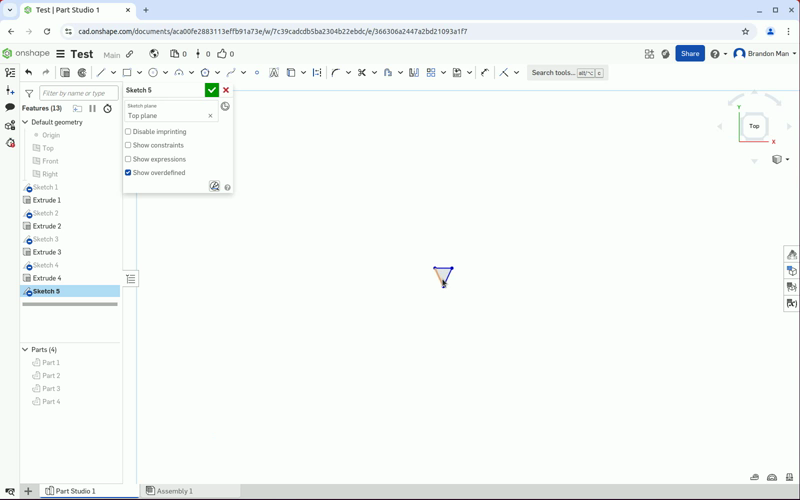
scroll(6)
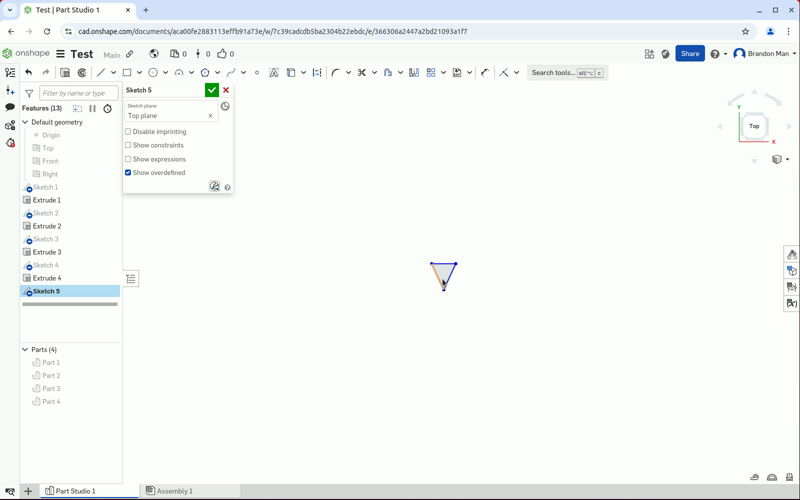
scroll(6)
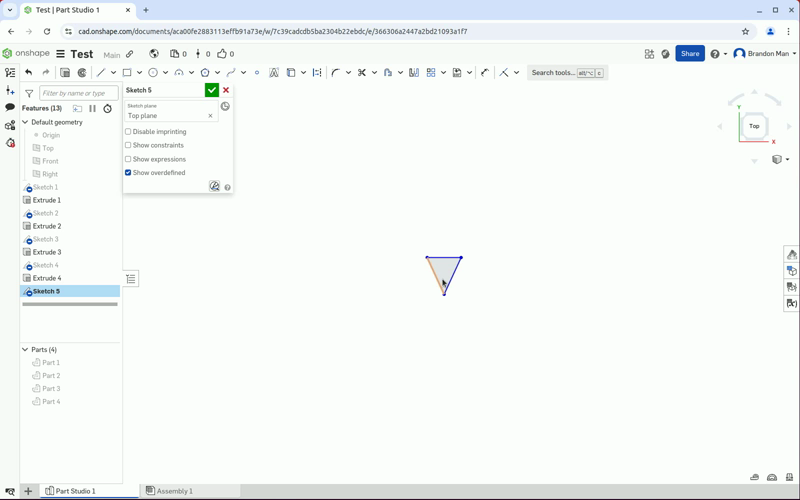
scroll(6)
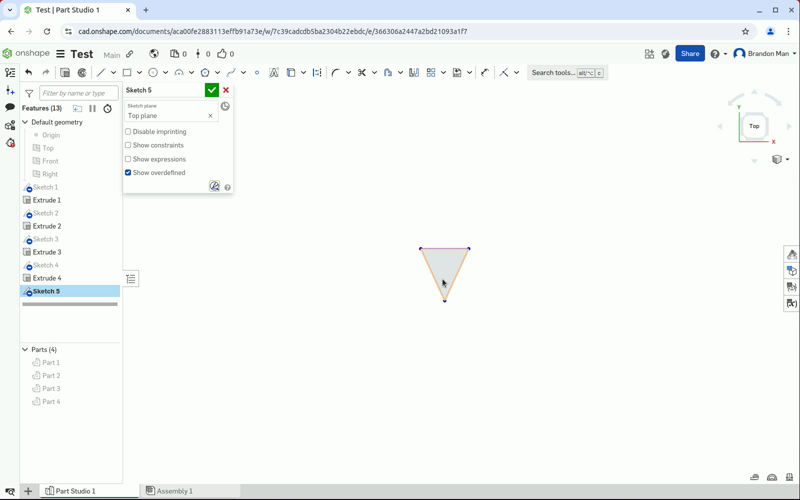
scroll(6)
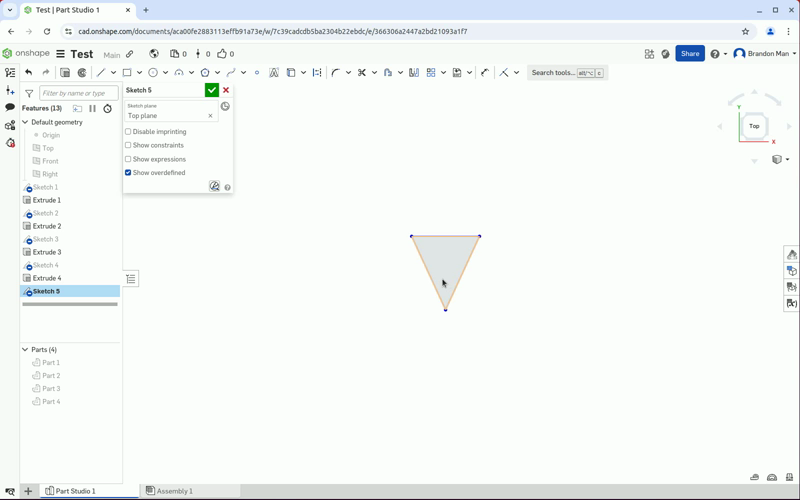
scroll(6)
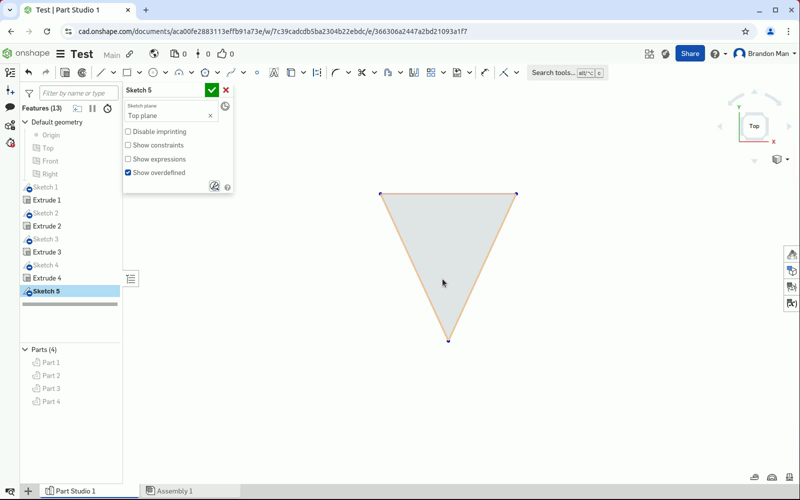
click(442, 278)
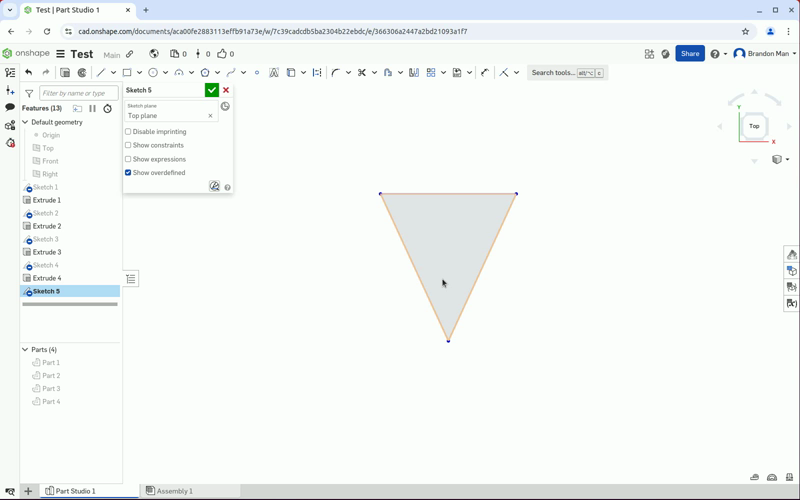
scroll(-6)
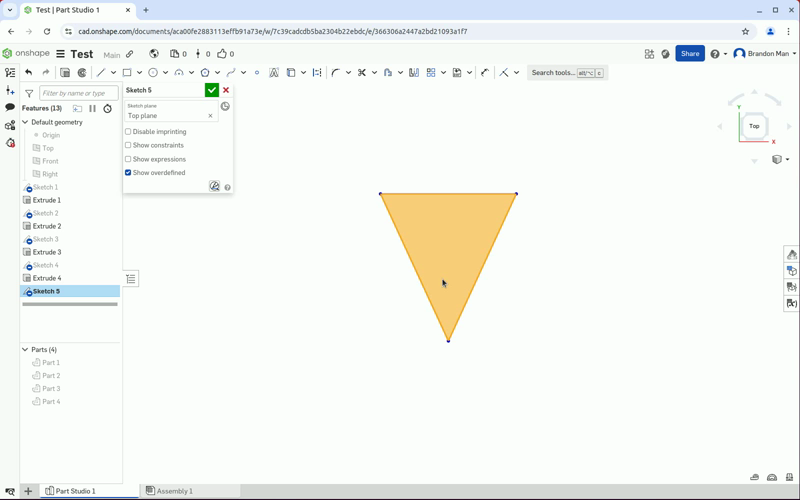
scroll(-6)
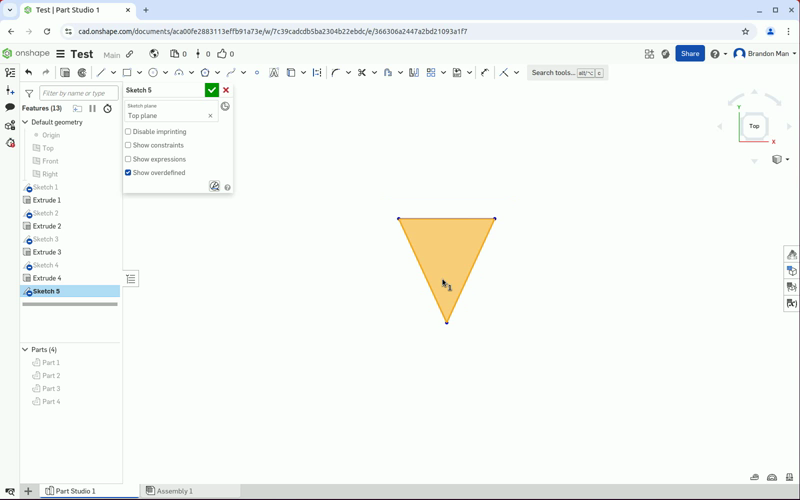
scroll(-6)
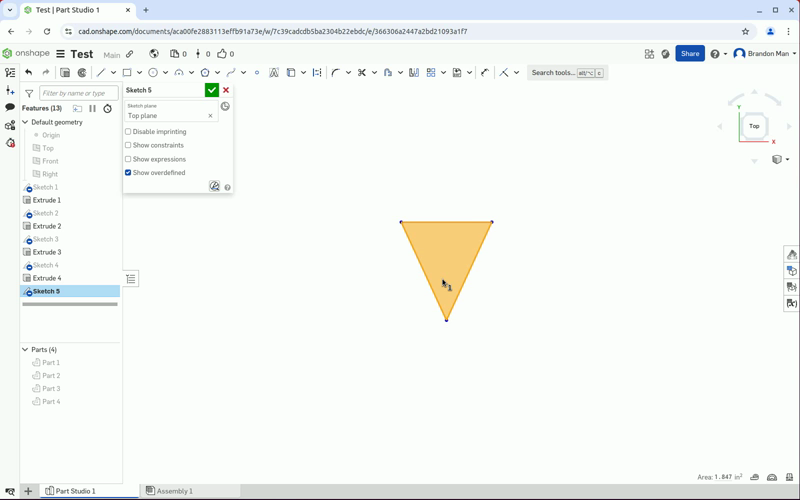
scroll(-6)
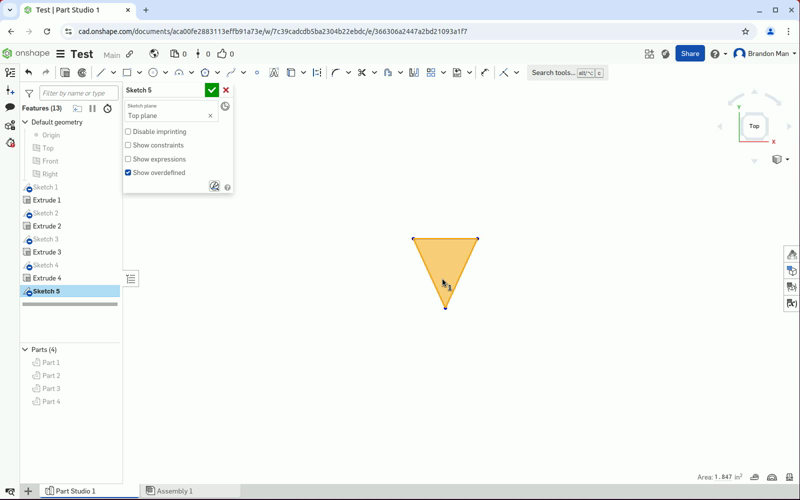
scroll(-6)
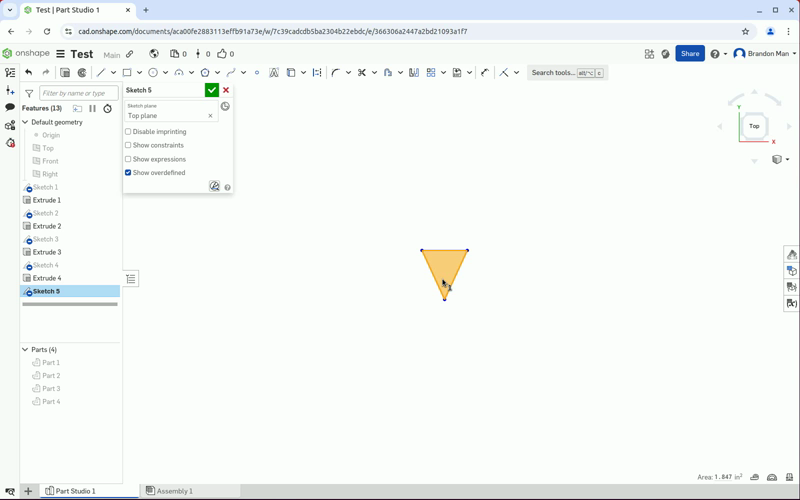
scroll(-6)
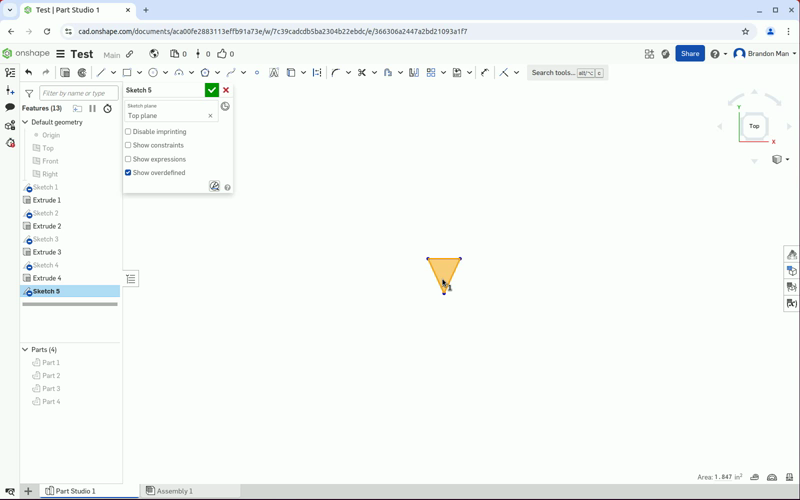
scroll(-6)
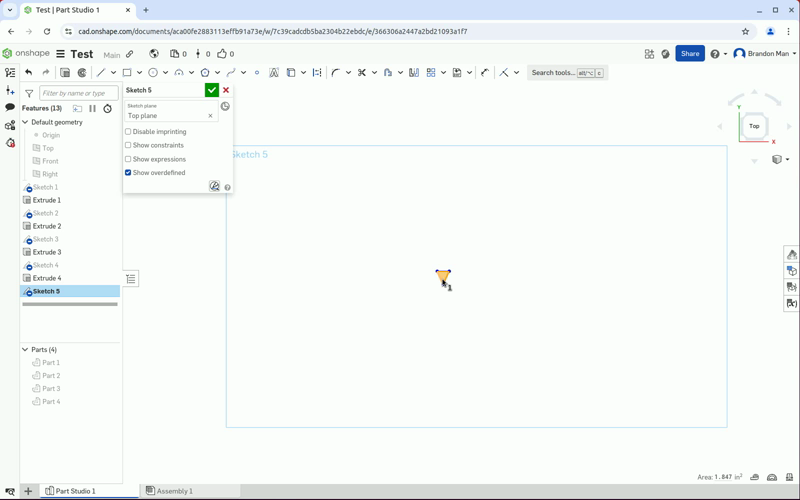
mouse_move(73, 352)
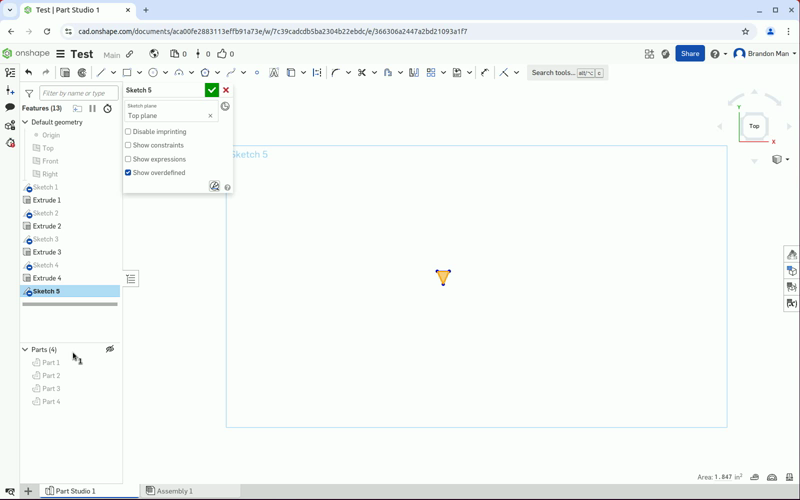
key(shift+y)
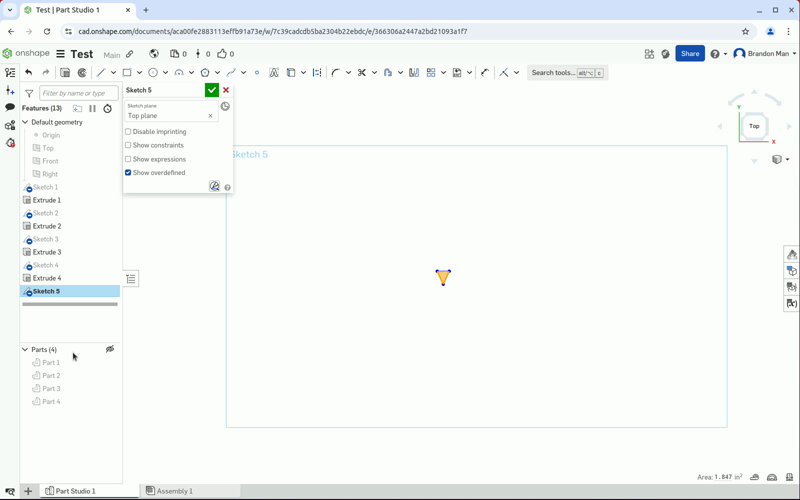
key(shift+e)
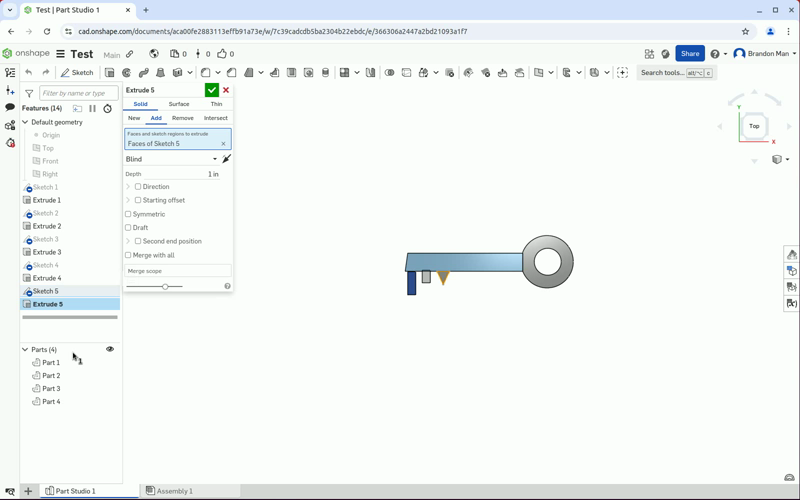
mouse_move(143, 106)
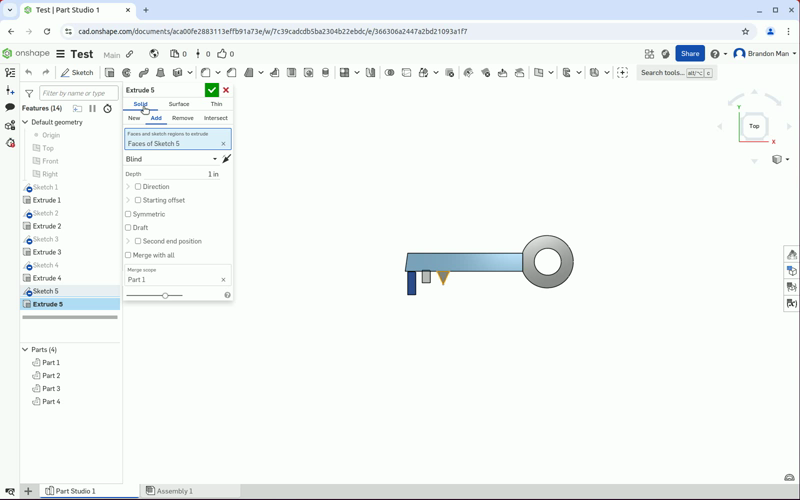
click(143, 106)
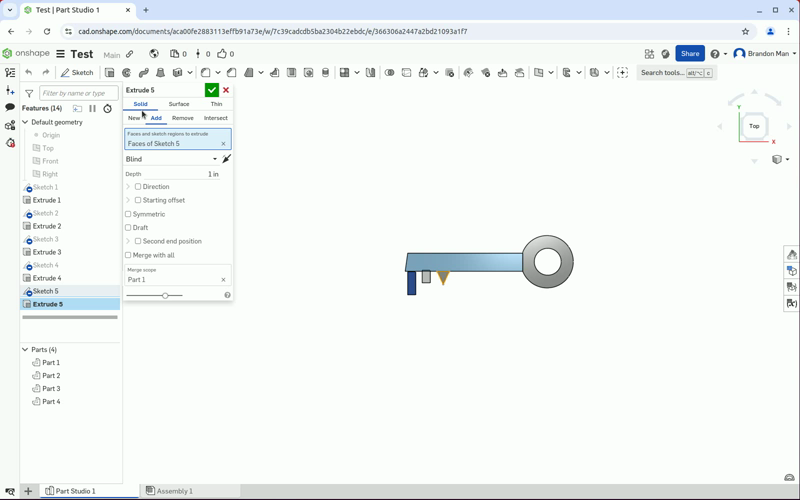
mouse_move(137, 120)
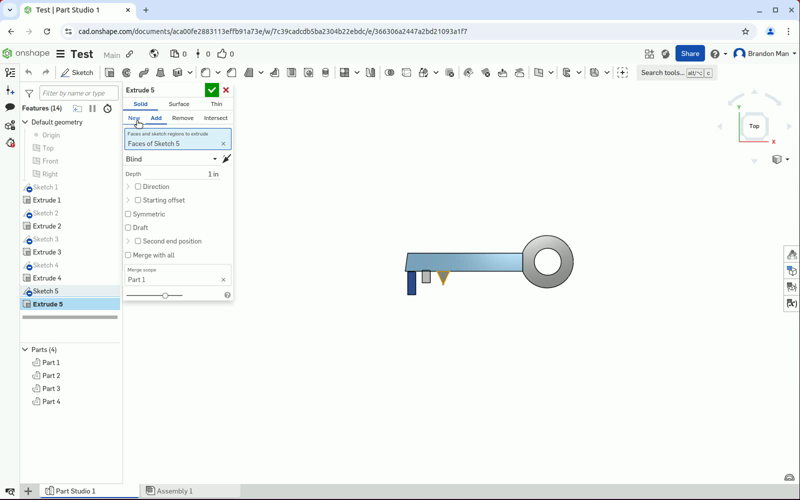
click(137, 120)
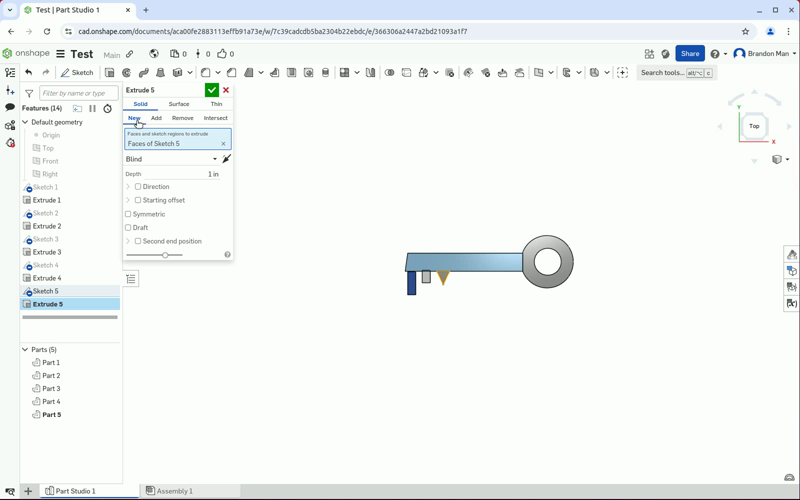
key(tab, 4)
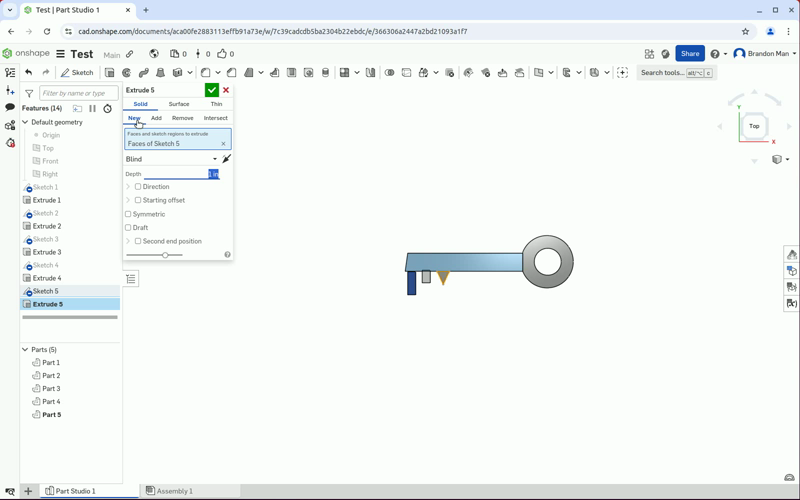
text(2.407)
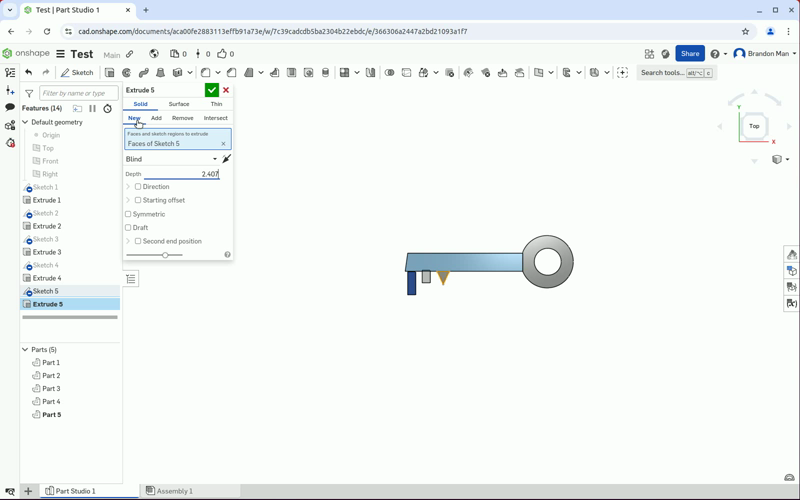
key(enter)
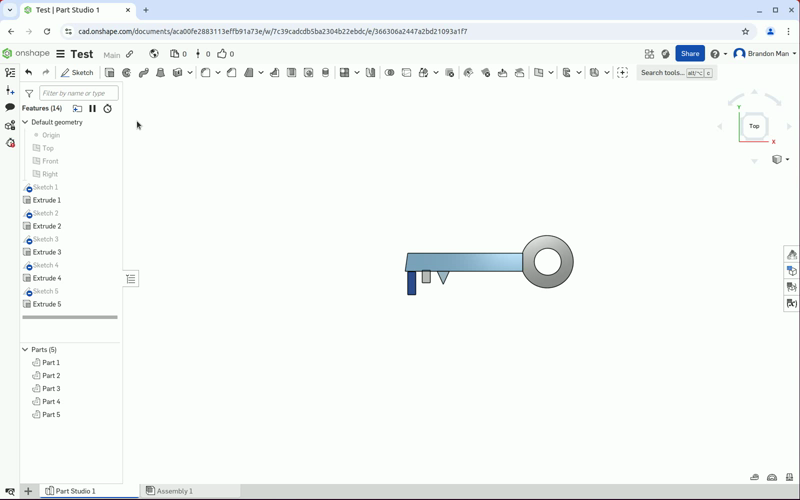
key(shift+h)
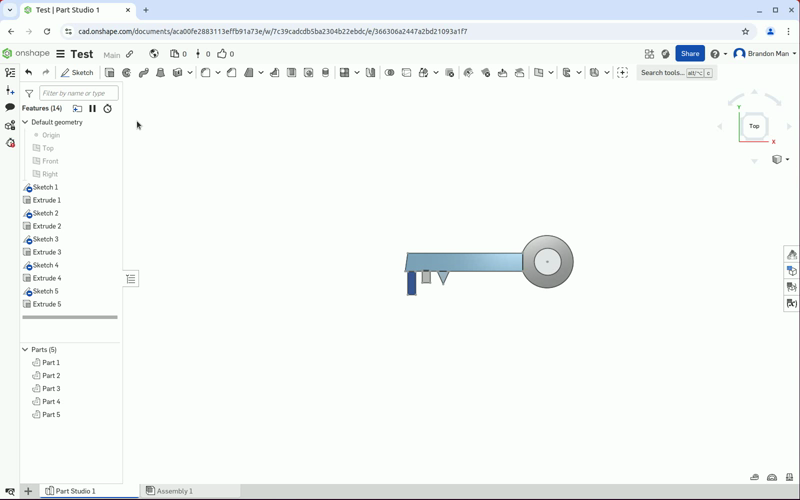
key(shift+h)
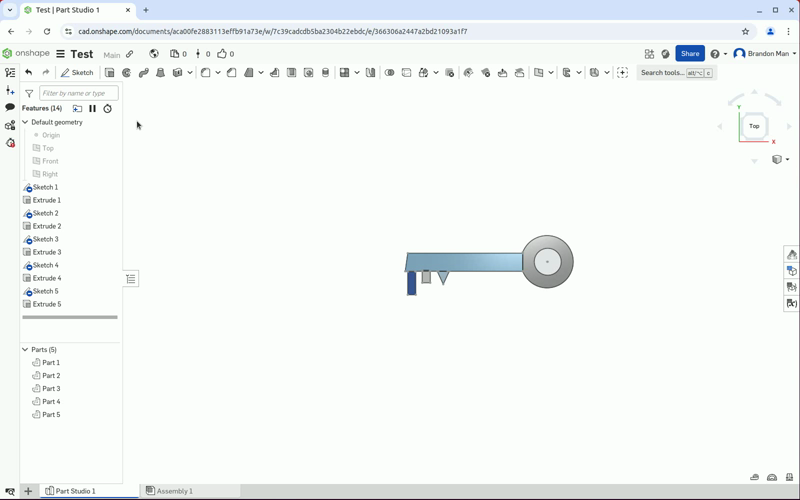
key(shift+7)
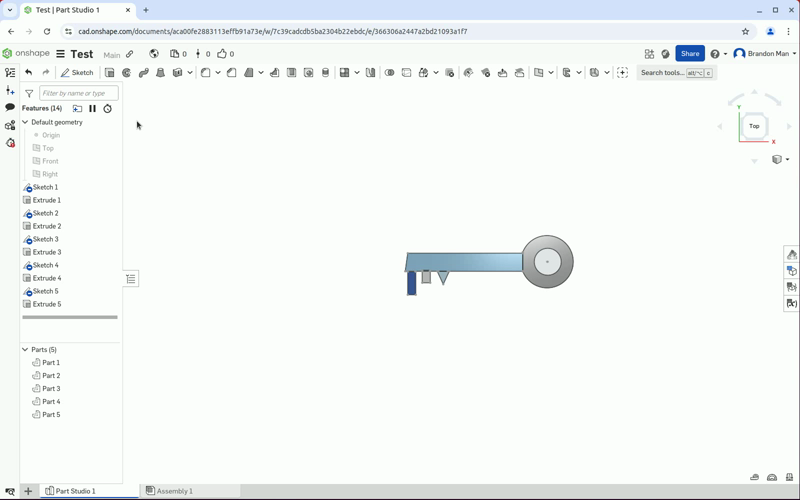
key(up, 3)
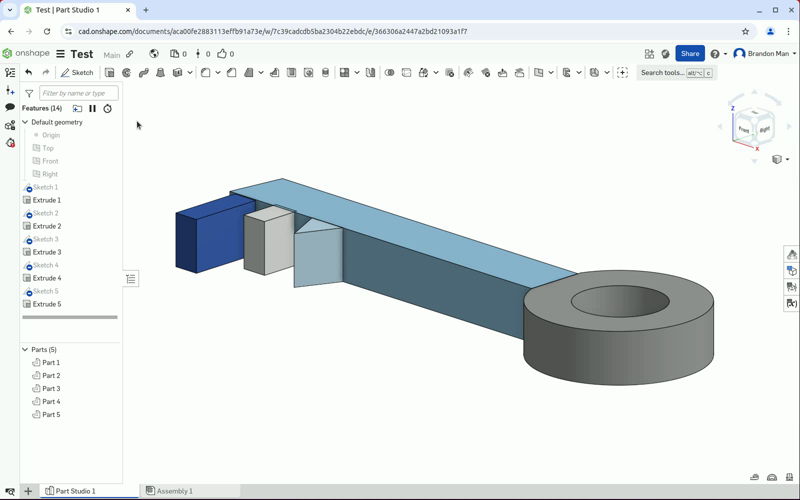
key(left, 3)
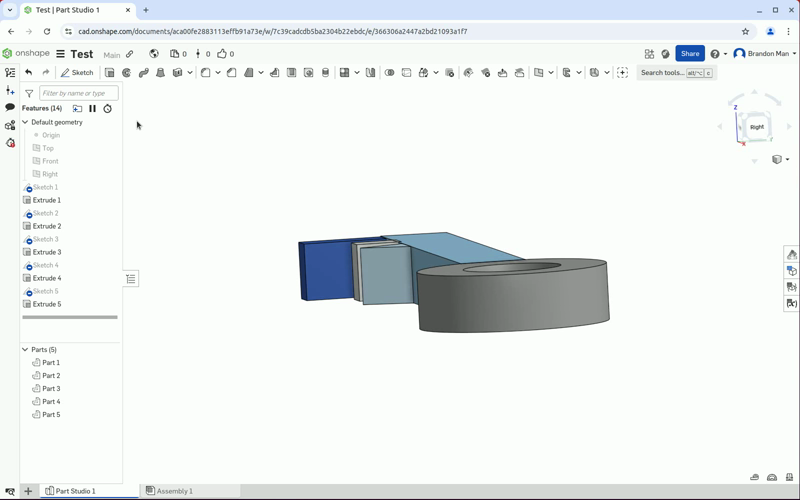
key(right, 3)
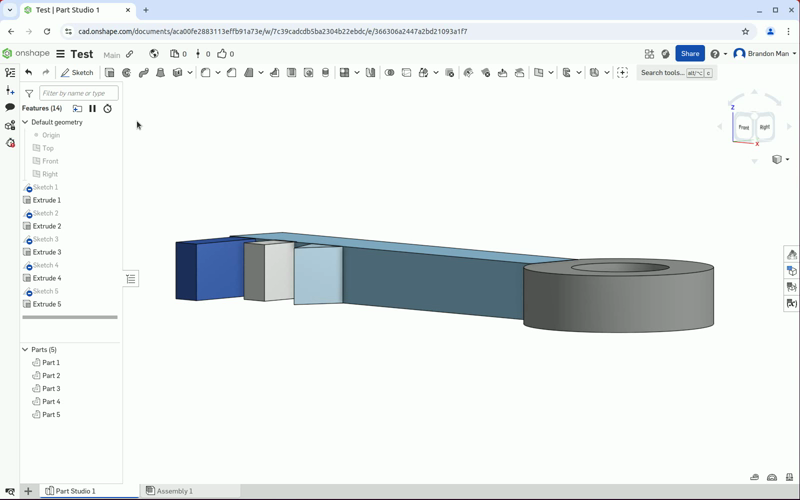
key(down, 3)
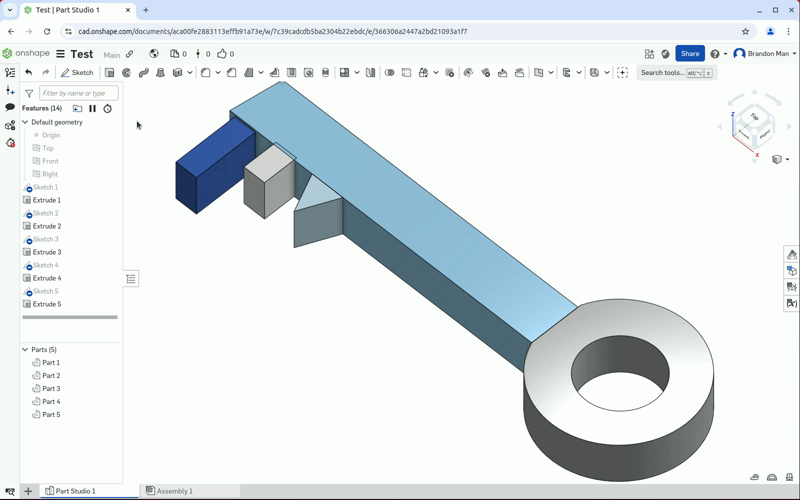
mouse_move(73, 189)
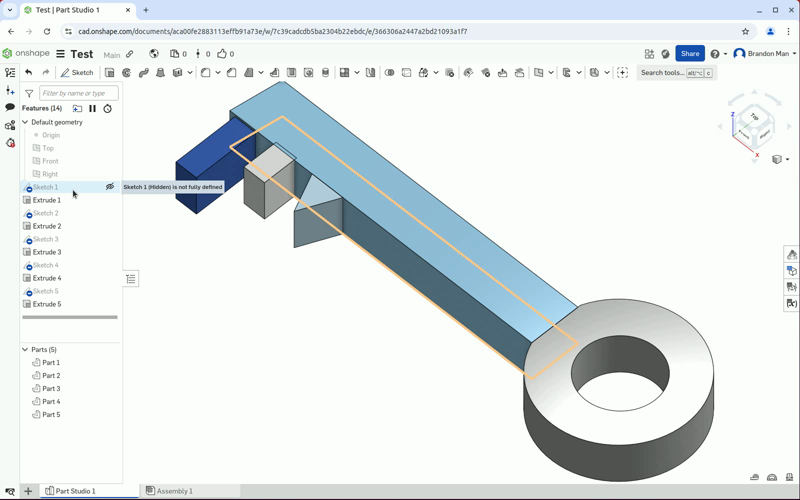
click(73, 189)